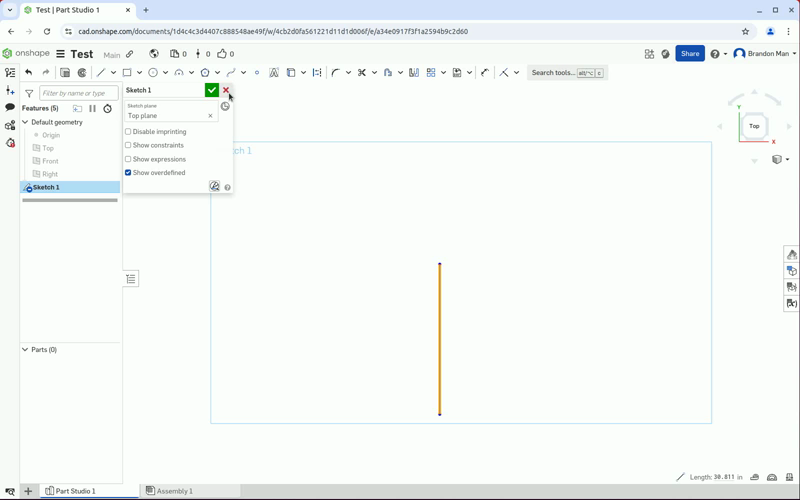
key(shift+h)
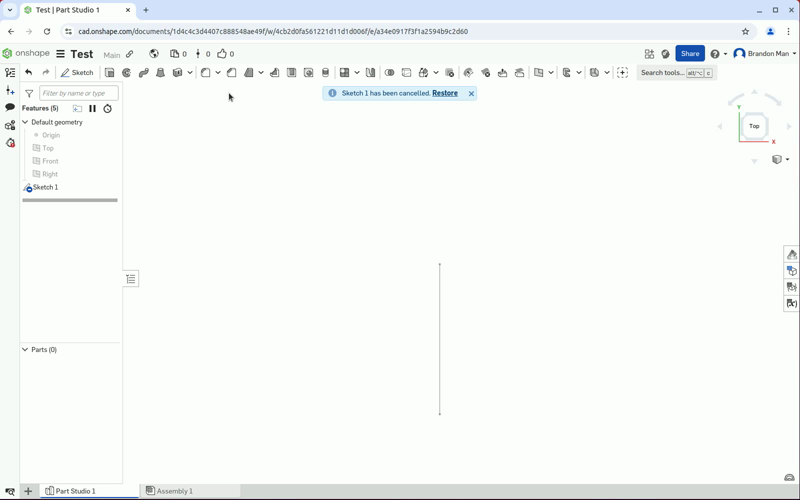
mouse_move(73, 352)
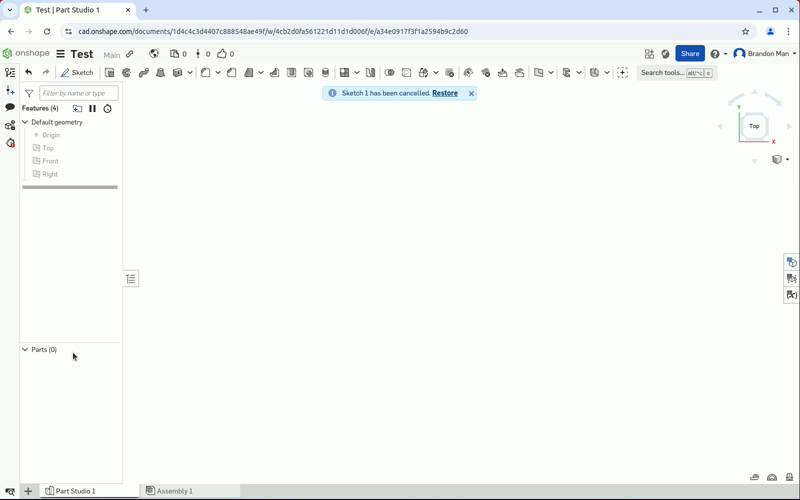
key(y)
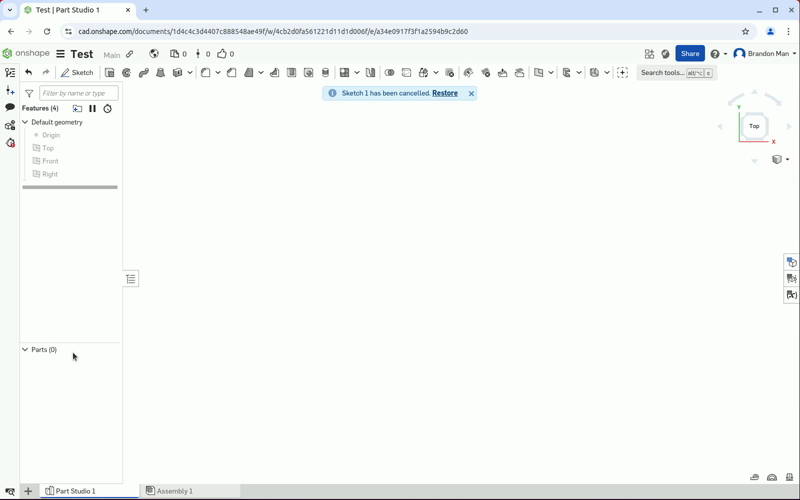
key(shift+p)
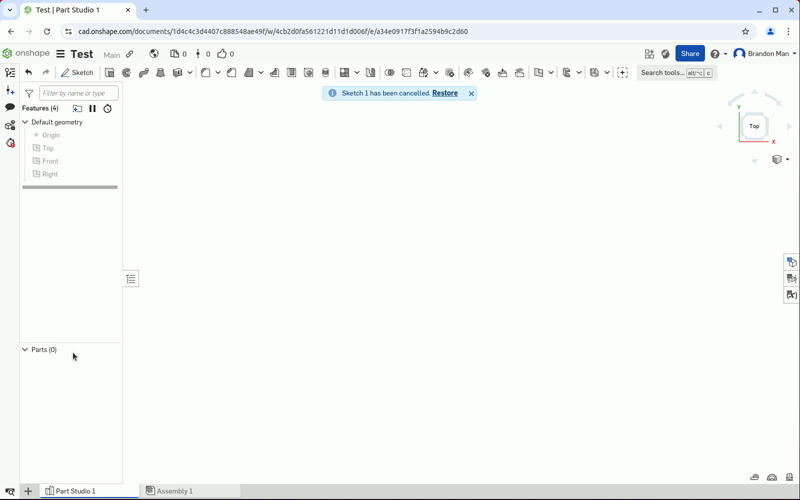
key(space)
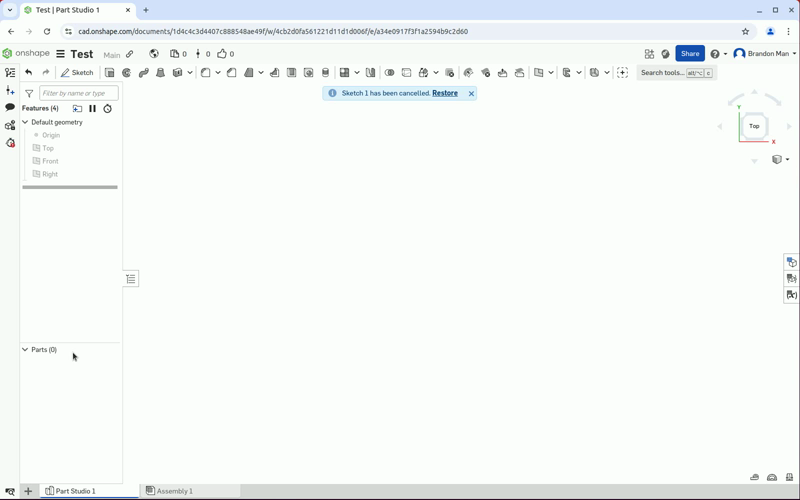
key_down(shift)
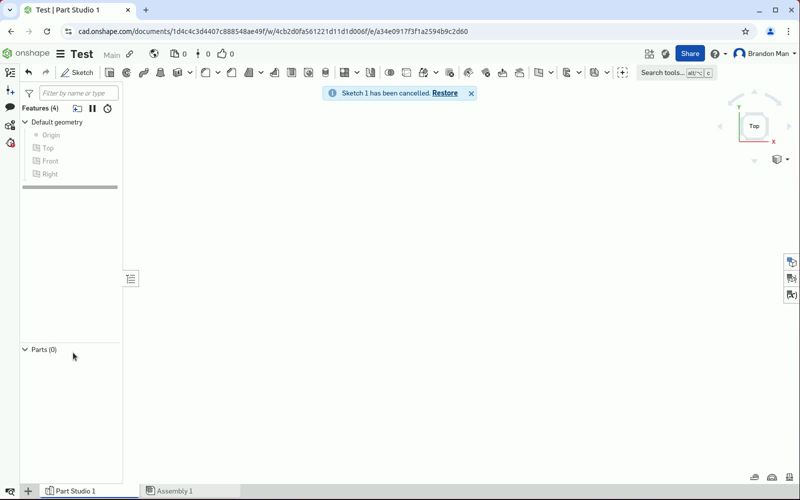
key(up)
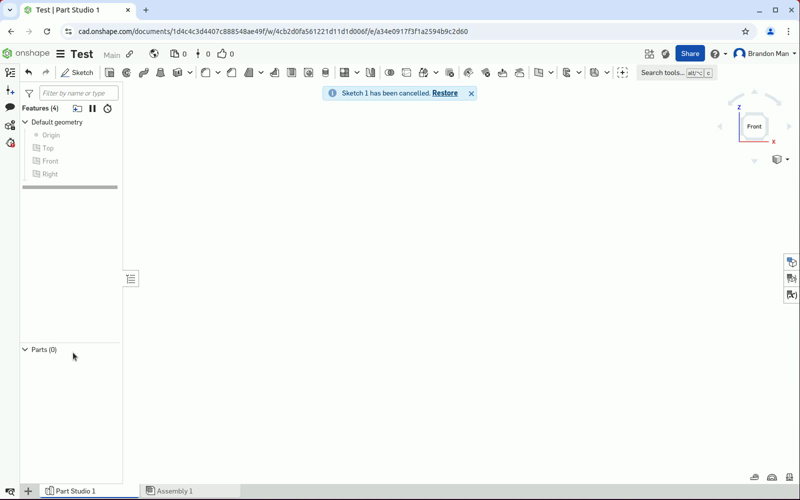
key_up(shift)
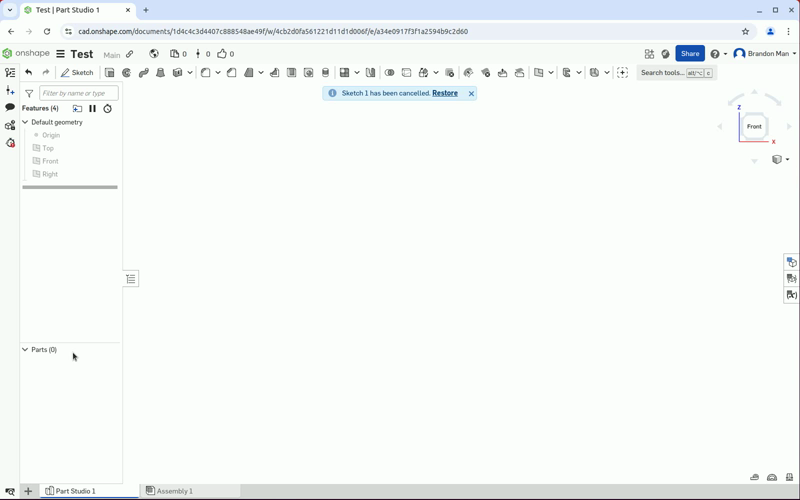
mouse_move(73, 352)
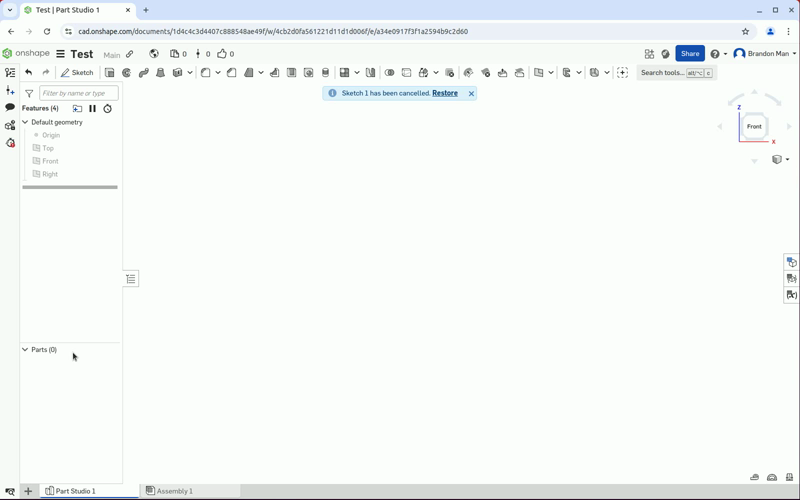
key(shift+y)
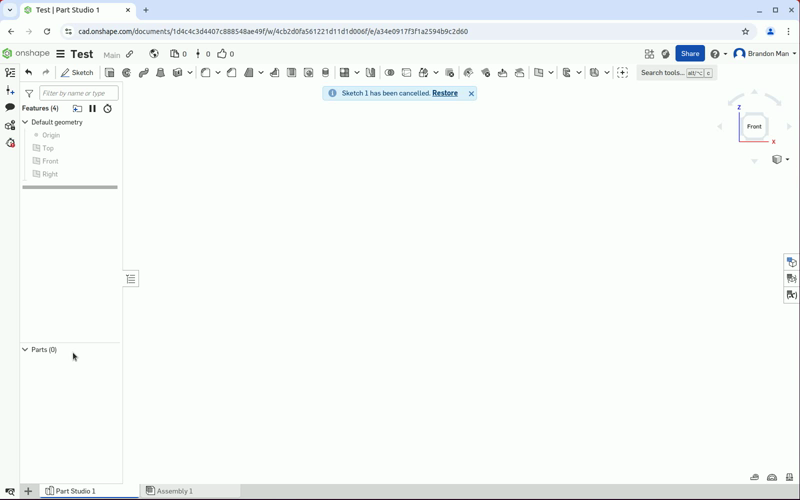
key(shift+s)
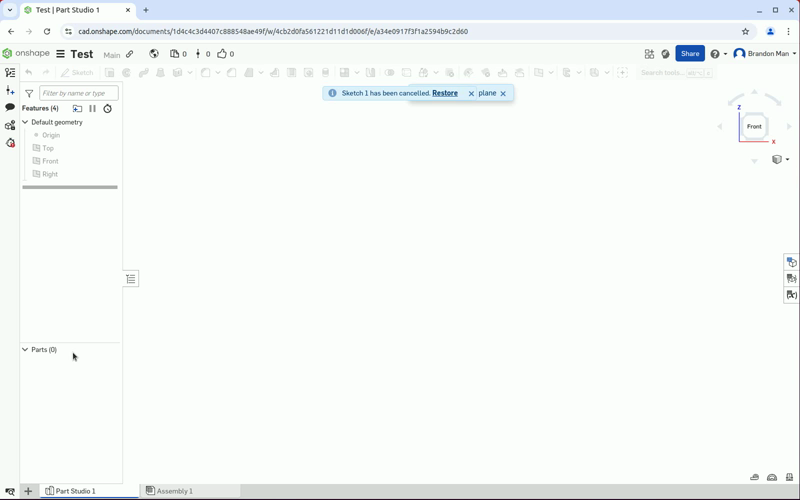
mouse_move(73, 163)
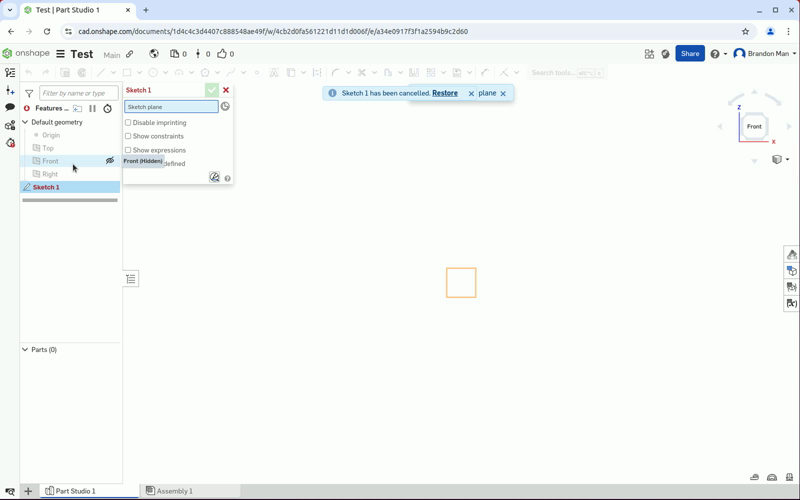
click(73, 163)
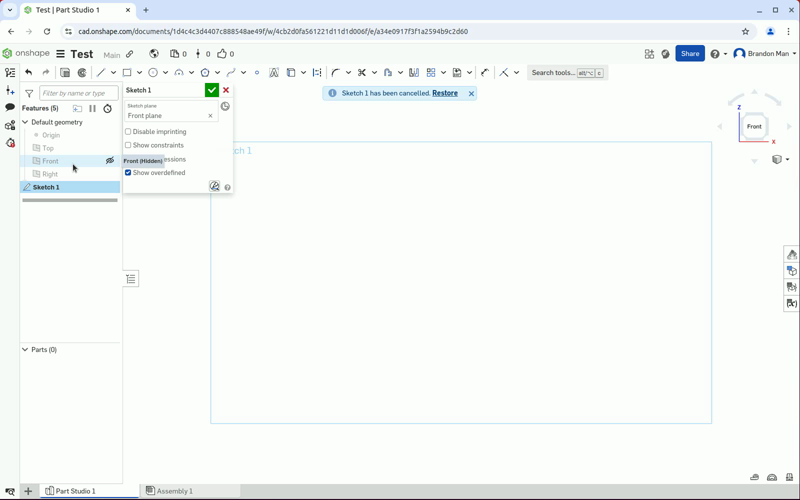
mouse_move(73, 352)
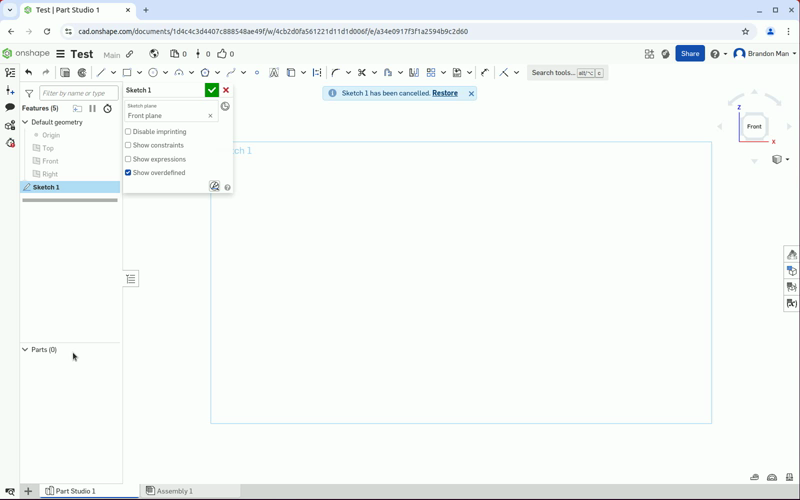
key(y)
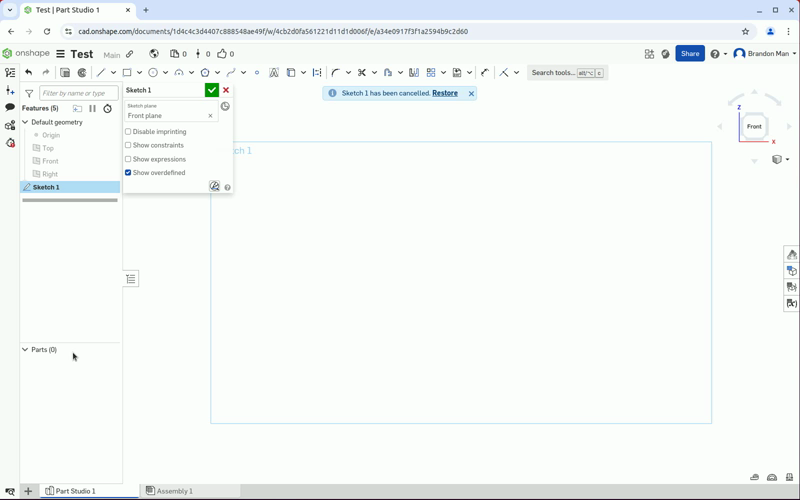
key(l)
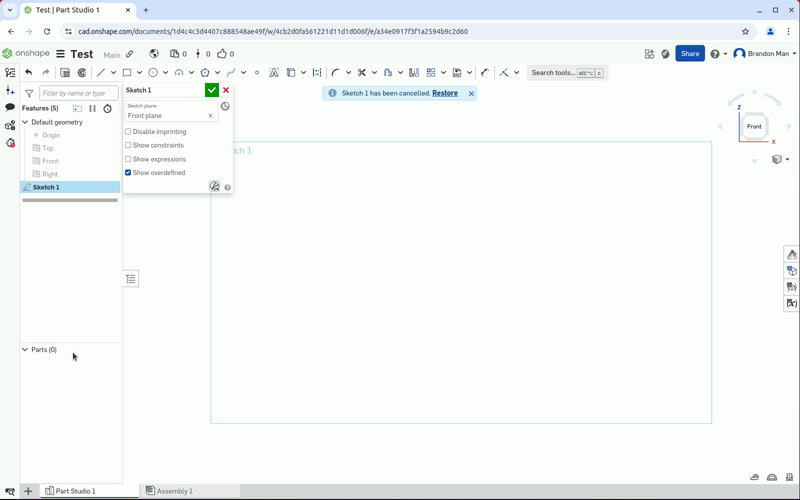
key_down(shift)
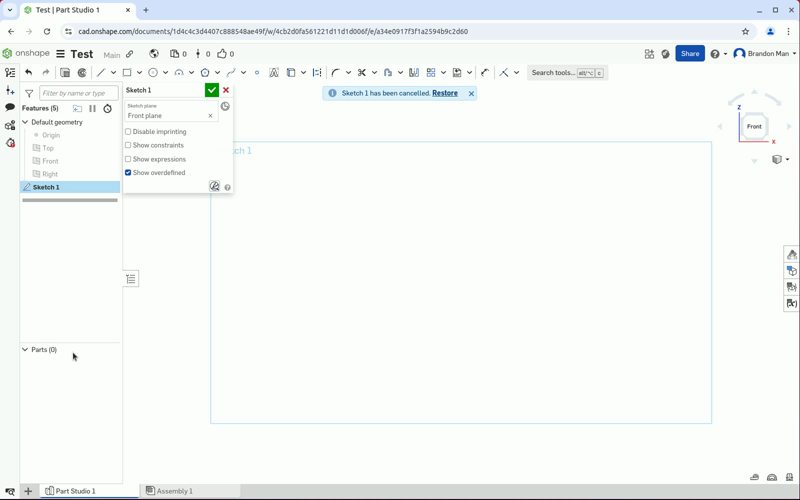
mouse_move(352, 284)
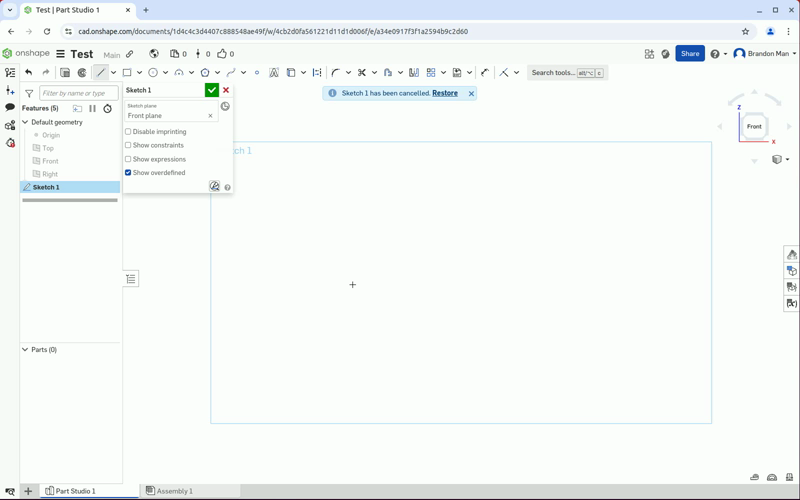
click(352, 284)
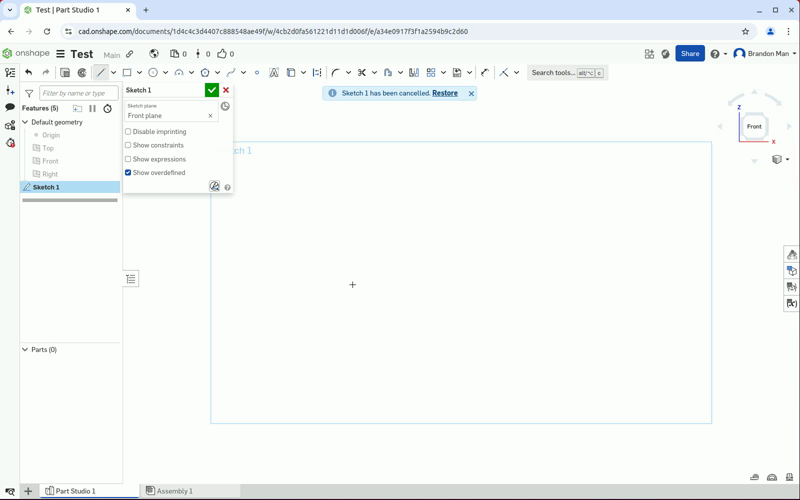
key_up(shift)
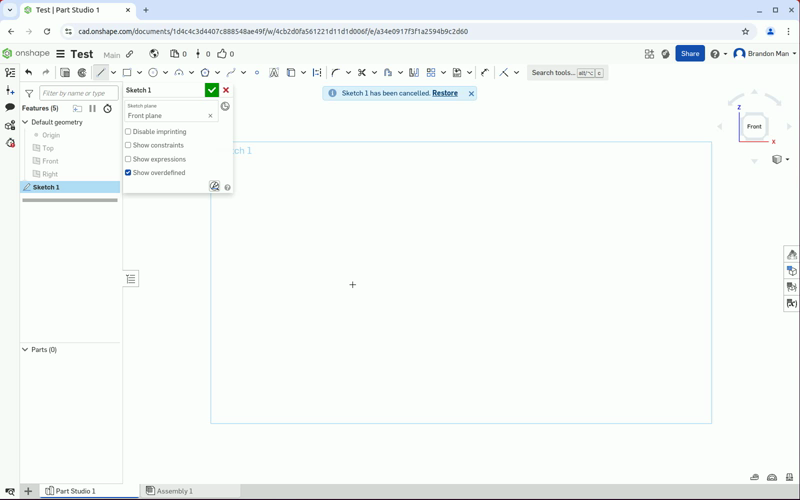
key_down(shift)
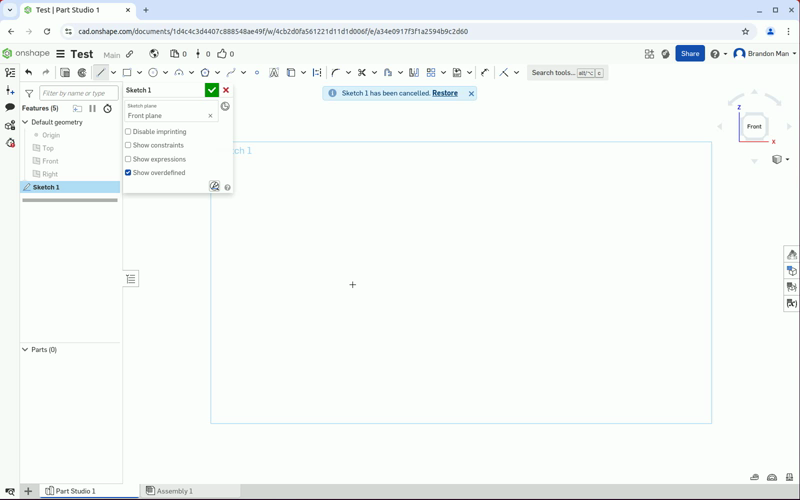
mouse_move(568, 284)
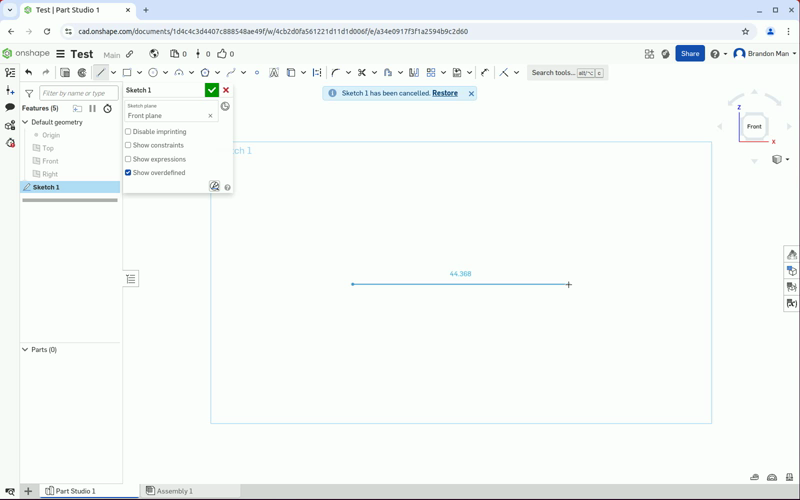
click(568, 284)
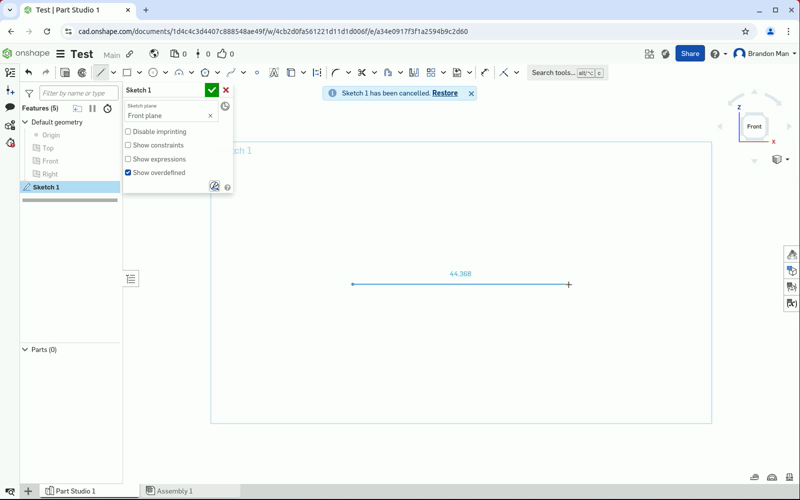
key_up(shift)
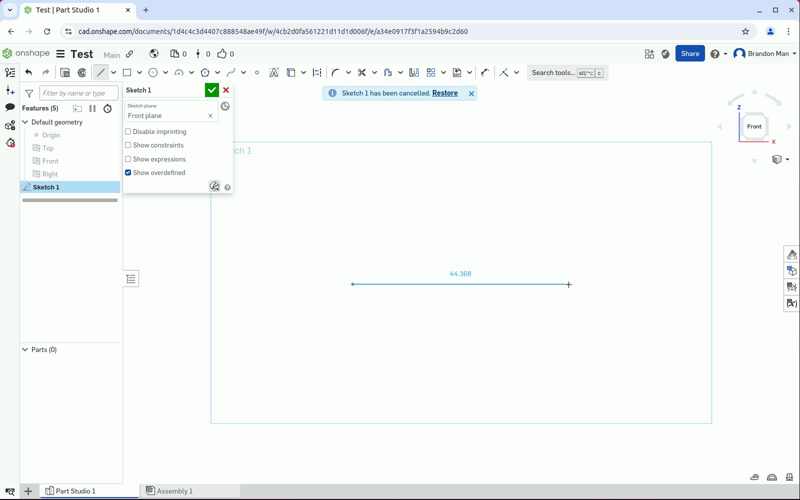
key_down(shift)
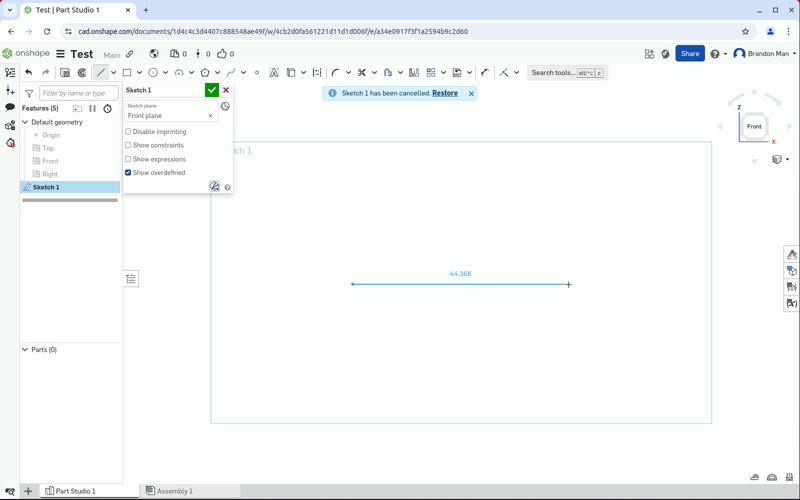
mouse_move(589, 284)
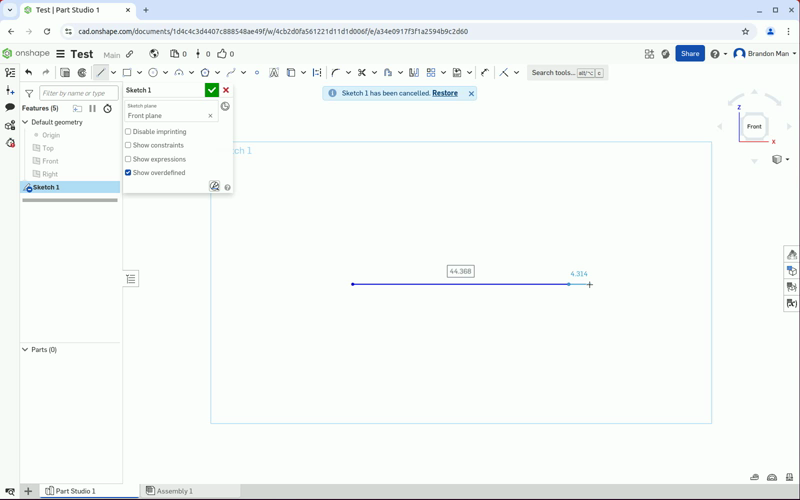
mouse_move(568, 281)
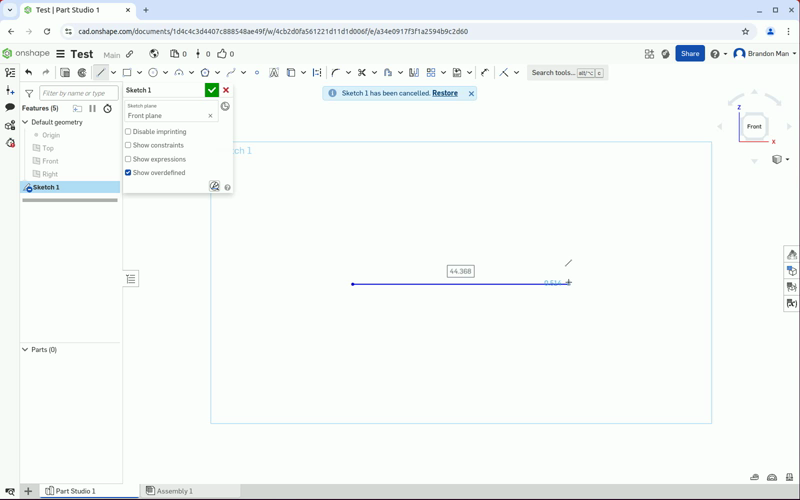
scroll(6)
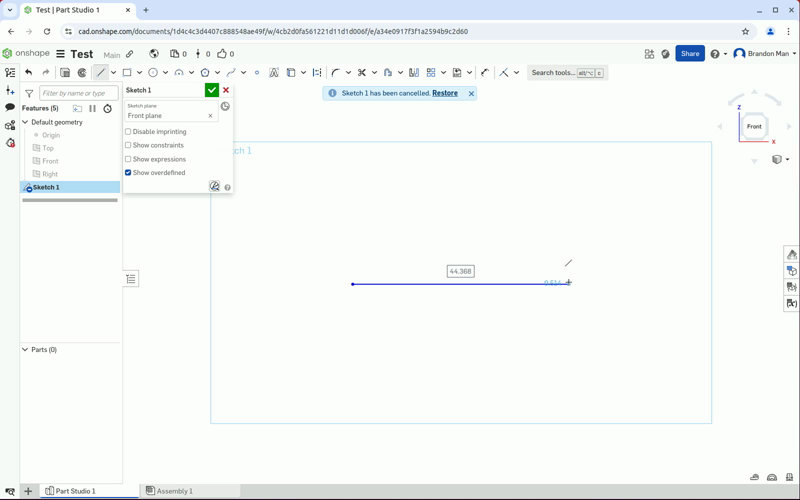
scroll(6)
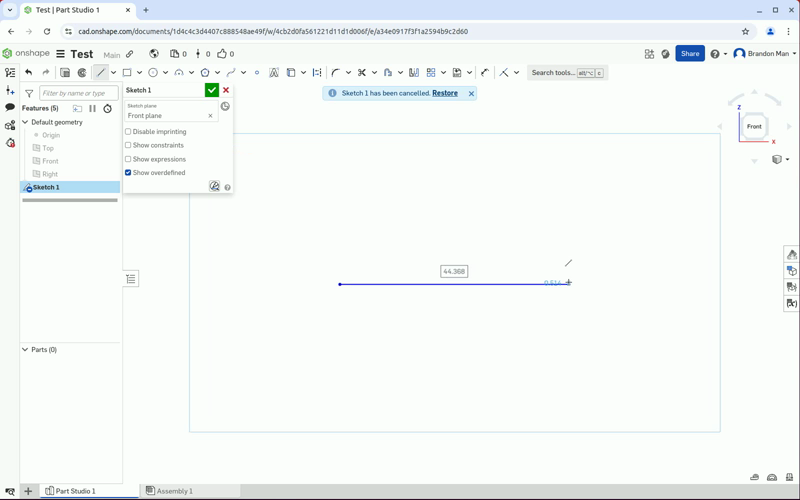
scroll(6)
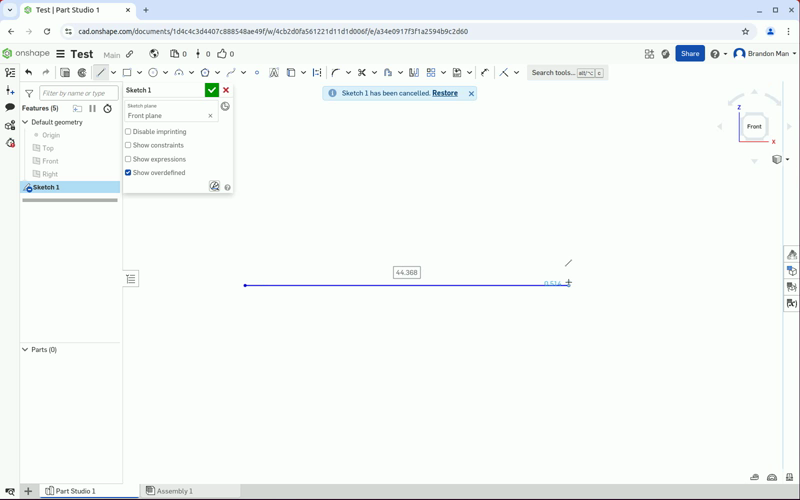
scroll(6)
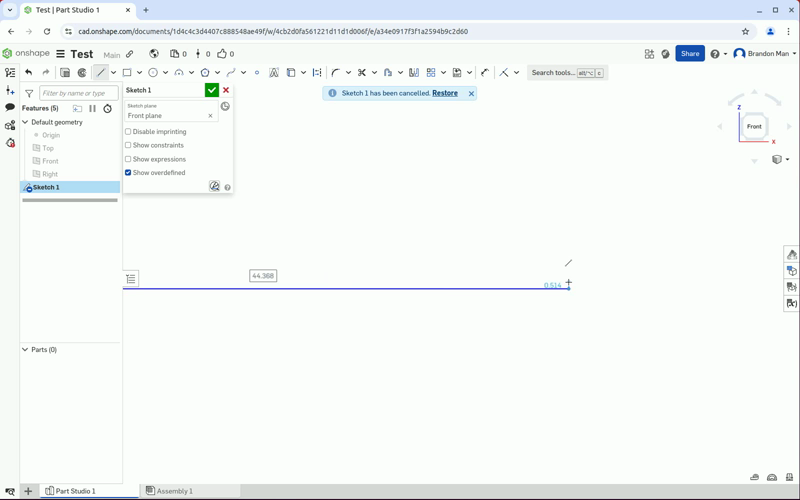
scroll(6)
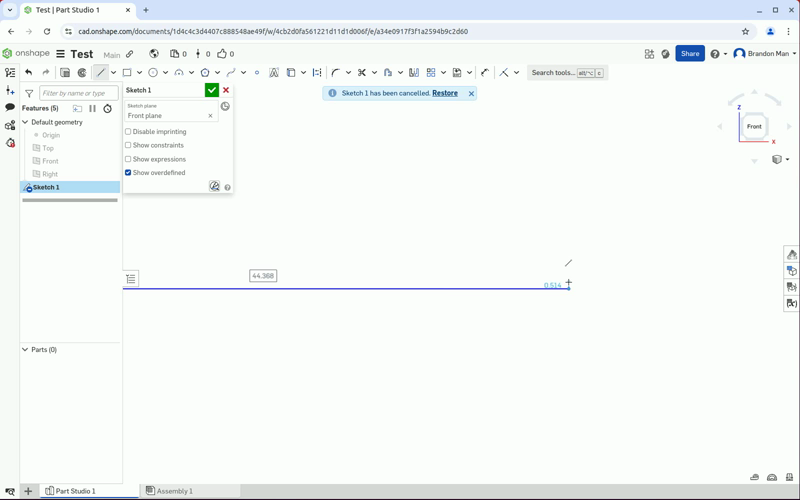
scroll(6)
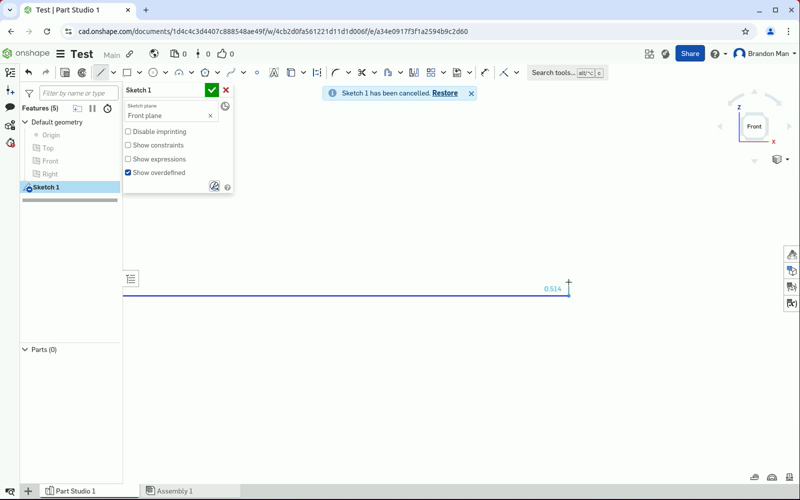
scroll(6)
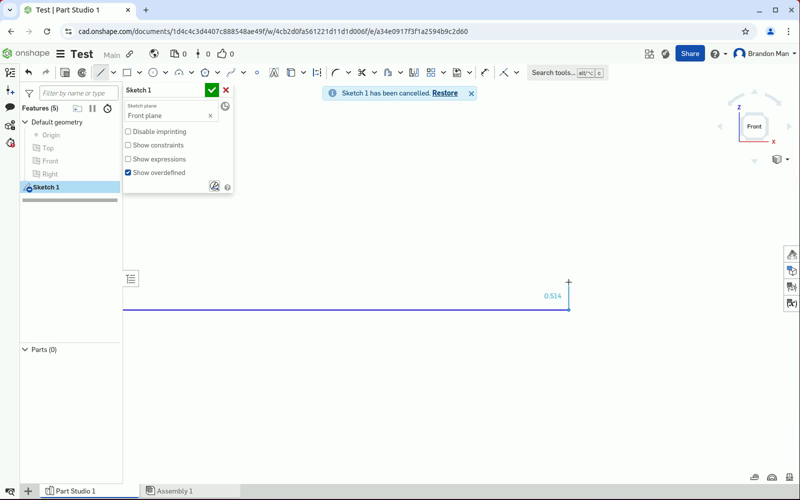
click(568, 281)
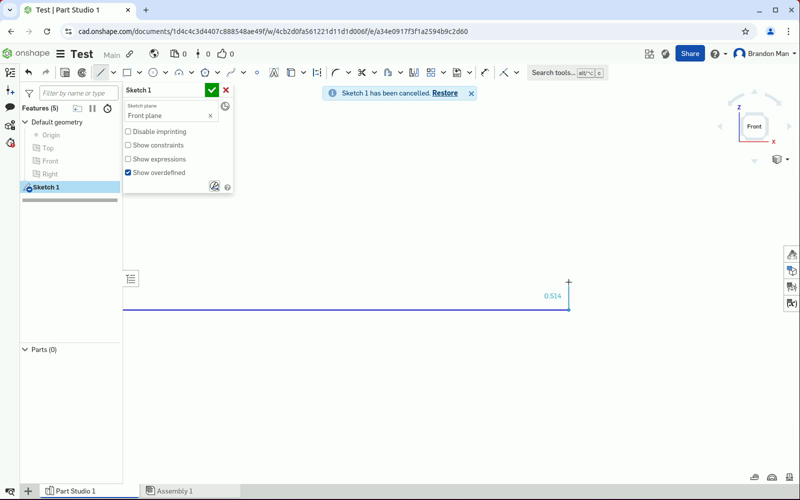
scroll(-6)
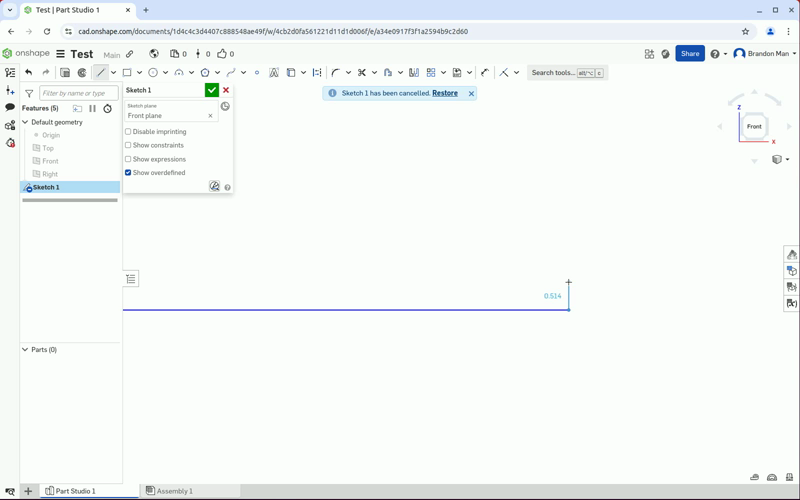
scroll(-6)
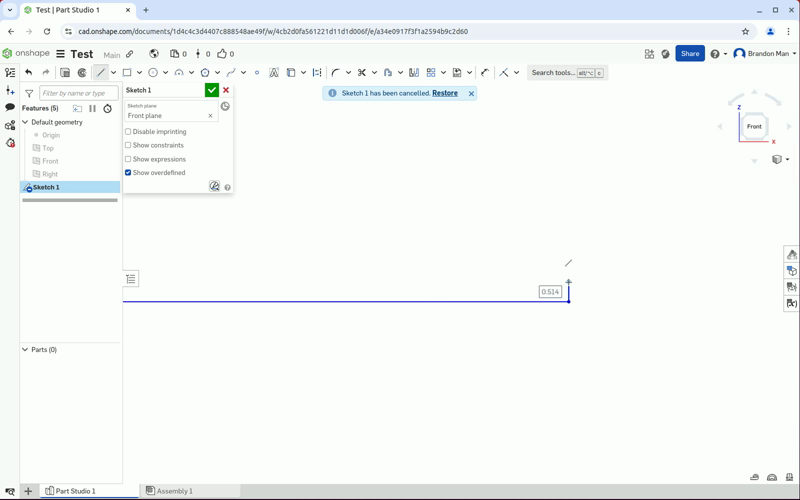
scroll(-6)
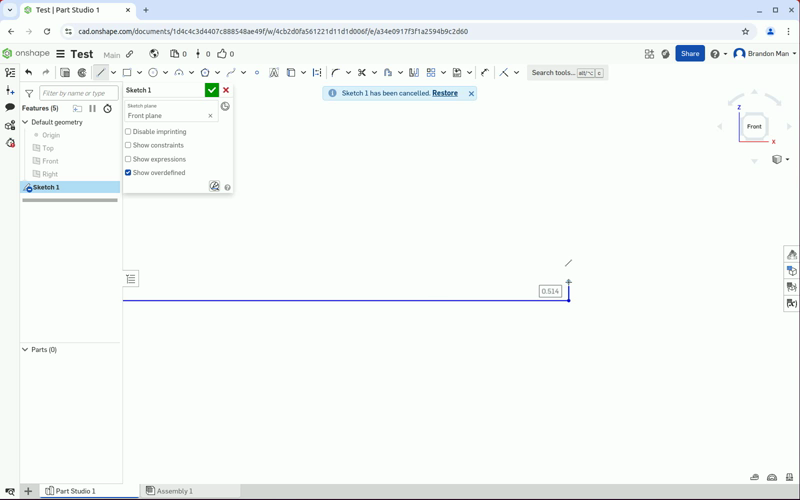
scroll(-6)
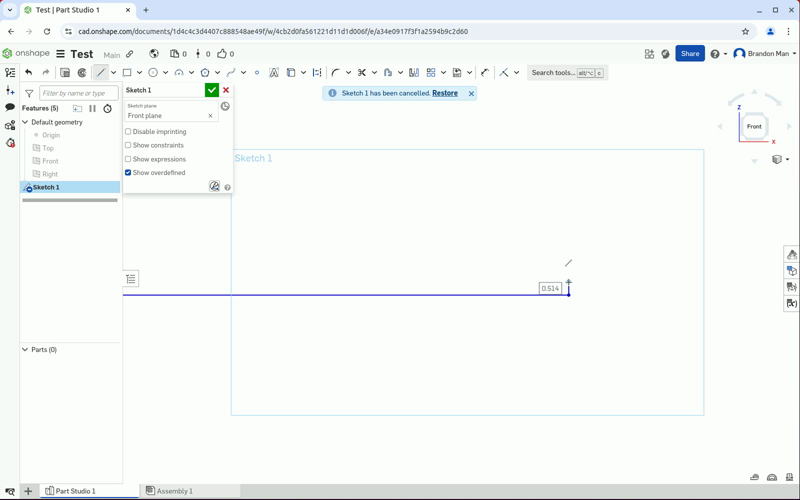
scroll(-6)
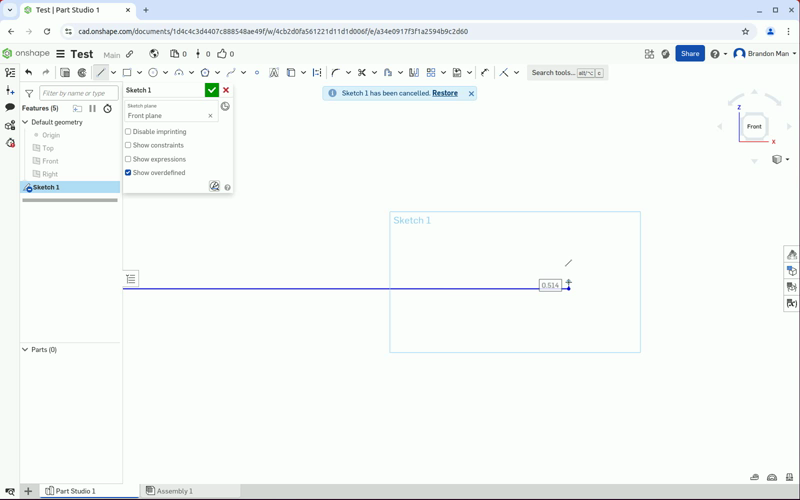
scroll(-6)
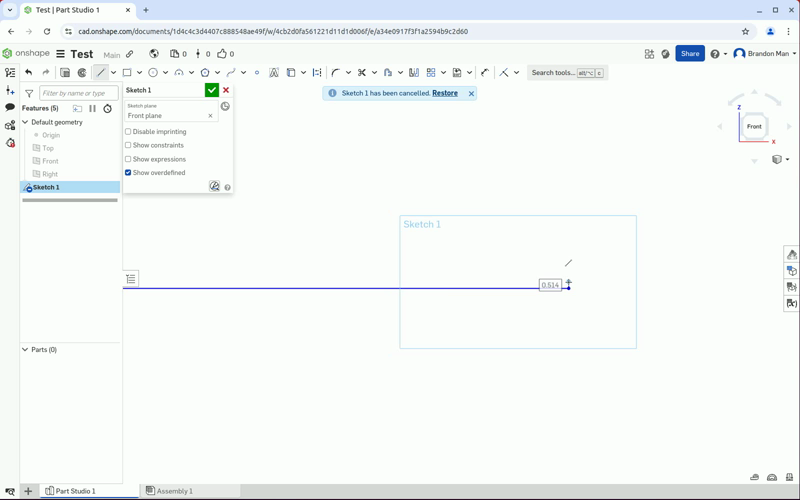
scroll(-6)
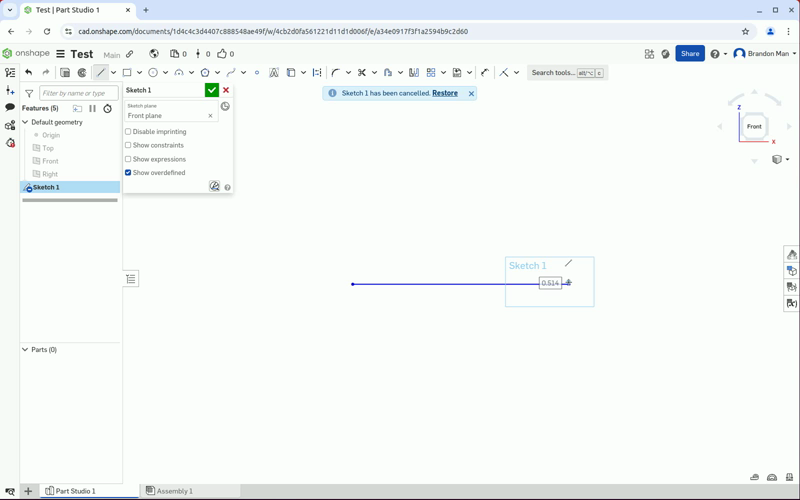
key_up(shift)
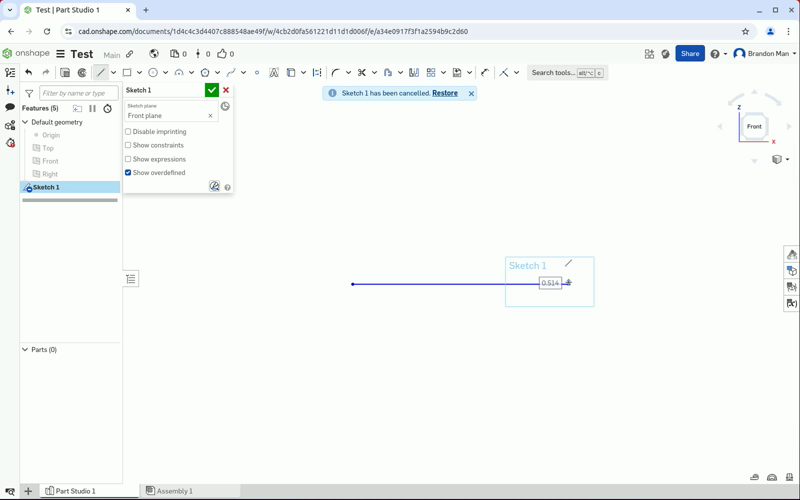
key_down(shift)
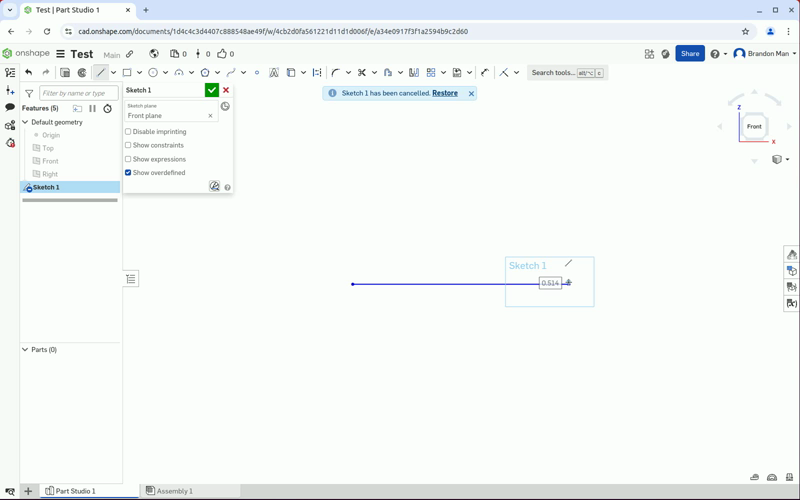
mouse_move(352, 281)
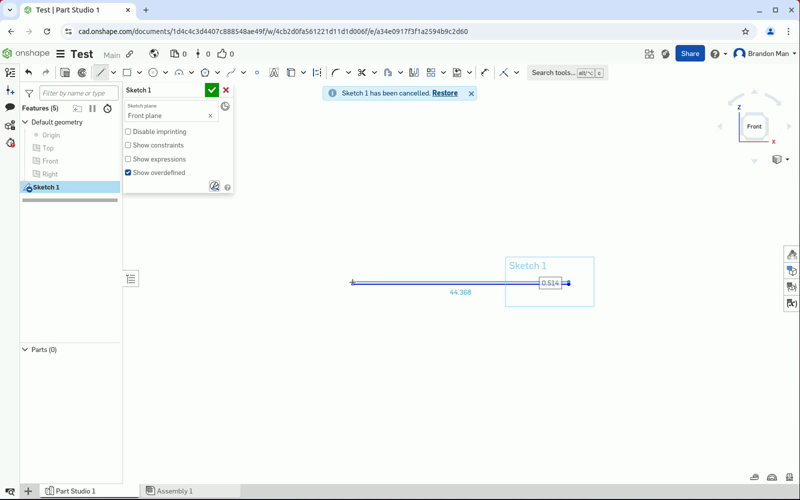
scroll(6)
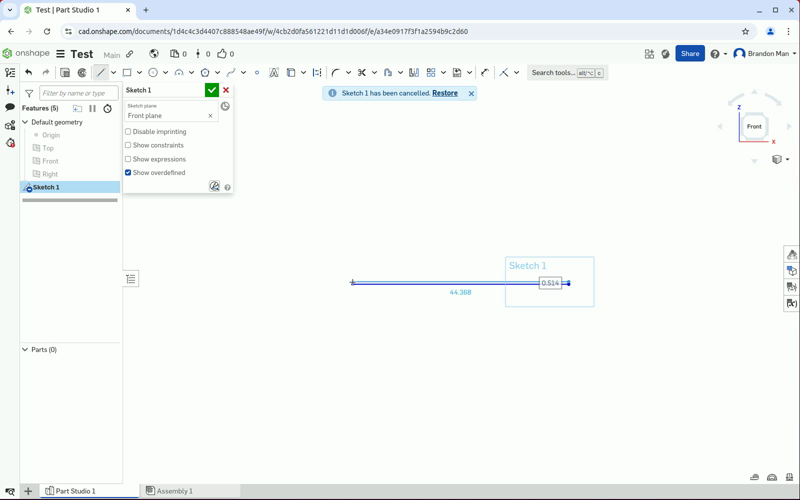
scroll(6)
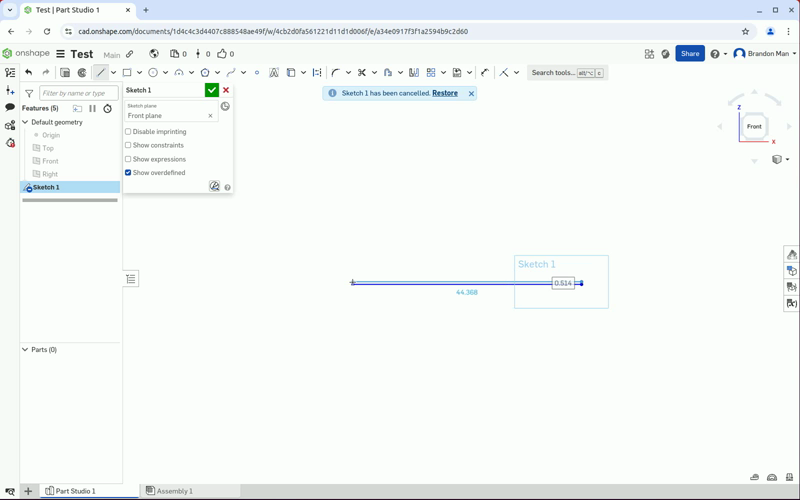
scroll(6)
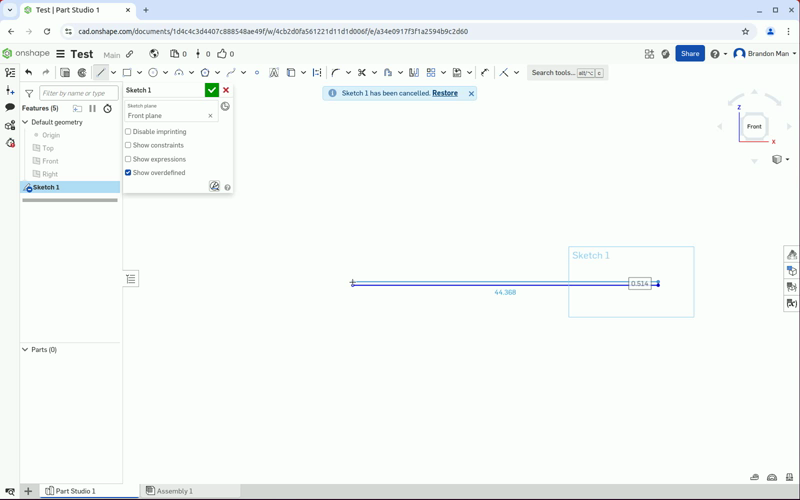
scroll(6)
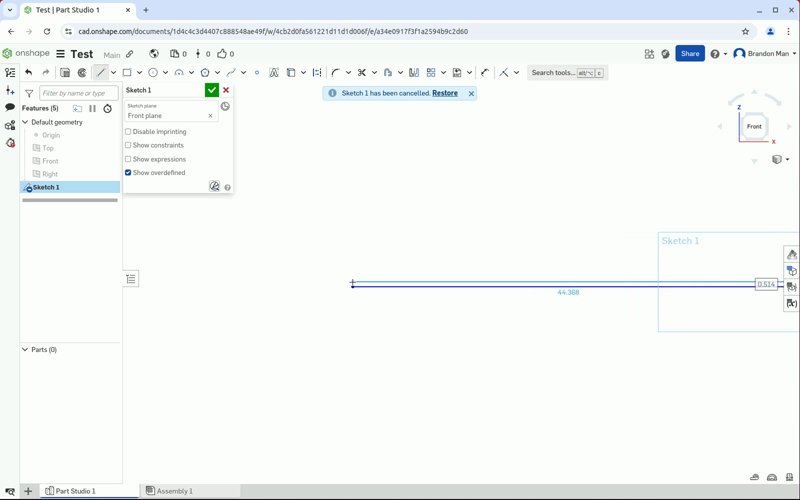
scroll(6)
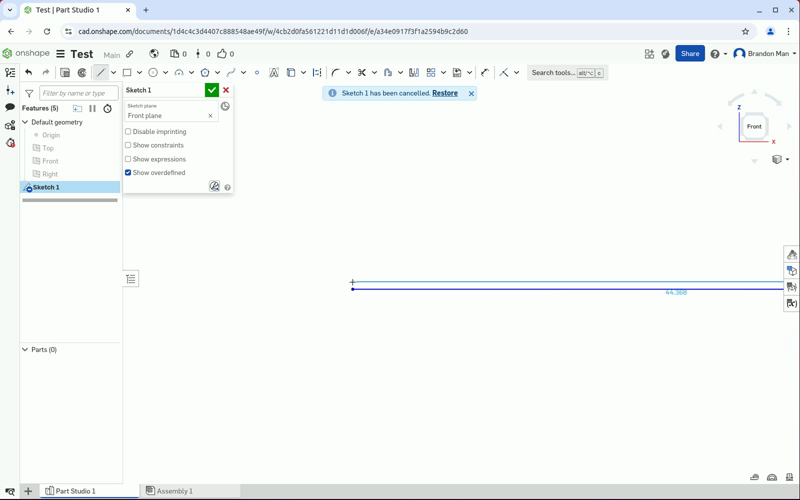
scroll(6)
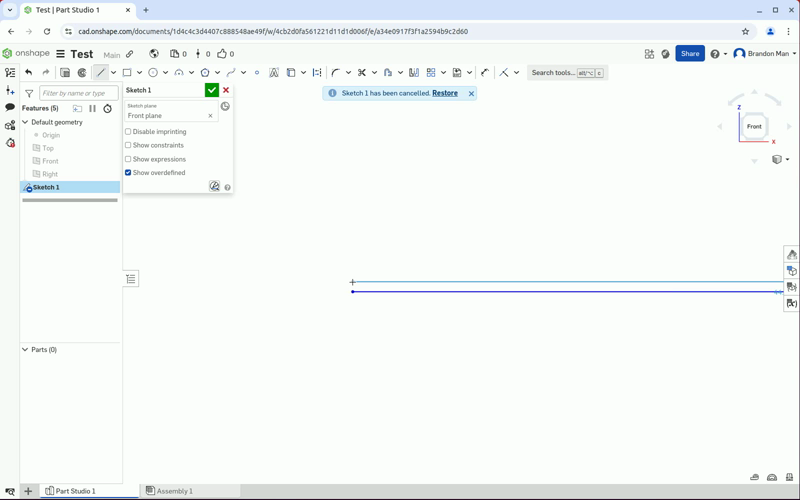
scroll(6)
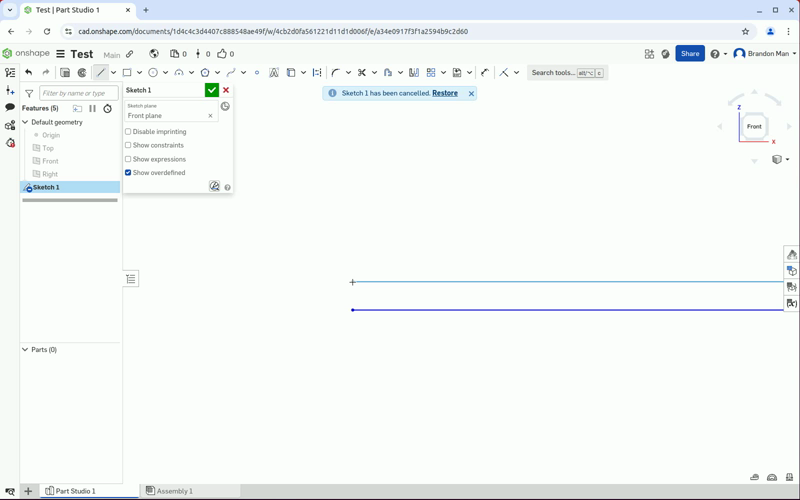
click(352, 281)
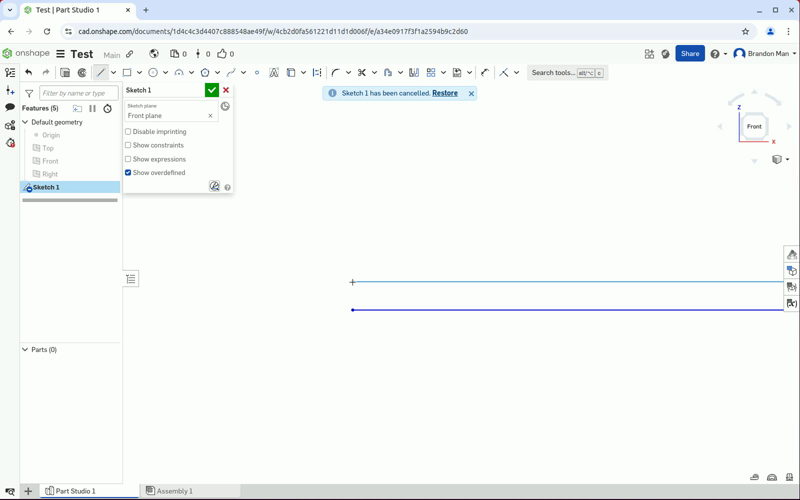
scroll(-6)
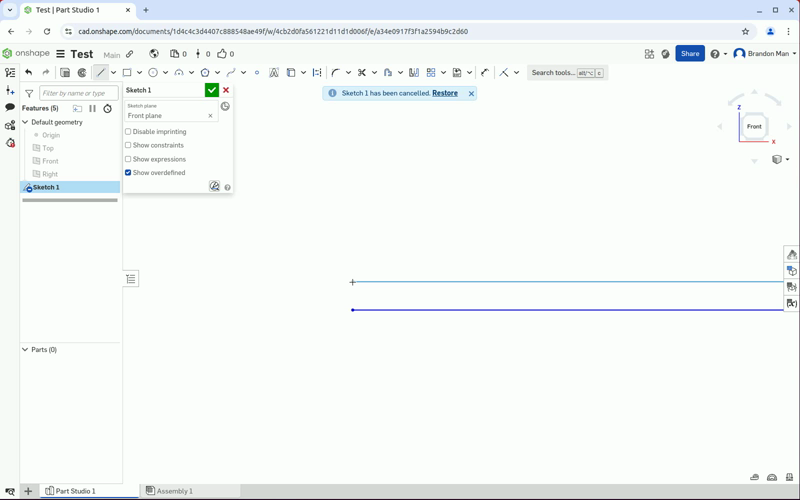
scroll(-6)
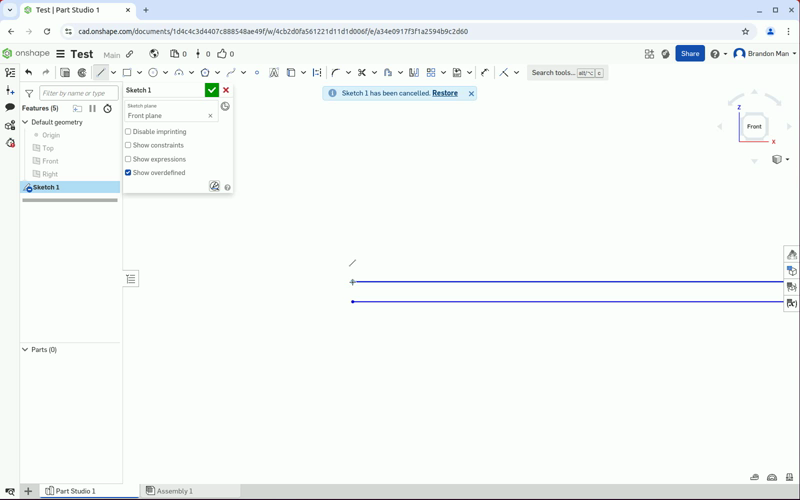
scroll(-6)
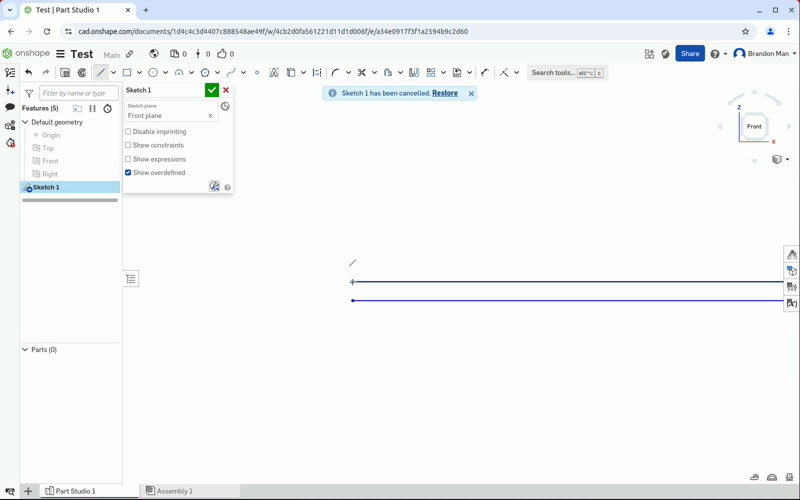
scroll(-6)
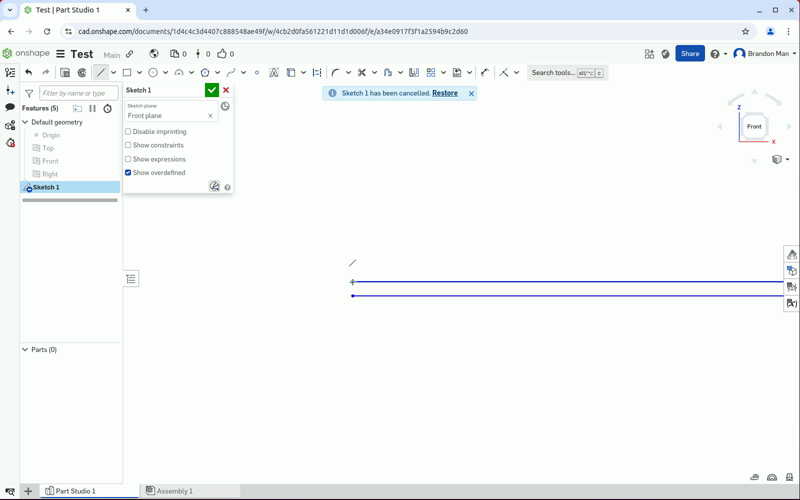
scroll(-6)
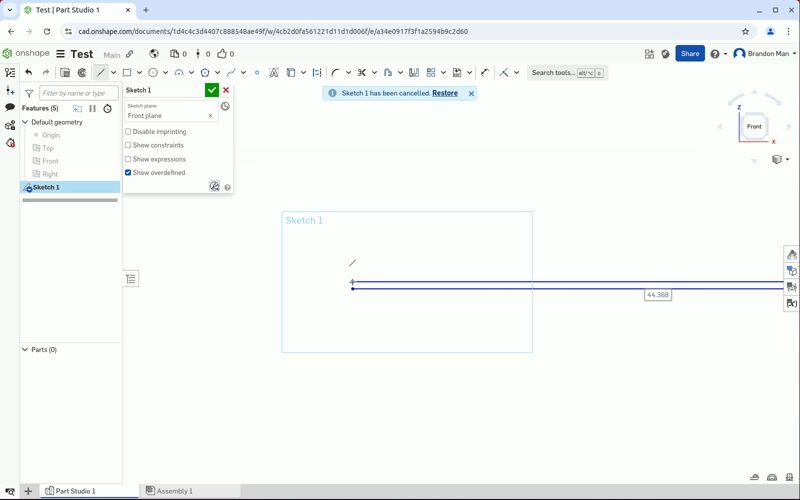
scroll(-6)
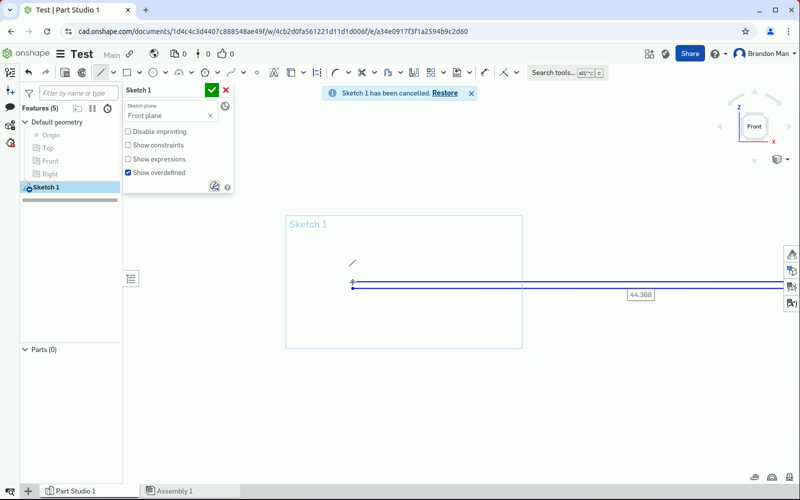
scroll(-6)
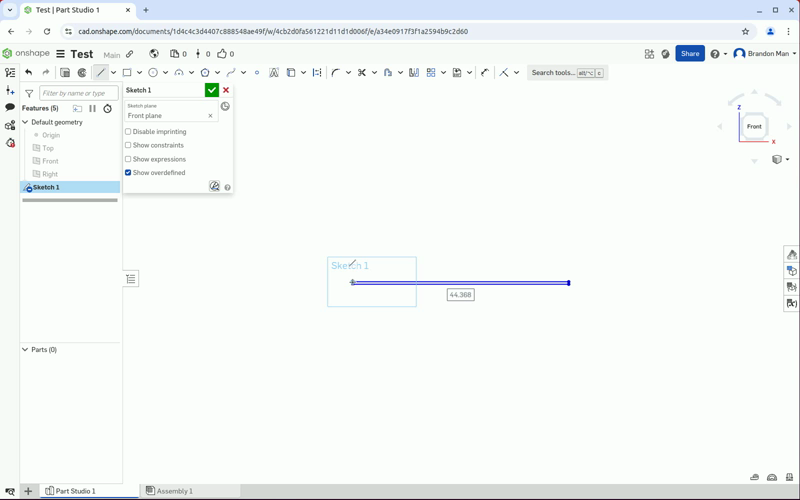
key_up(shift)
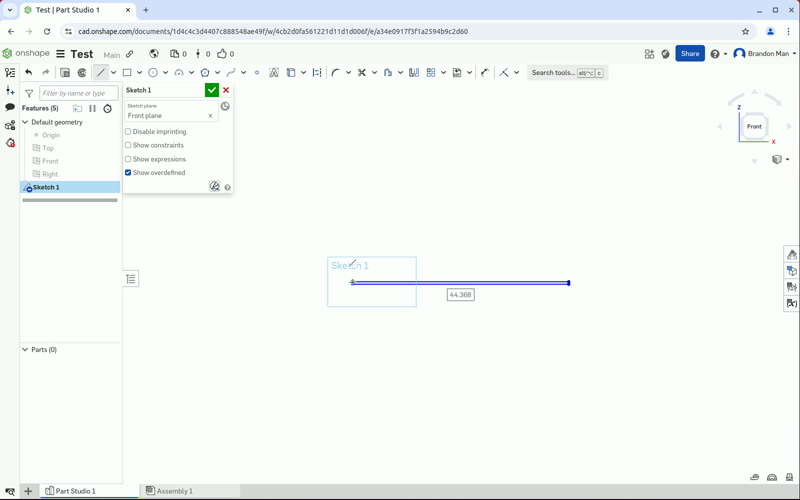
mouse_move(382, 281)
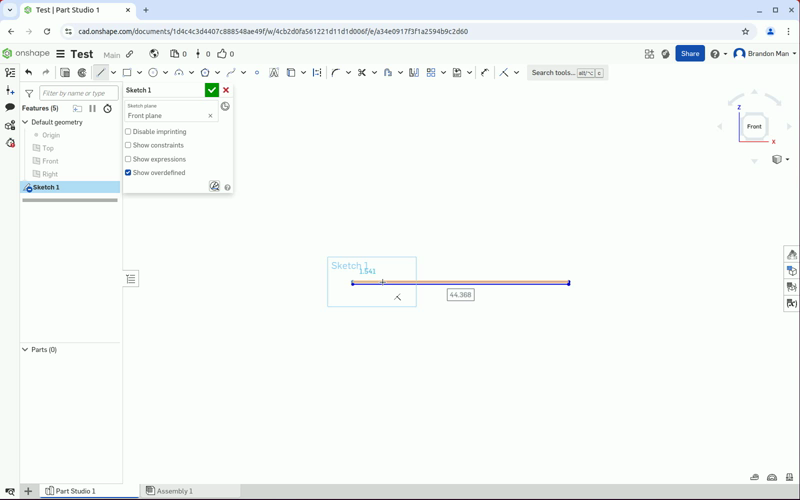
key_down(shift)
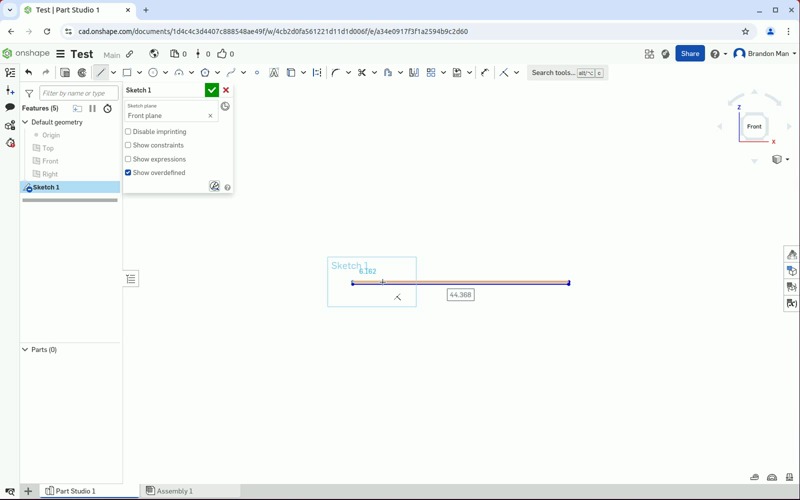
mouse_move(352, 284)
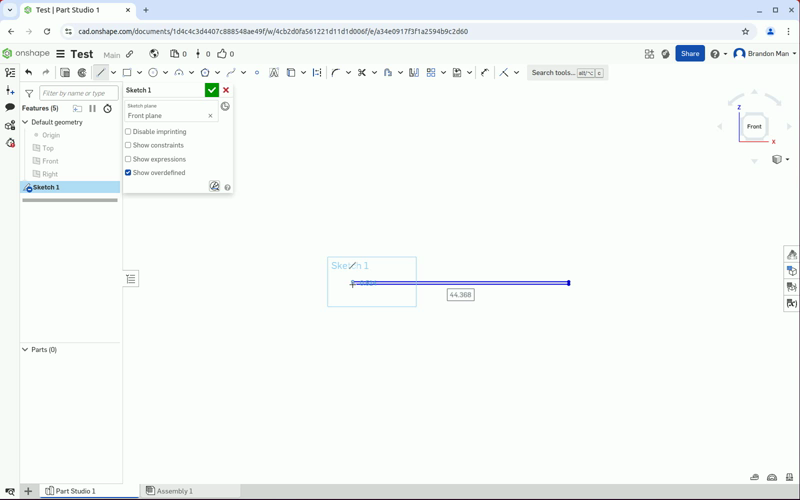
scroll(6)
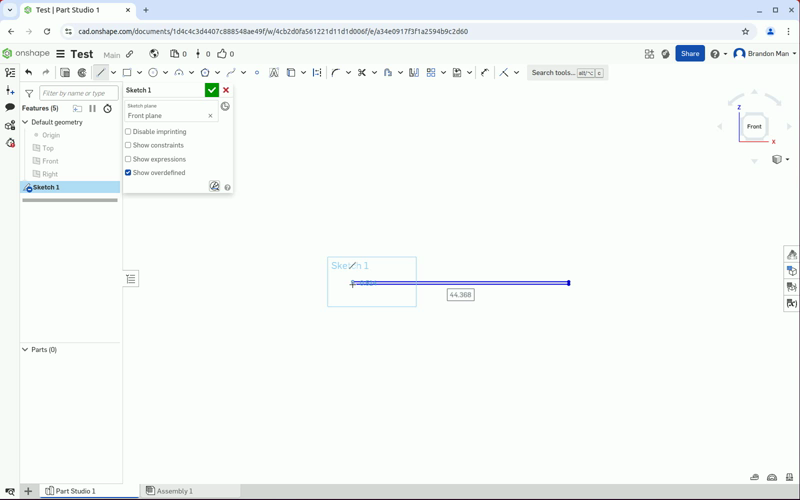
scroll(6)
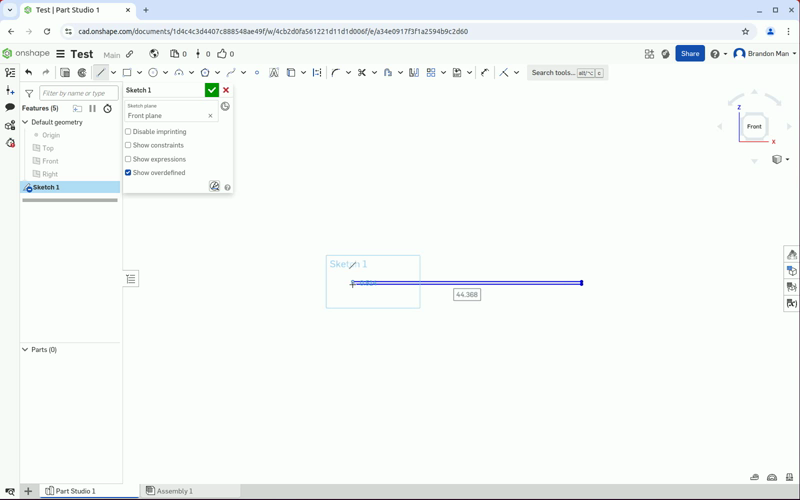
scroll(6)
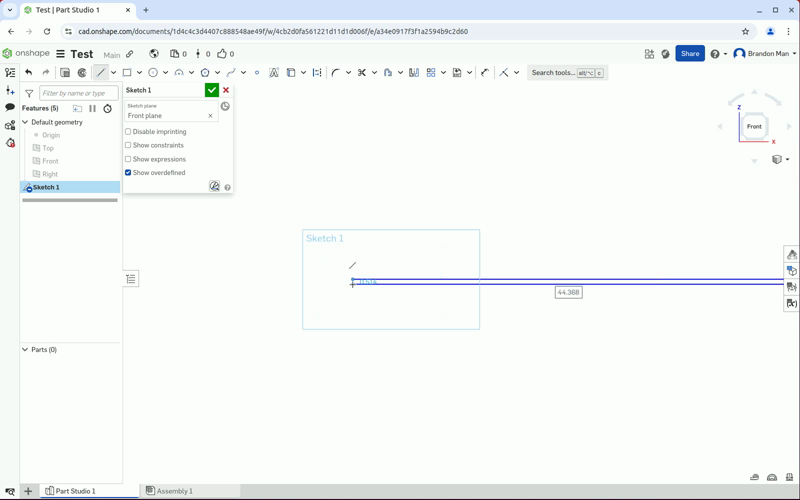
scroll(6)
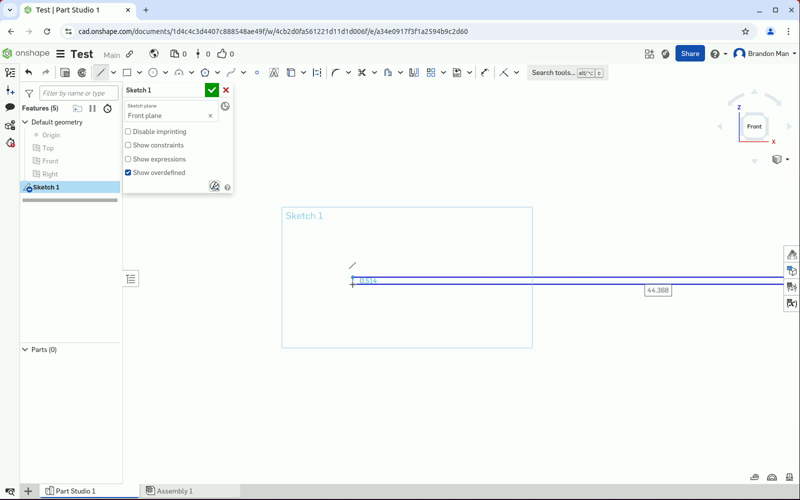
scroll(6)
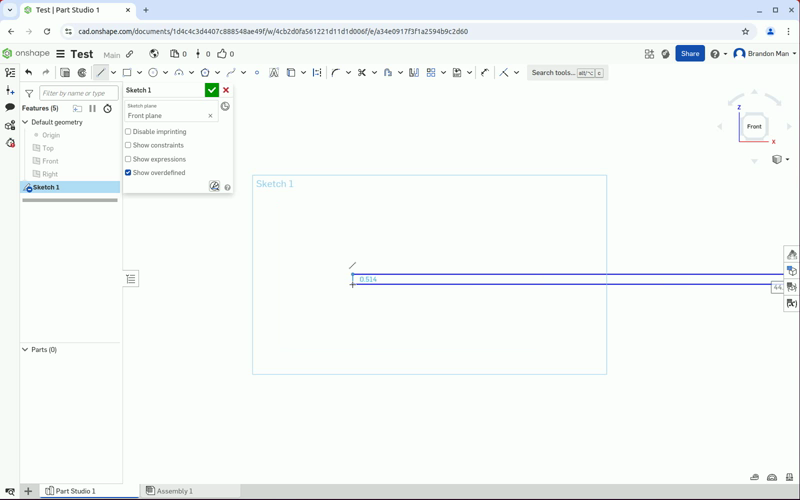
scroll(6)
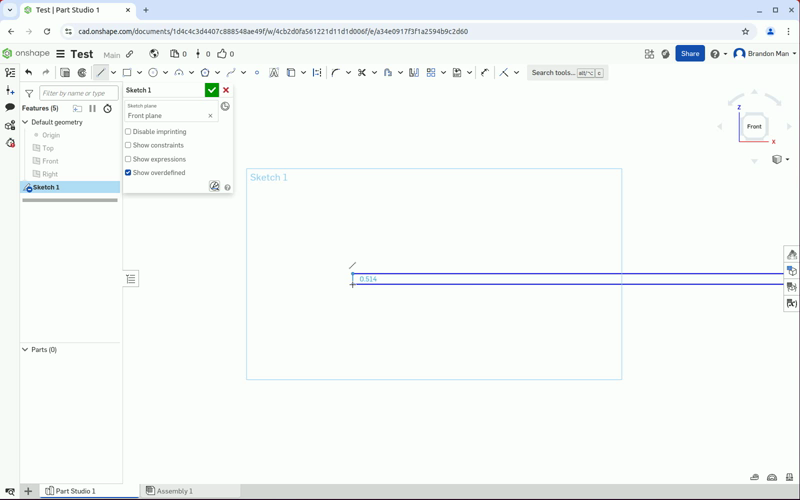
scroll(6)
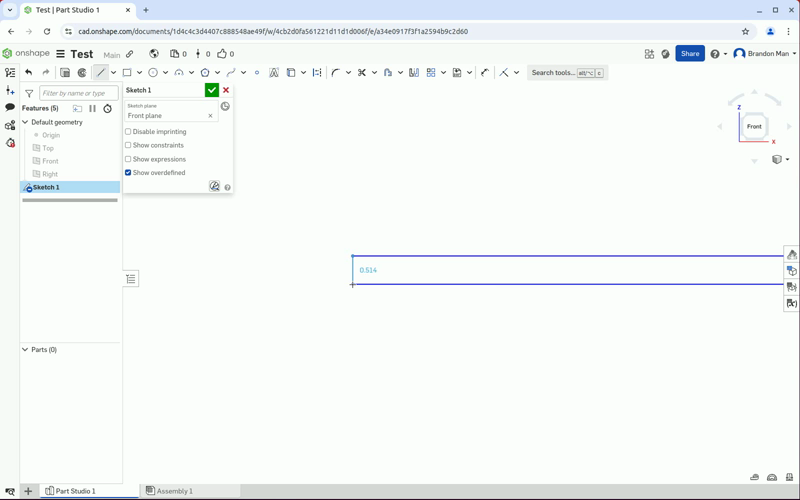
key_up(shift)
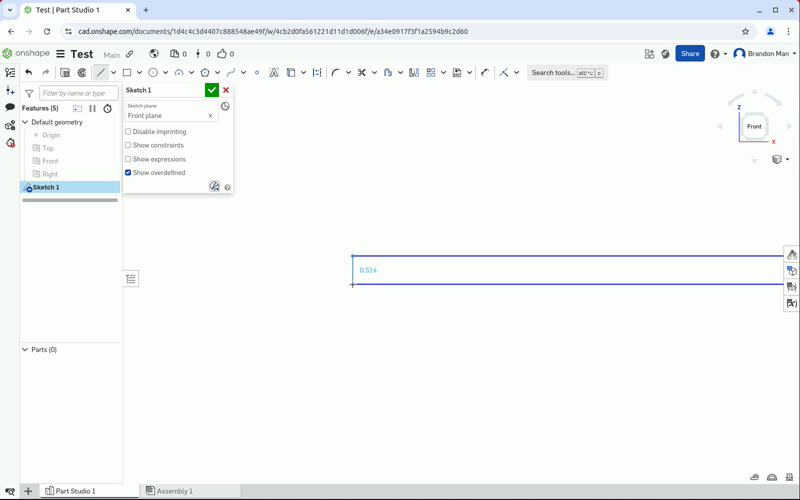
click(352, 284)
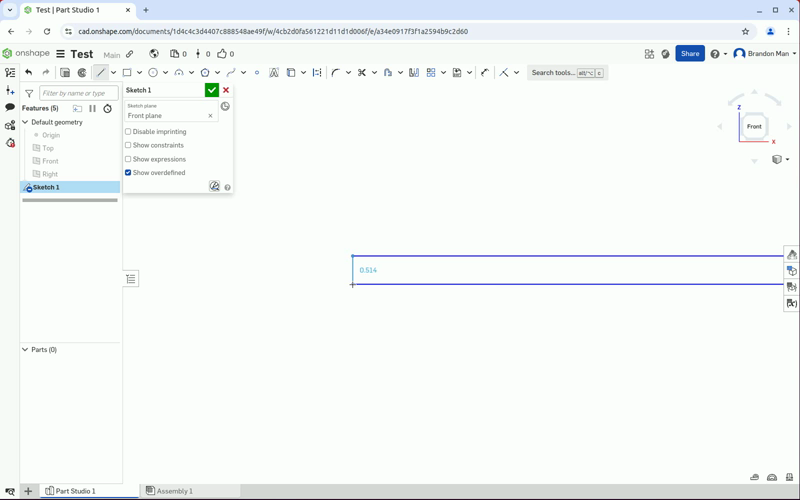
scroll(-6)
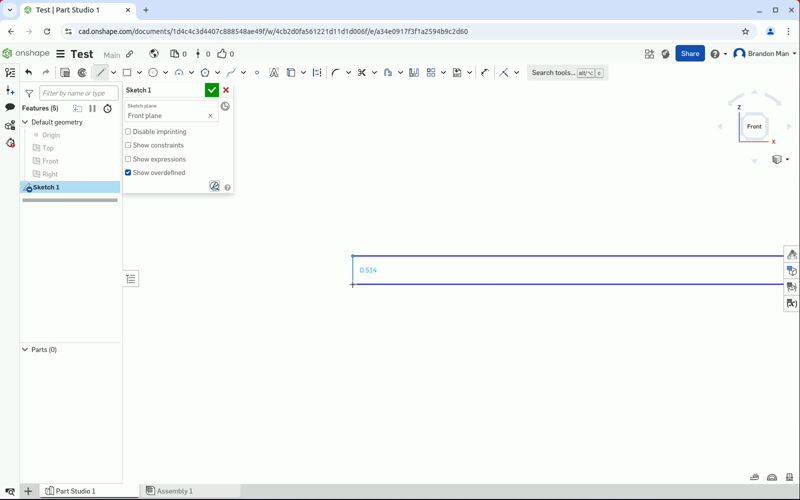
scroll(-6)
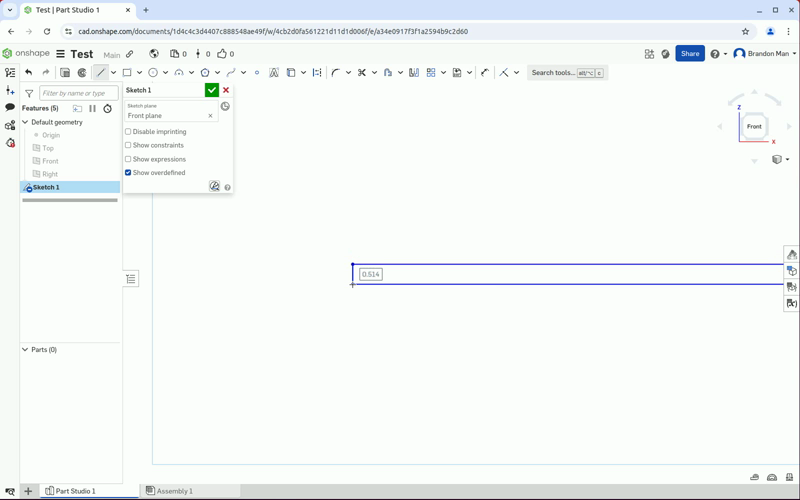
scroll(-6)
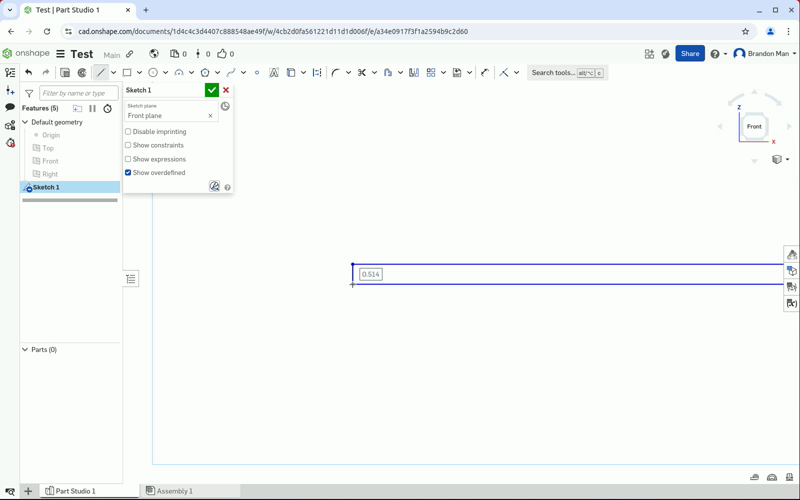
scroll(-6)
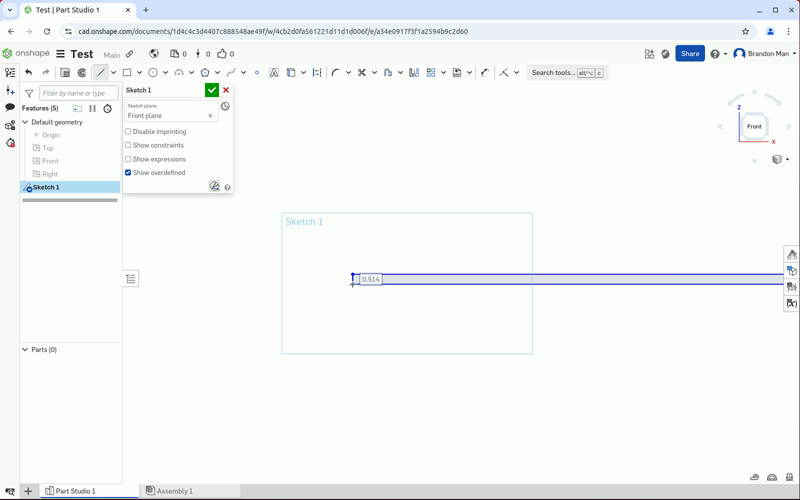
scroll(-6)
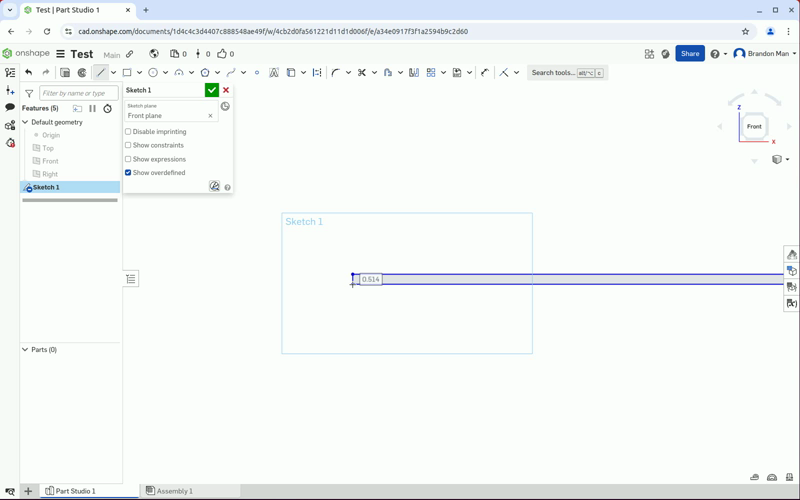
scroll(-6)
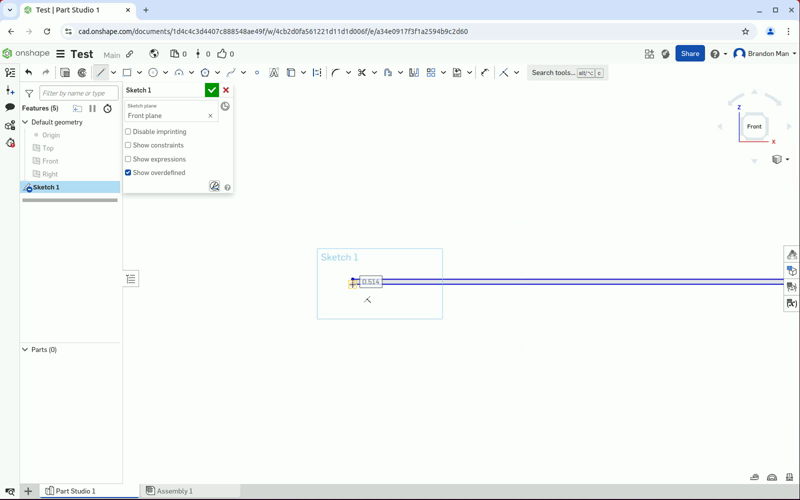
scroll(-6)
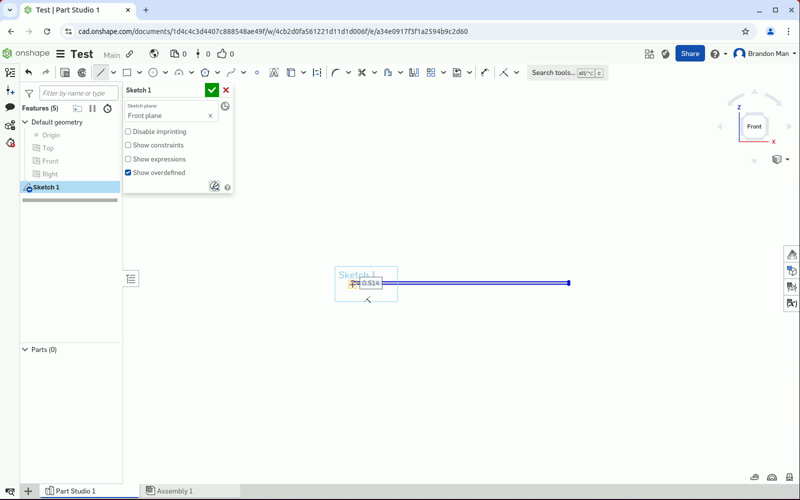
key(esc)
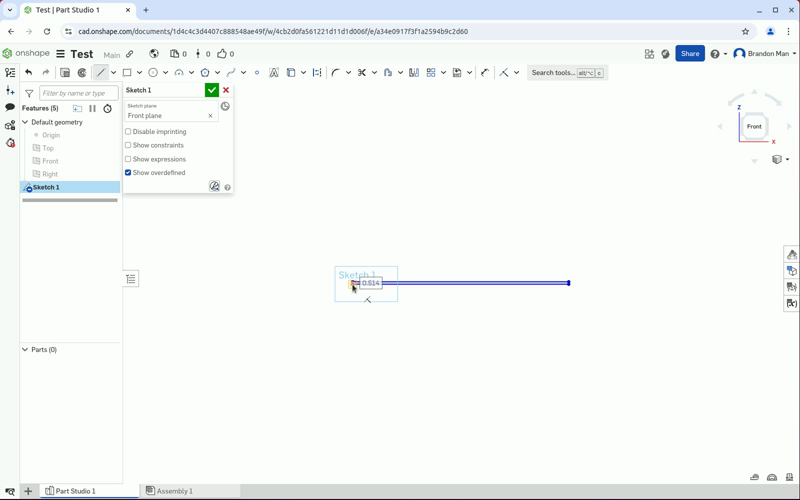
mouse_move(403, 282)
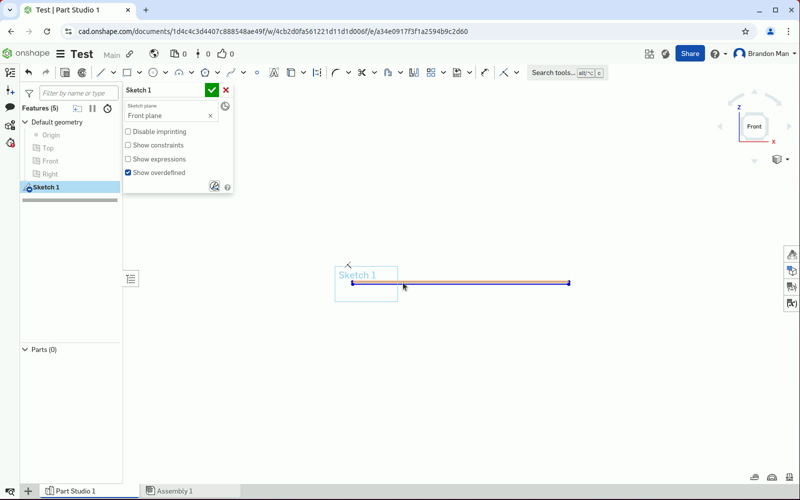
scroll(6)
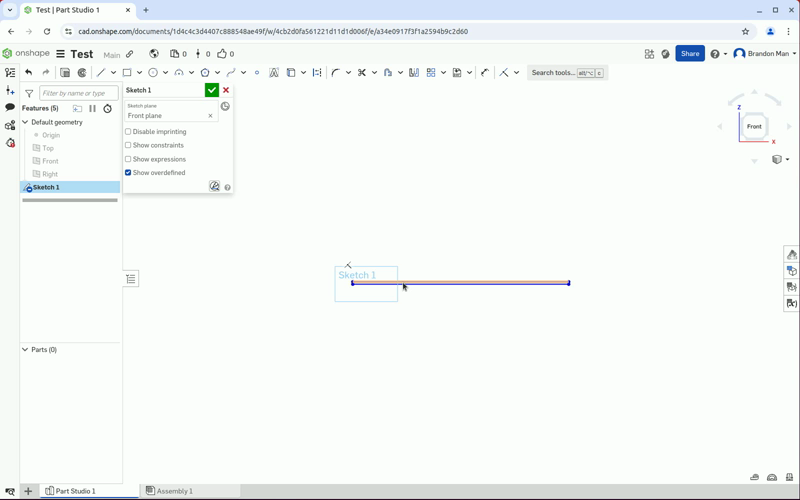
scroll(6)
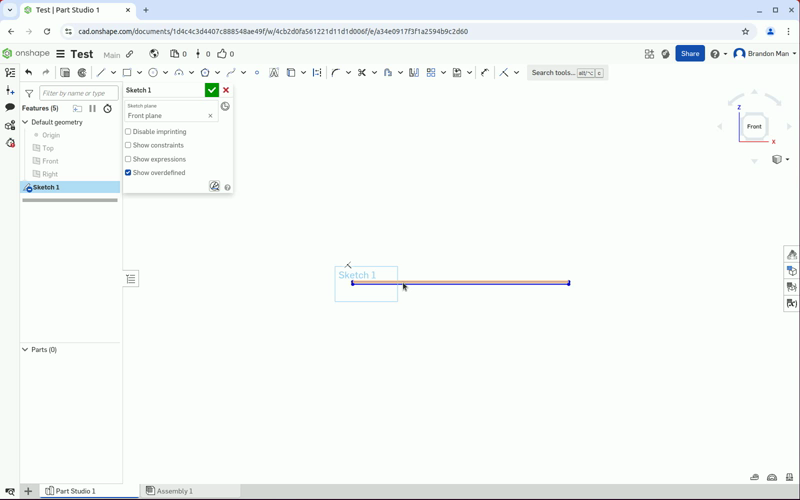
scroll(6)
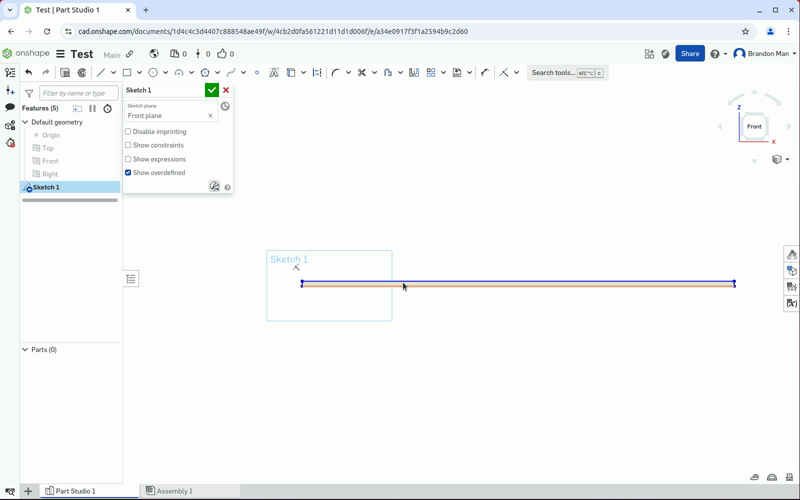
scroll(6)
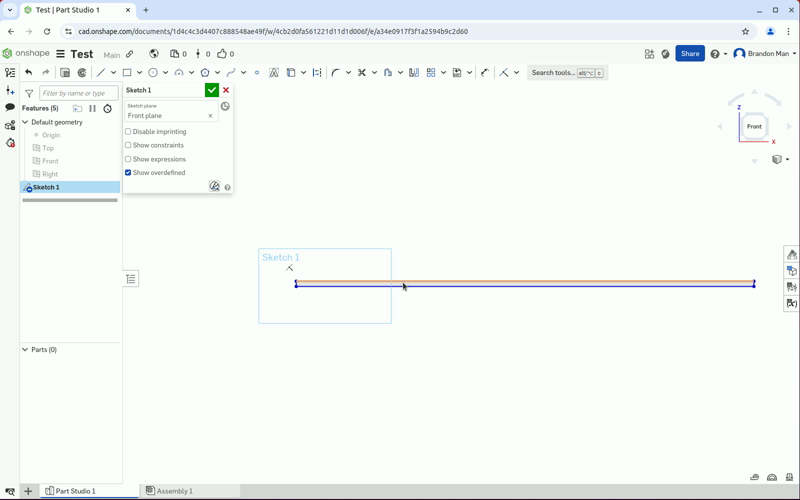
scroll(6)
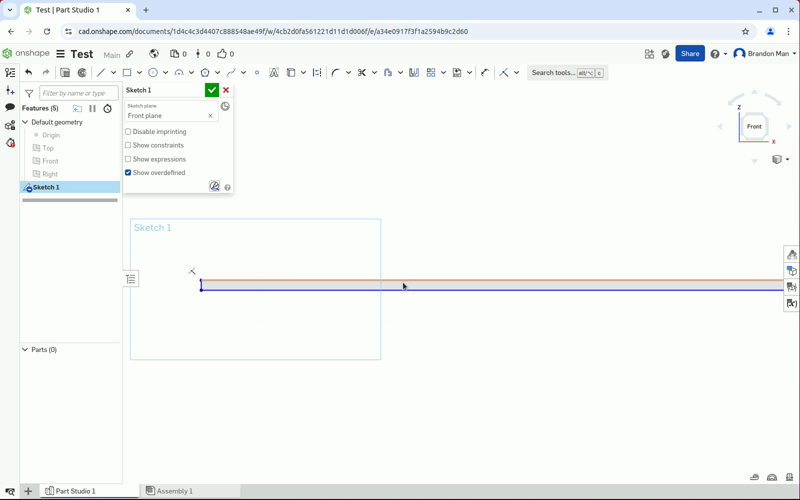
scroll(6)
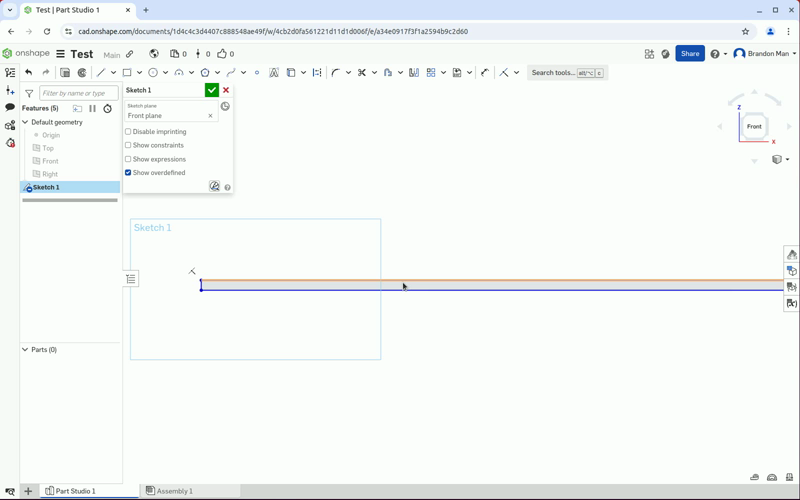
scroll(6)
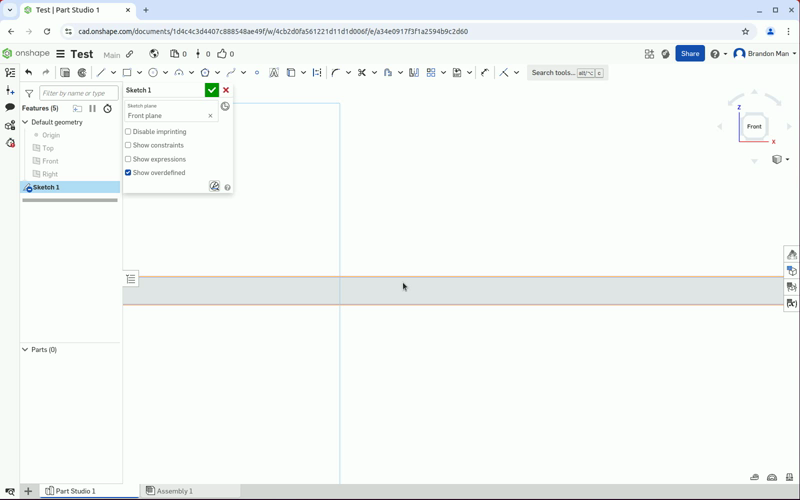
click(403, 282)
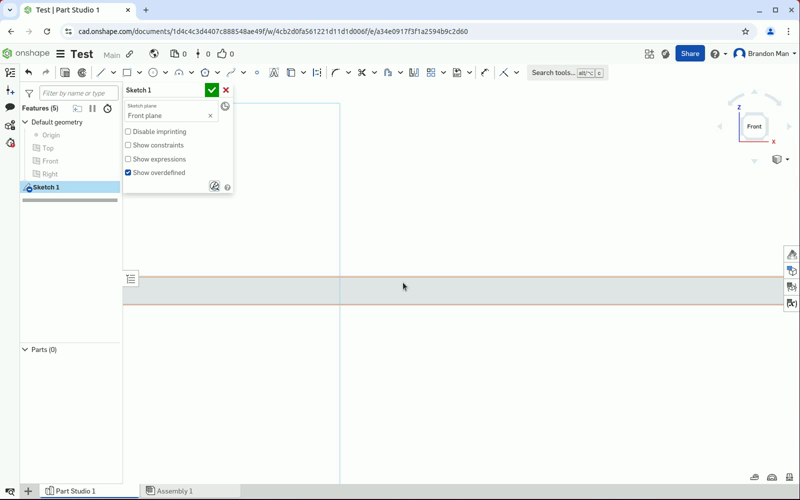
scroll(-6)
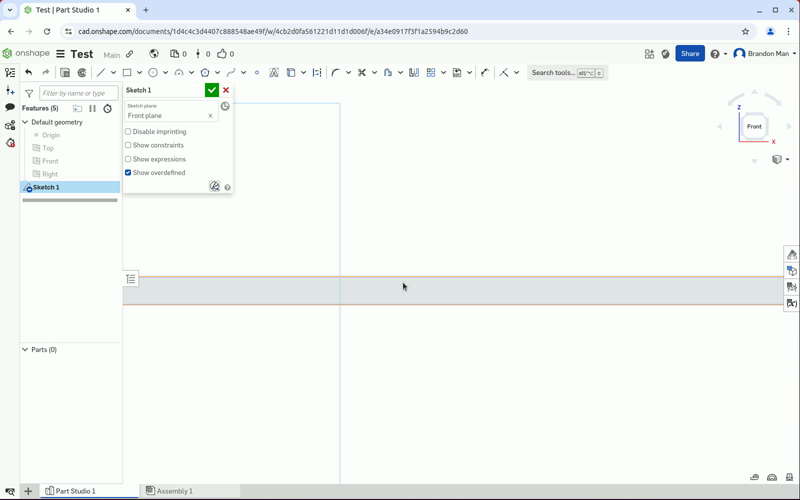
scroll(-6)
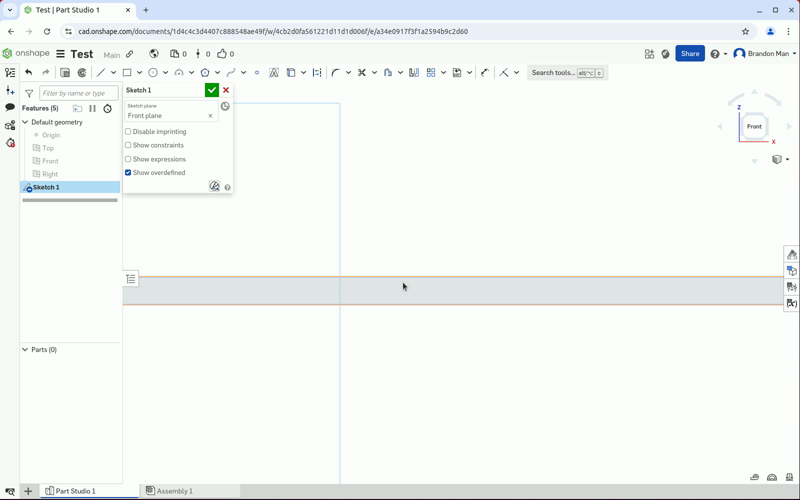
scroll(-6)
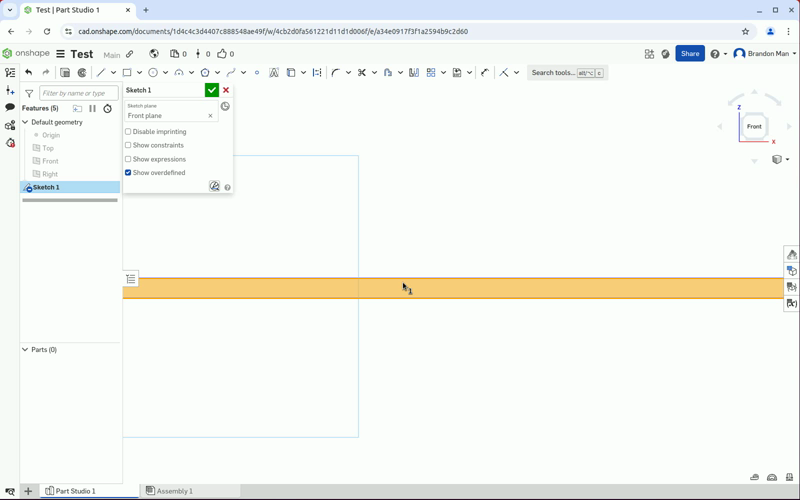
scroll(-6)
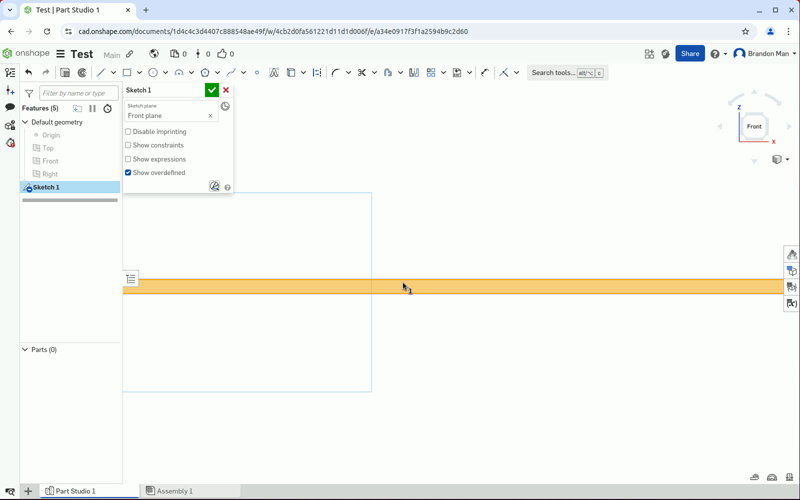
scroll(-6)
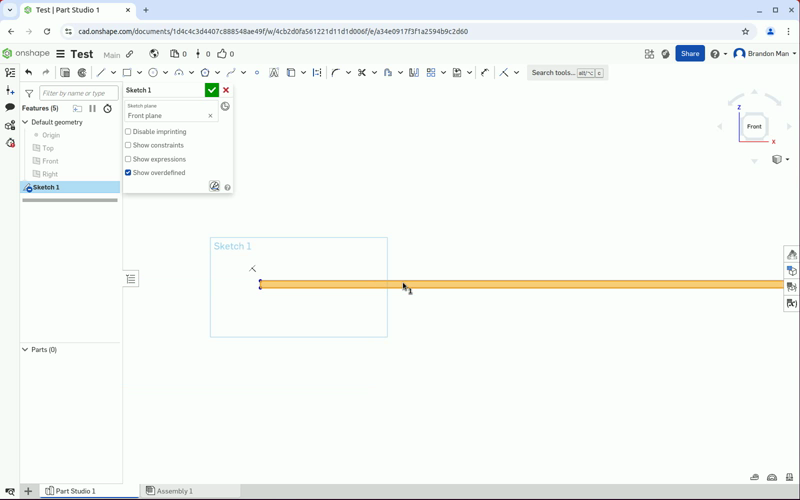
scroll(-6)
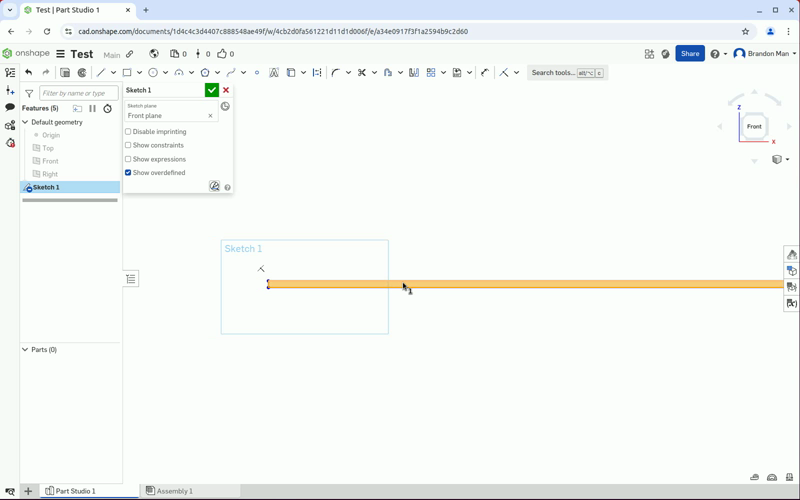
scroll(-6)
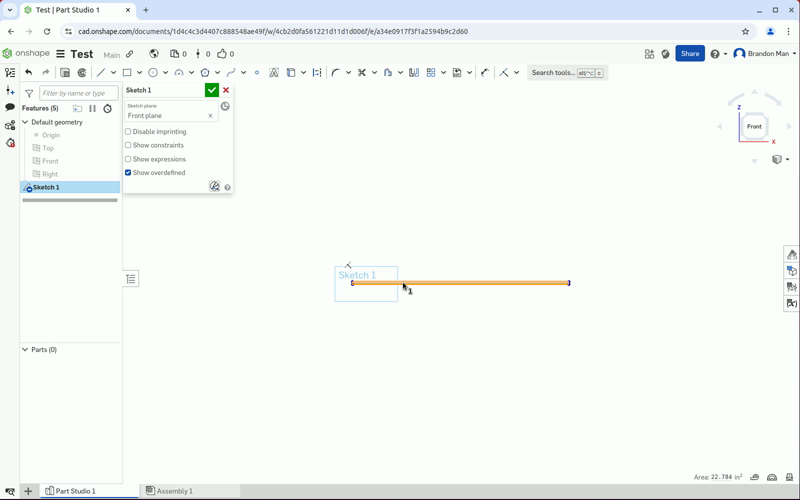
mouse_move(73, 352)
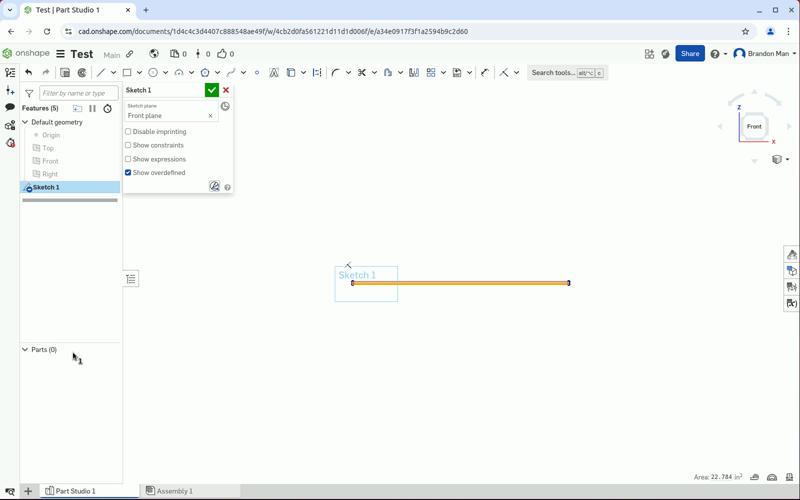
key(shift+y)
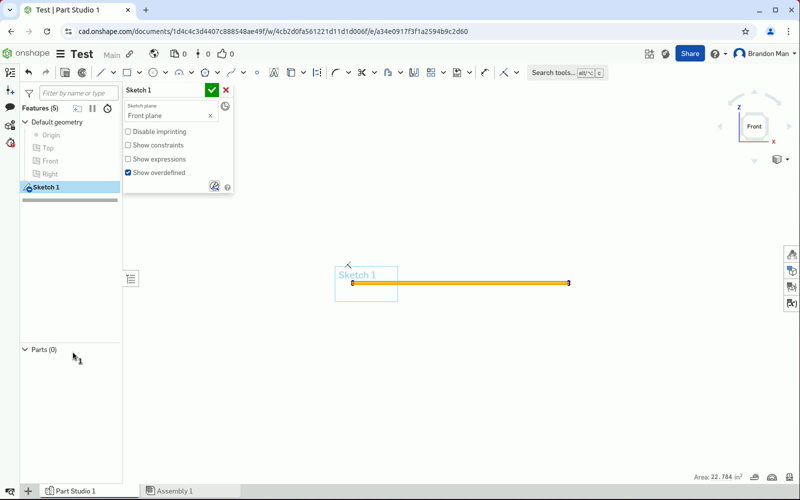
key(shift+e)
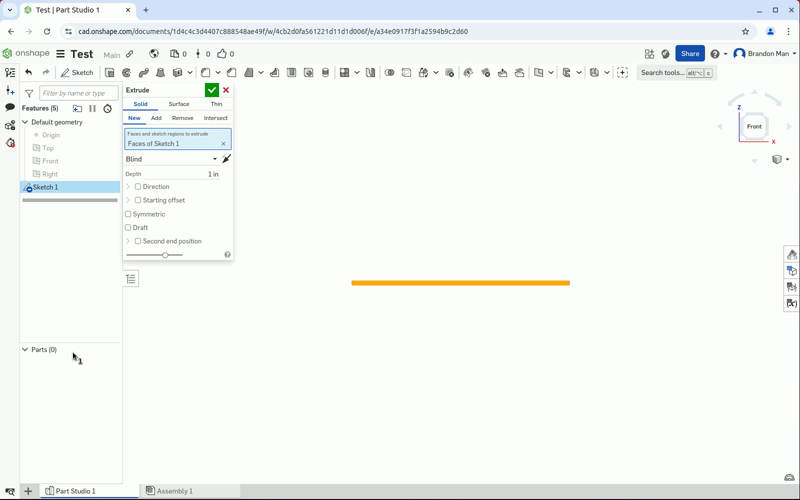
mouse_move(143, 106)
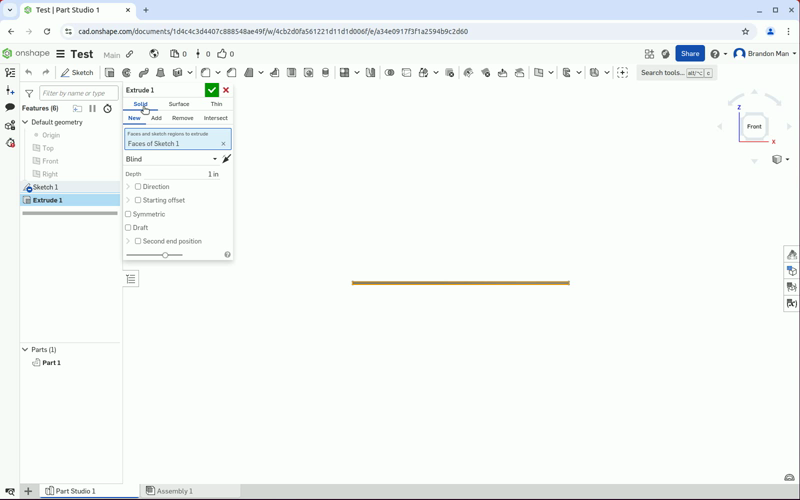
click(143, 106)
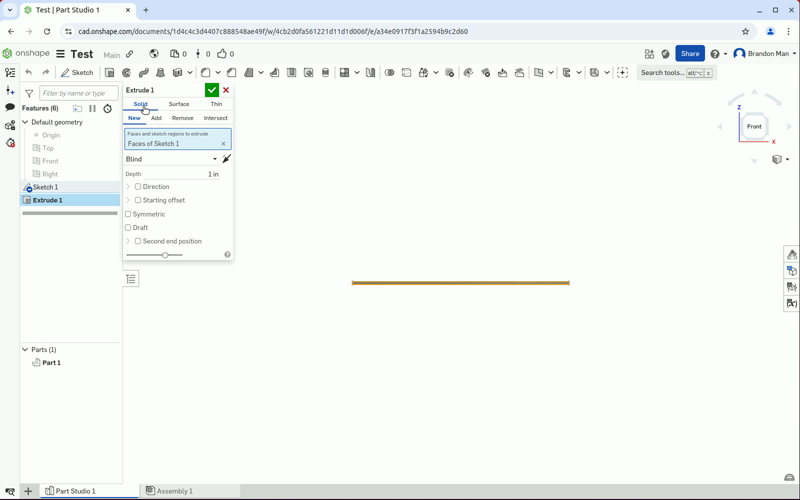
mouse_move(137, 120)
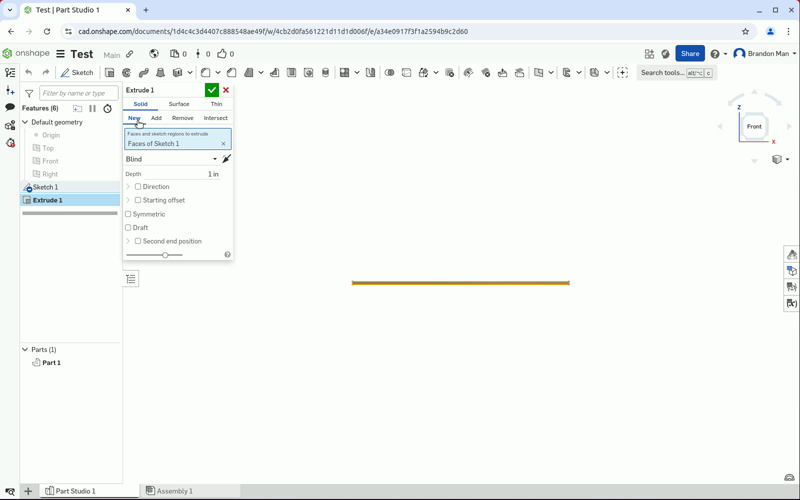
click(137, 120)
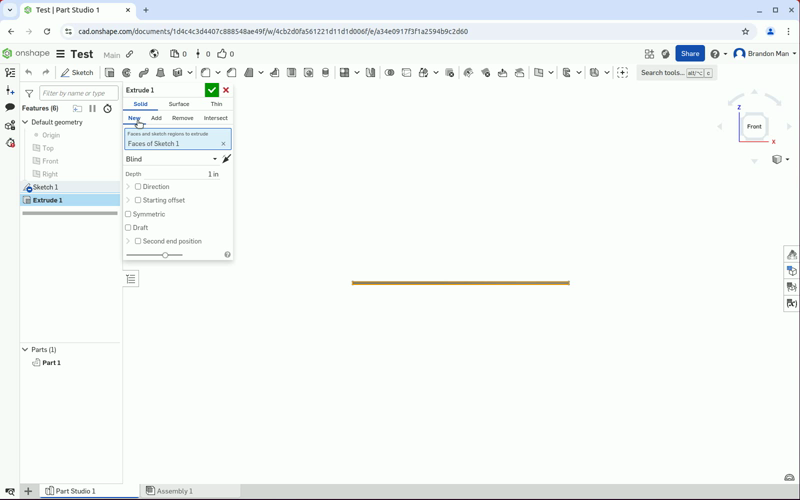
key(tab, 4)
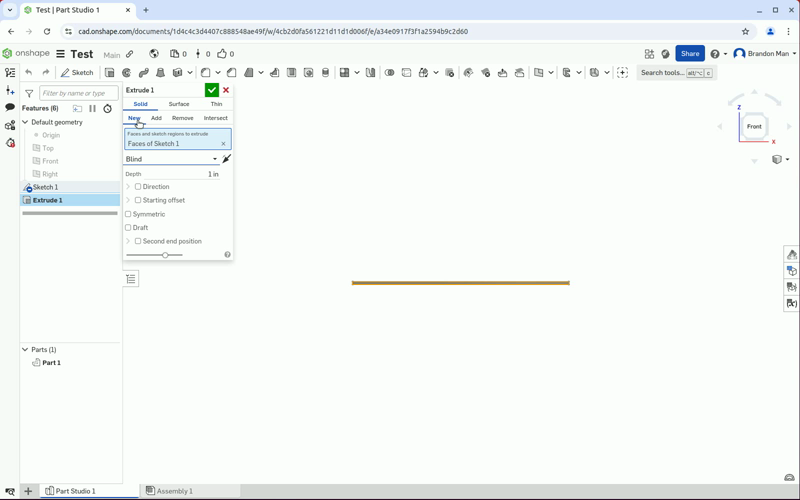
text(23.108)
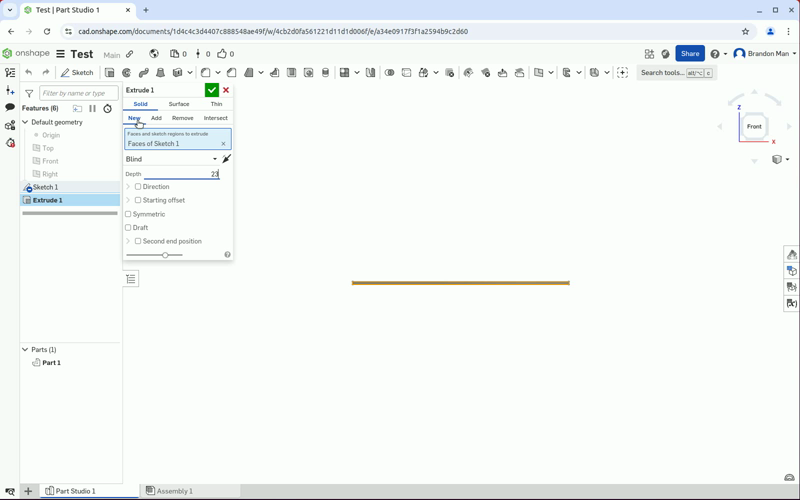
key(enter)
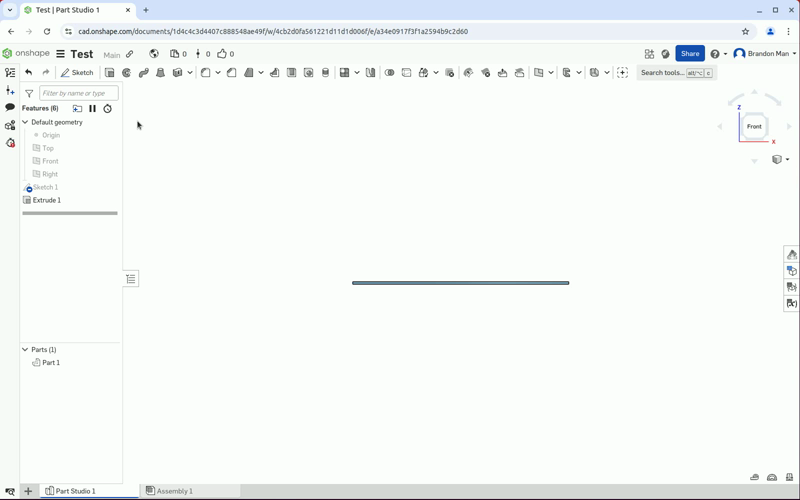
key(shift+h)
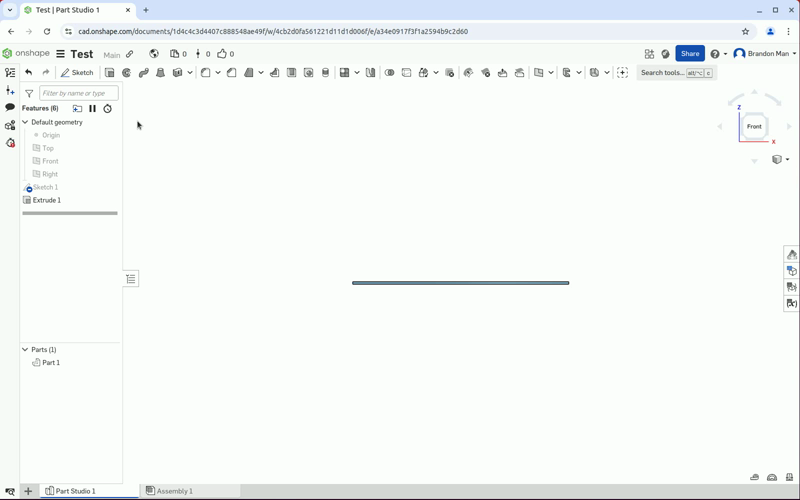
key(shift+h)
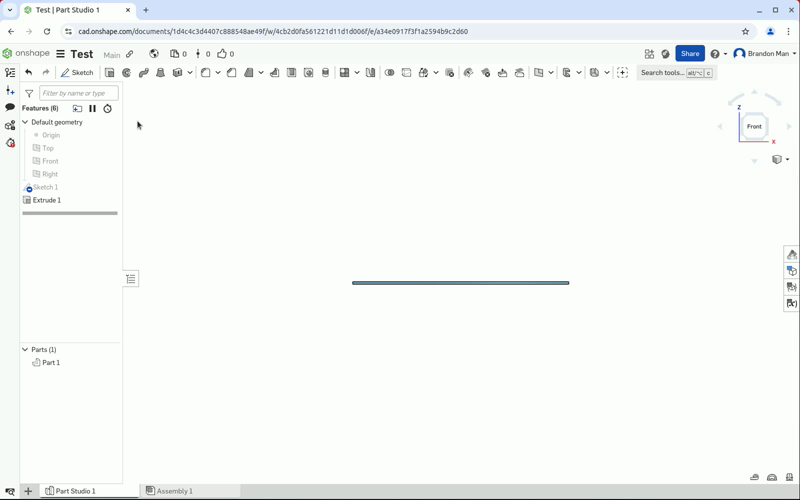
mouse_move(73, 189)
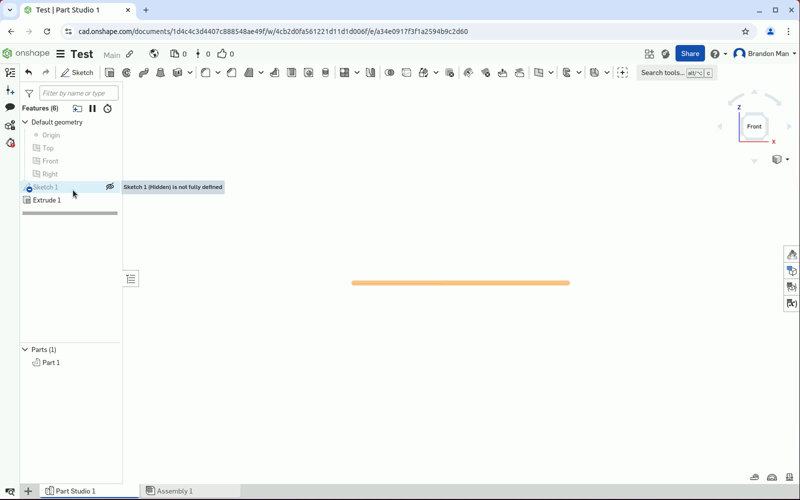
click(73, 189)
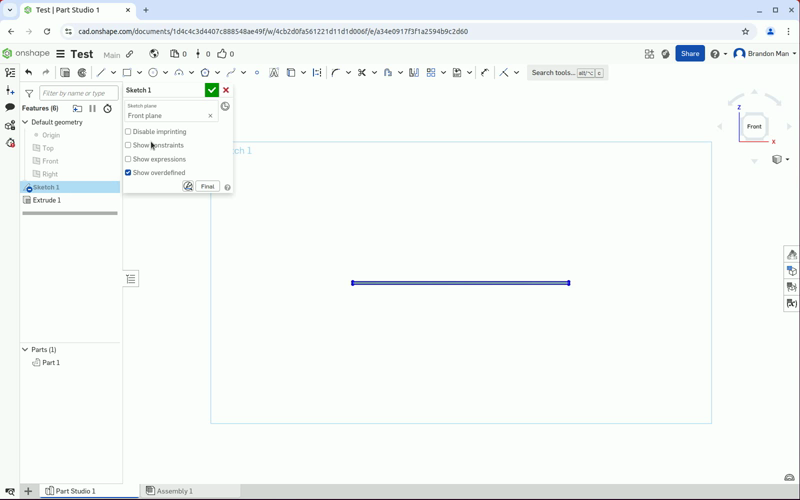
mouse_move(229, 92)
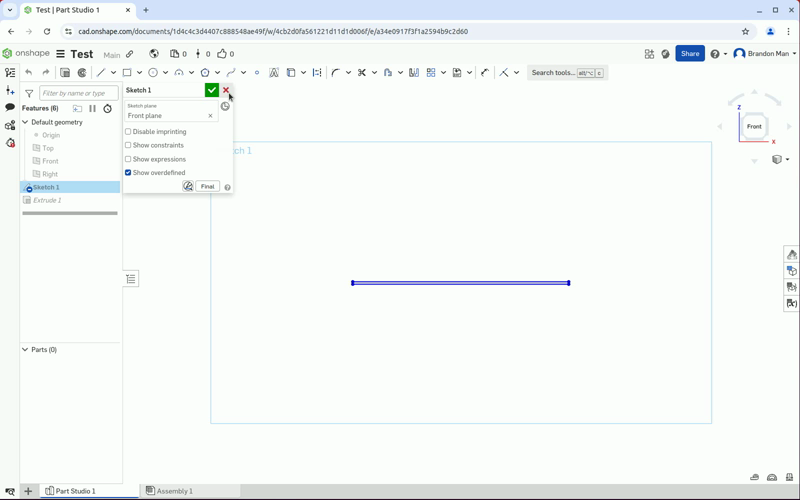
click(229, 92)
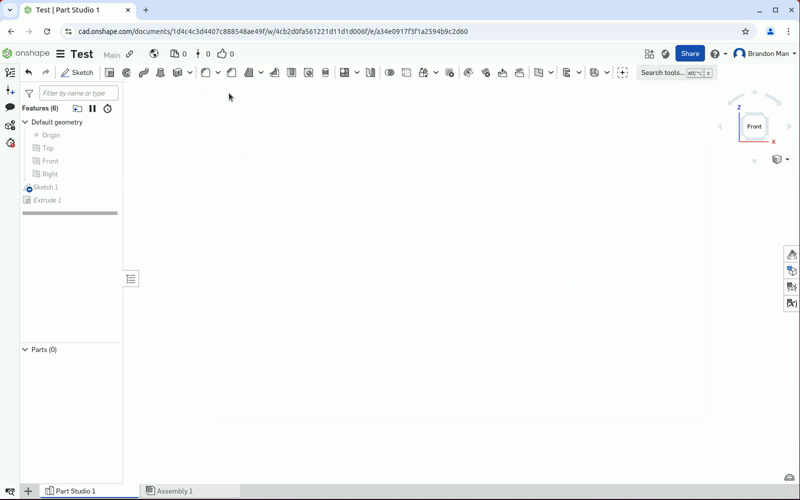
mouse_move(73, 352)
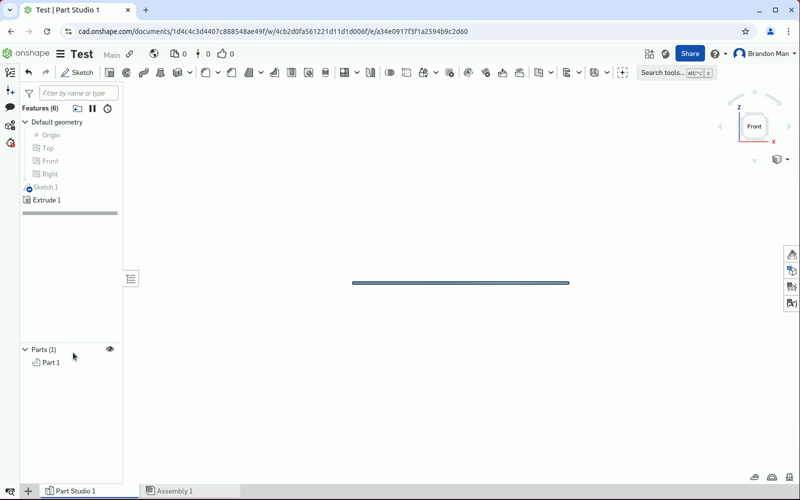
key(y)
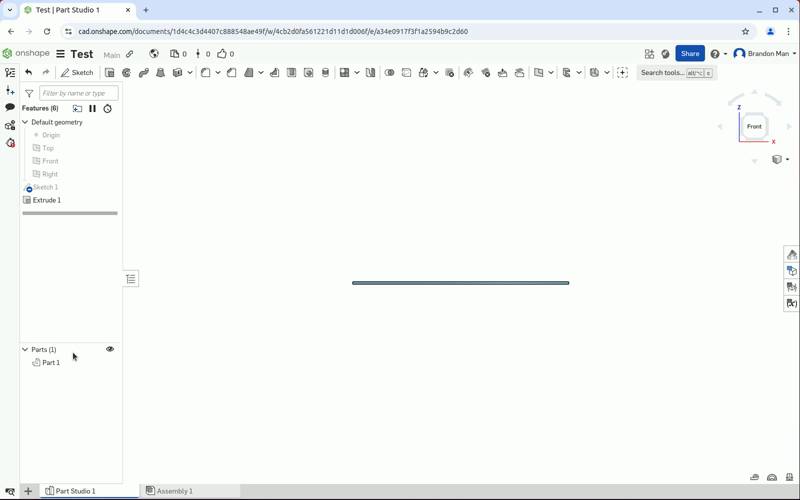
key(shift+p)
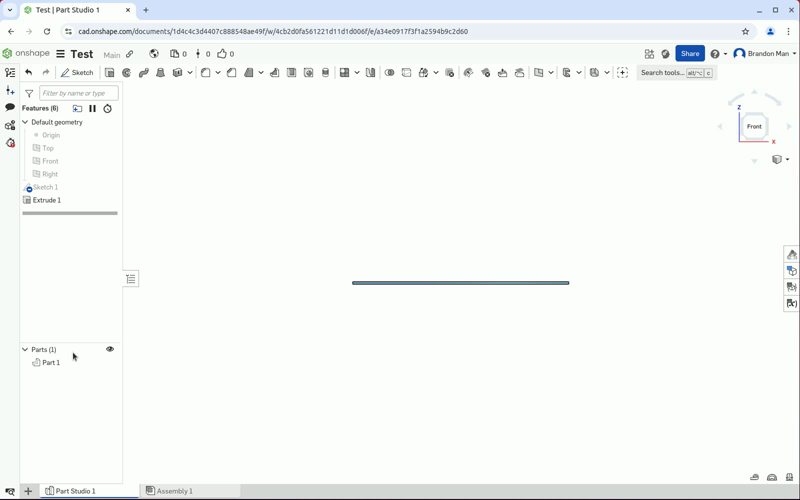
key(space)
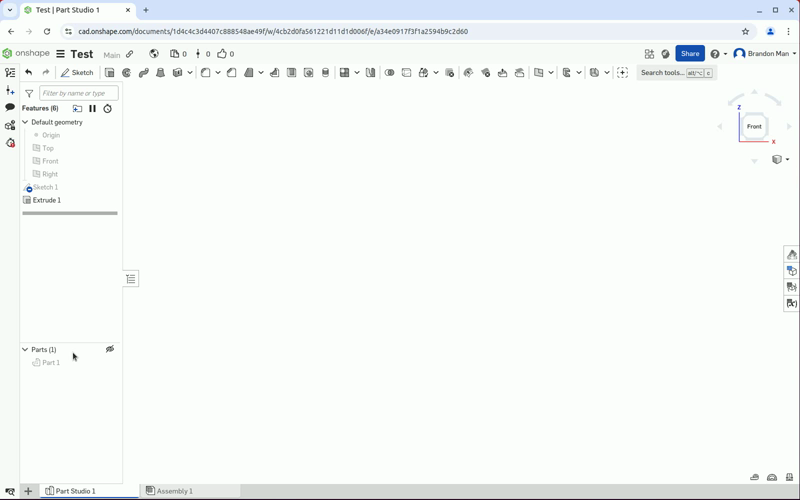
key_down(shift)
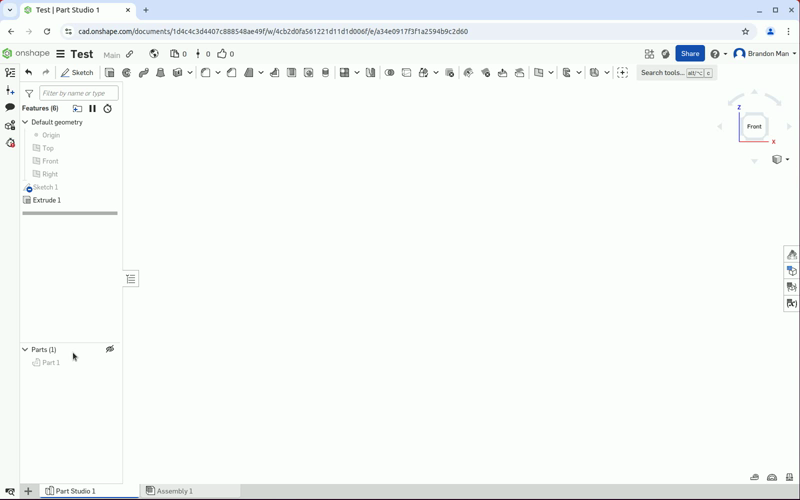
key(down)
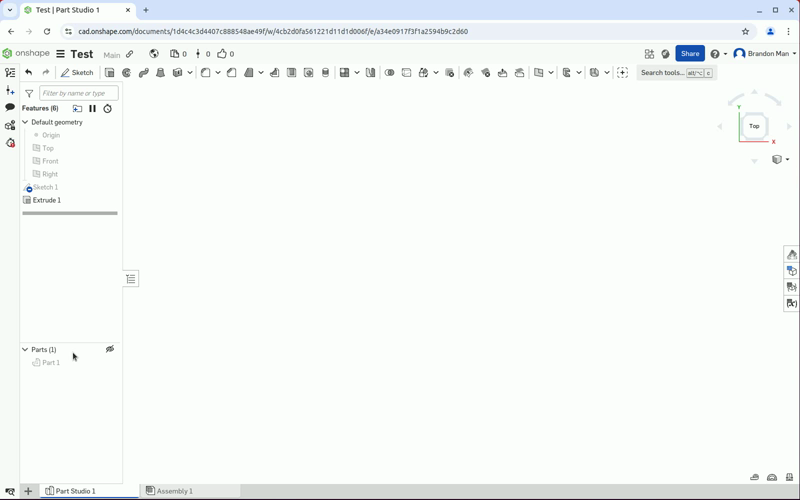
key_up(shift)
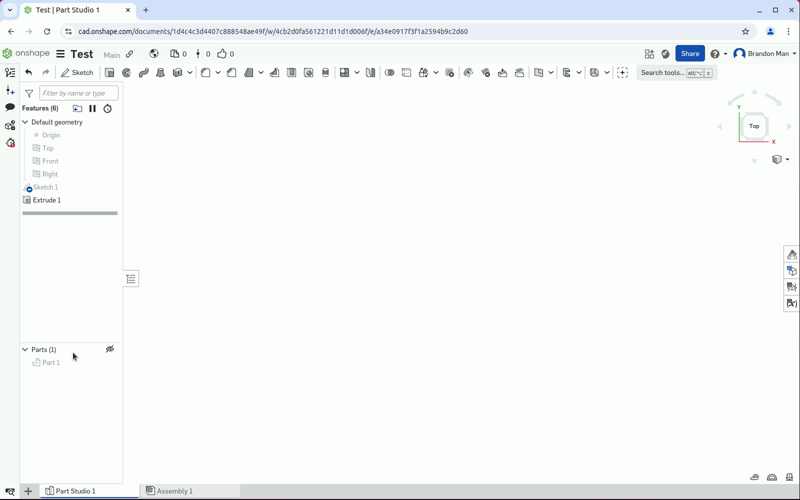
mouse_move(73, 352)
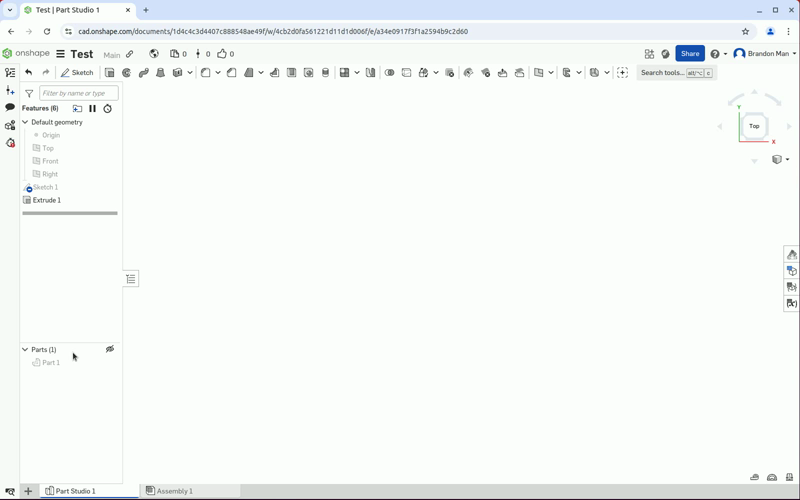
key(shift+y)
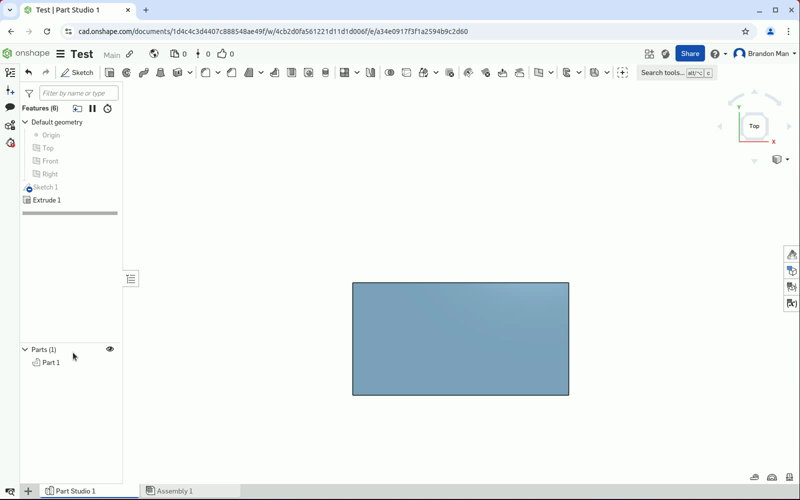
mouse_move(541, 75)
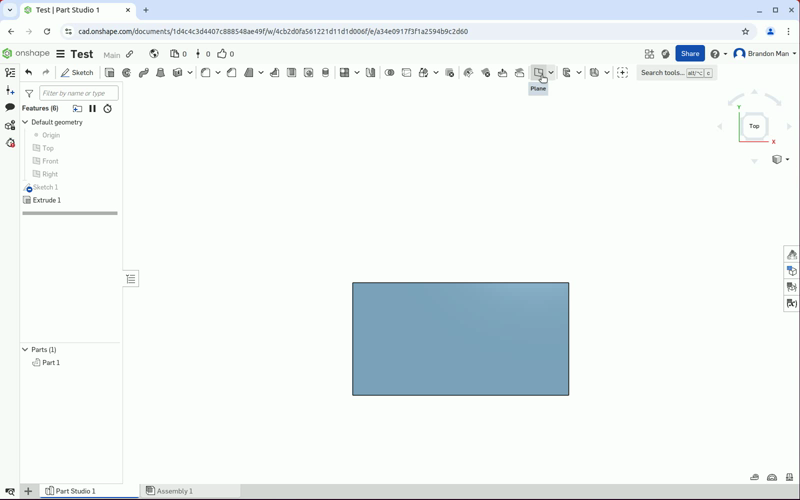
click(541, 75)
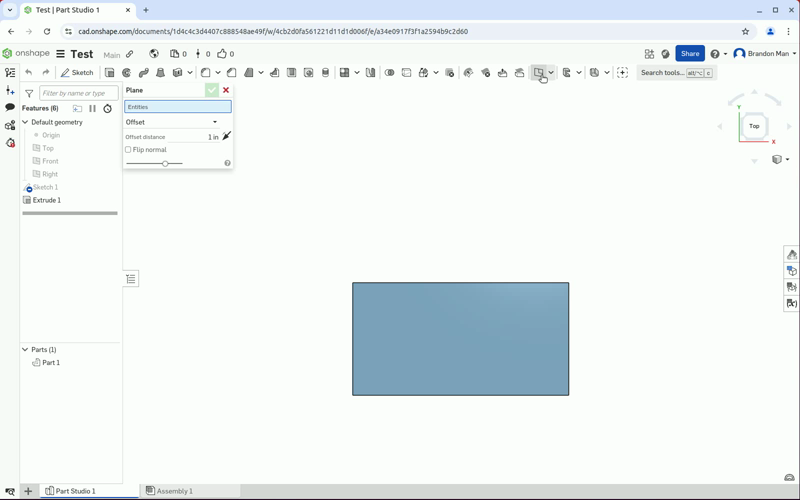
mouse_move(73, 150)
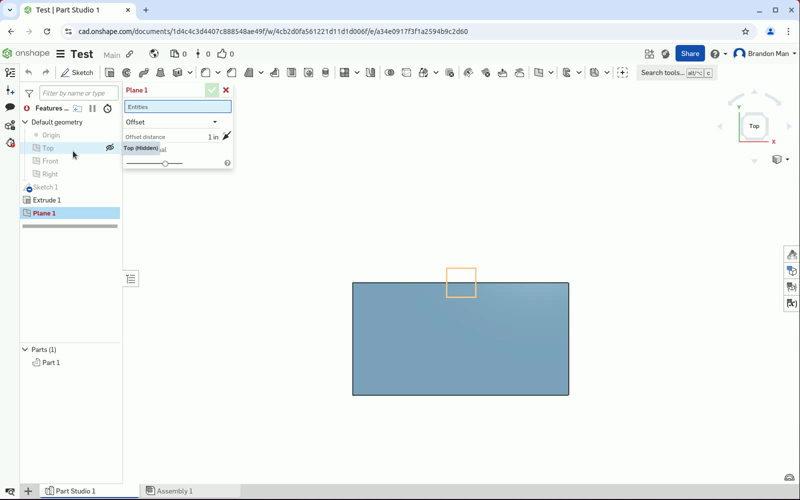
click(73, 150)
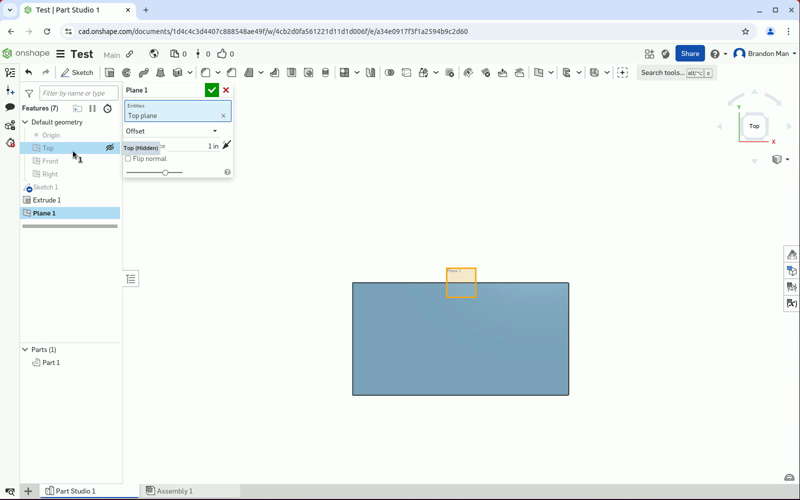
key(tab, 2)
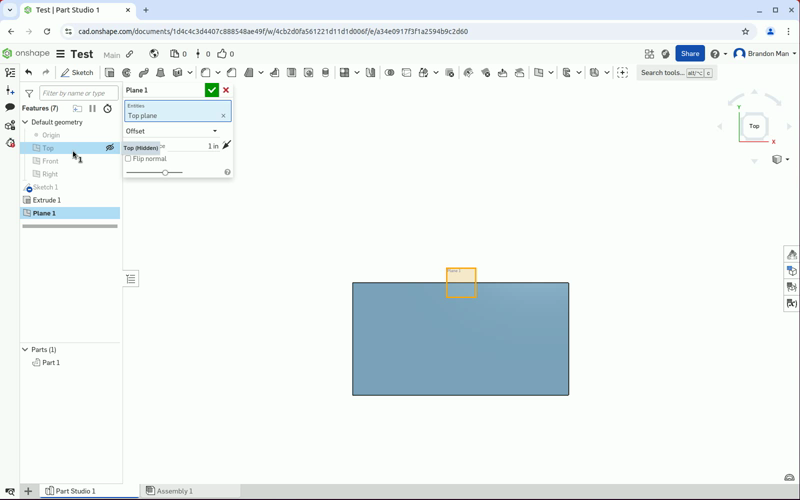
text(0.246)
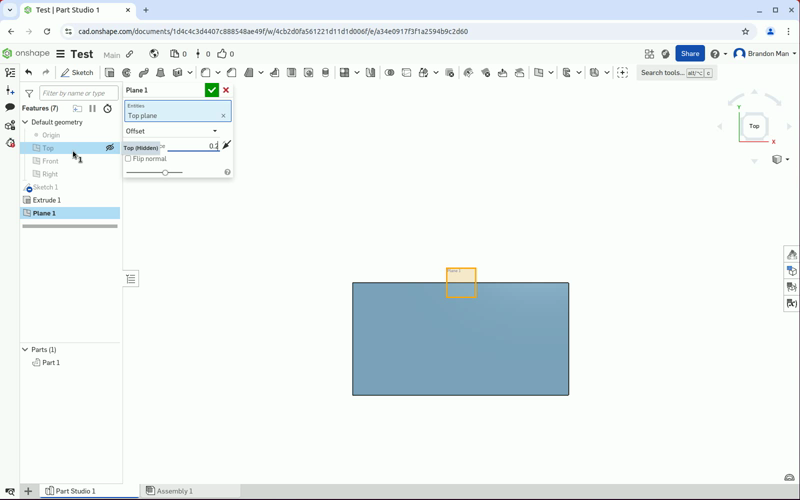
key(enter, 2)
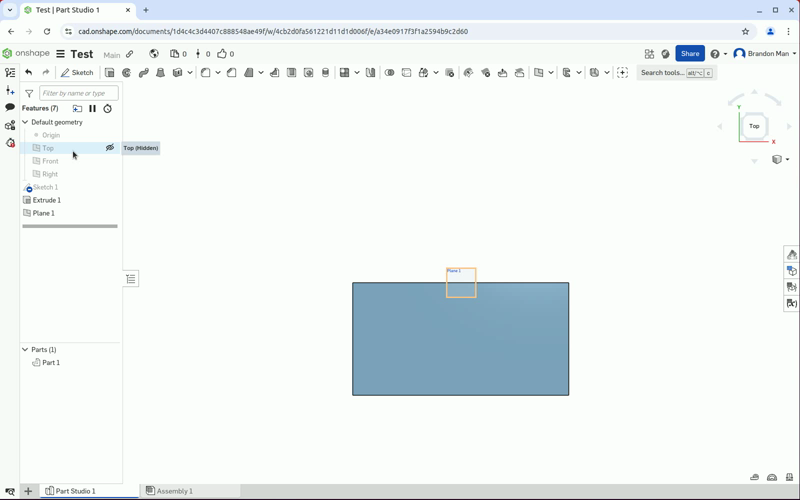
key(shift+s)
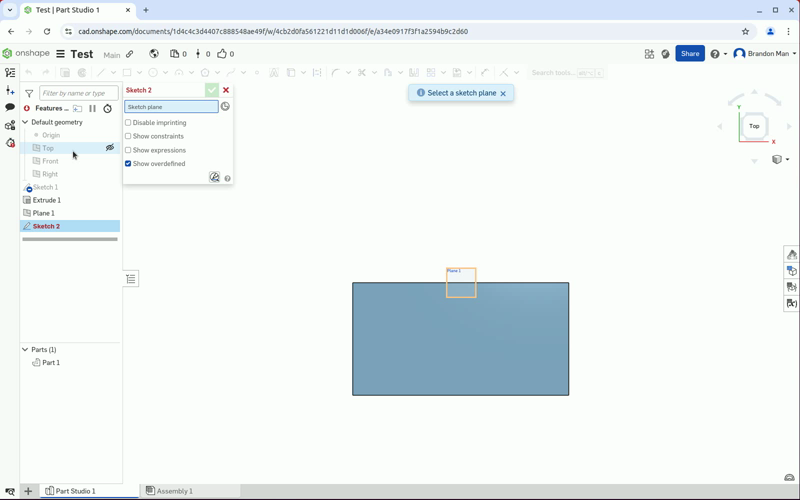
mouse_move(73, 215)
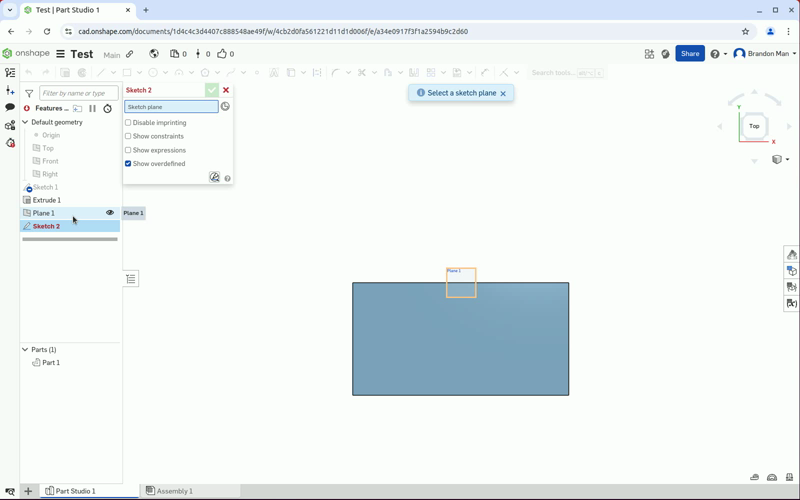
click(73, 215)
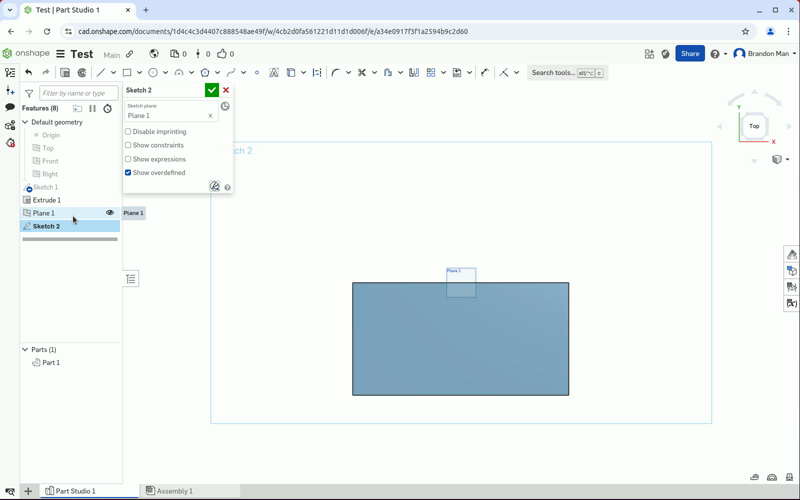
mouse_move(73, 352)
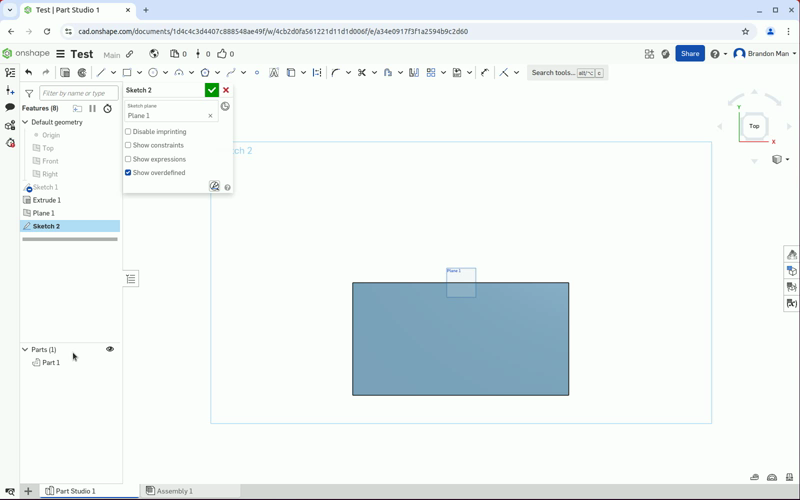
key(y)
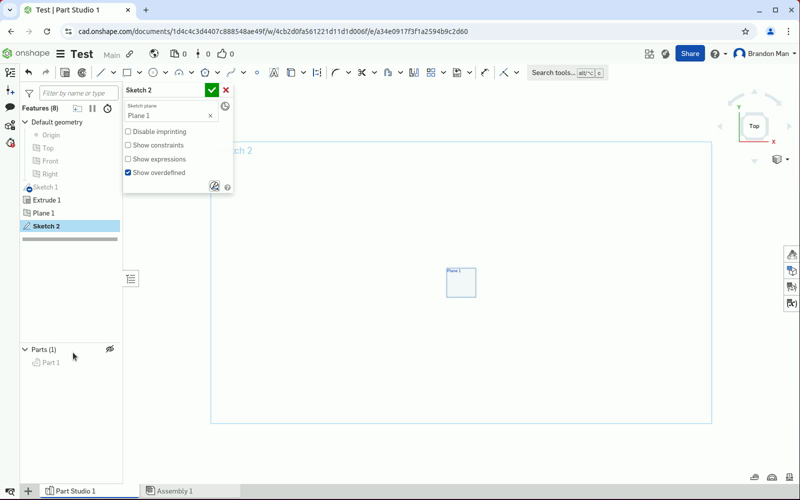
key(l)
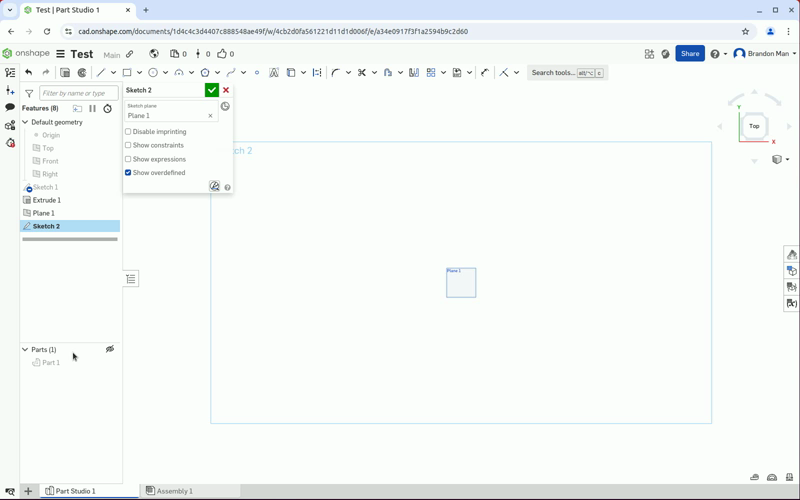
key_down(shift)
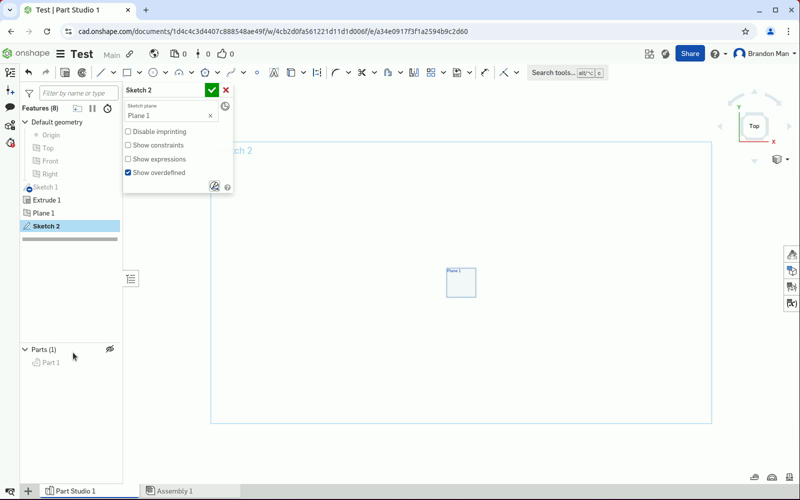
mouse_move(352, 291)
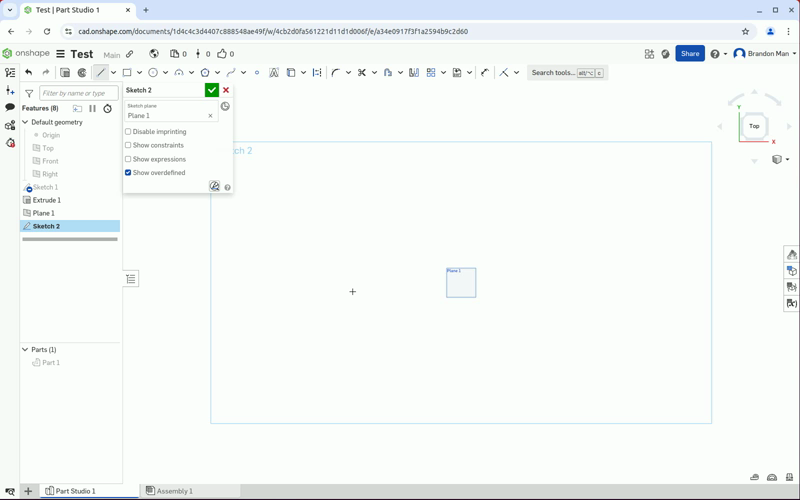
click(352, 291)
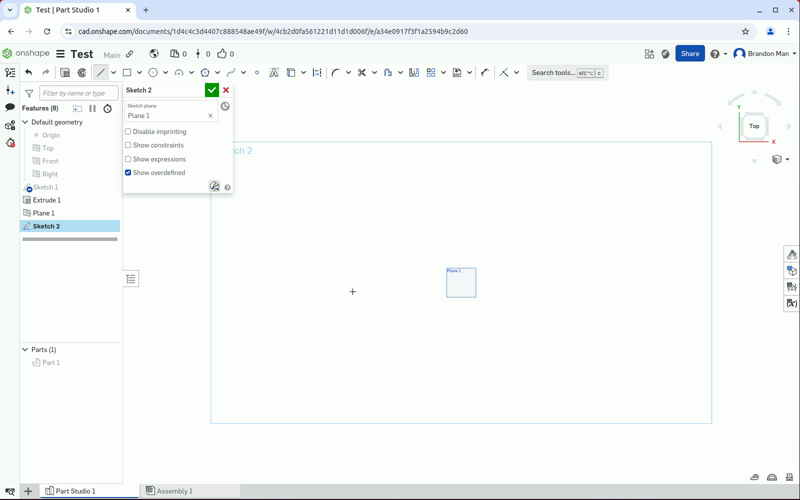
key_up(shift)
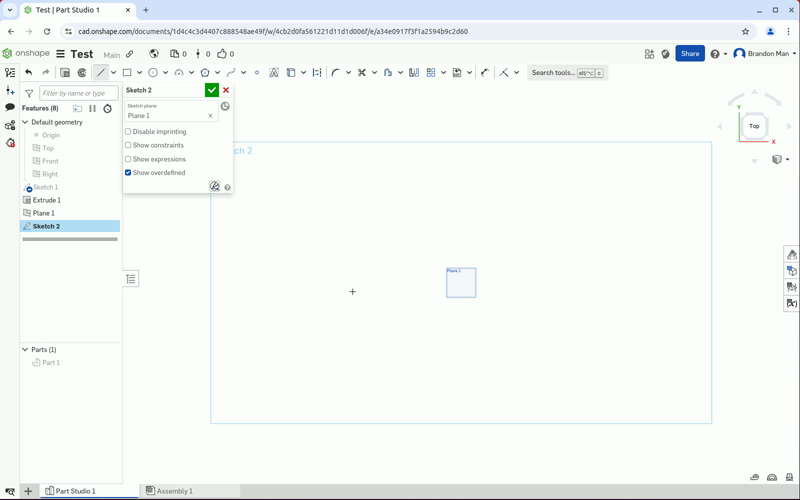
key_down(shift)
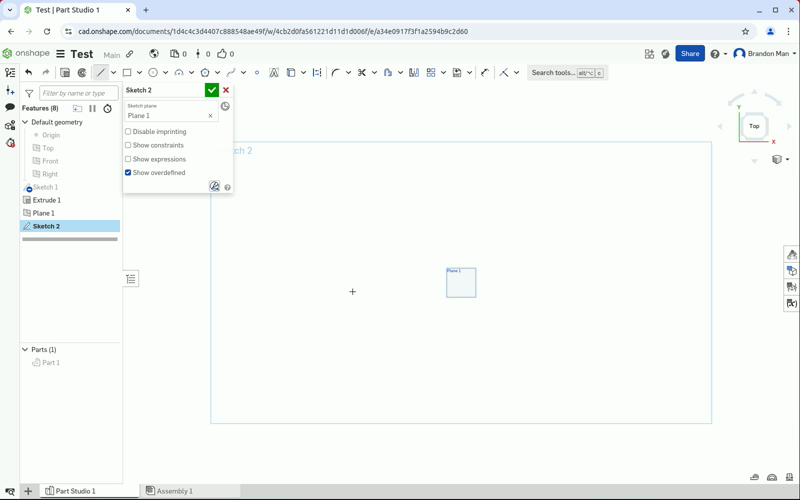
mouse_move(382, 291)
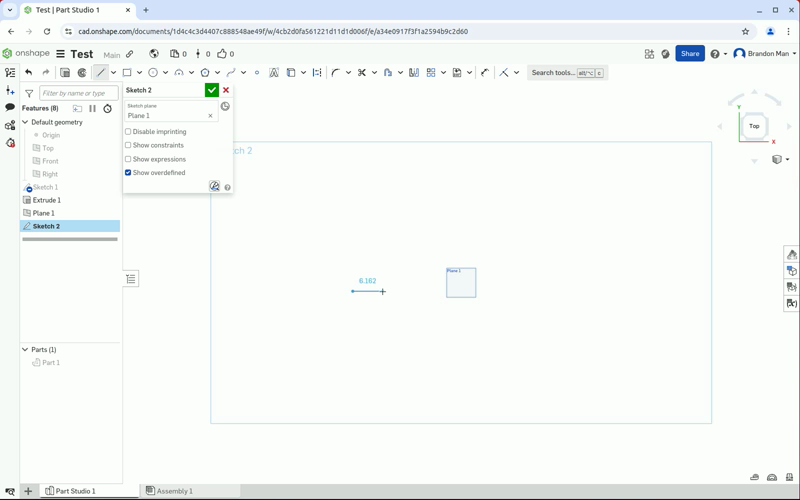
mouse_move(368, 291)
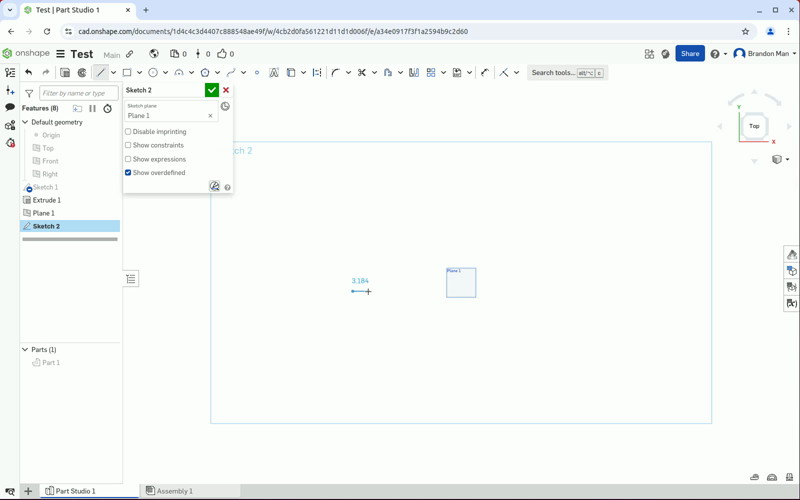
click(368, 291)
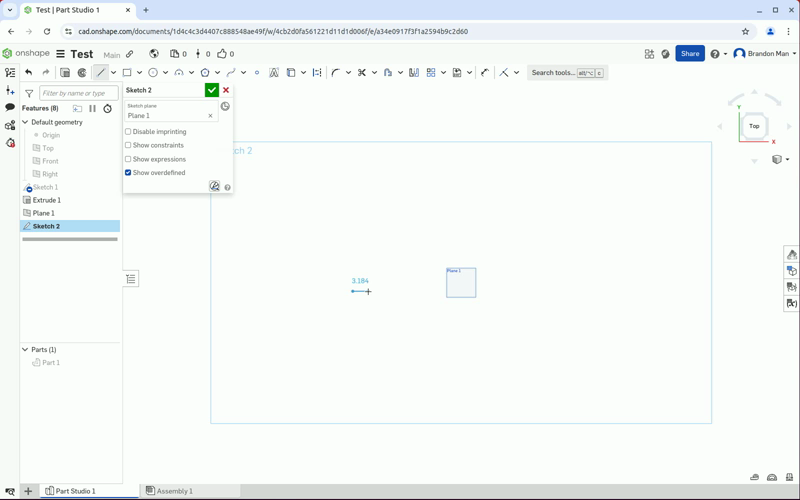
key_up(shift)
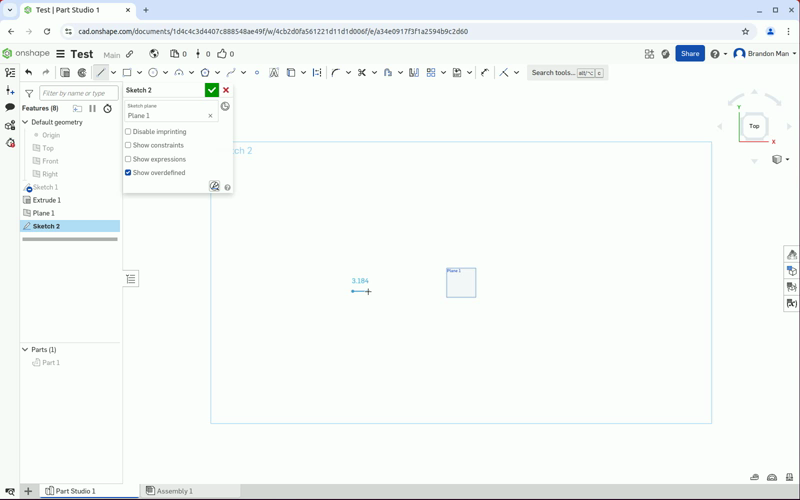
key_down(shift)
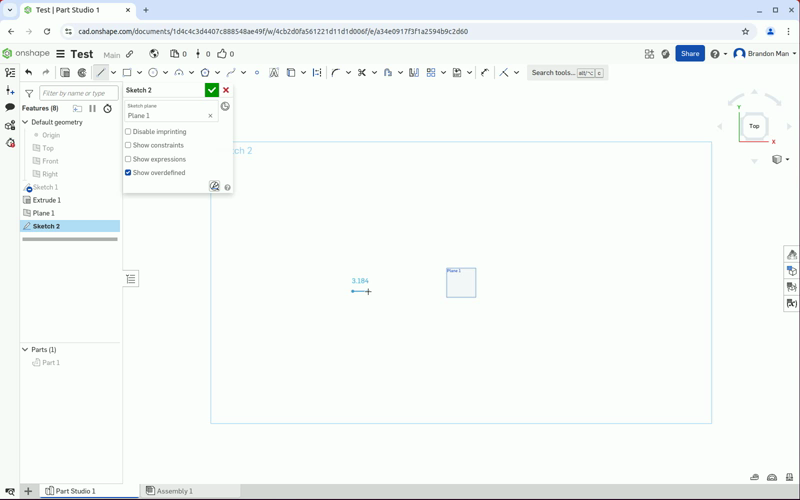
mouse_move(398, 291)
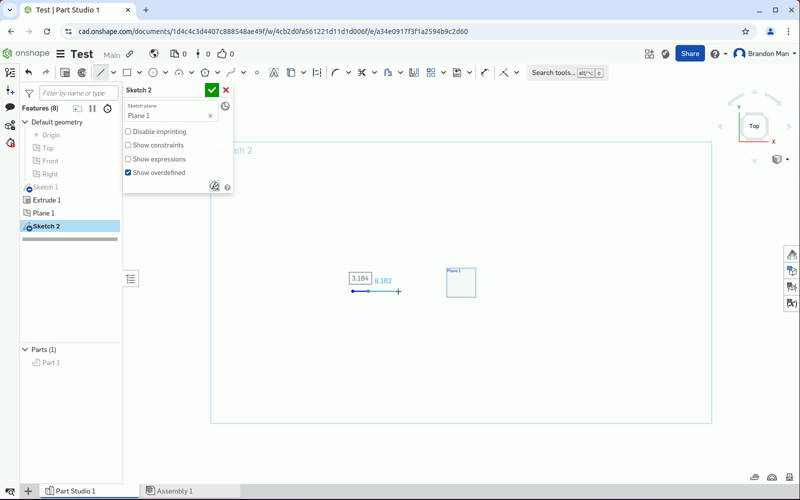
mouse_move(368, 282)
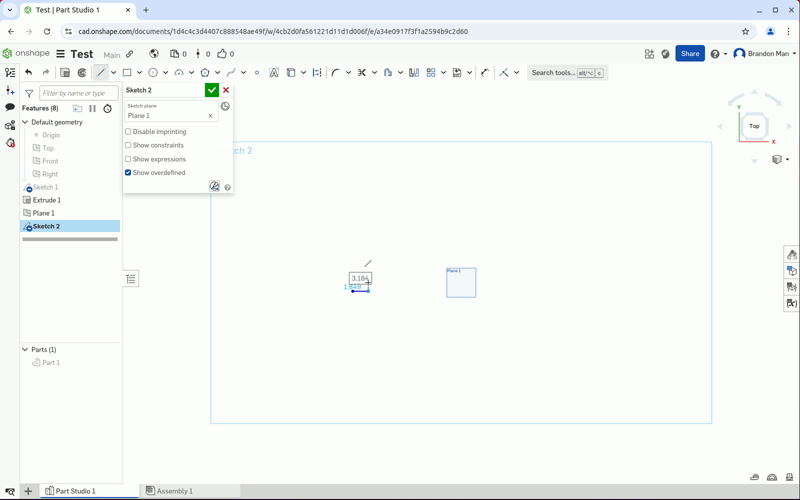
click(368, 282)
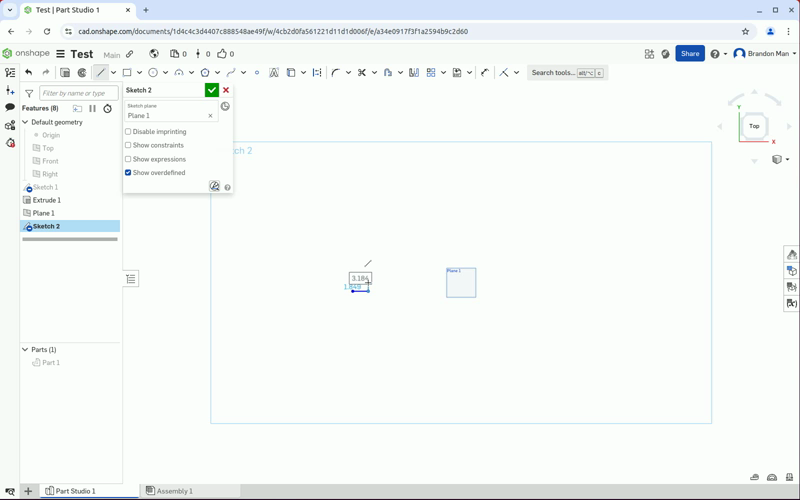
key_up(shift)
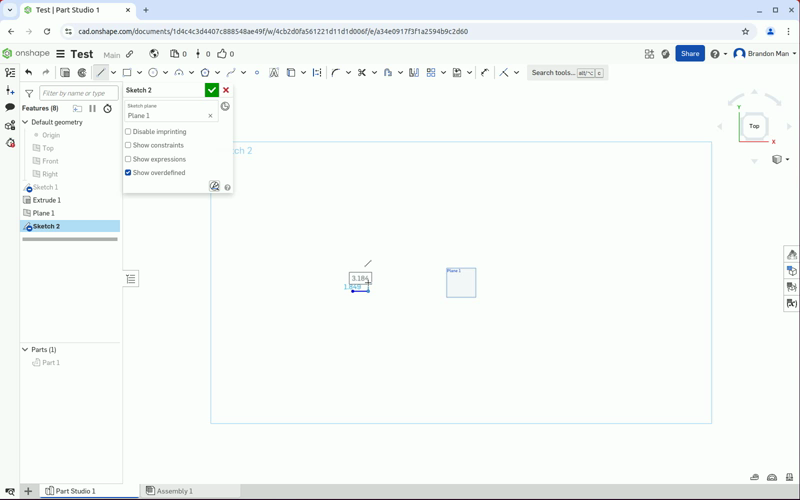
key_down(shift)
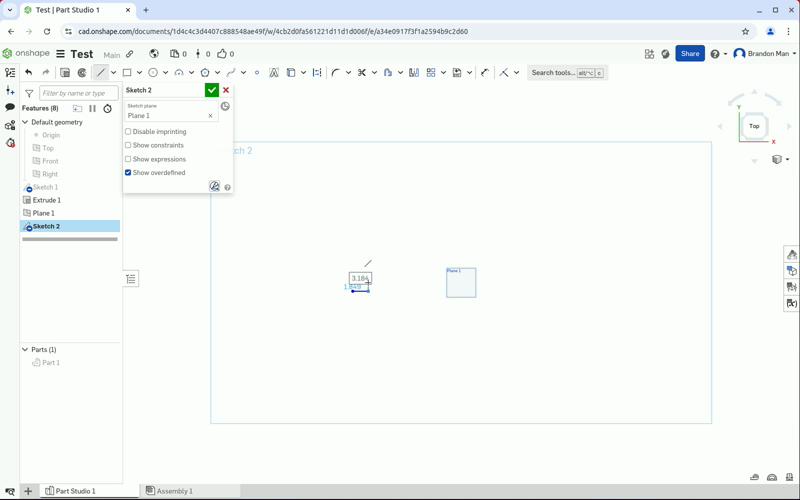
mouse_move(398, 282)
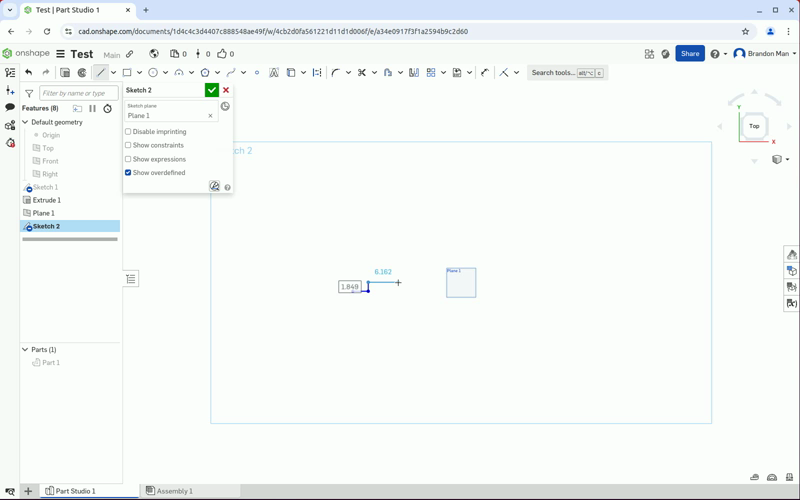
mouse_move(352, 282)
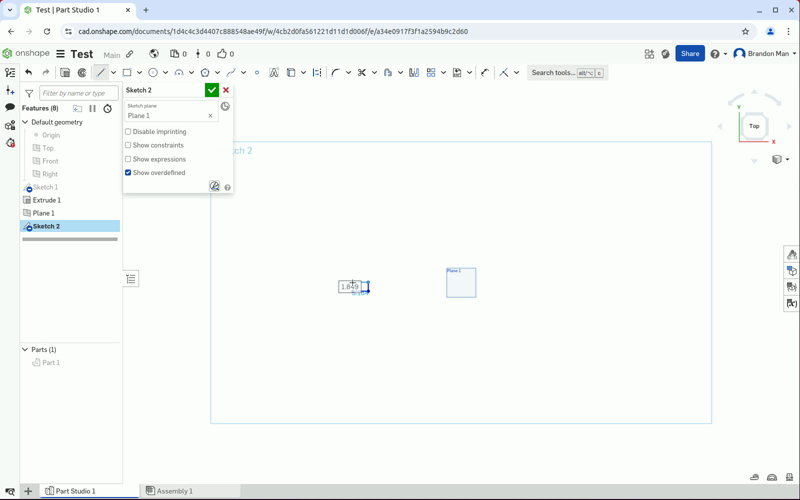
click(352, 282)
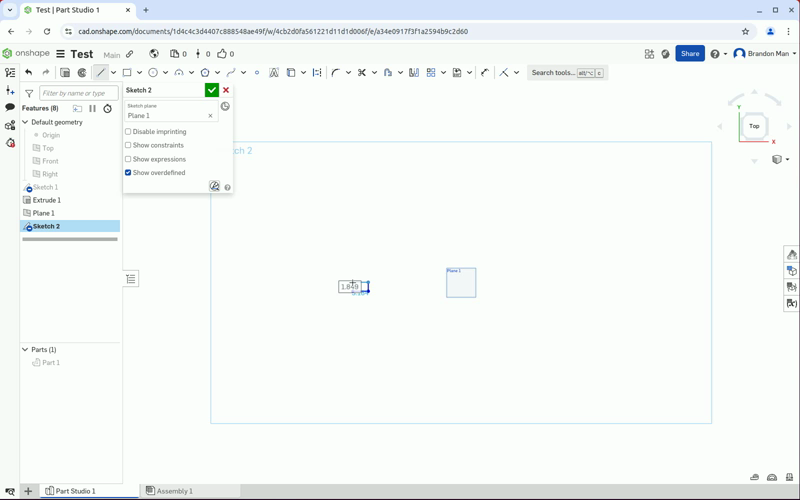
key_up(shift)
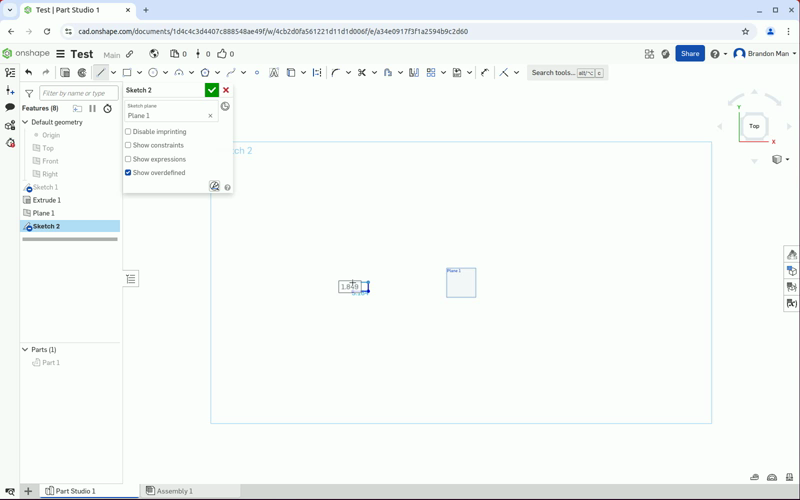
mouse_move(382, 282)
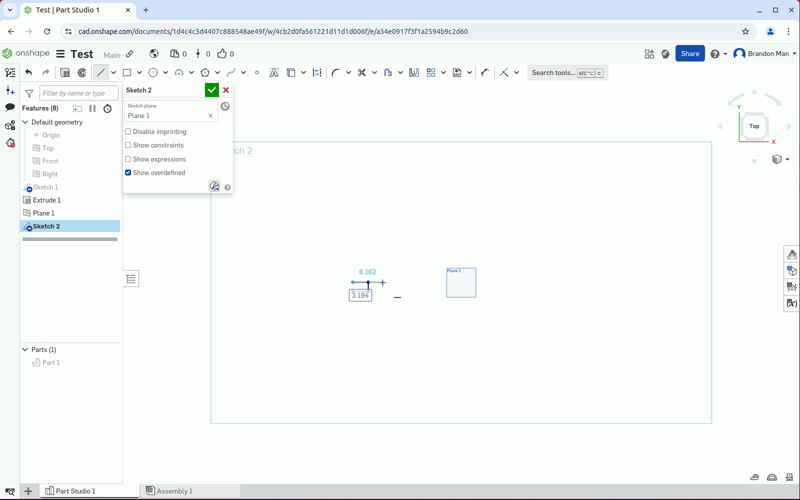
key_down(shift)
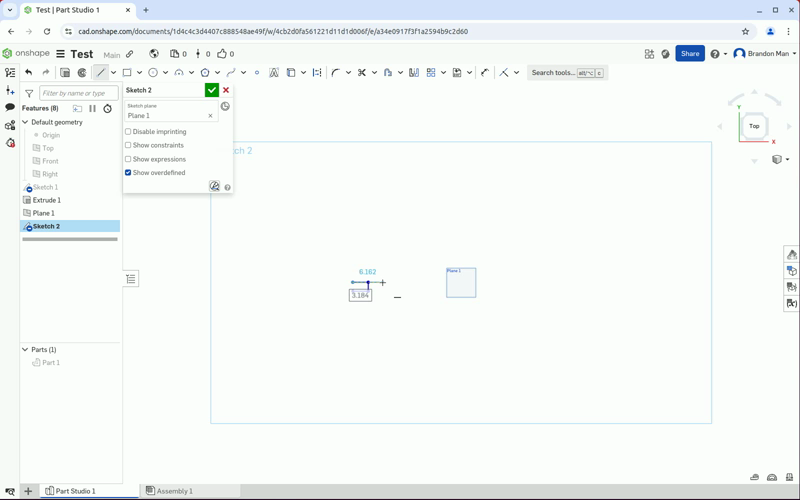
mouse_move(352, 291)
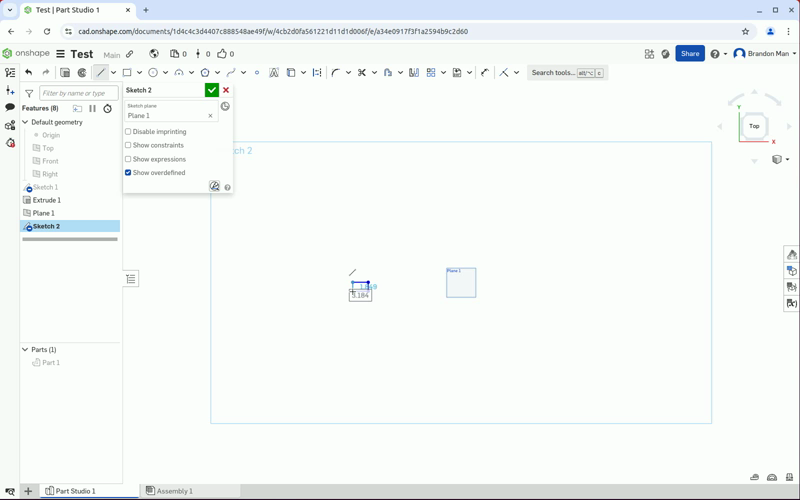
key_up(shift)
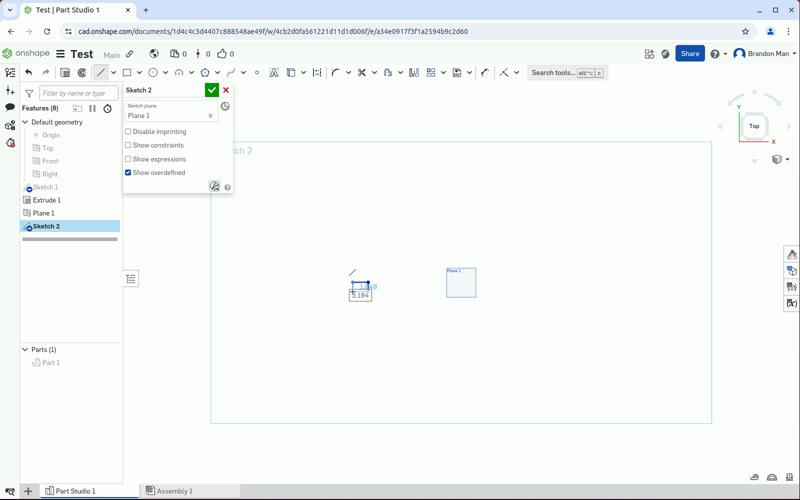
click(352, 291)
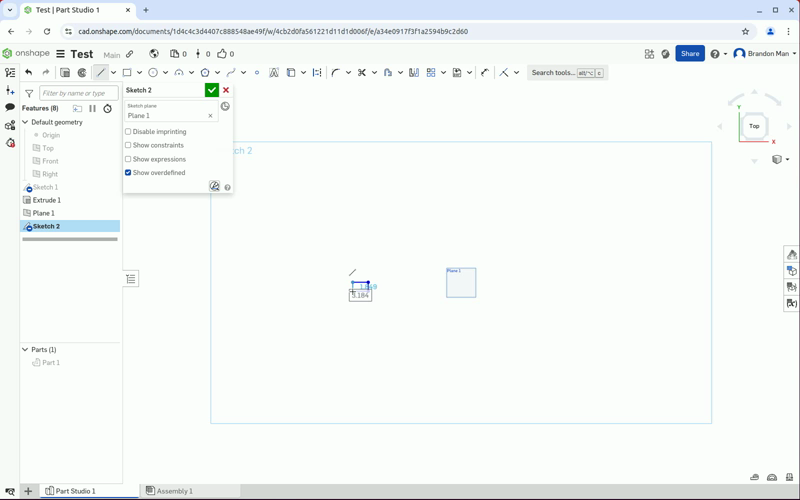
key(esc)
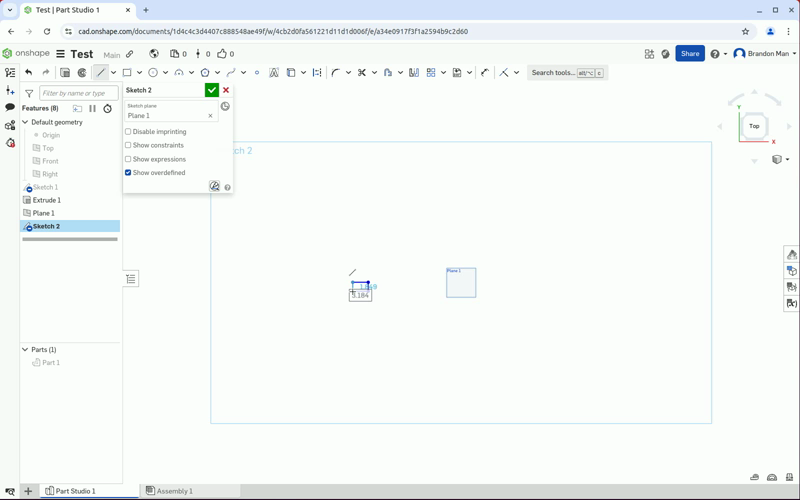
mouse_move(355, 282)
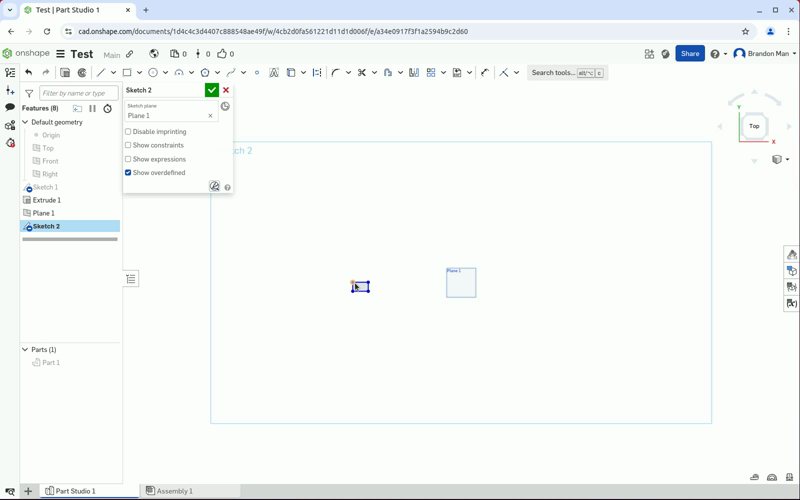
scroll(6)
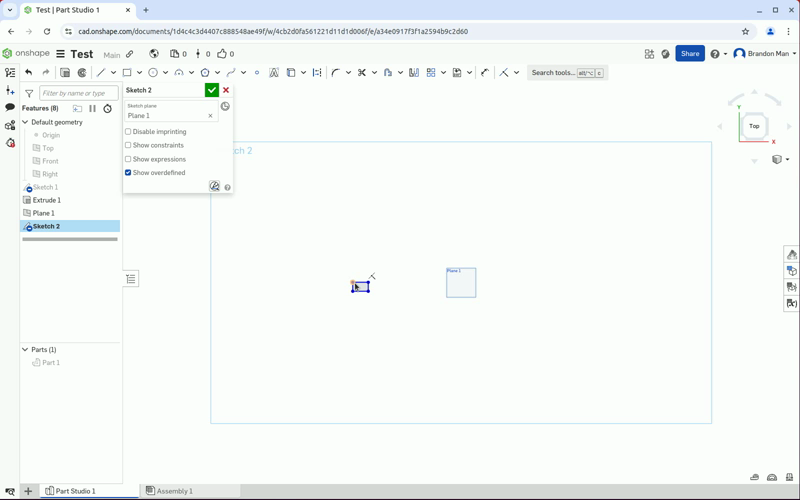
scroll(6)
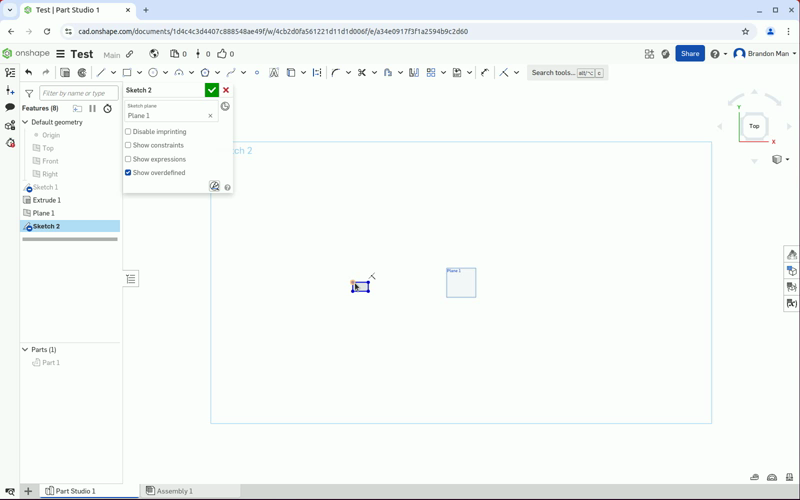
scroll(6)
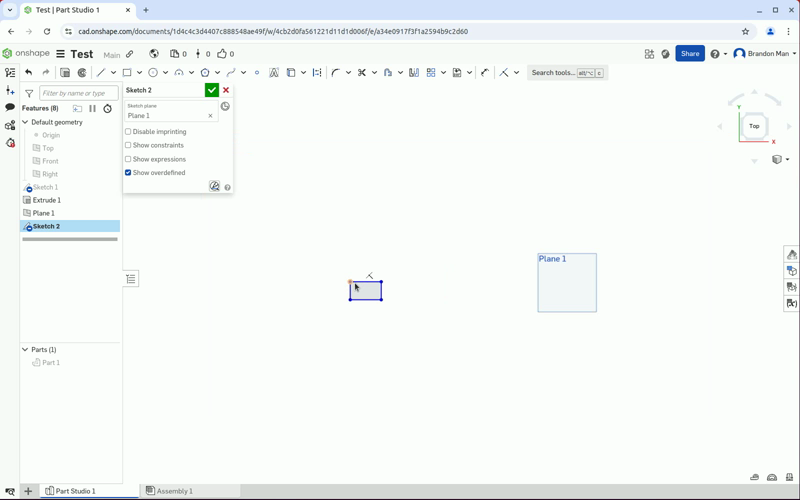
scroll(6)
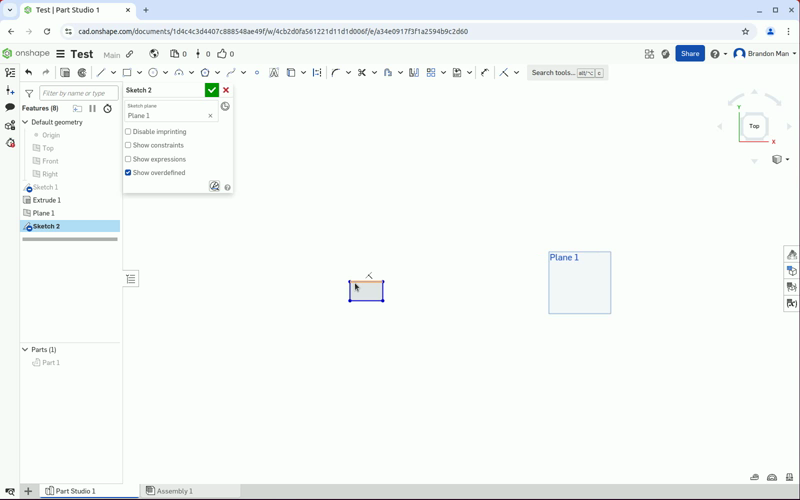
scroll(6)
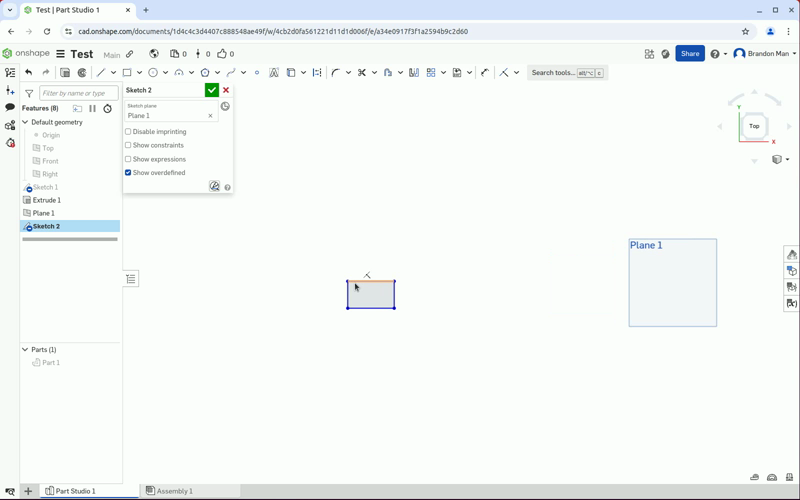
scroll(6)
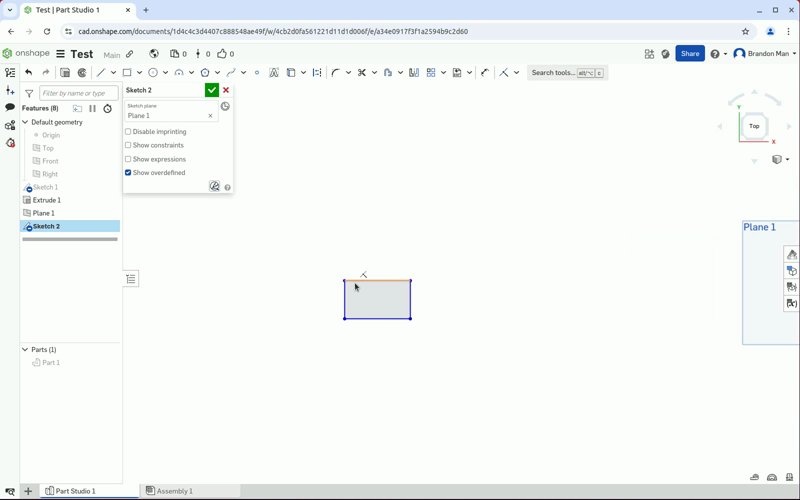
scroll(6)
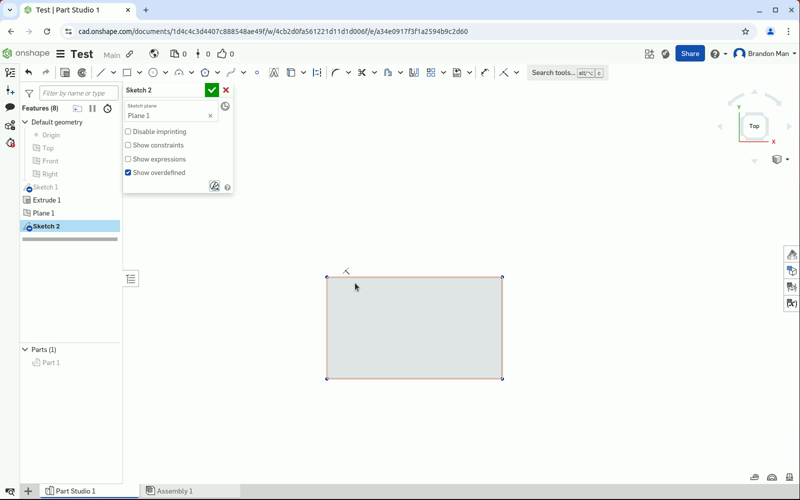
click(355, 282)
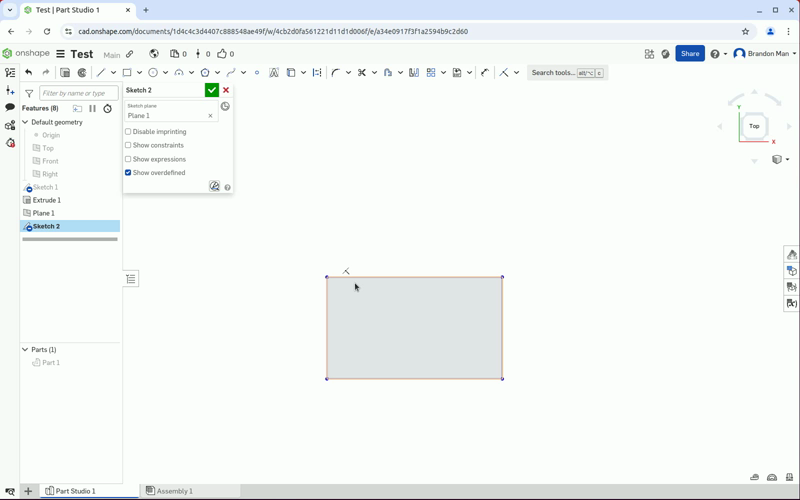
scroll(-6)
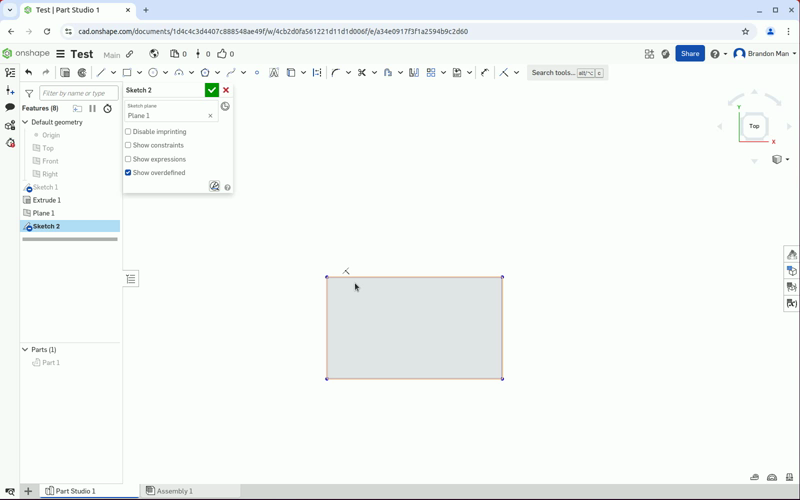
scroll(-6)
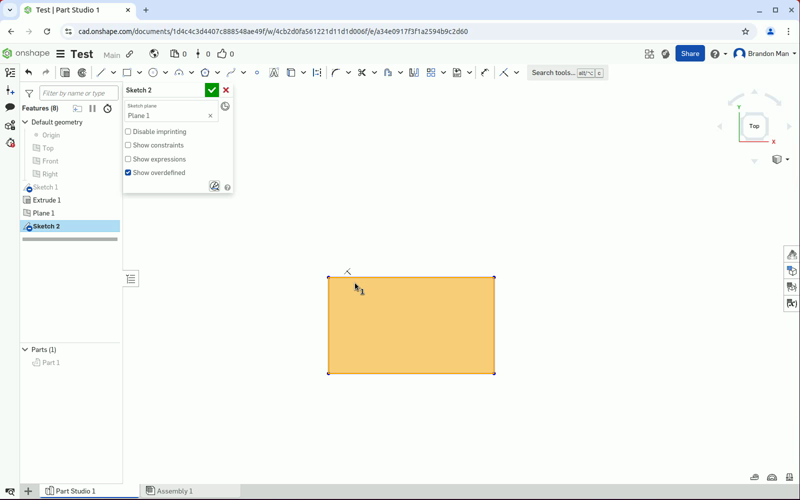
scroll(-6)
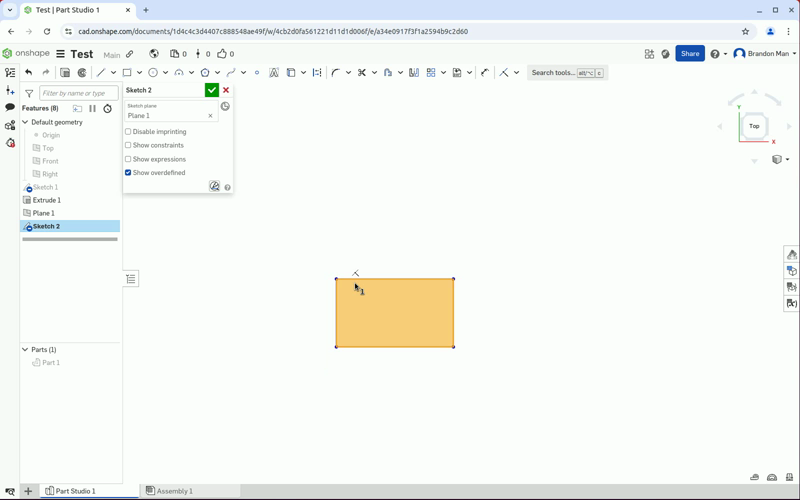
scroll(-6)
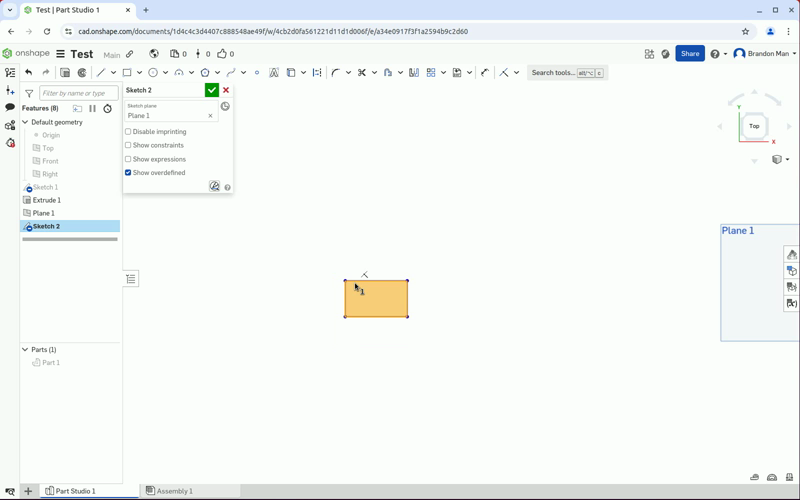
scroll(-6)
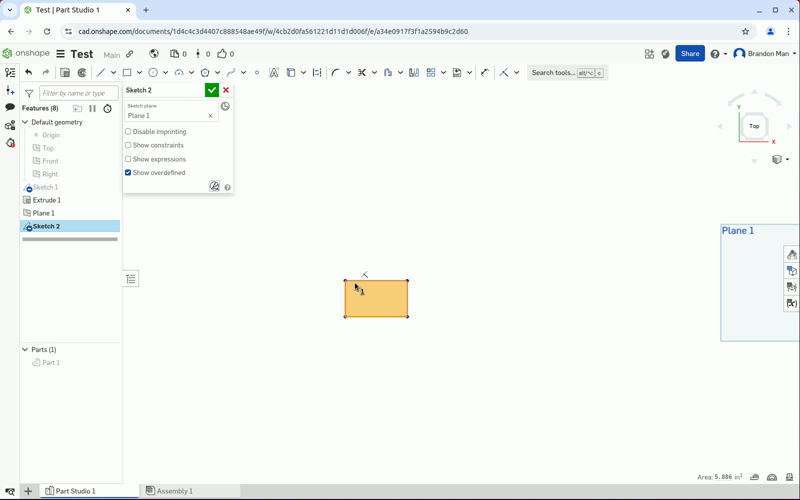
scroll(-6)
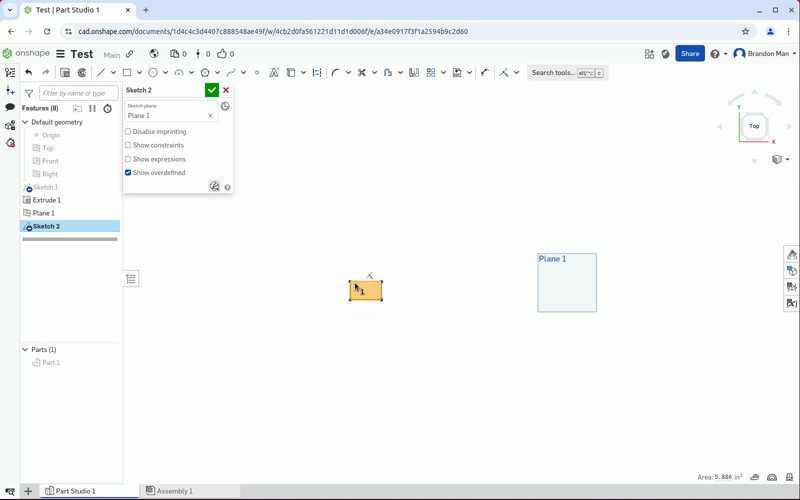
scroll(-6)
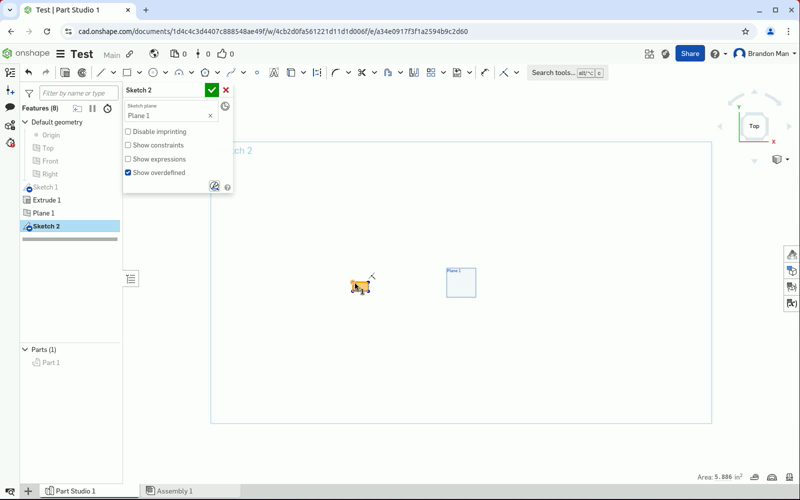
mouse_move(73, 352)
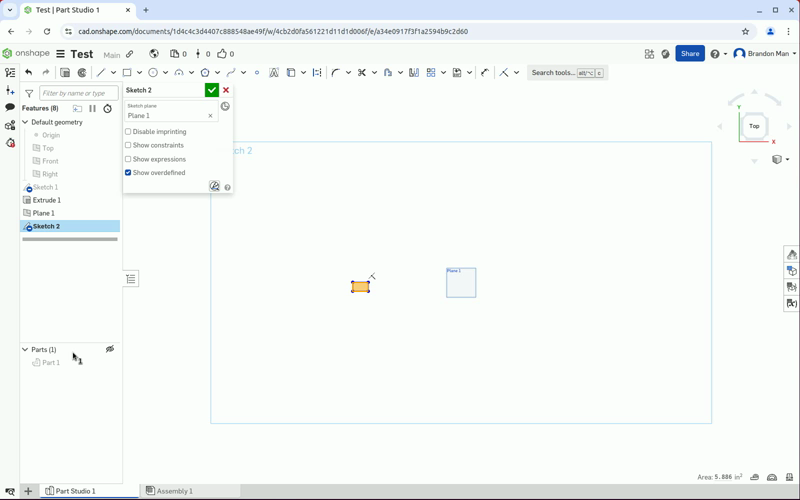
key(shift+y)
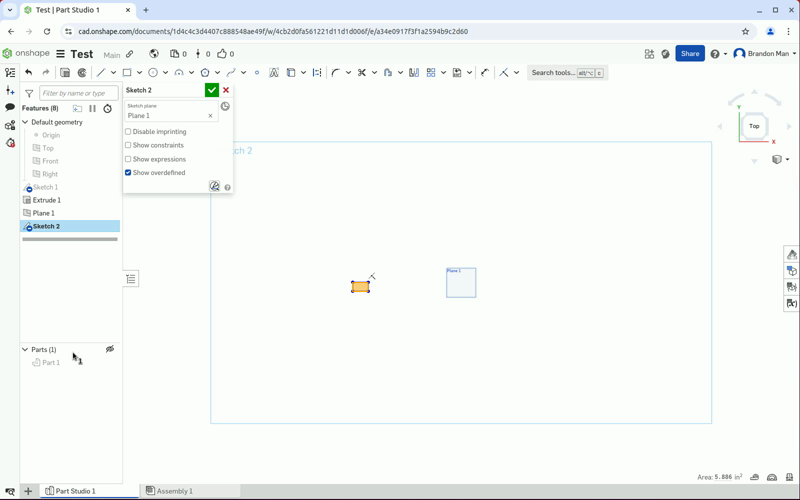
key(shift+e)
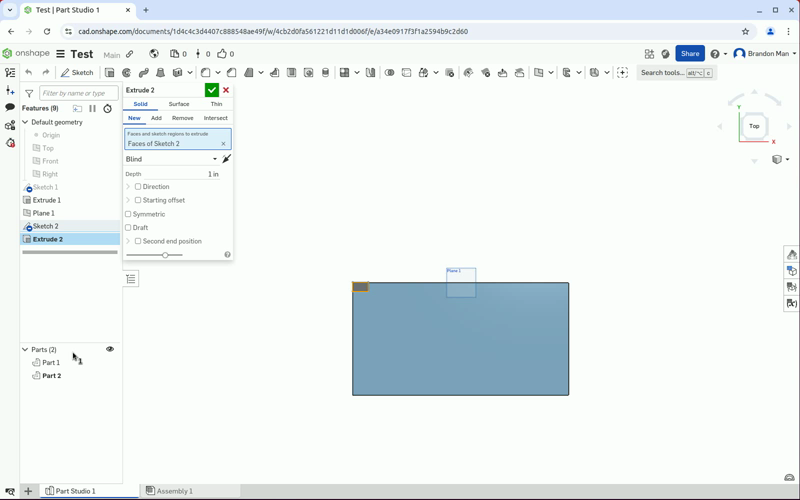
mouse_move(143, 106)
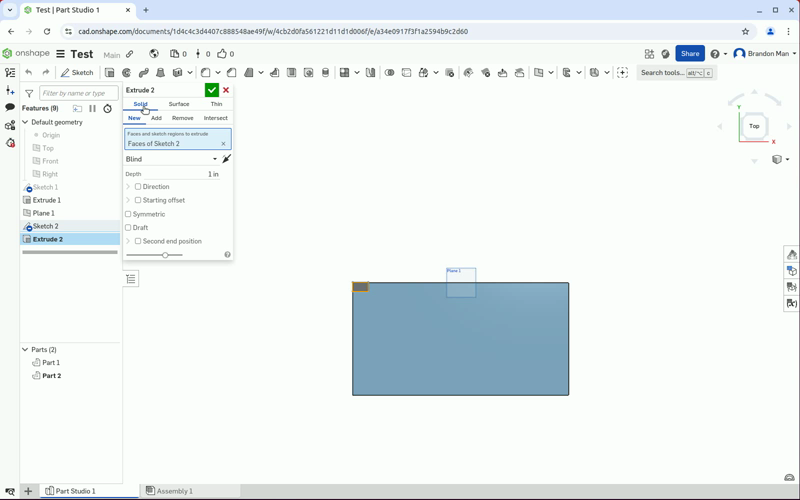
click(143, 106)
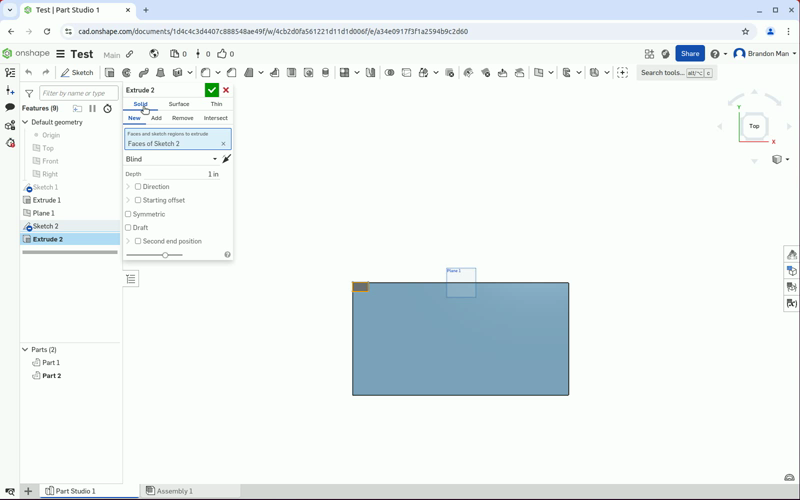
mouse_move(186, 120)
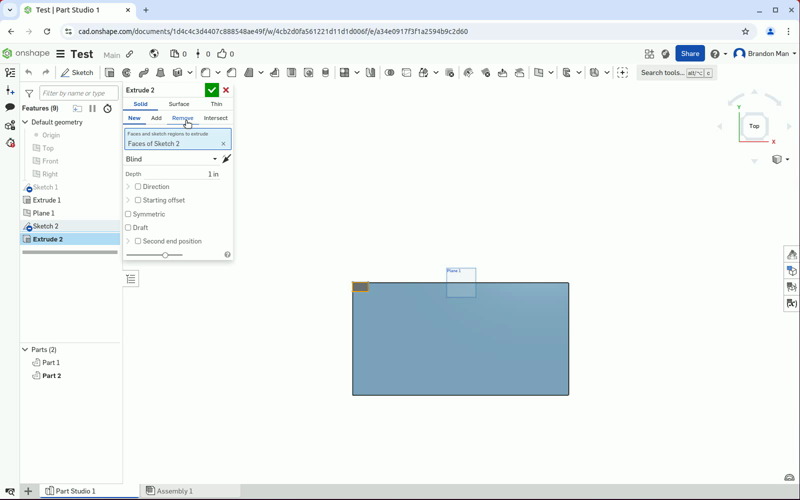
click(186, 120)
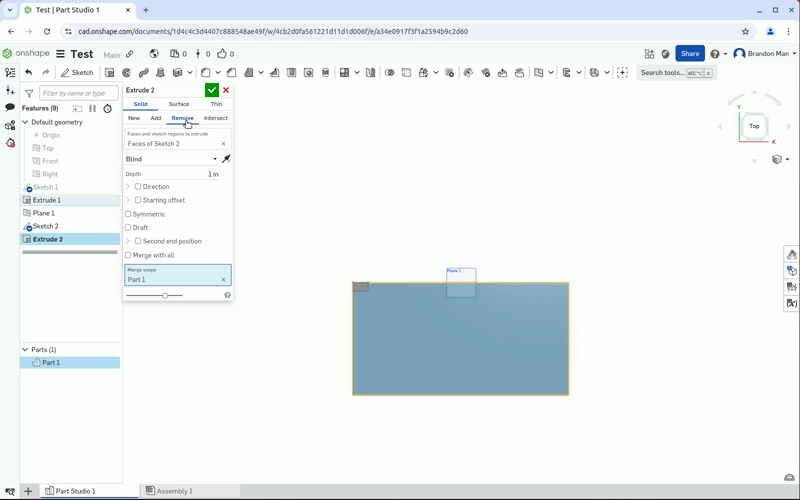
key(tab, 4)
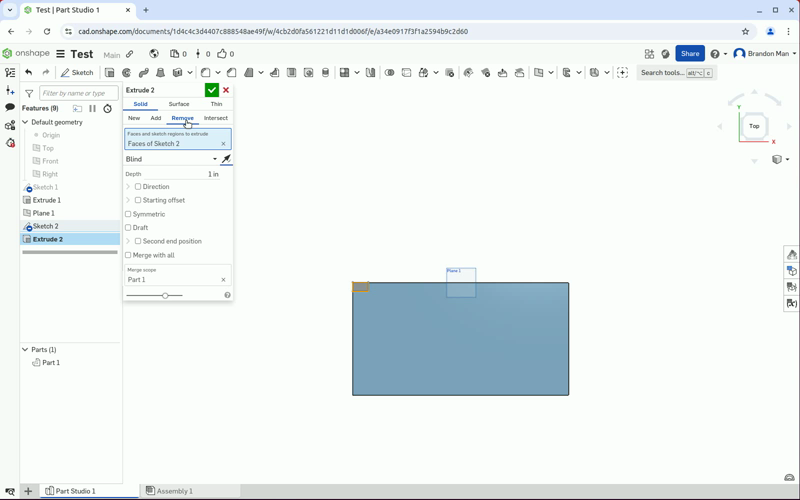
text(0.481)
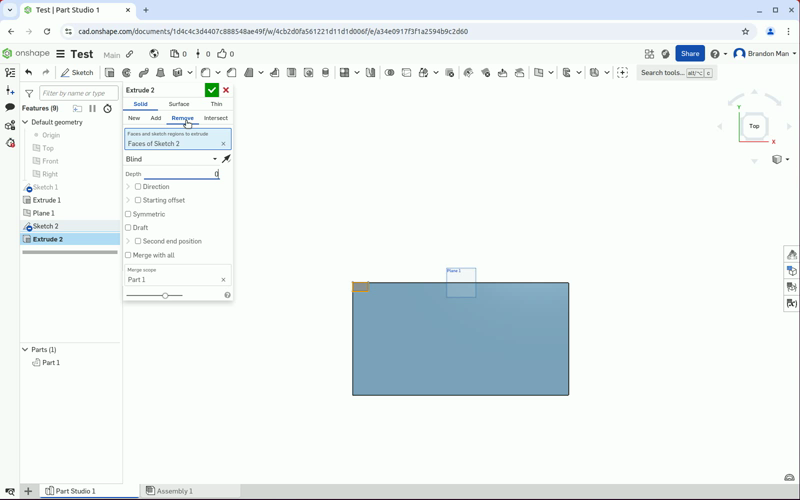
key(tab, 6)
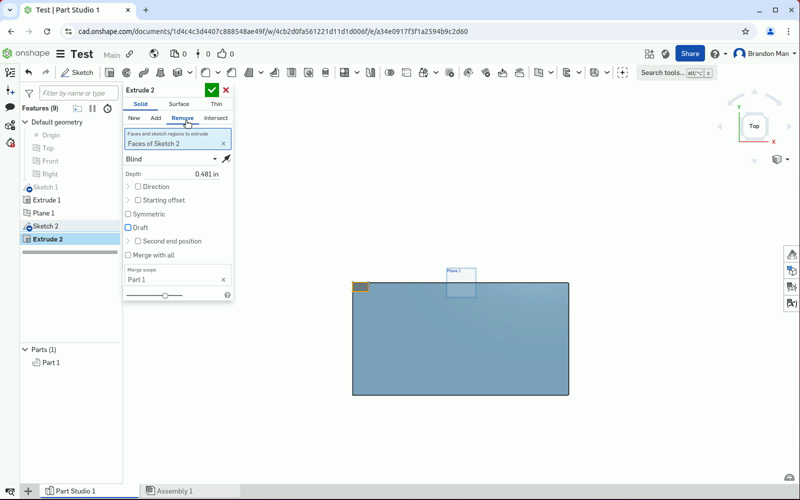
key(space)
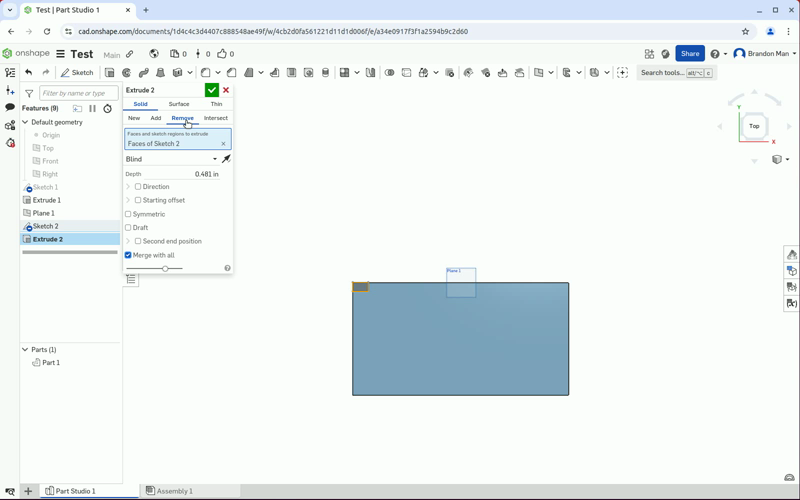
key(enter)
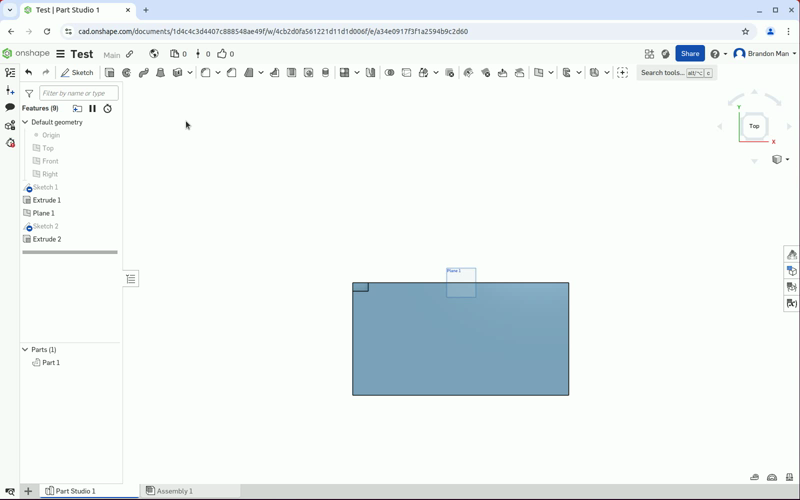
key(shift+h)
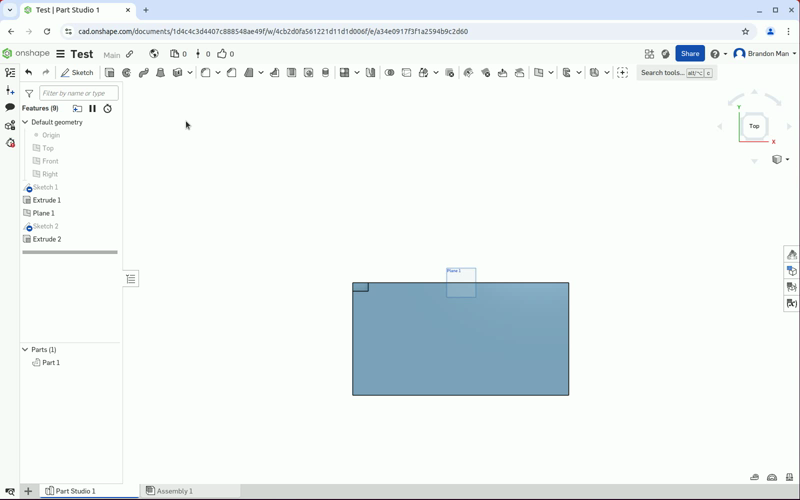
key(shift+h)
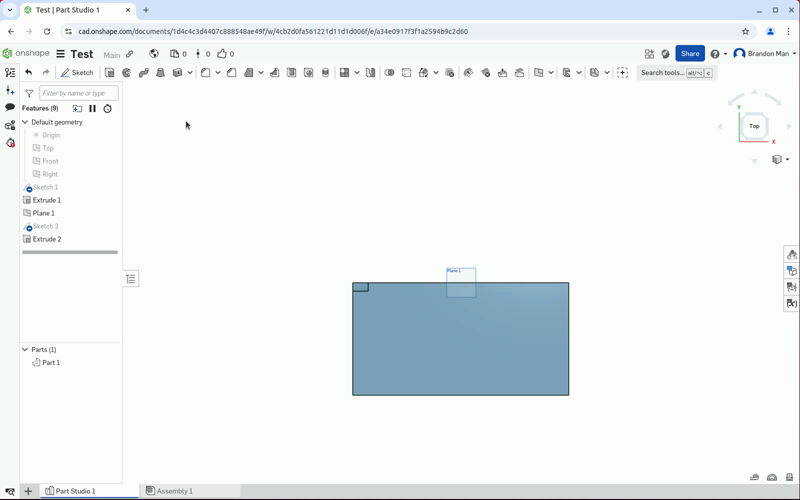
mouse_move(73, 189)
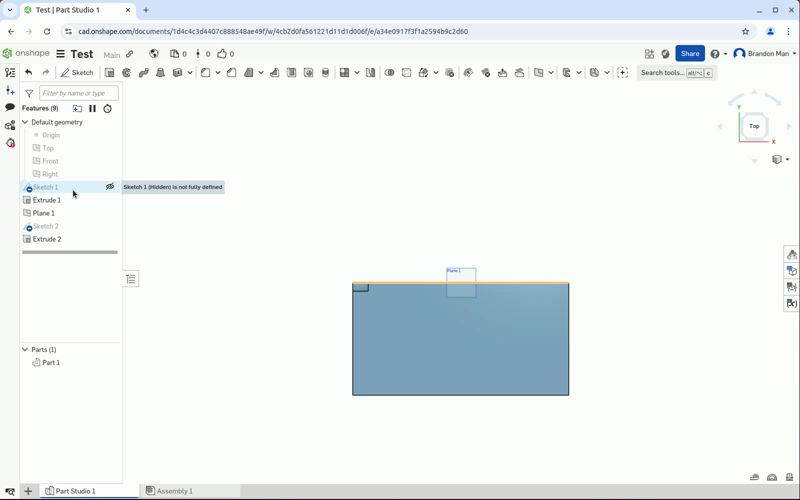
click(73, 189)
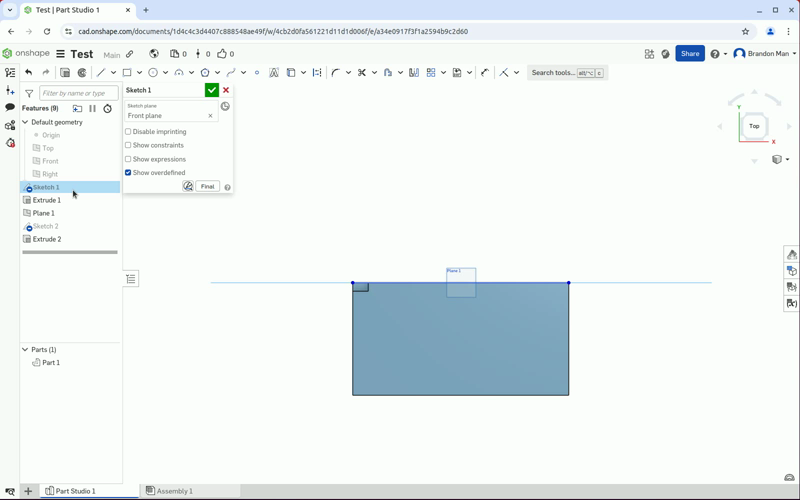
mouse_move(229, 92)
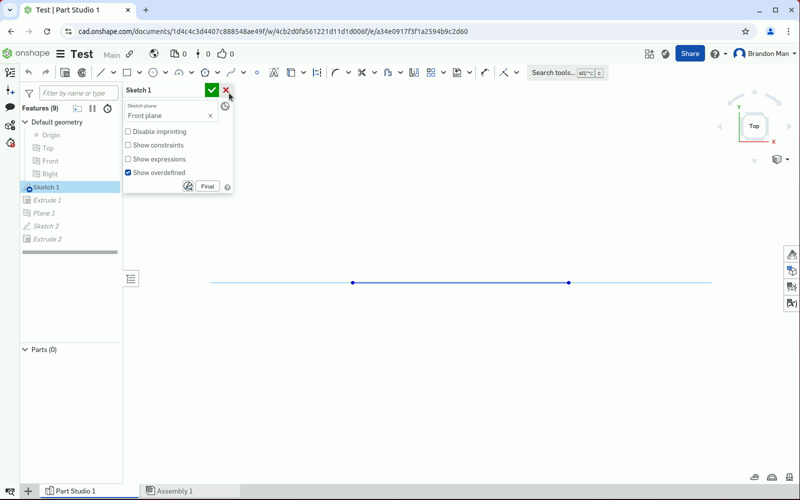
click(229, 92)
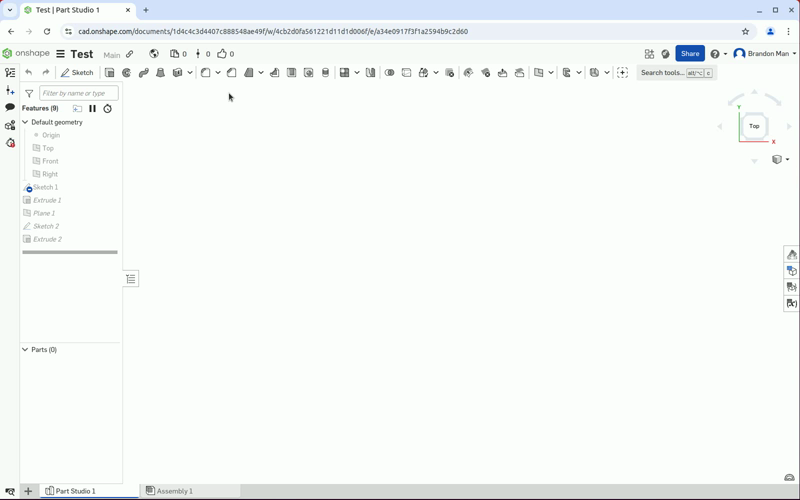
key(shift+s)
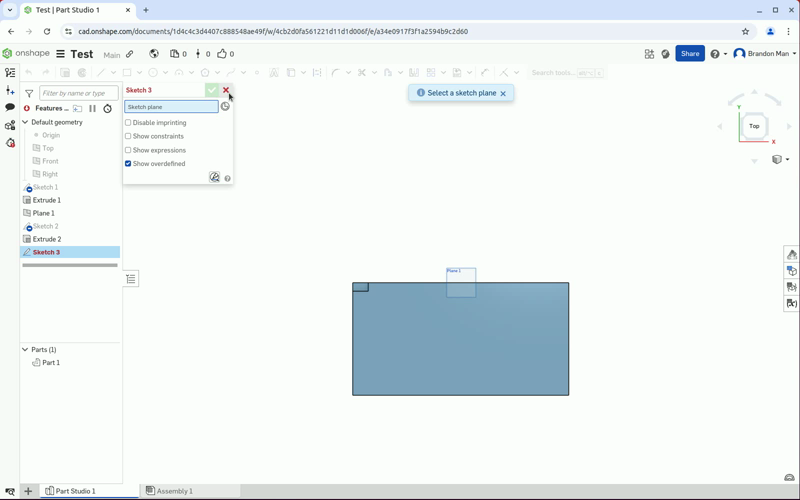
mouse_move(73, 215)
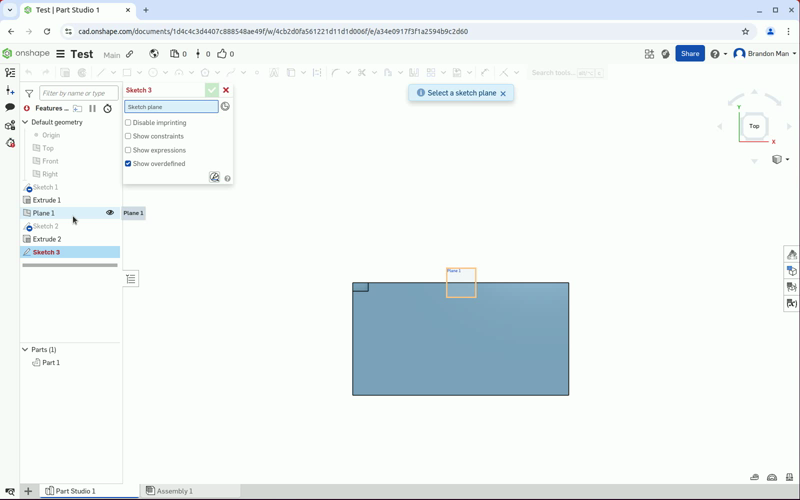
click(73, 215)
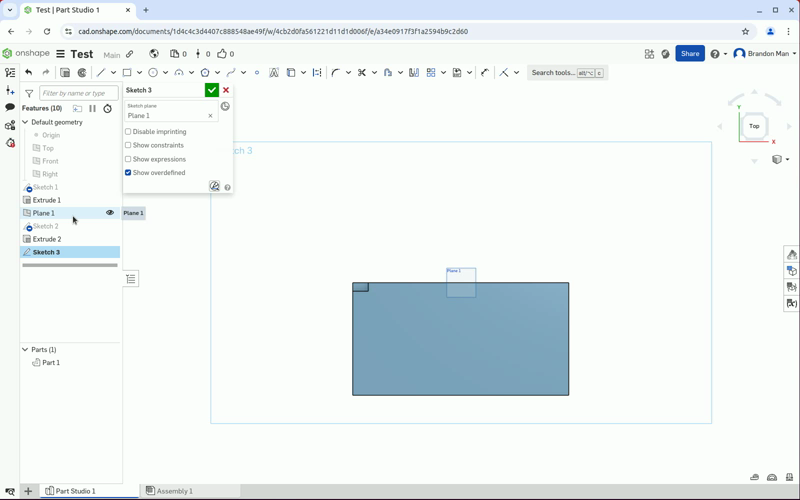
mouse_move(73, 352)
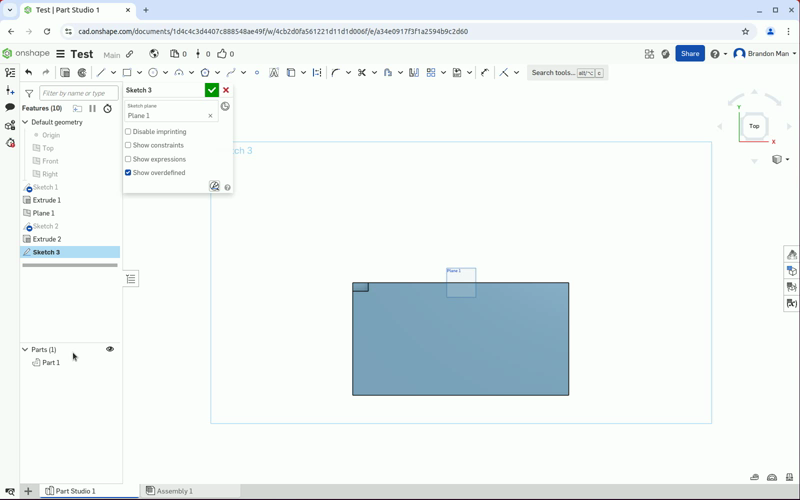
key(y)
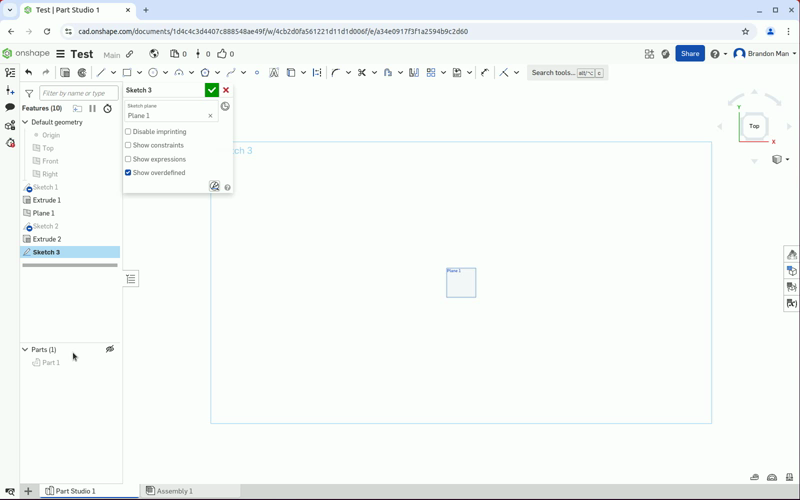
key(l)
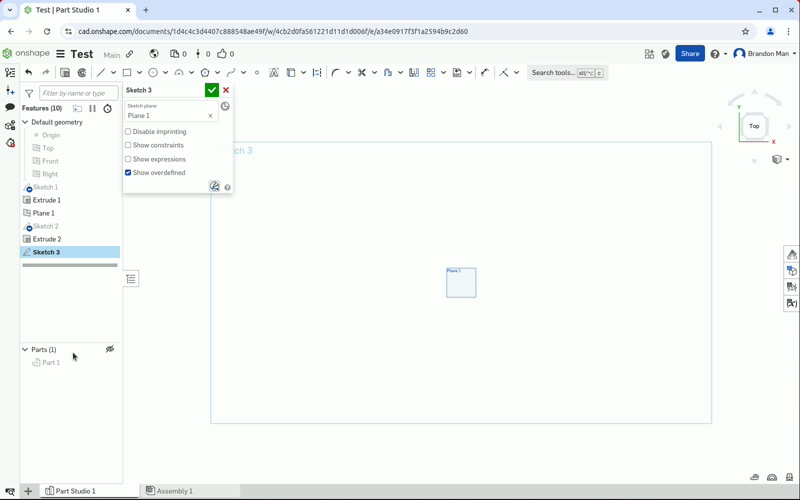
key_down(shift)
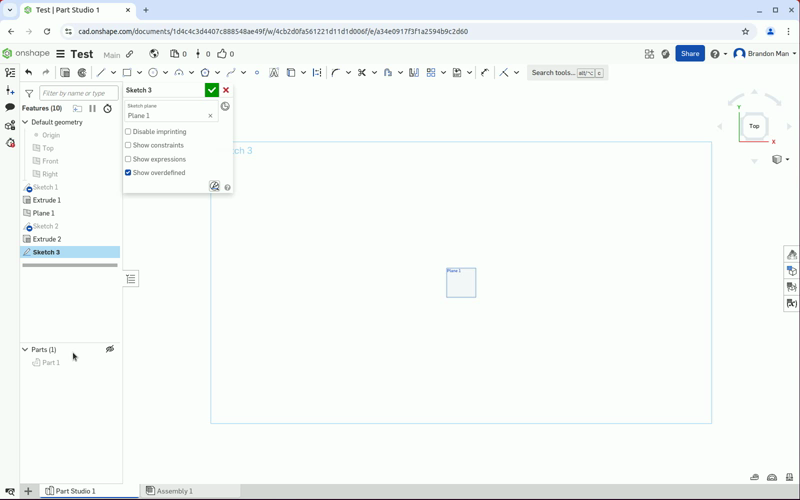
mouse_move(352, 395)
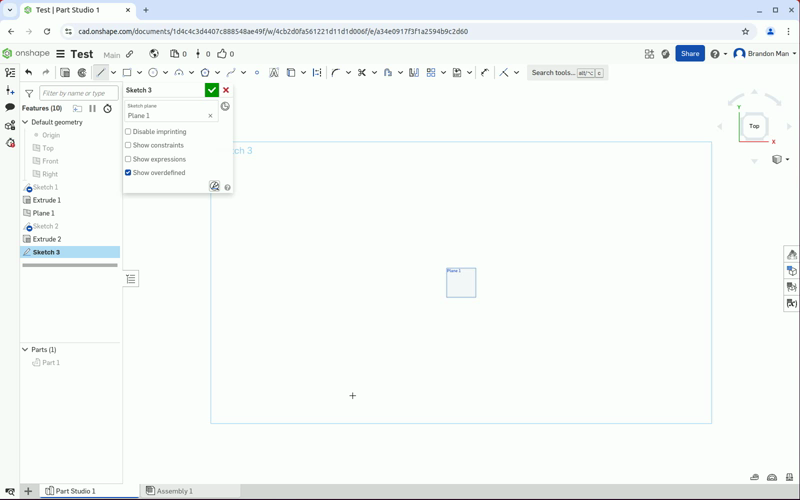
click(352, 395)
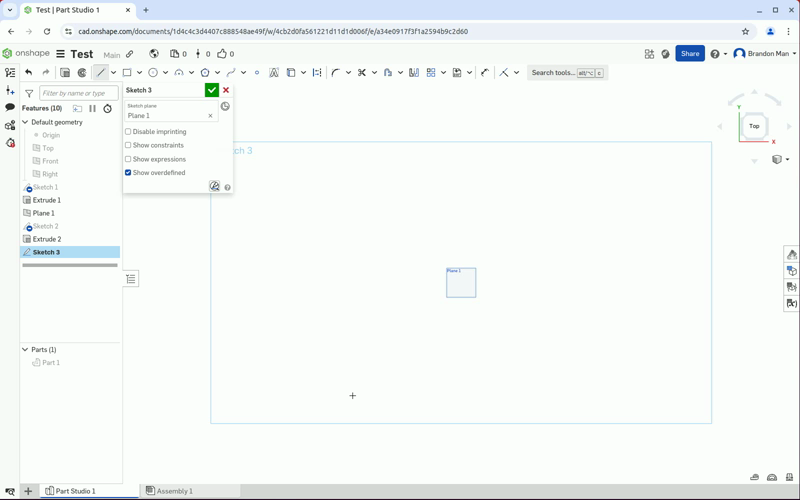
key_up(shift)
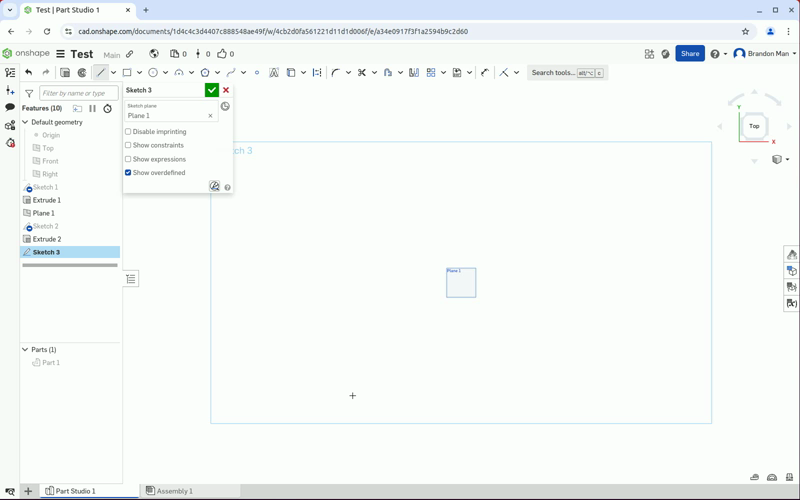
key_down(shift)
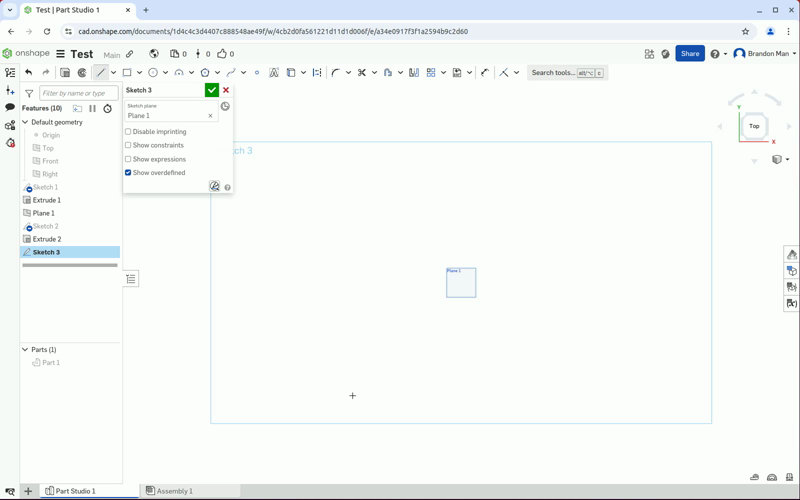
mouse_move(382, 395)
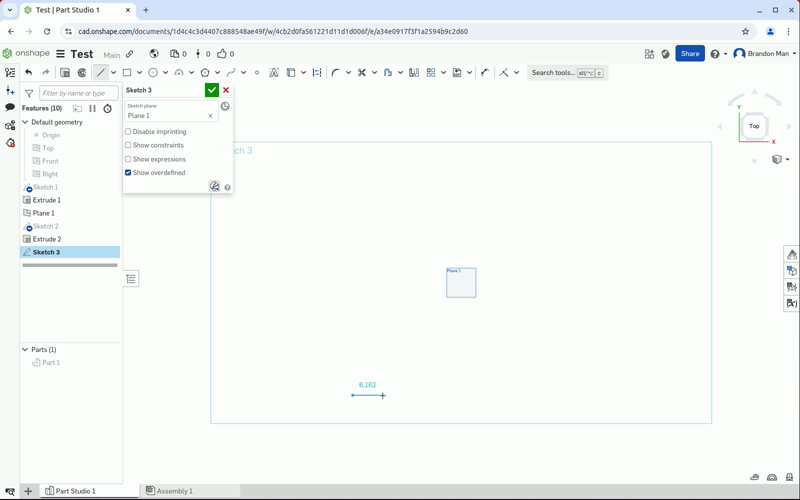
mouse_move(368, 395)
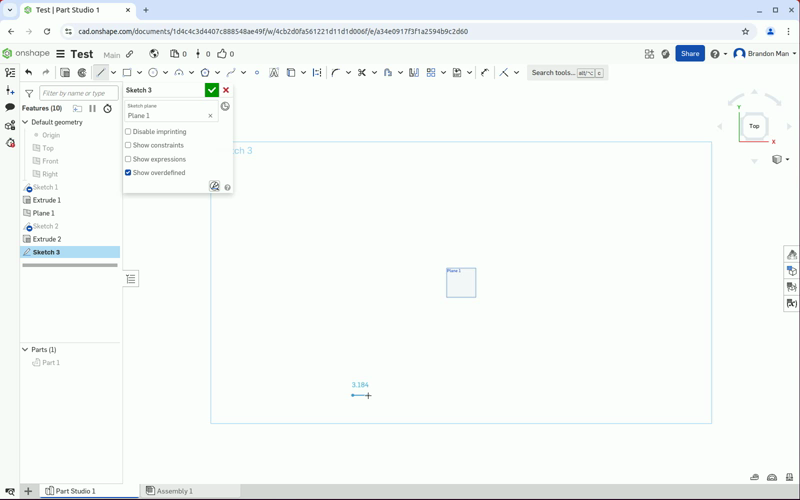
click(368, 395)
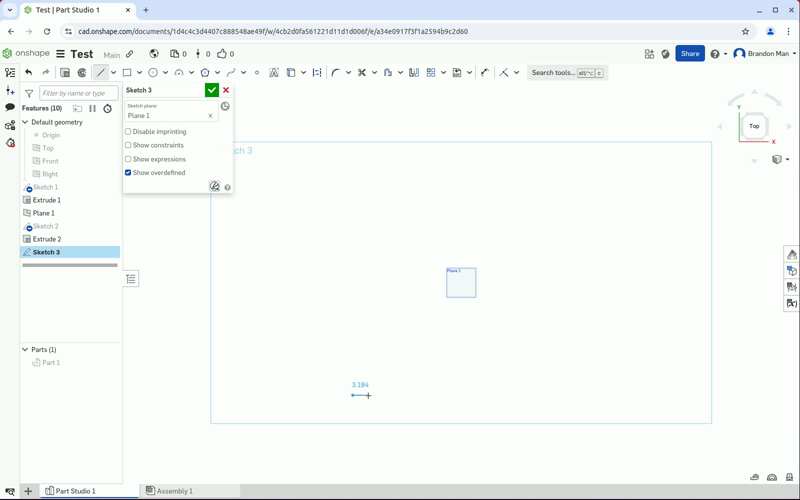
key_up(shift)
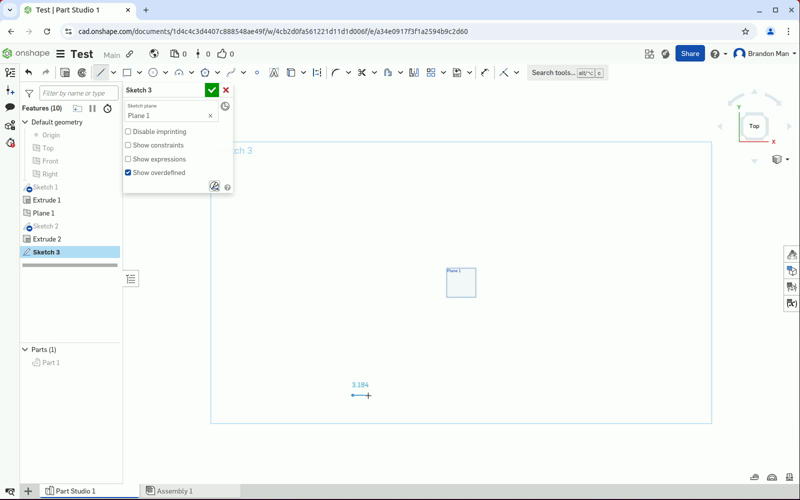
key_down(shift)
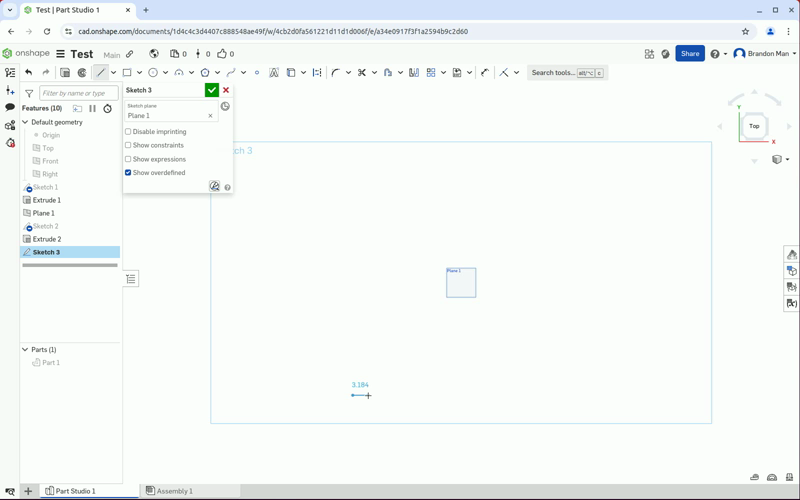
mouse_move(398, 395)
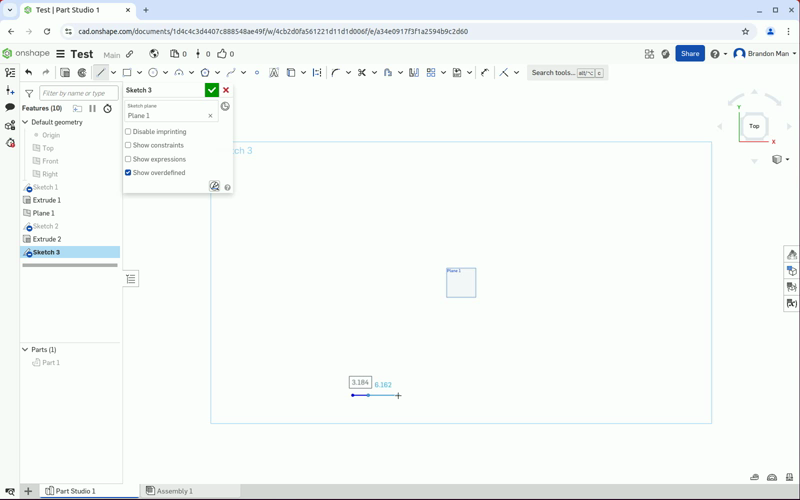
mouse_move(368, 386)
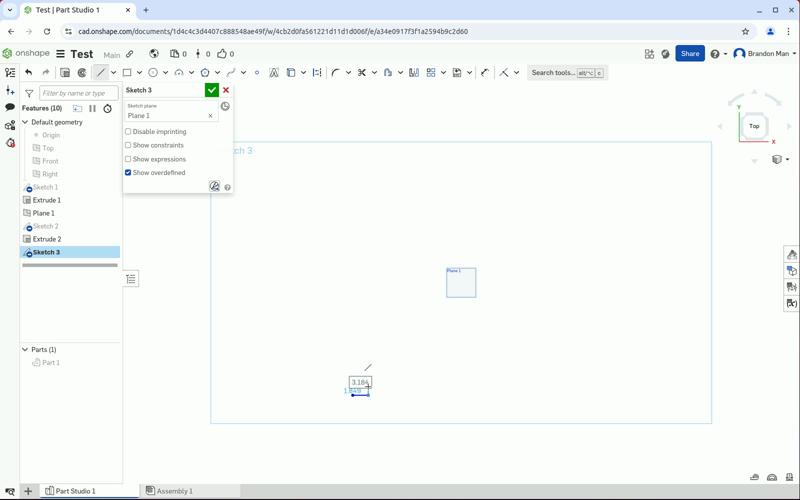
click(368, 386)
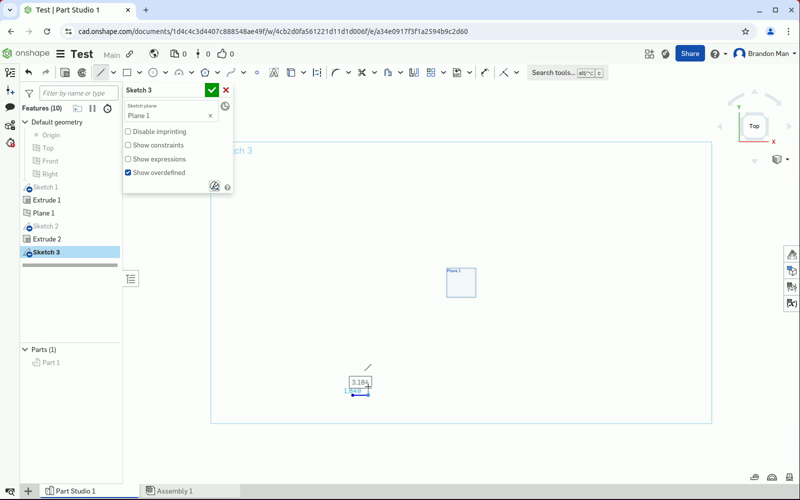
key_up(shift)
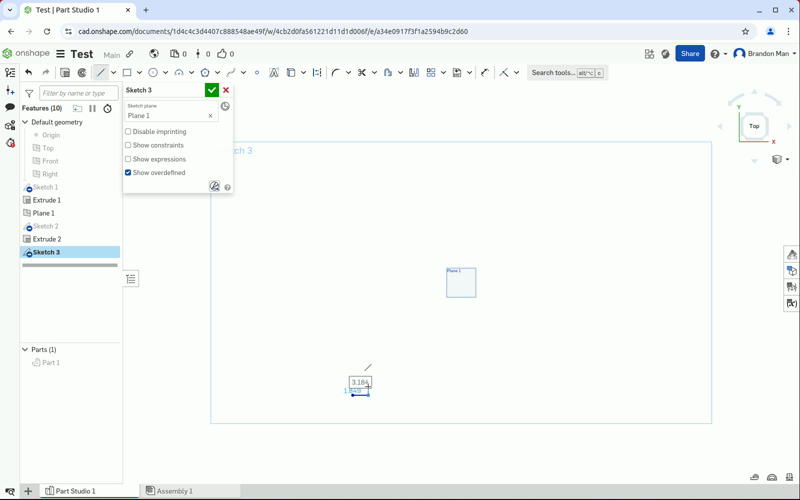
key_down(shift)
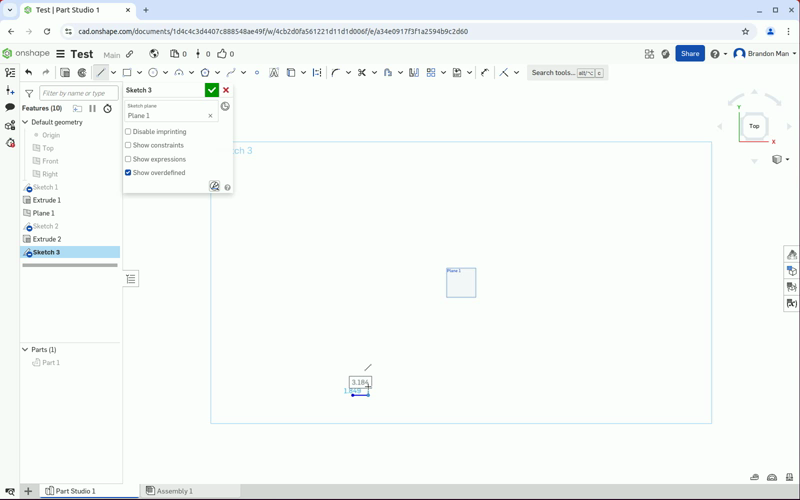
mouse_move(398, 386)
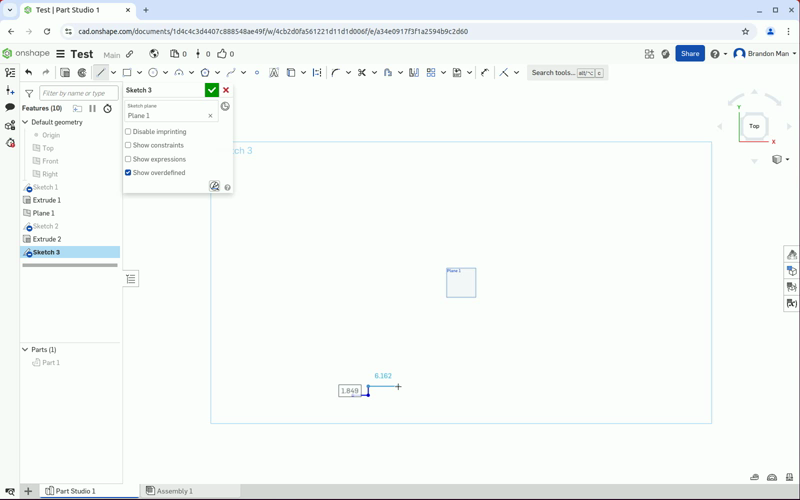
mouse_move(352, 386)
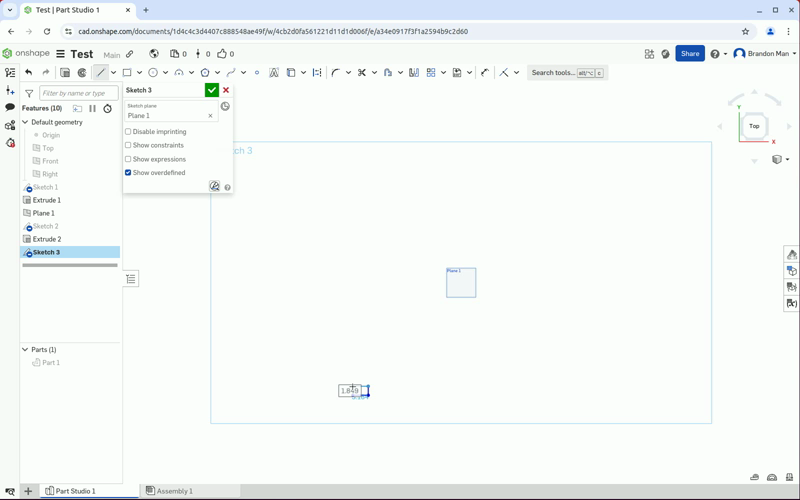
click(352, 386)
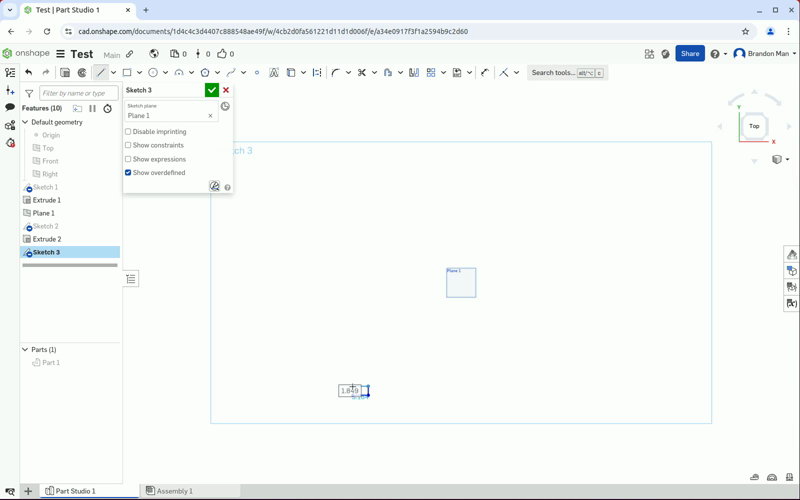
key_up(shift)
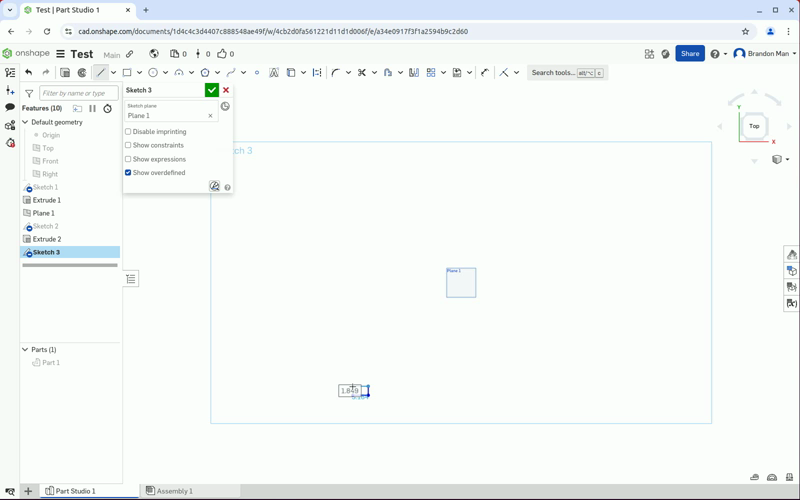
mouse_move(382, 386)
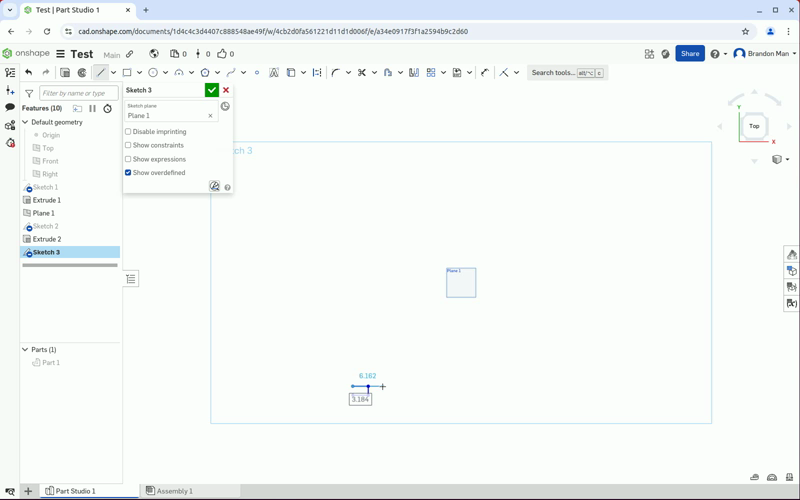
key_down(shift)
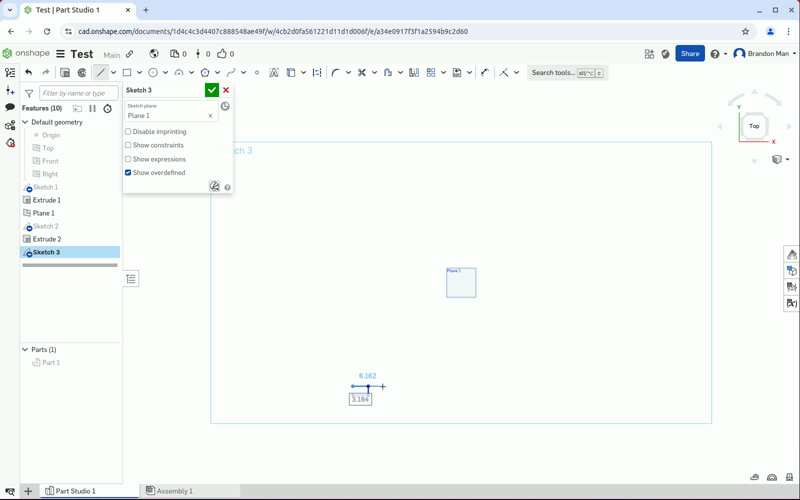
mouse_move(352, 395)
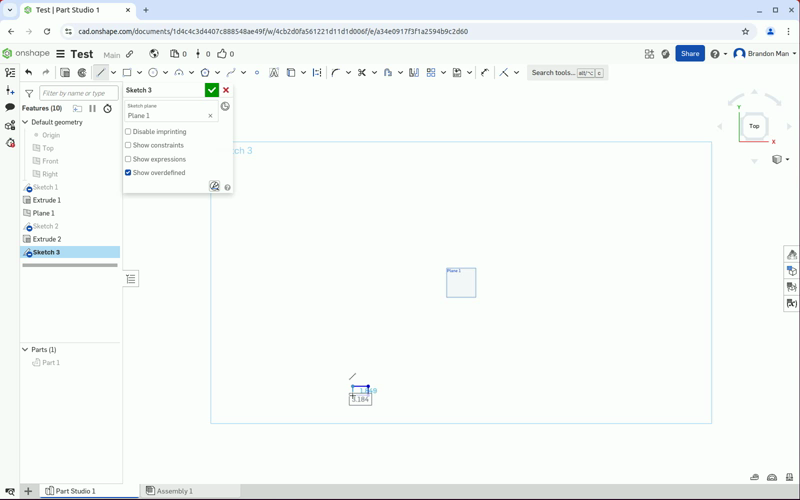
key_up(shift)
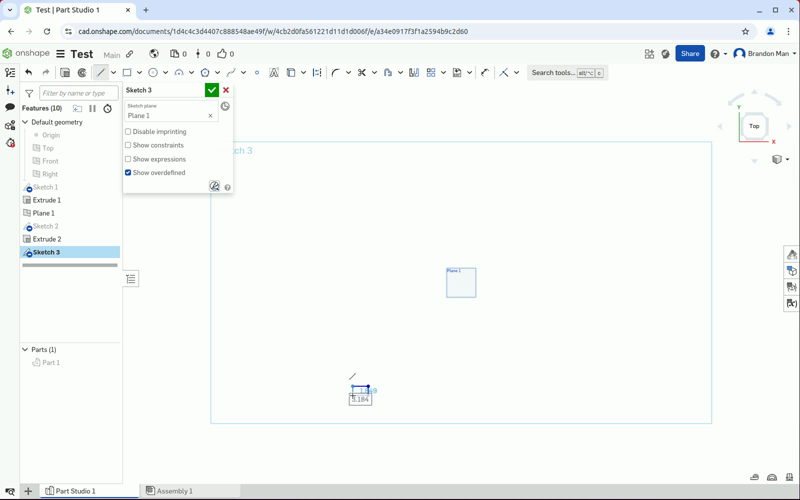
click(352, 395)
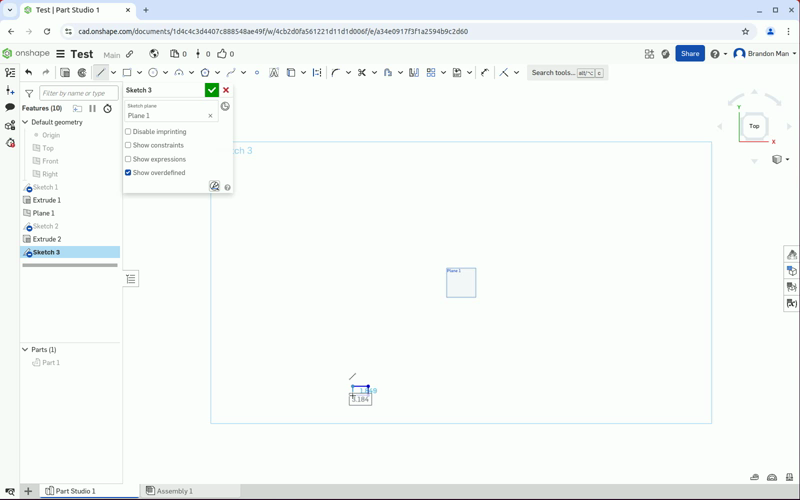
key(esc)
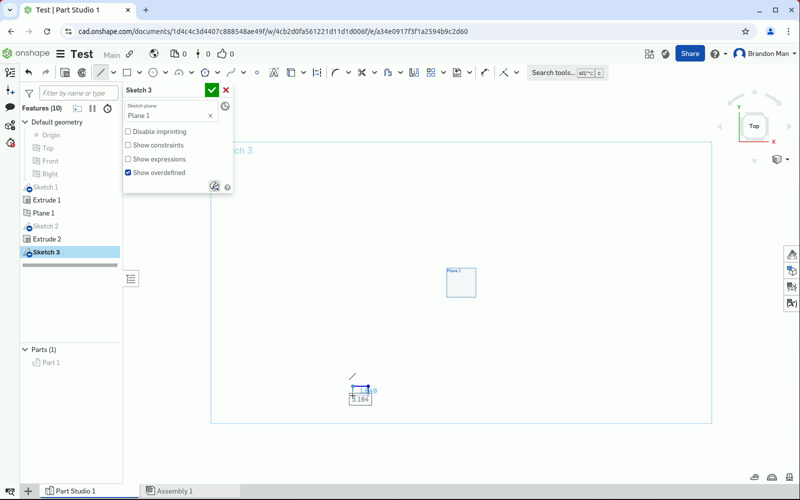
mouse_move(354, 390)
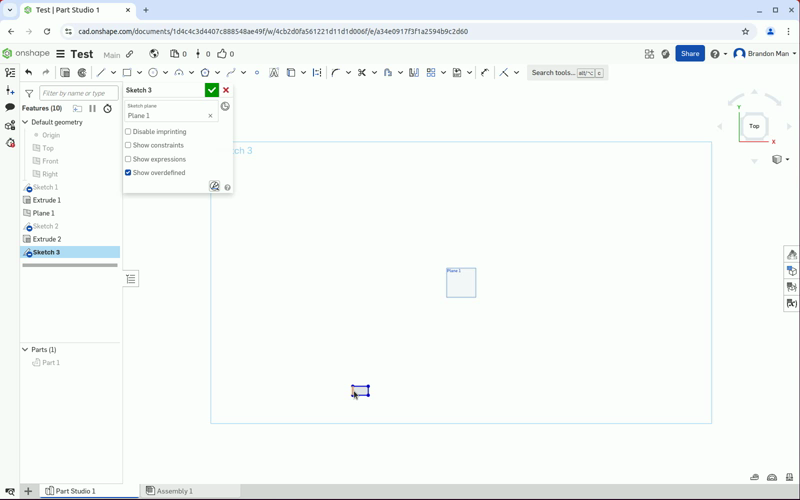
scroll(6)
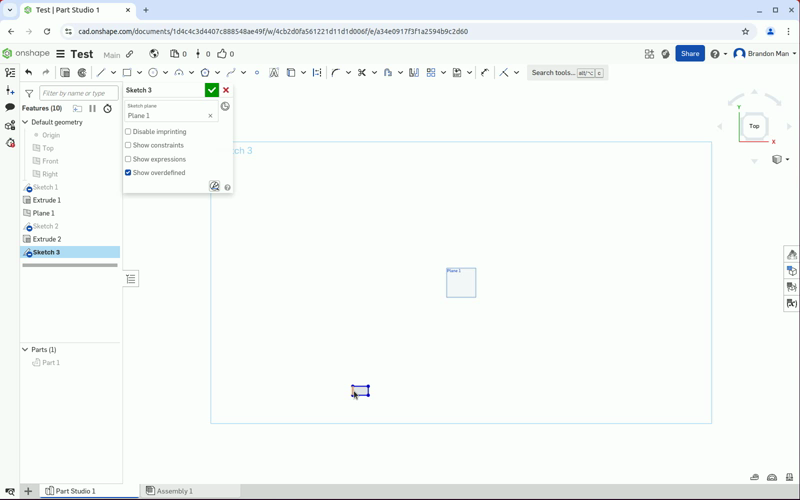
scroll(6)
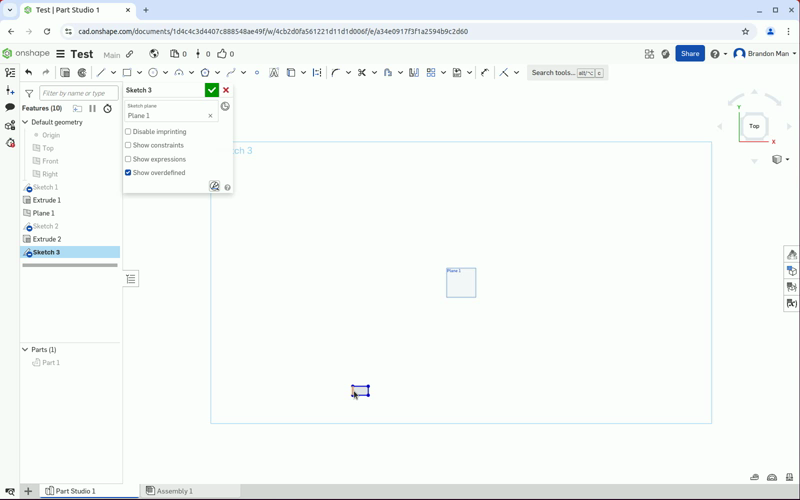
scroll(6)
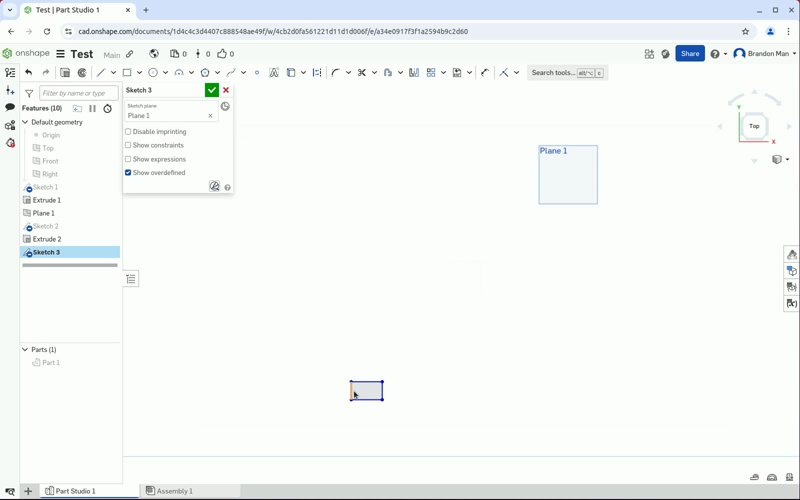
scroll(6)
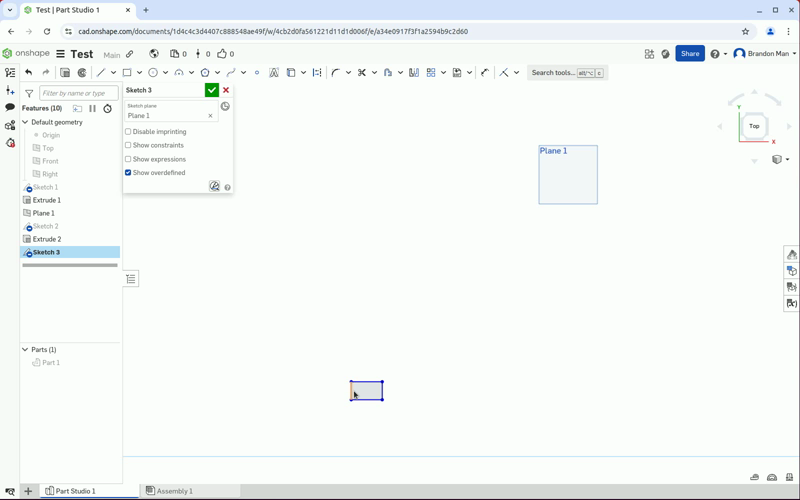
scroll(6)
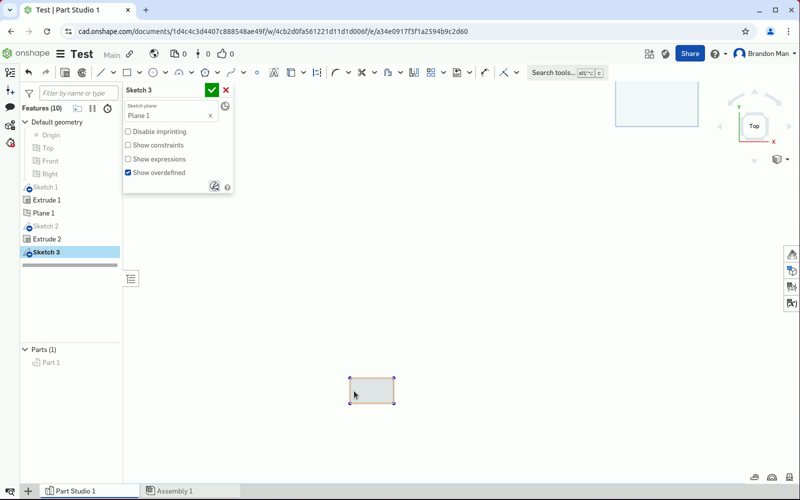
scroll(6)
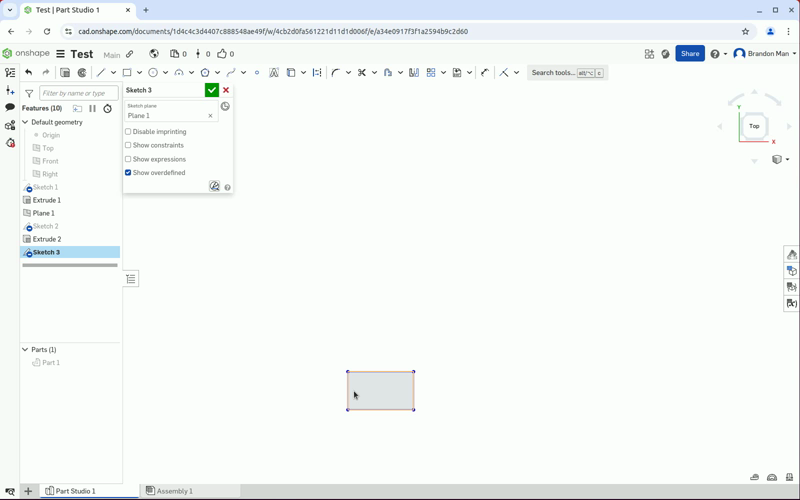
scroll(6)
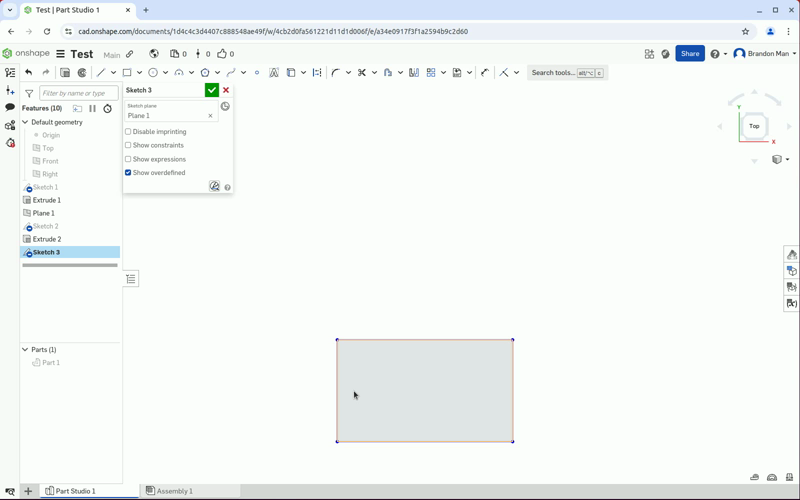
click(354, 390)
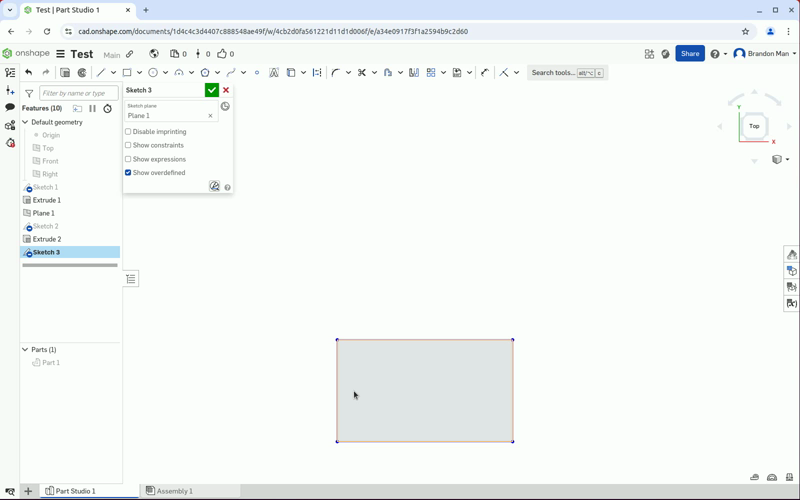
scroll(-6)
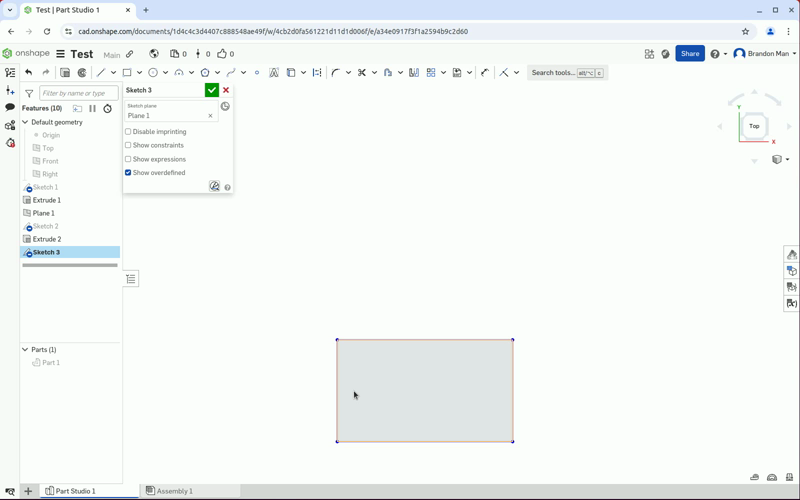
scroll(-6)
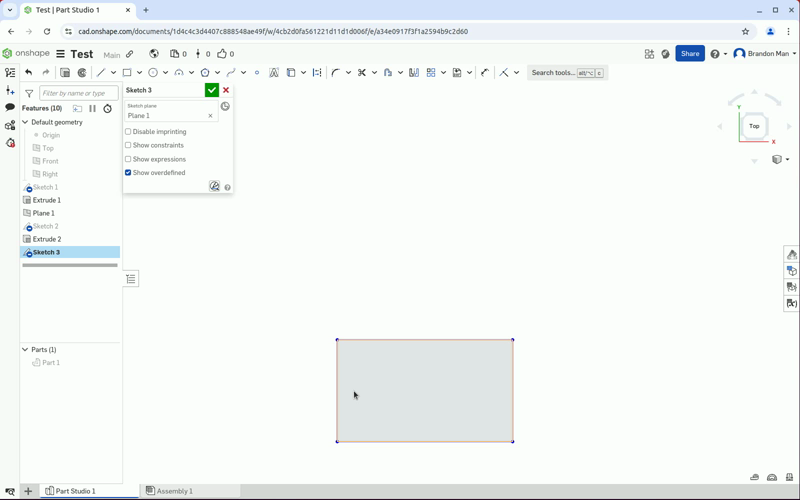
scroll(-6)
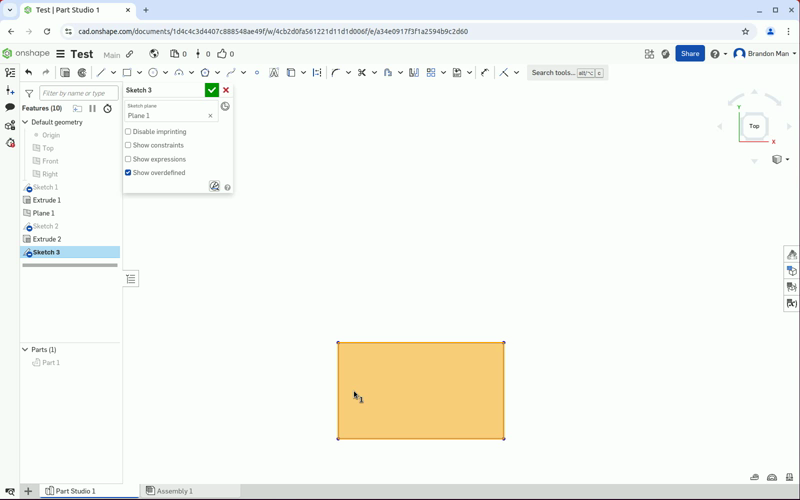
scroll(-6)
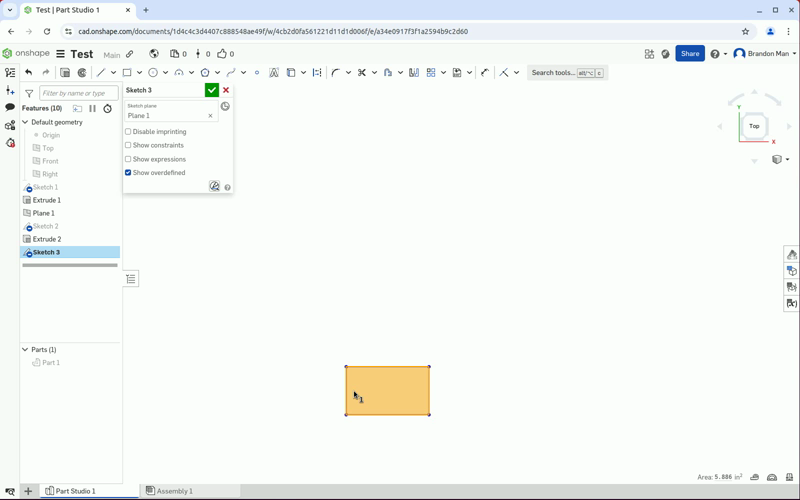
scroll(-6)
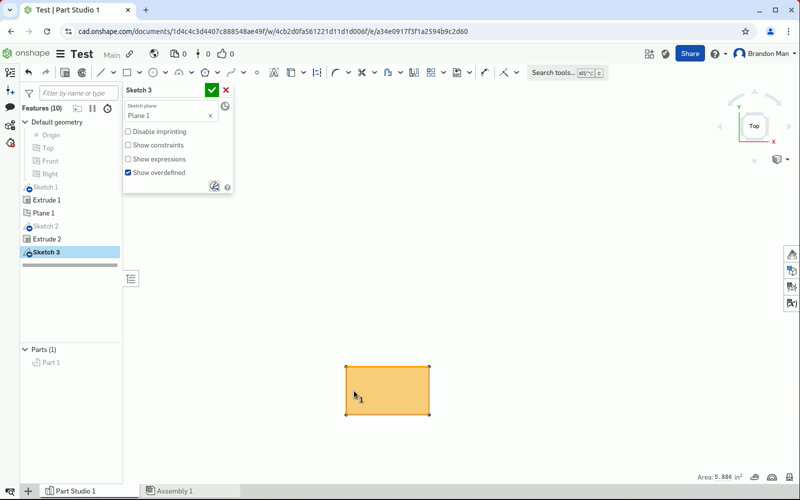
scroll(-6)
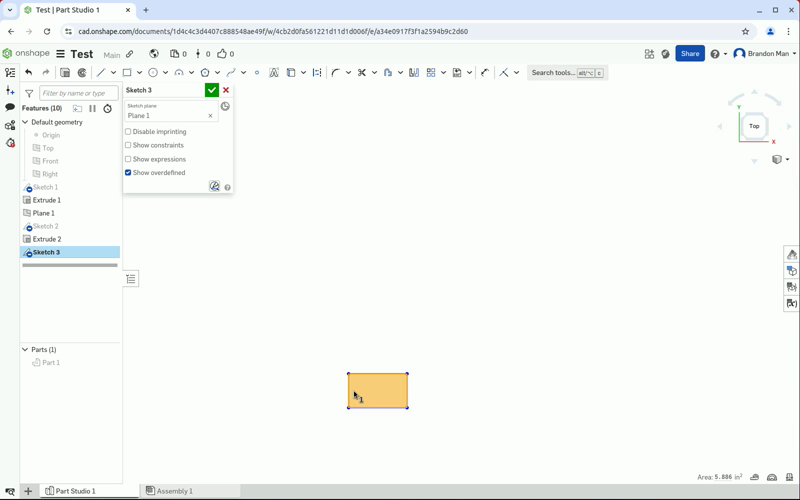
scroll(-6)
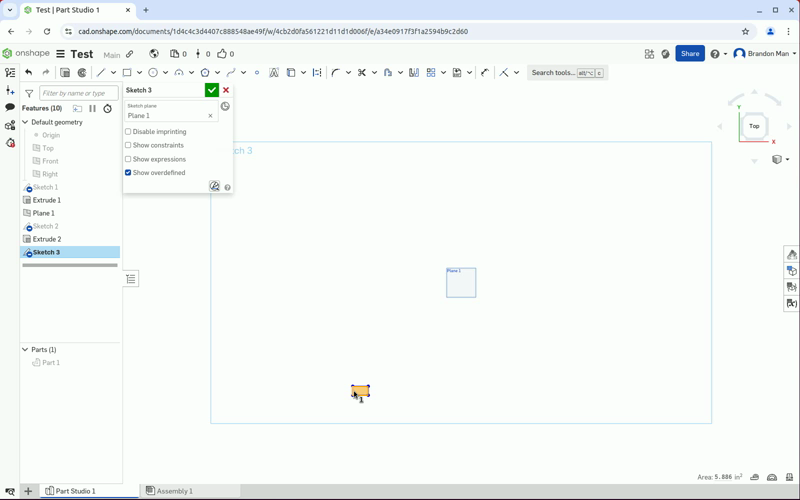
mouse_move(73, 352)
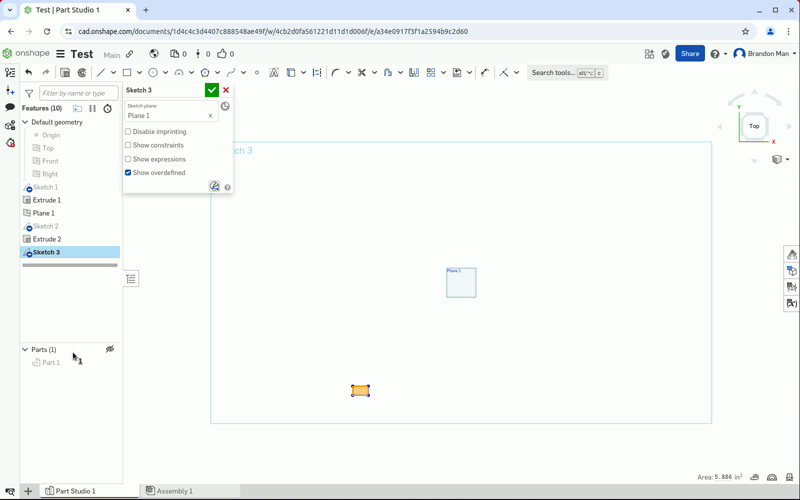
key(shift+y)
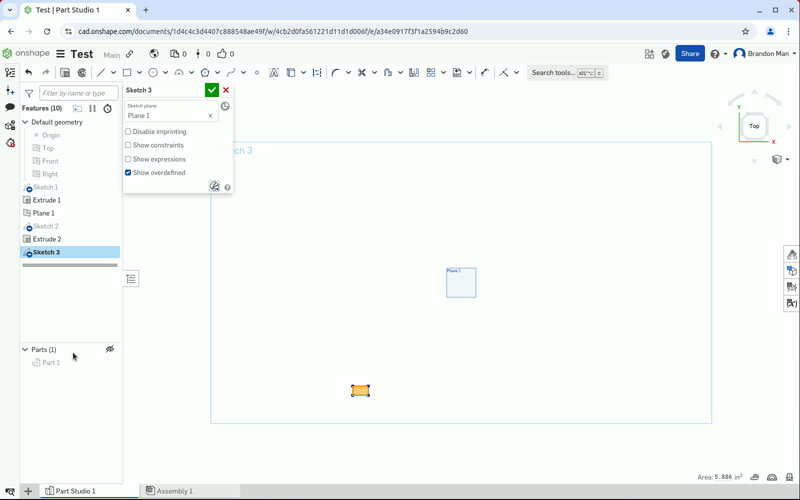
key(shift+e)
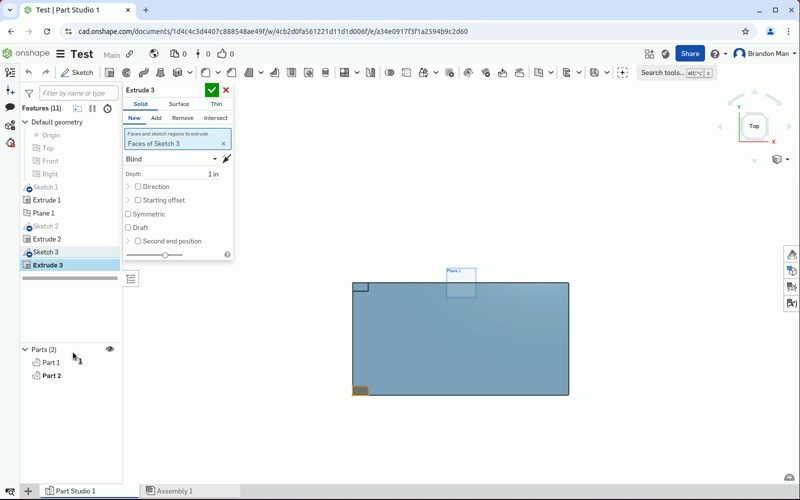
mouse_move(143, 106)
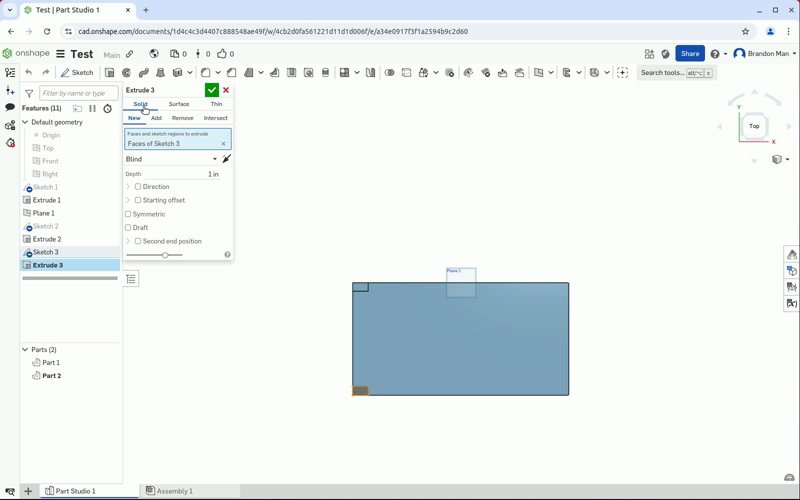
click(143, 106)
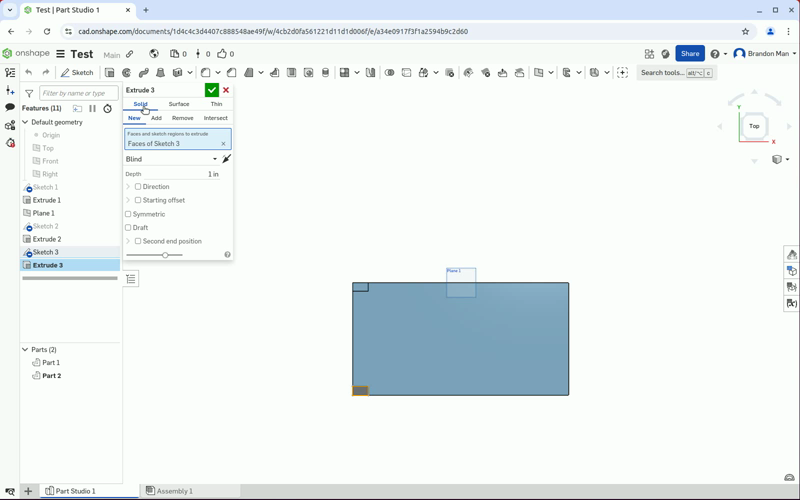
mouse_move(186, 120)
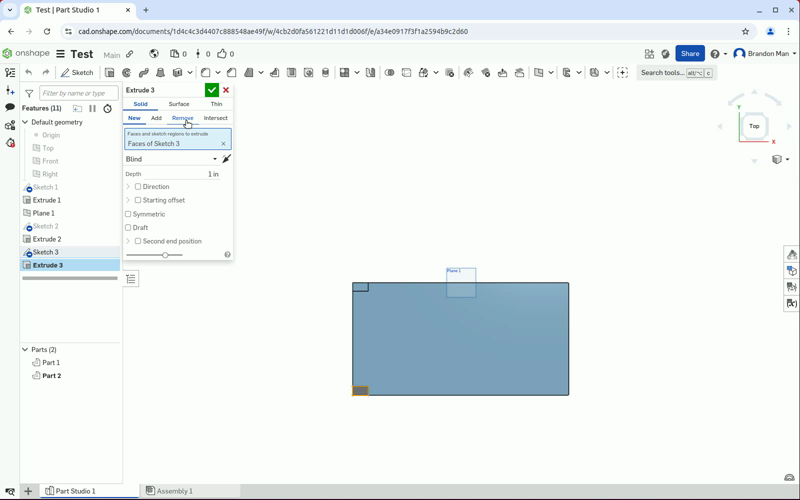
click(186, 120)
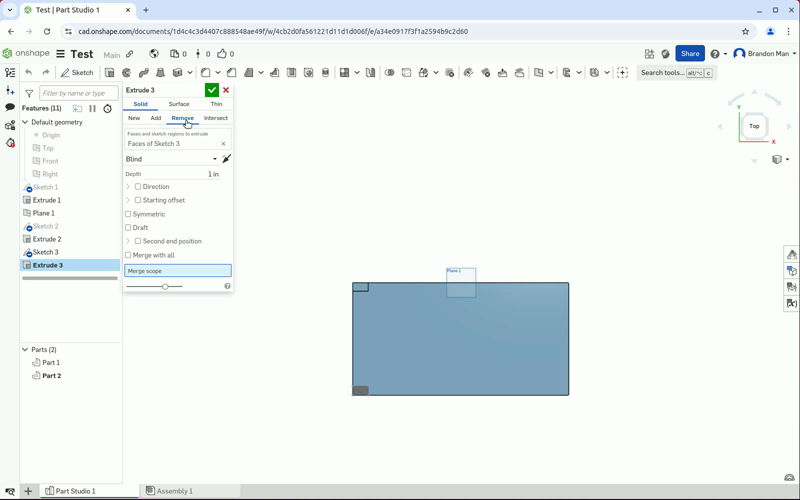
key(tab, 4)
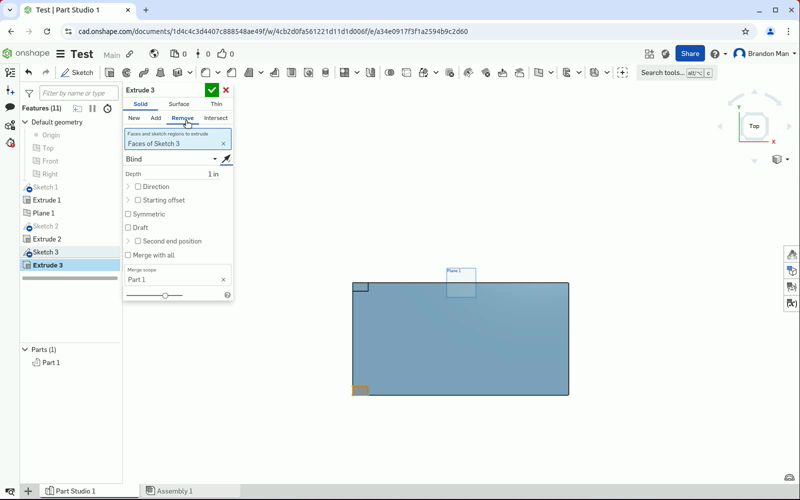
text(0.481)
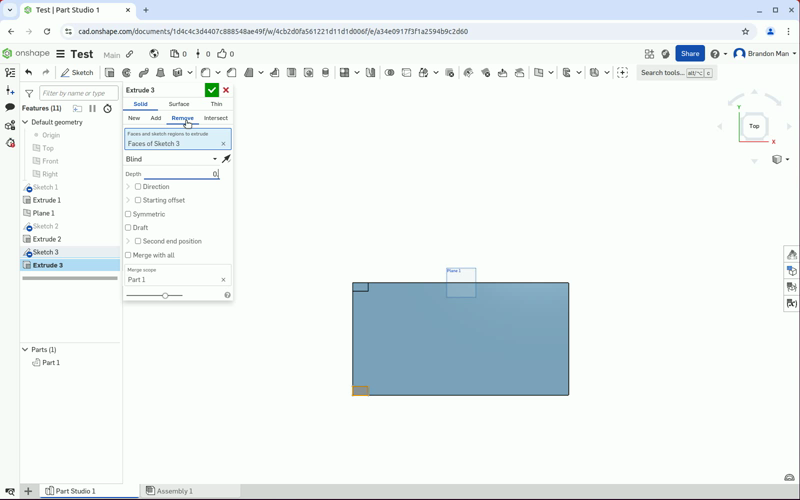
key(tab, 6)
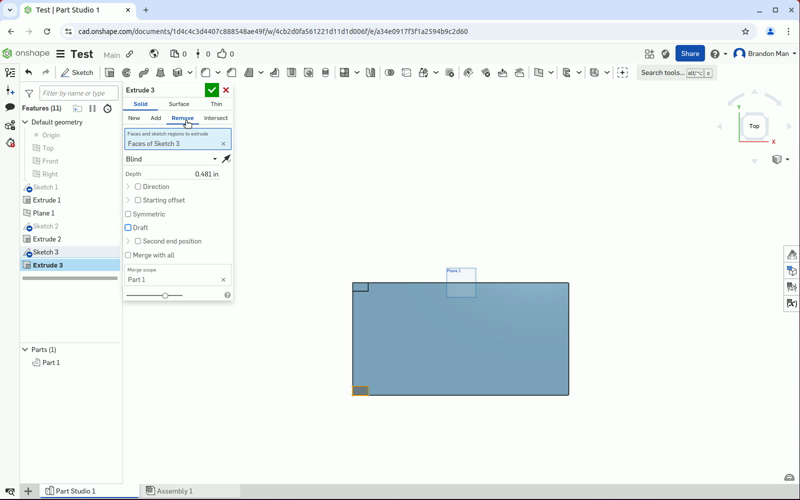
key(space)
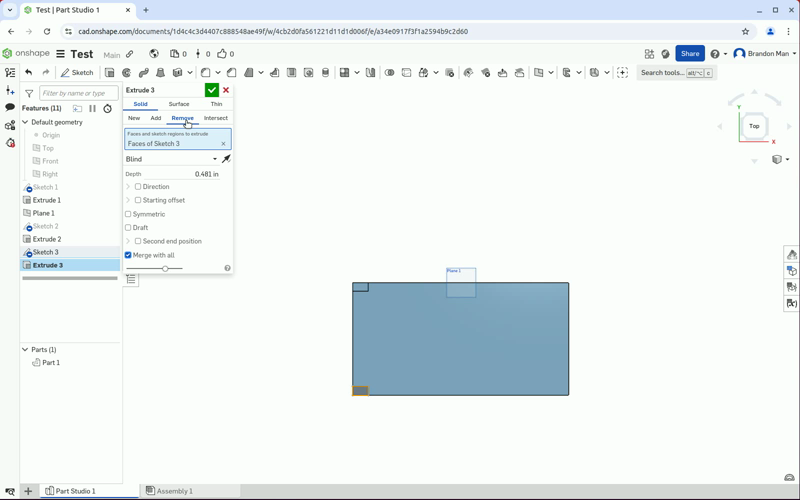
key(enter)
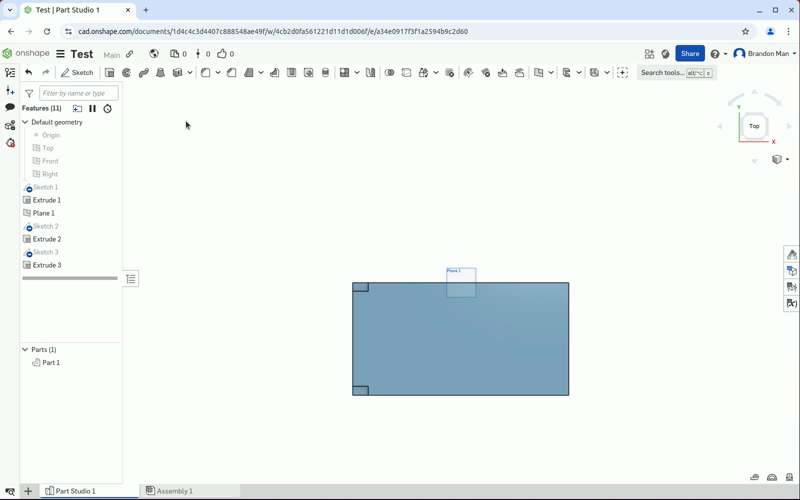
key(shift+h)
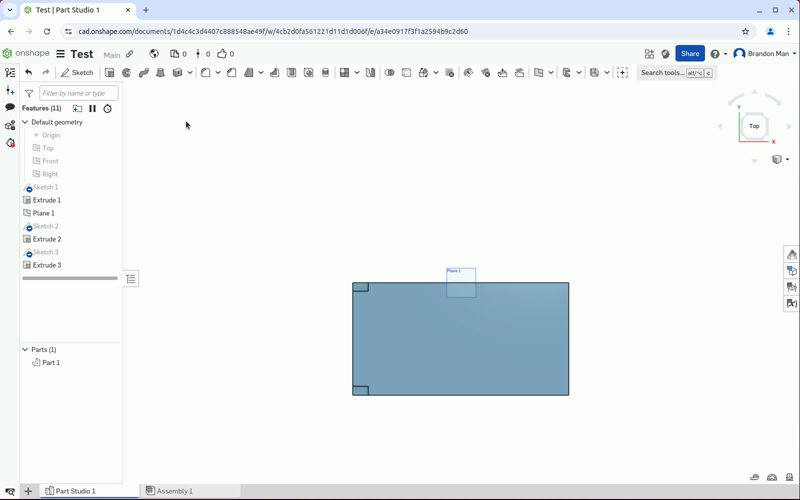
key(shift+h)
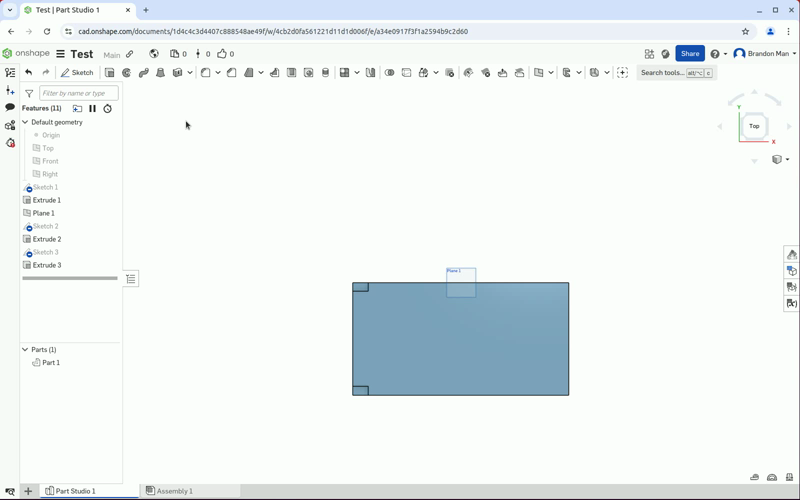
mouse_move(73, 189)
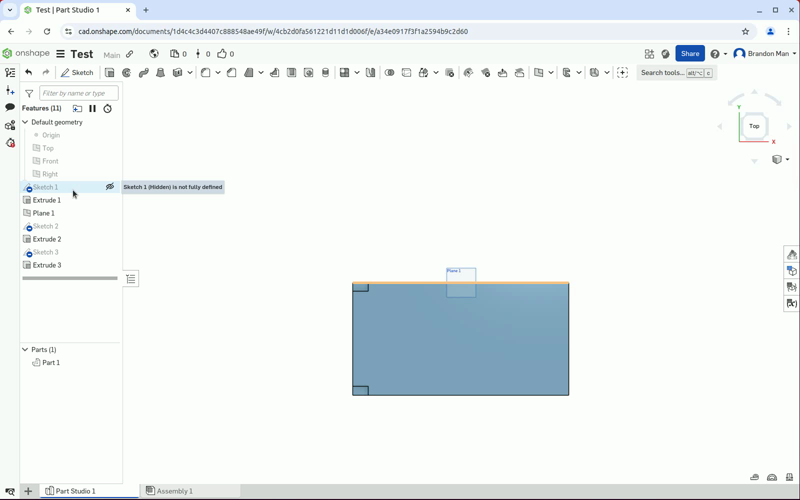
click(73, 189)
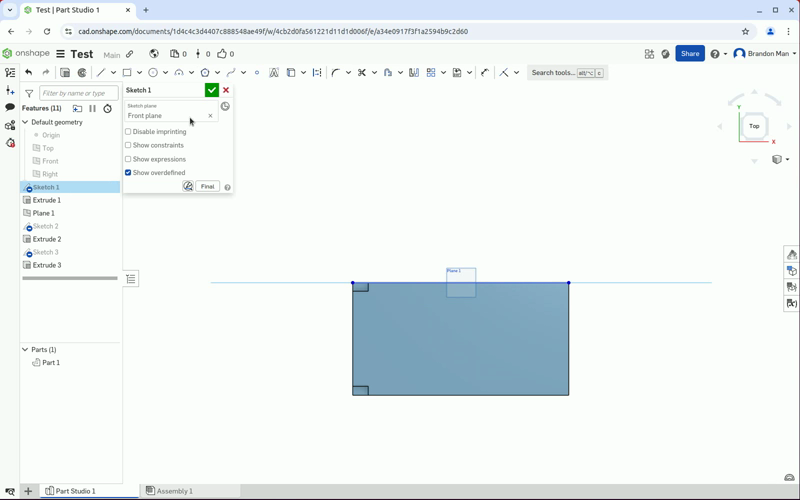
mouse_move(229, 92)
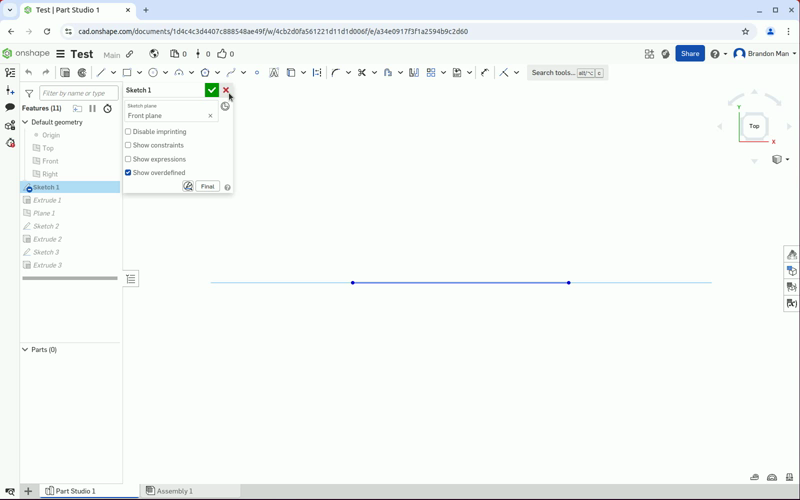
click(229, 92)
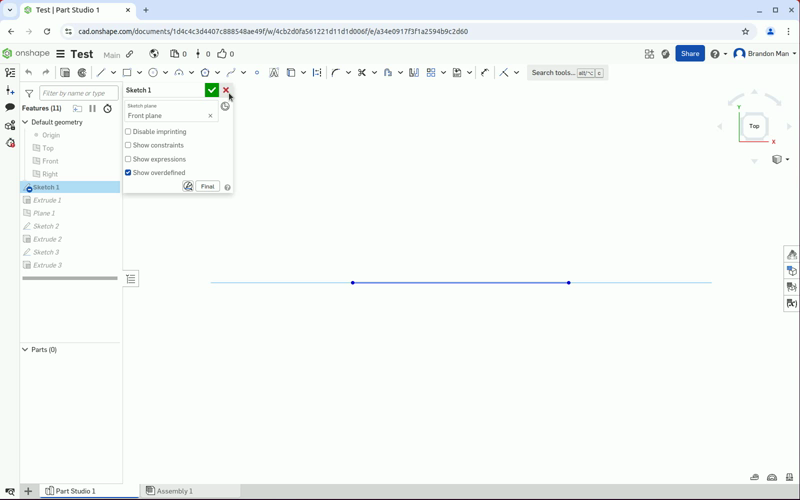
key(shift+s)
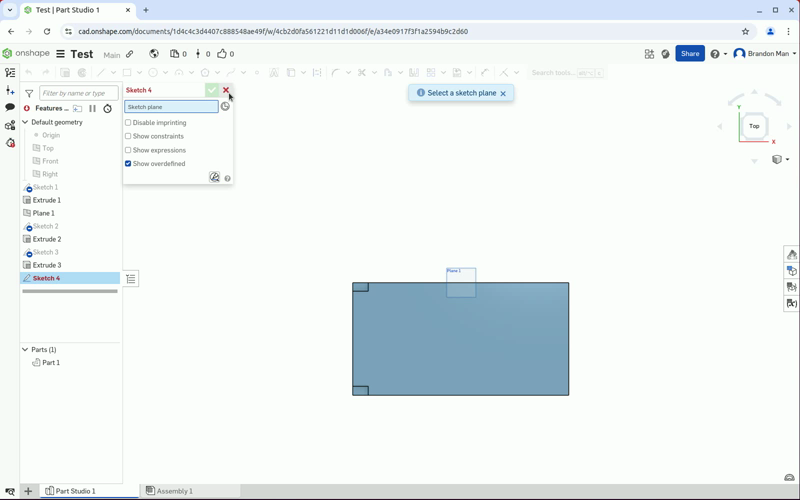
mouse_move(73, 215)
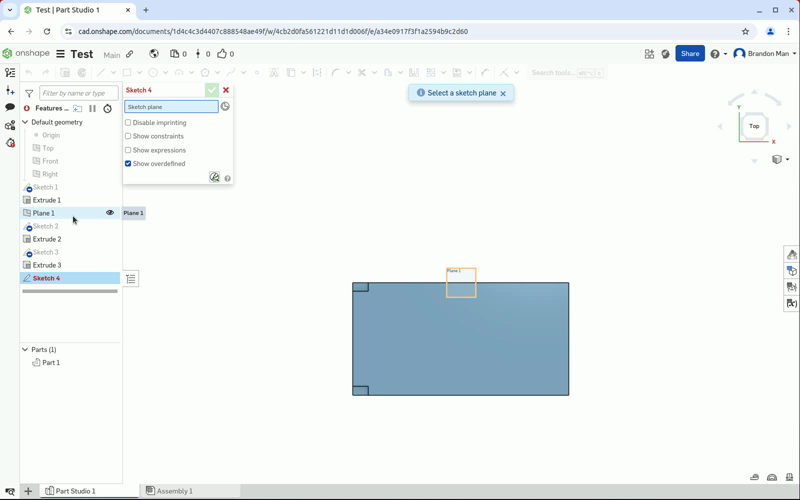
click(73, 215)
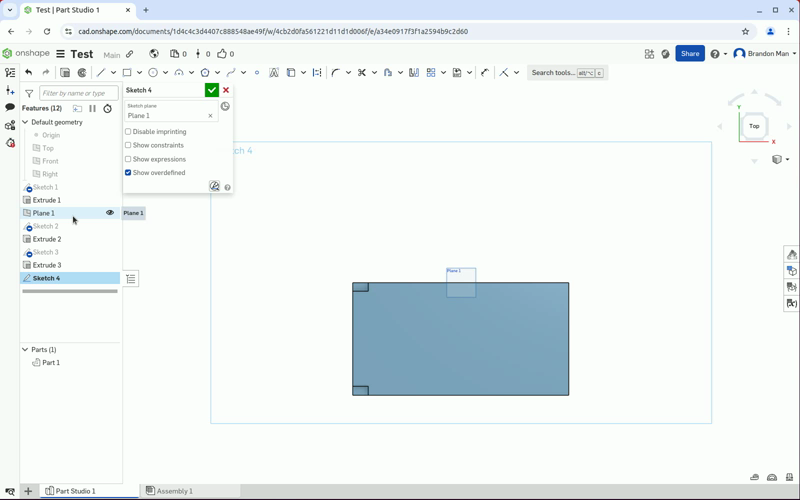
mouse_move(73, 352)
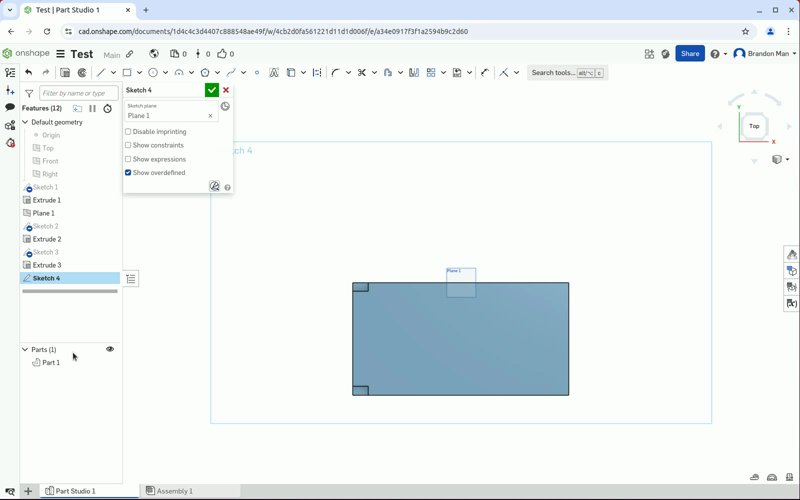
key(y)
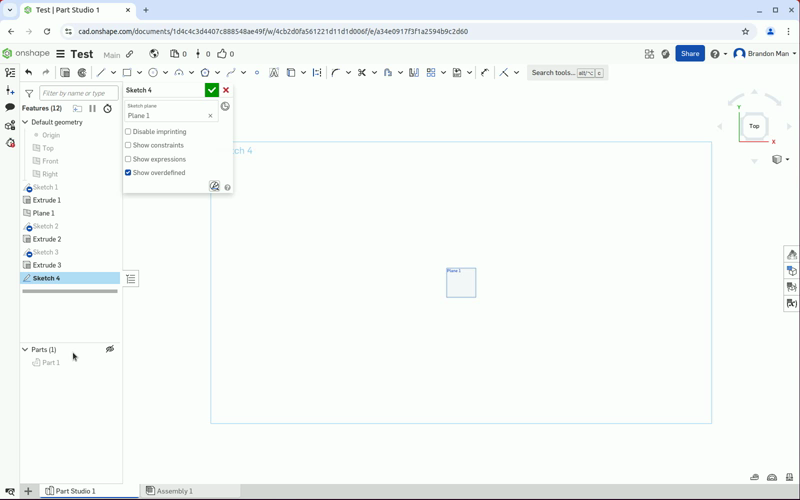
key(l)
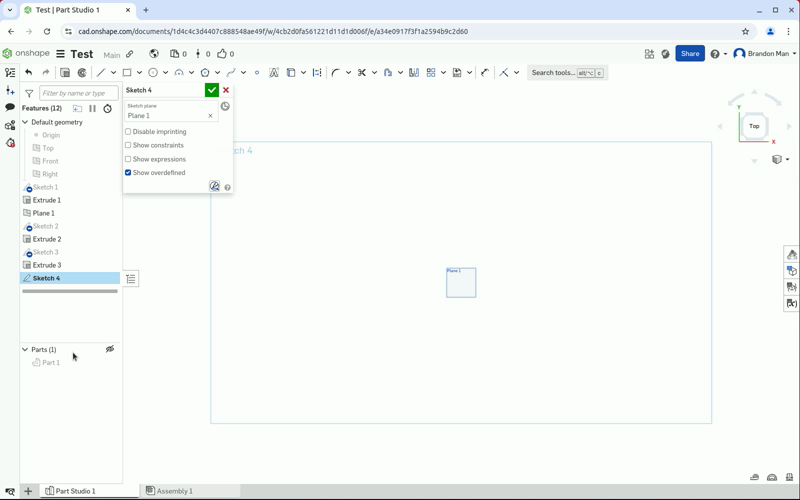
key_down(shift)
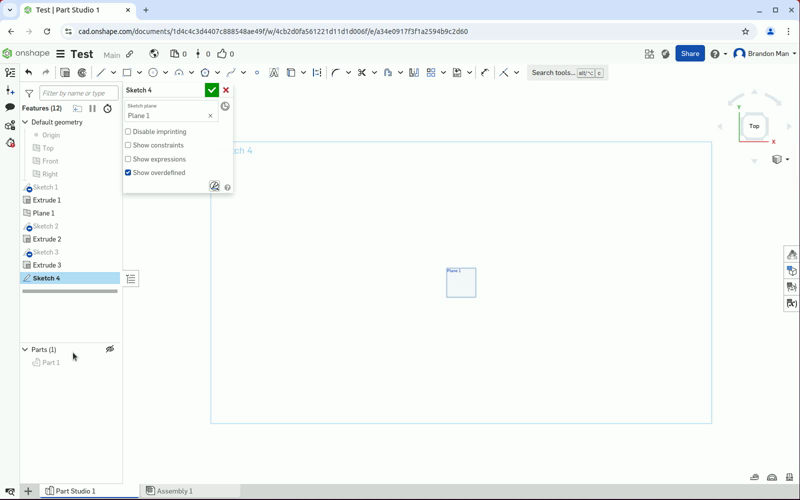
mouse_move(554, 395)
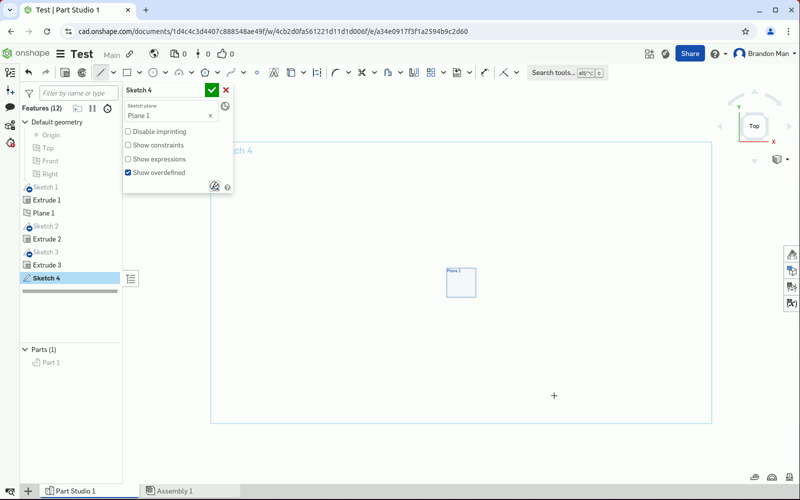
click(554, 395)
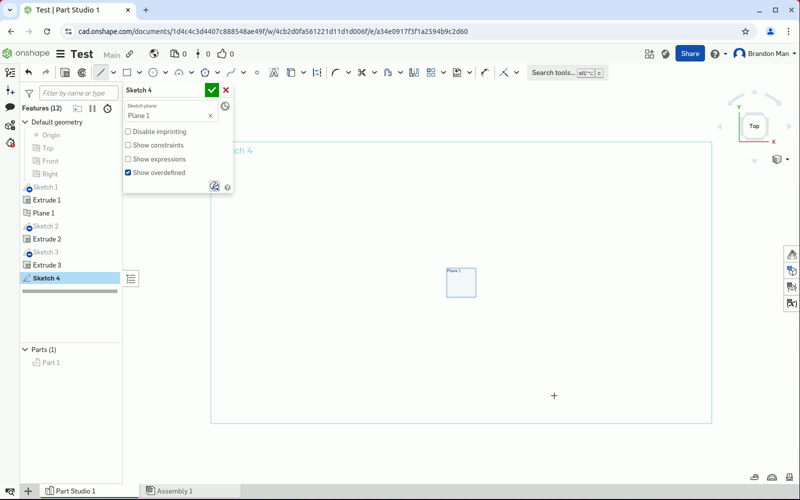
key_up(shift)
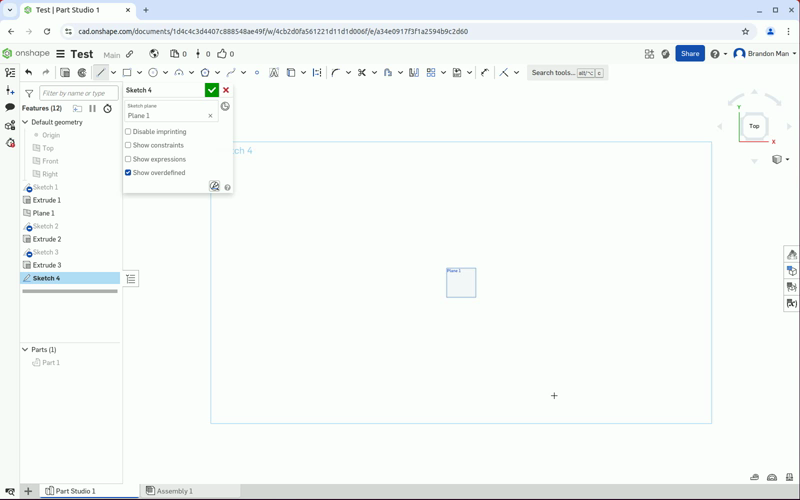
key_down(shift)
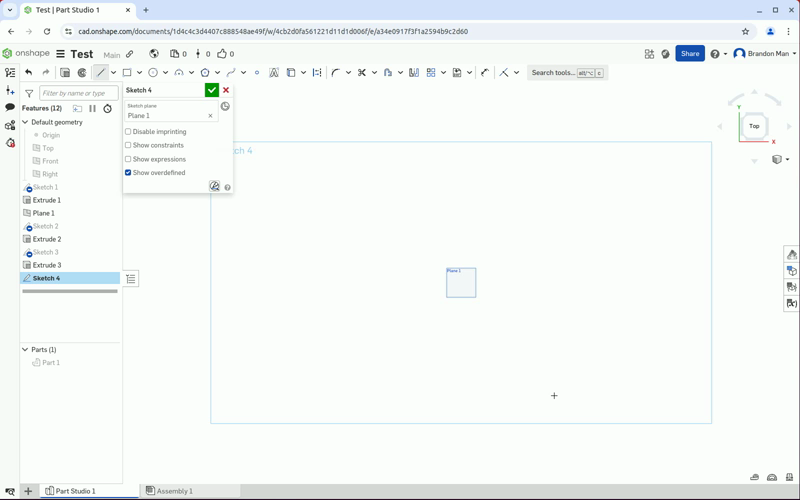
mouse_move(584, 395)
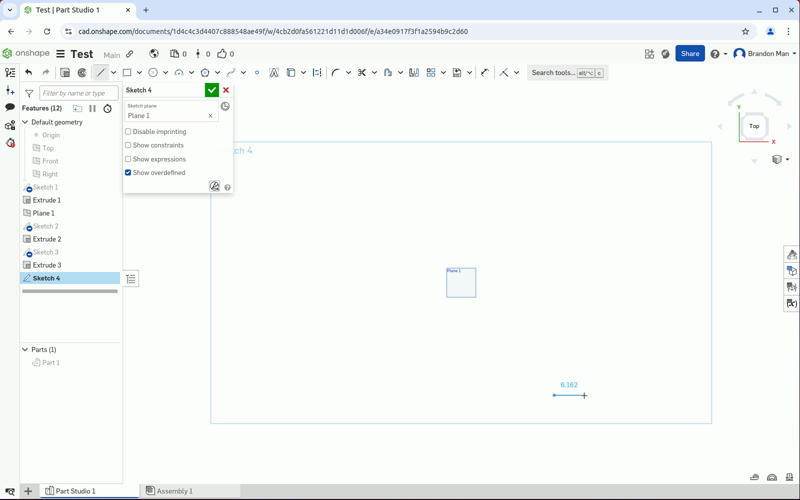
mouse_move(569, 395)
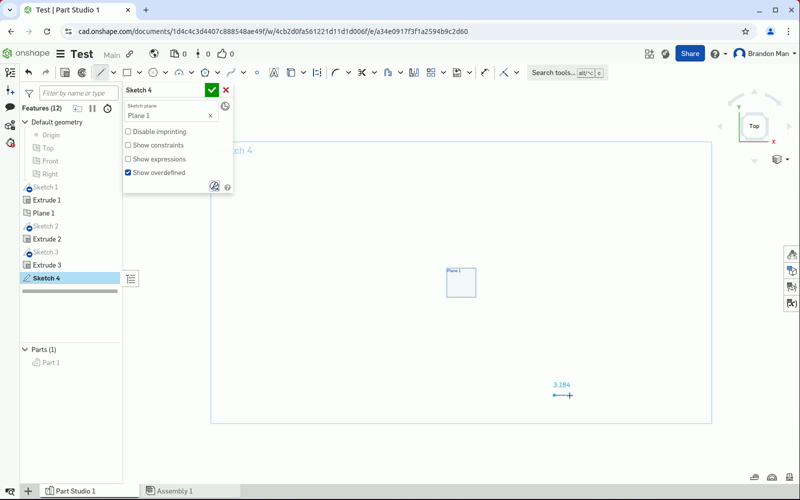
click(569, 395)
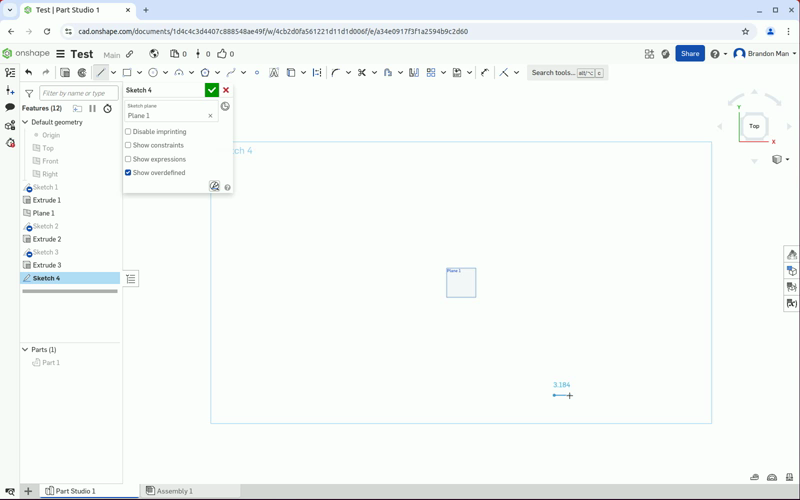
key_up(shift)
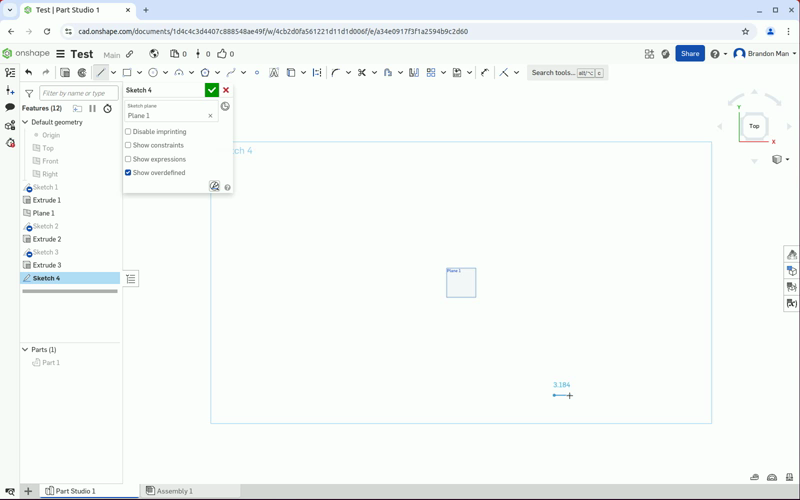
key_down(shift)
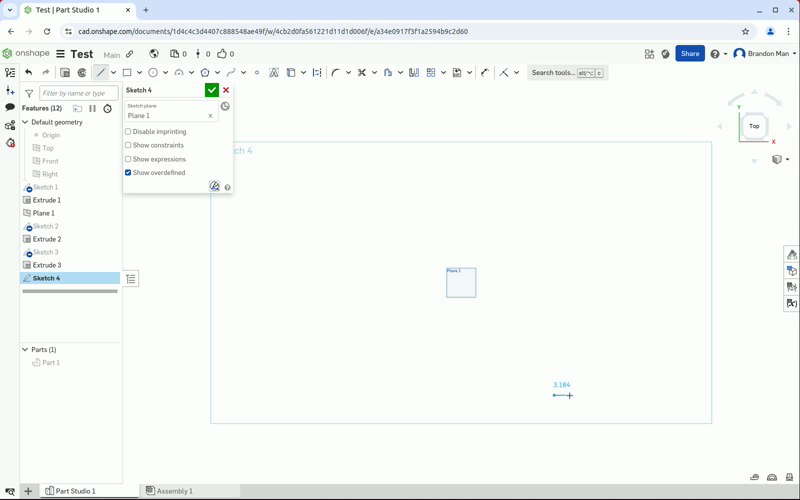
mouse_move(589, 395)
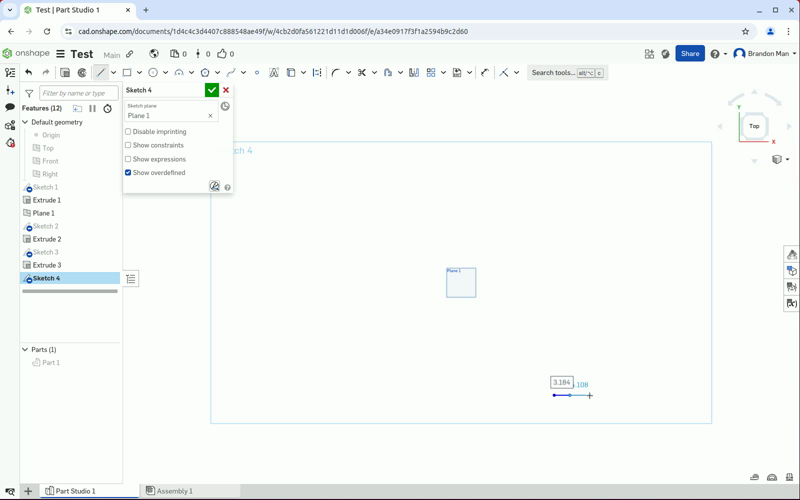
mouse_move(569, 386)
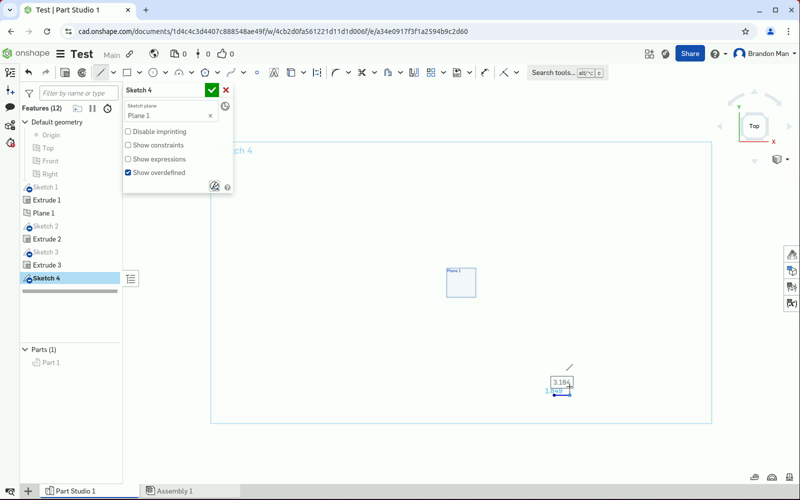
click(569, 386)
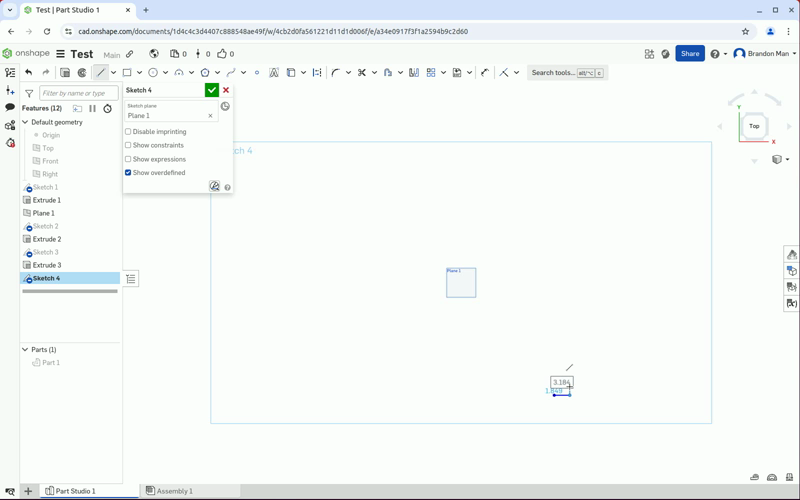
key_up(shift)
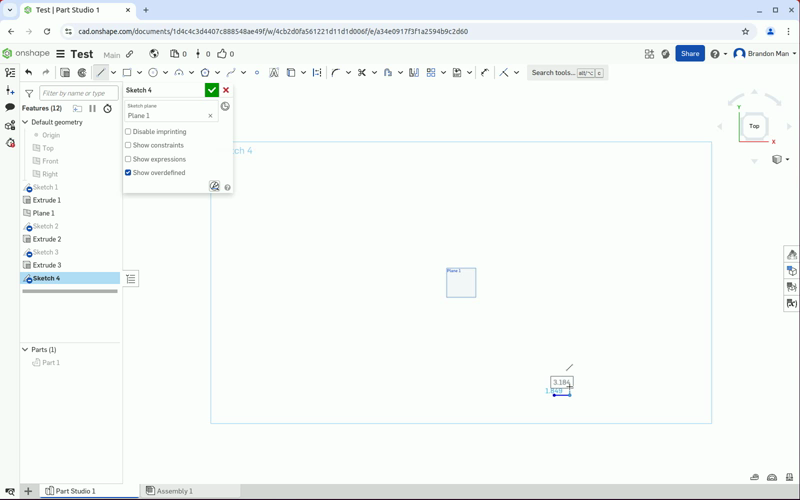
key_down(shift)
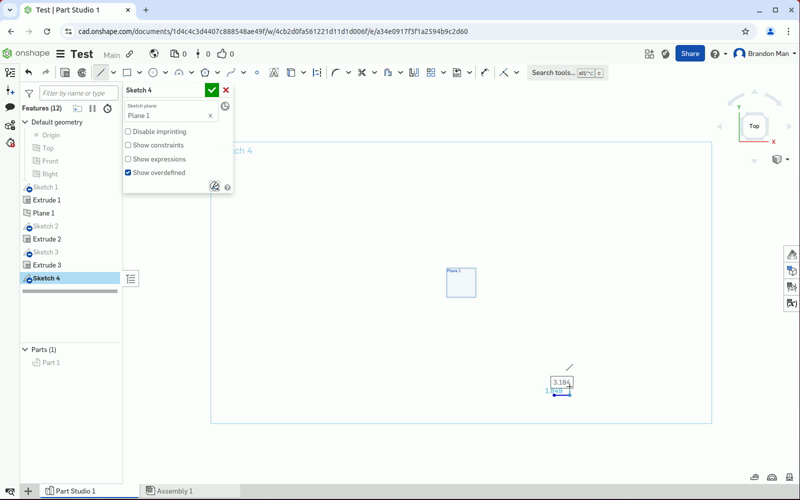
mouse_move(589, 386)
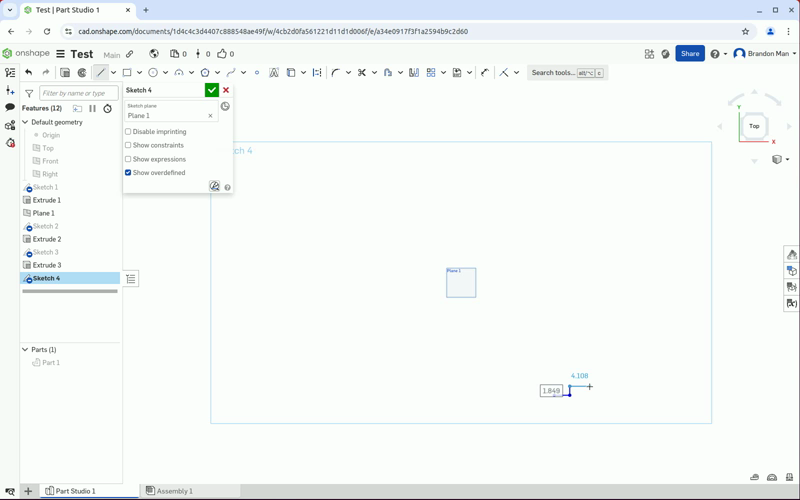
mouse_move(554, 386)
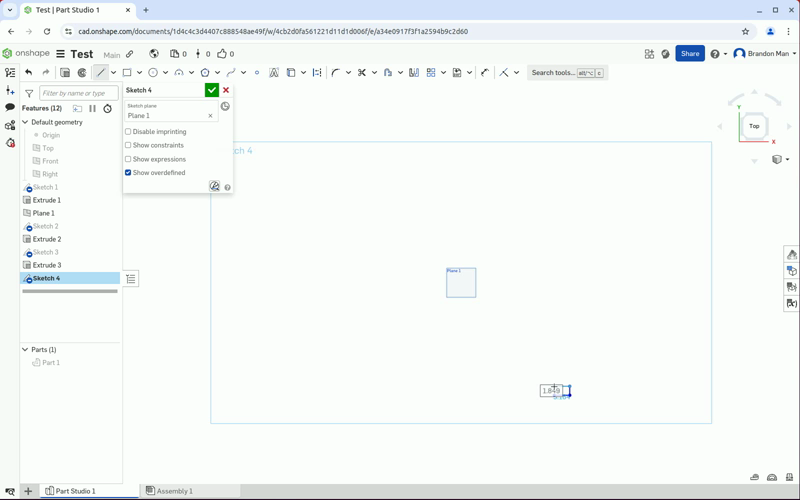
click(554, 386)
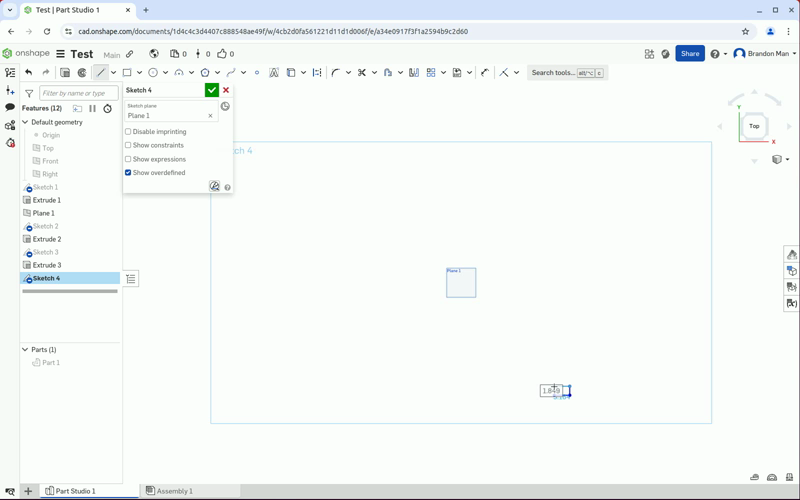
key_up(shift)
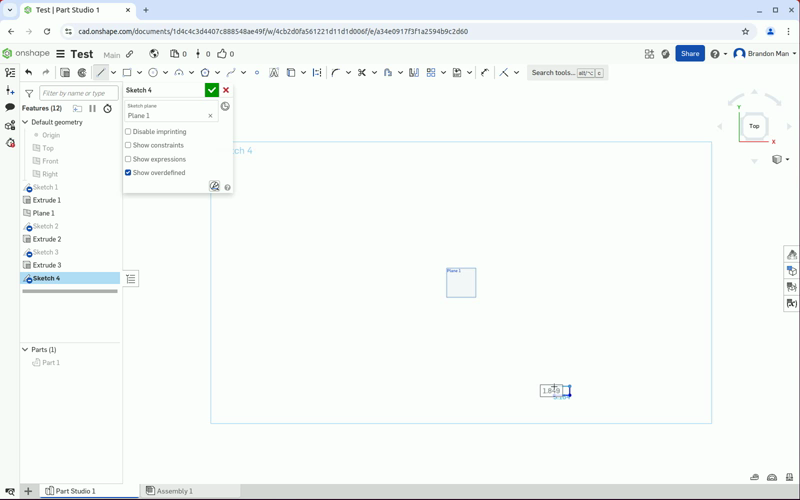
mouse_move(584, 386)
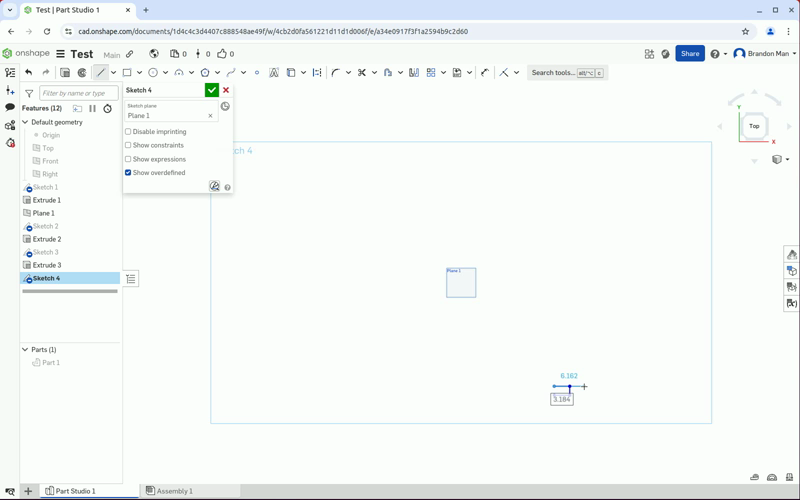
key_down(shift)
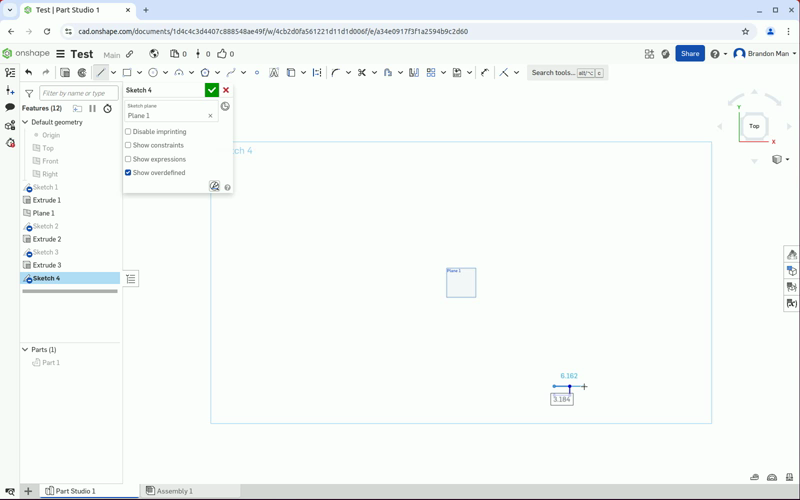
mouse_move(554, 395)
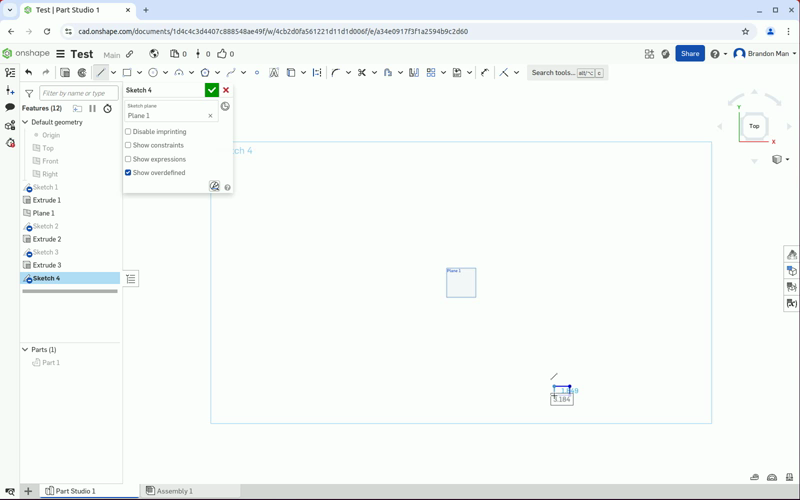
key_up(shift)
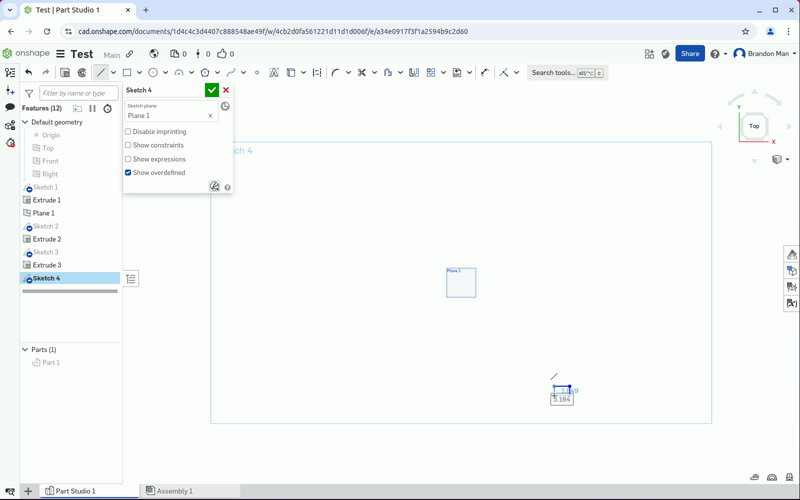
click(554, 395)
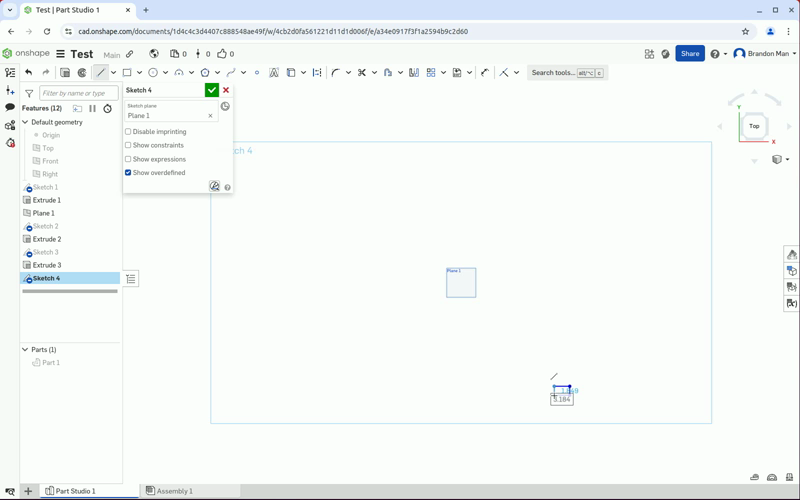
key(esc)
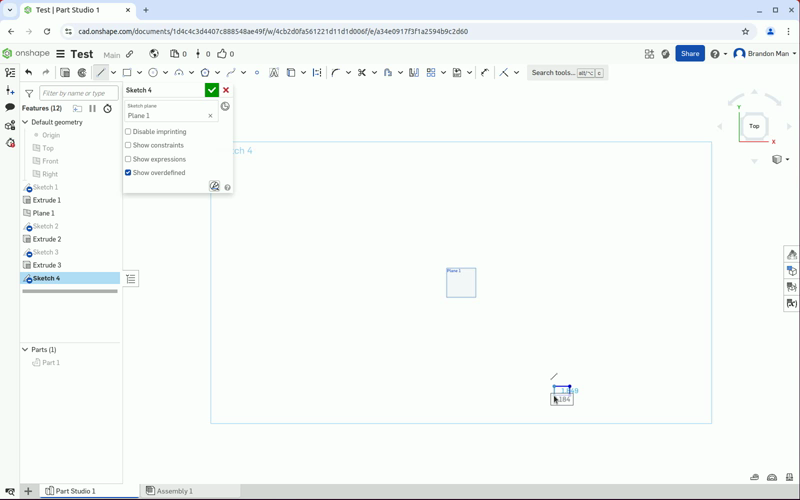
mouse_move(561, 393)
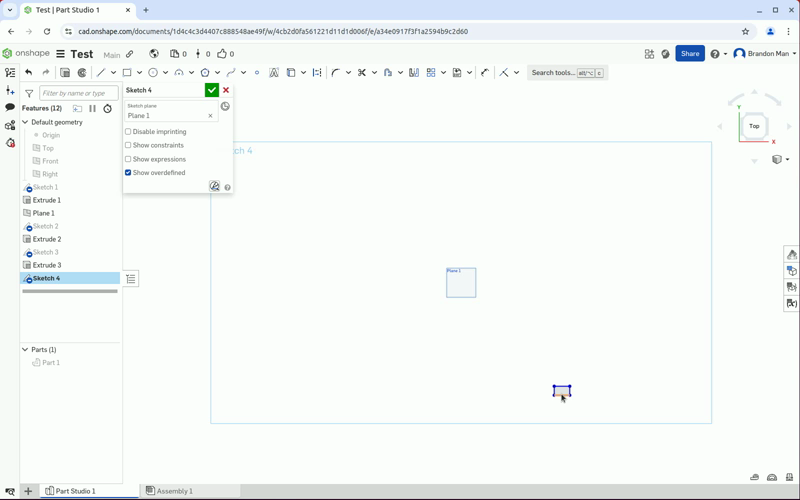
scroll(6)
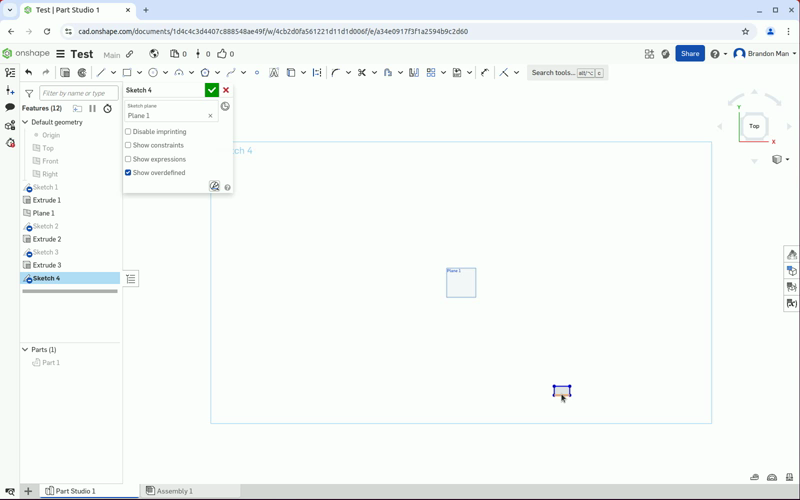
scroll(6)
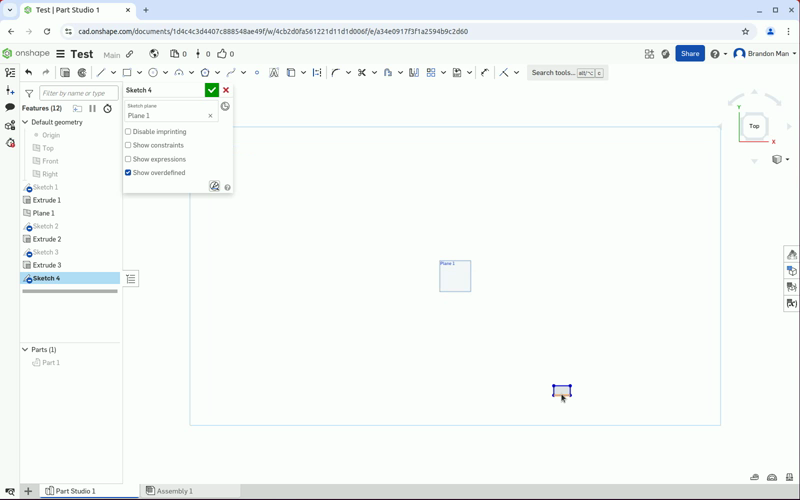
scroll(6)
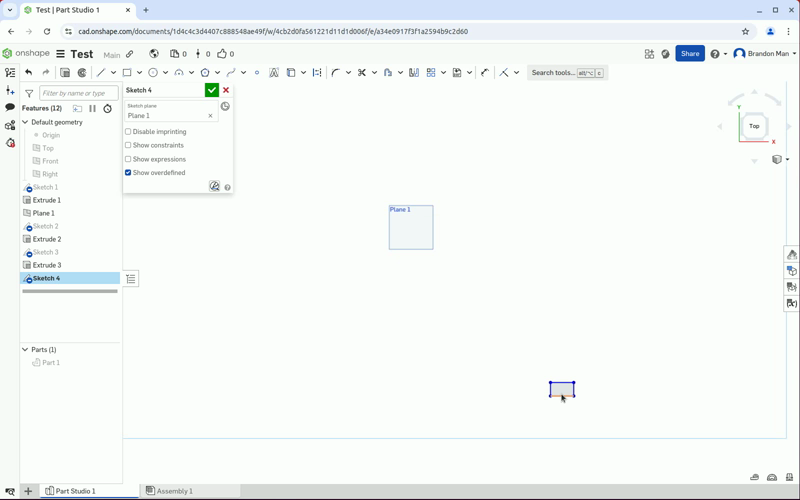
scroll(6)
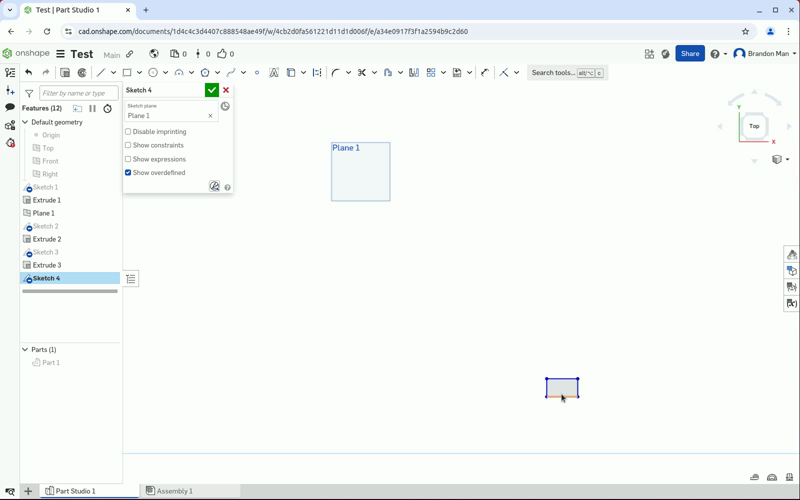
scroll(6)
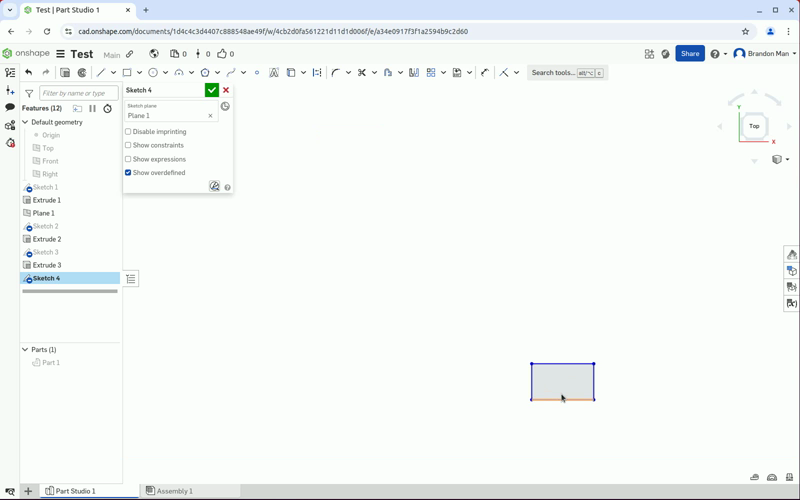
scroll(6)
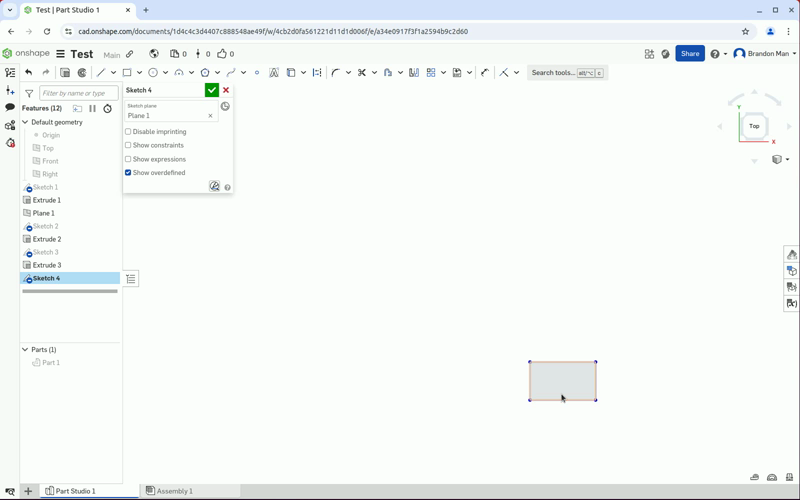
scroll(6)
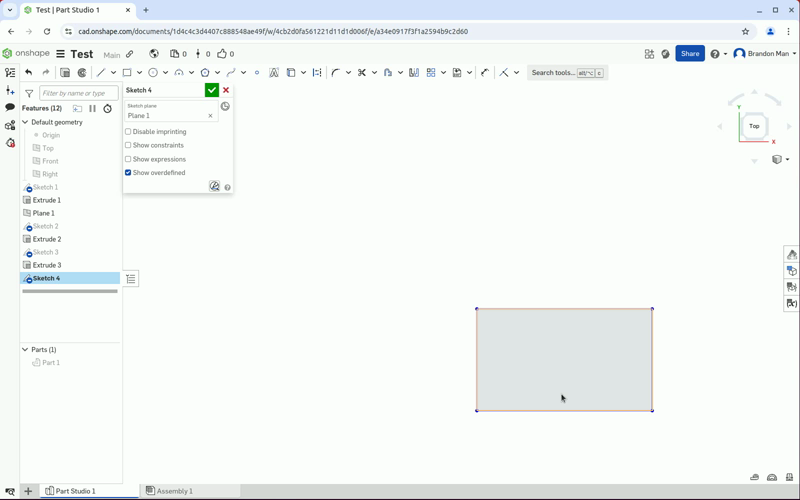
click(561, 393)
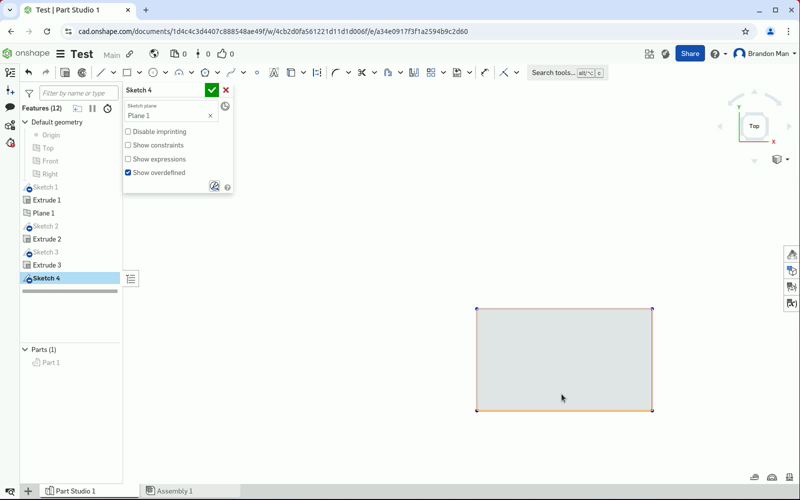
scroll(-6)
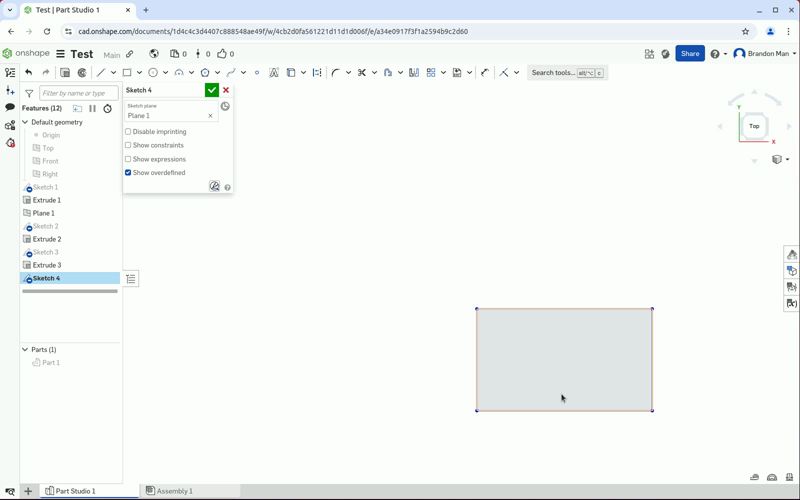
scroll(-6)
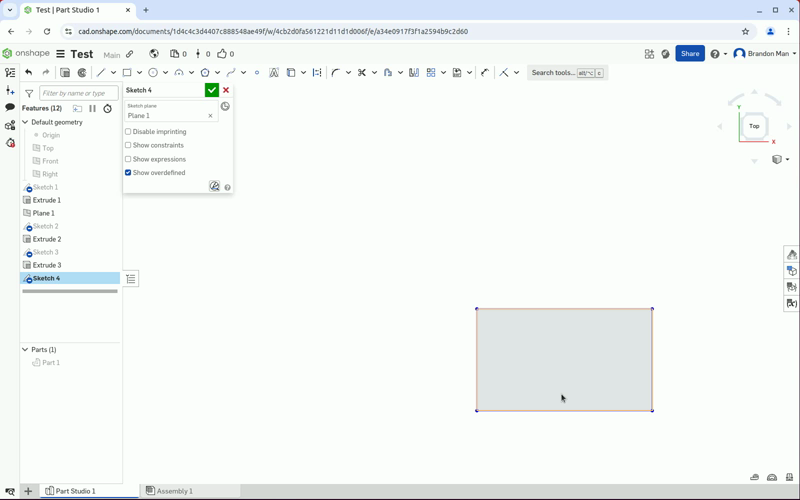
scroll(-6)
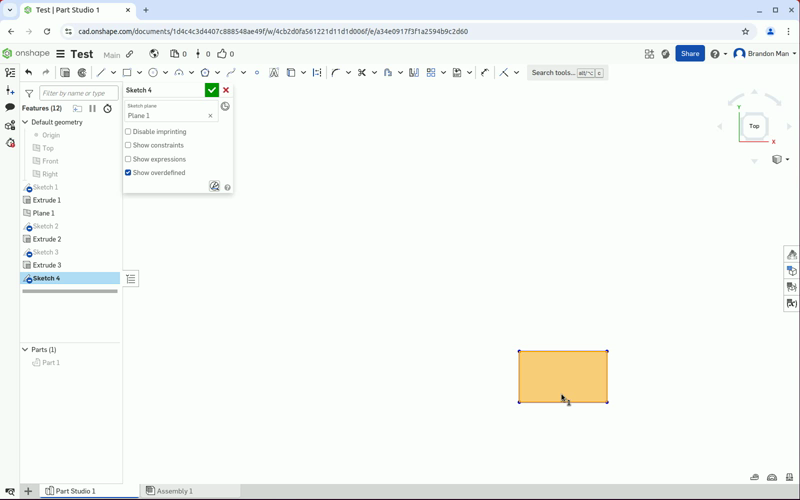
scroll(-6)
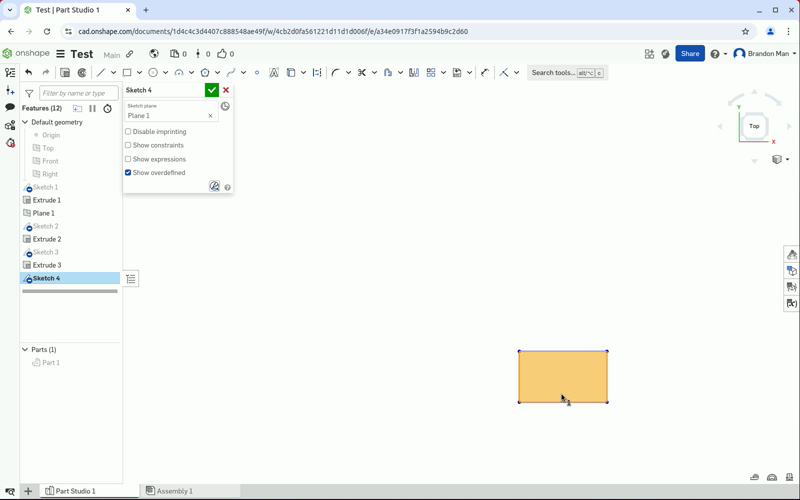
scroll(-6)
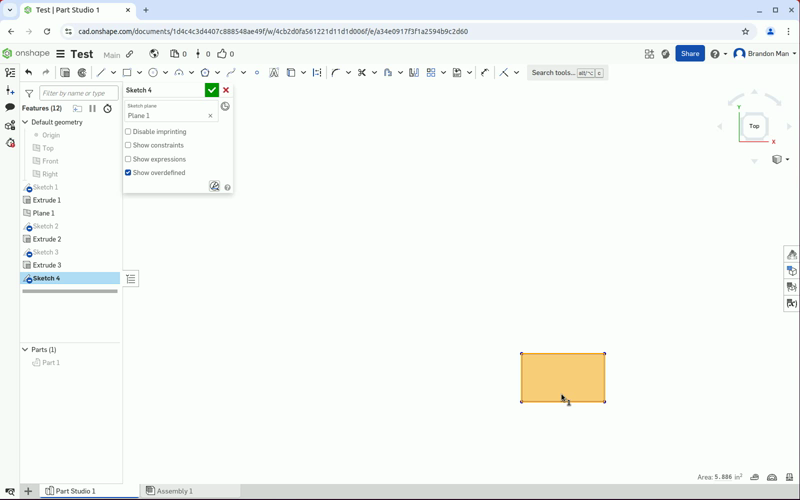
scroll(-6)
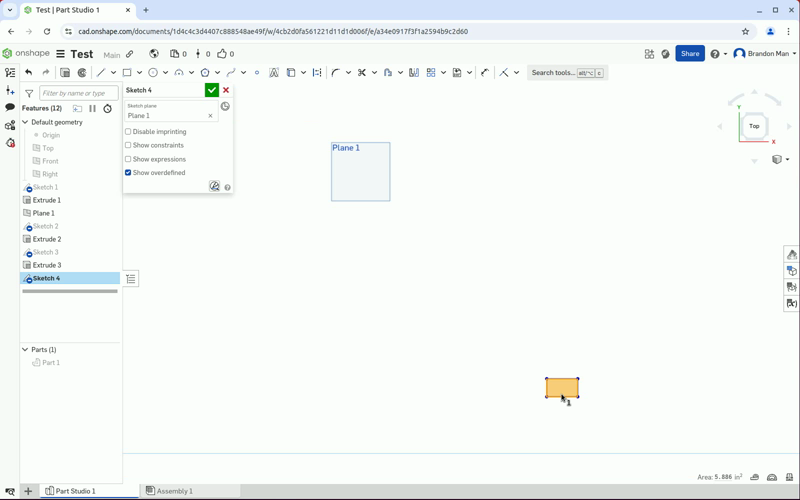
scroll(-6)
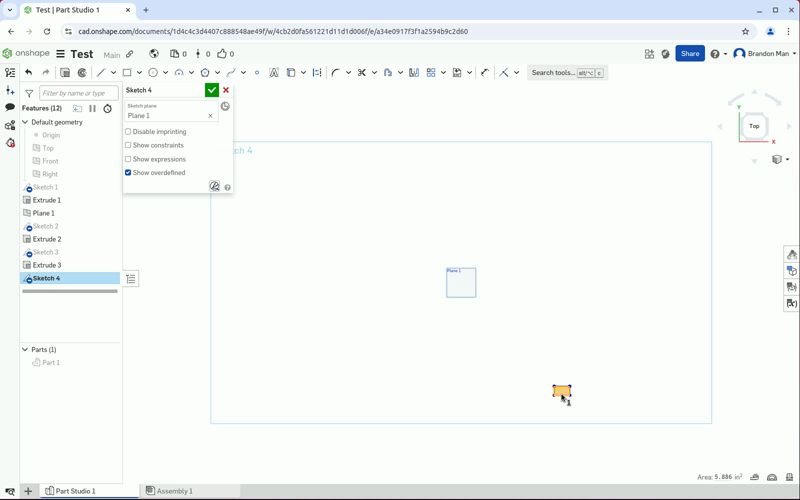
mouse_move(73, 352)
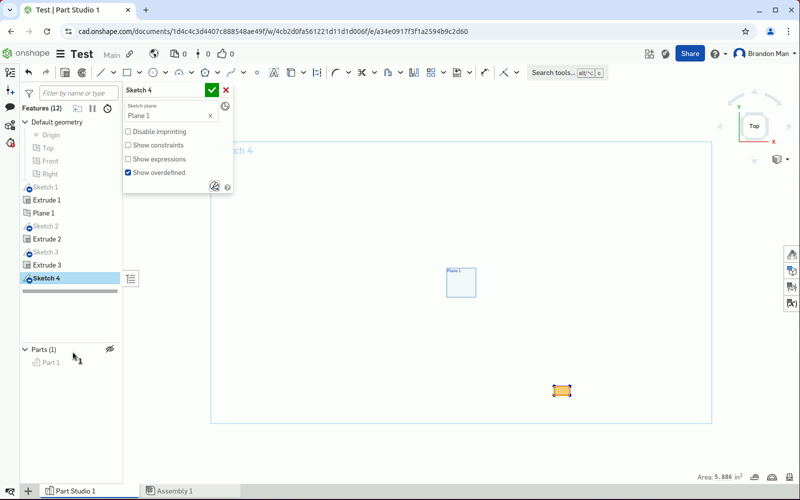
key(shift+y)
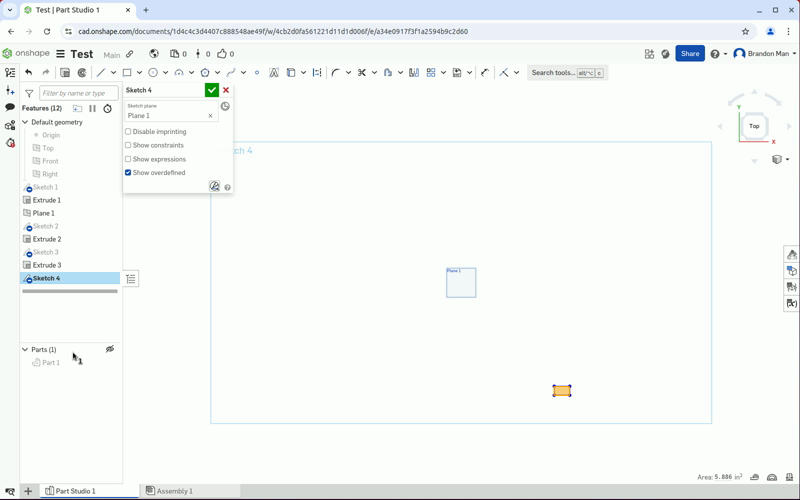
key(shift+e)
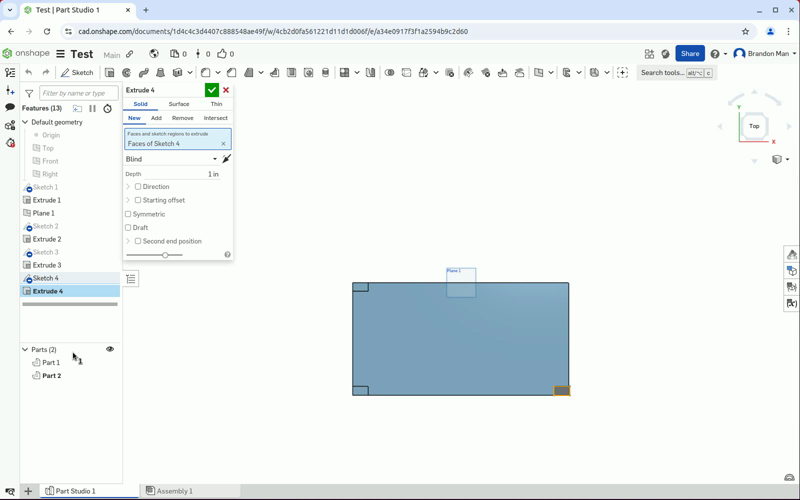
mouse_move(143, 106)
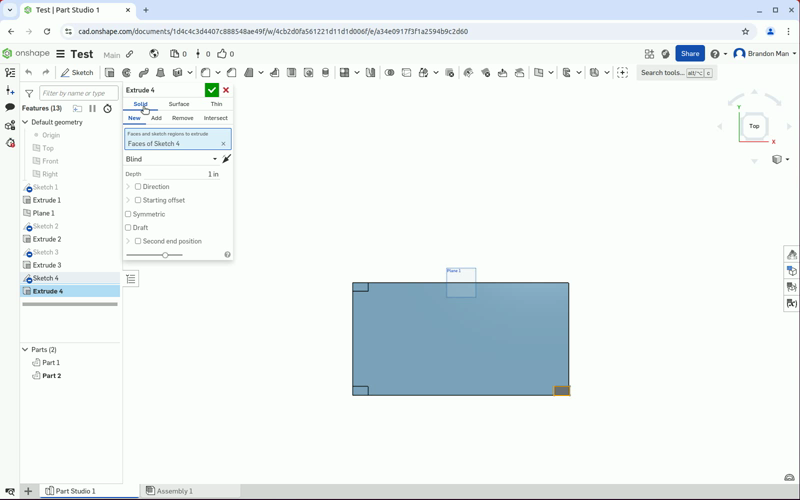
click(143, 106)
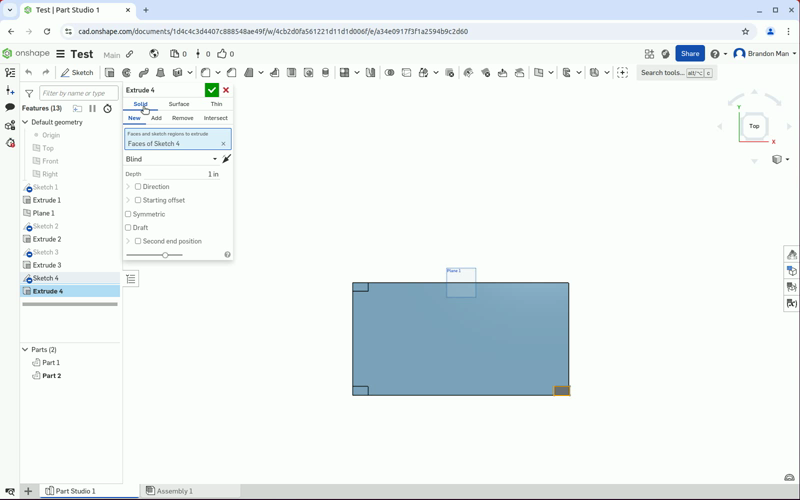
mouse_move(186, 120)
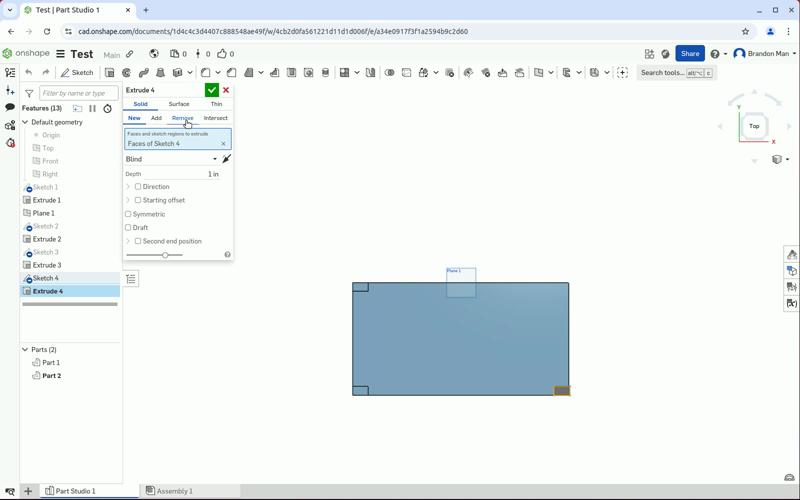
click(186, 120)
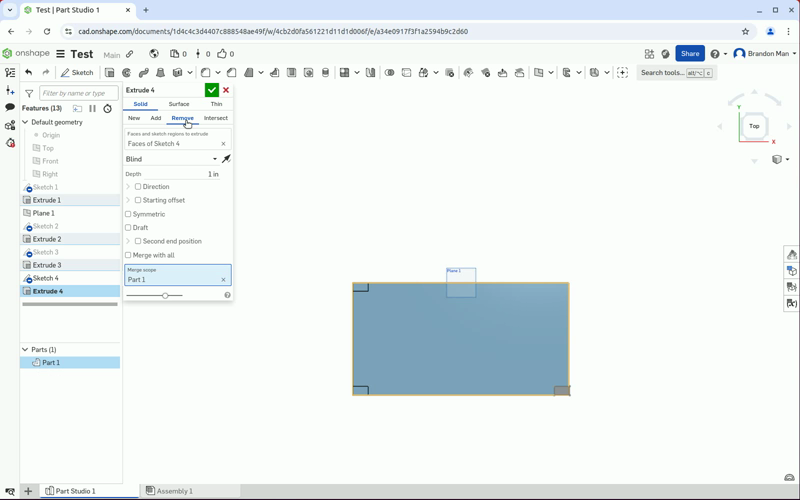
key(tab, 4)
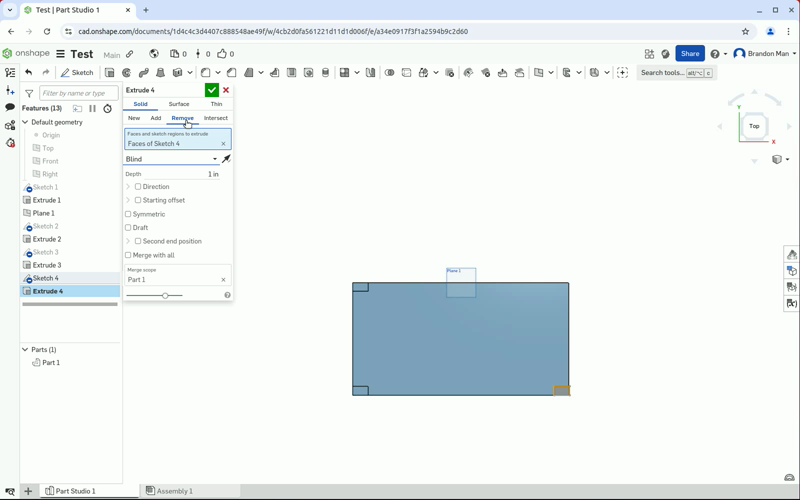
text(0.481)
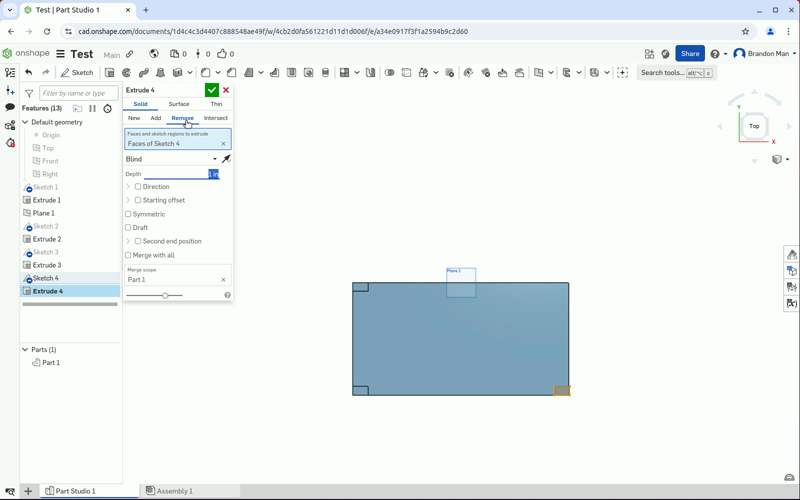
key(tab, 6)
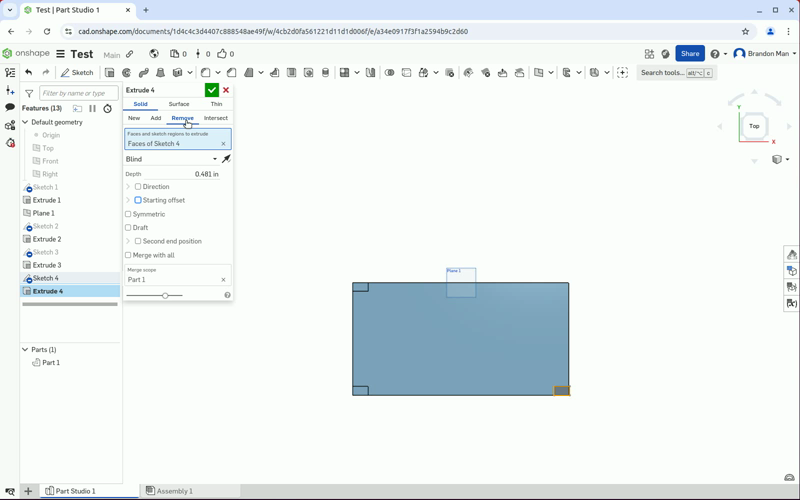
key(space)
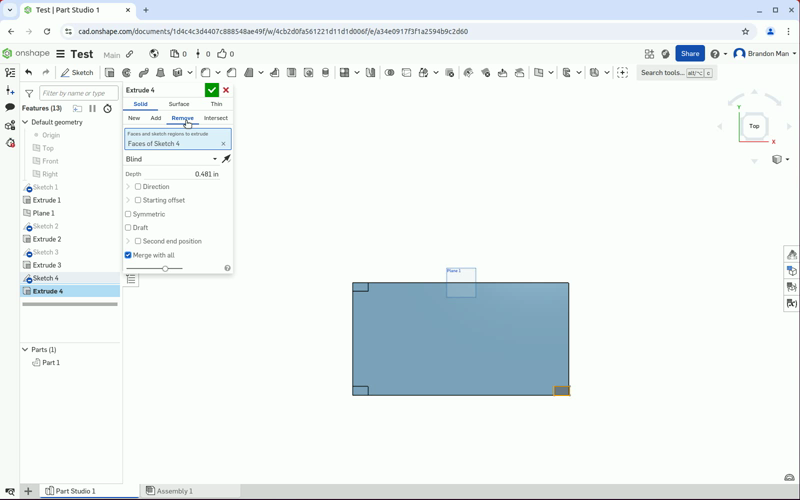
key(enter)
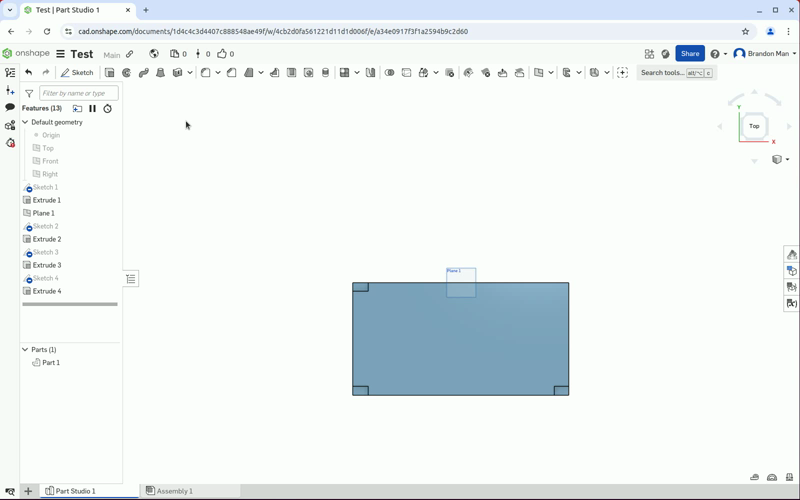
key(shift+h)
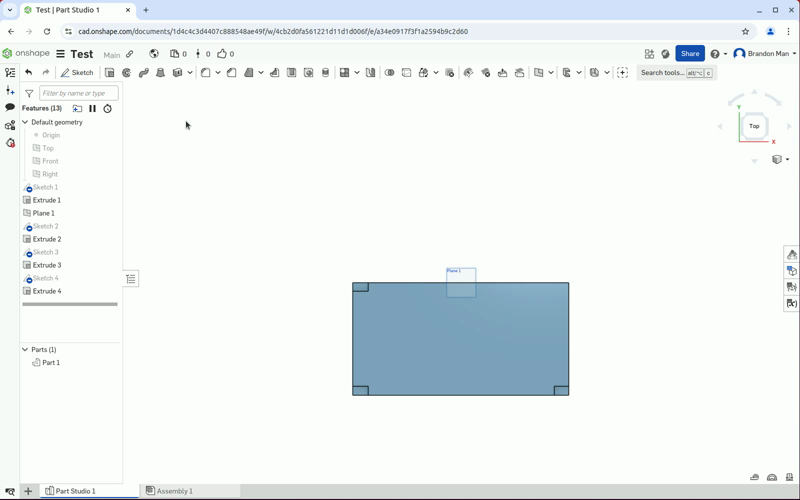
key(shift+h)
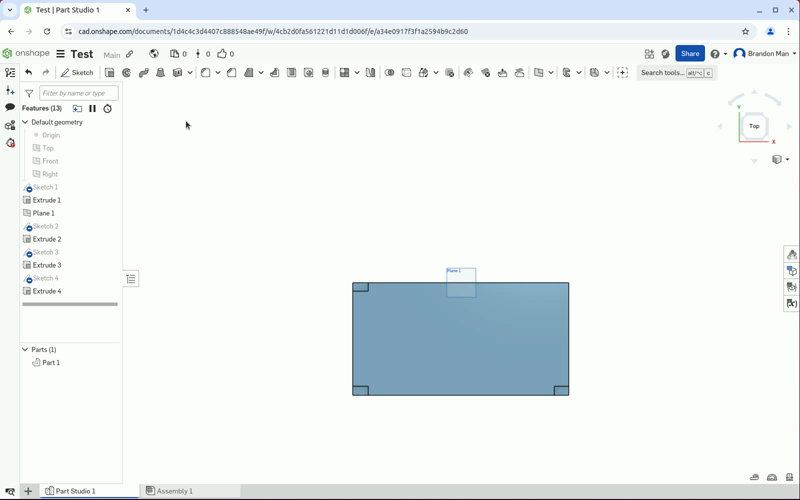
mouse_move(73, 189)
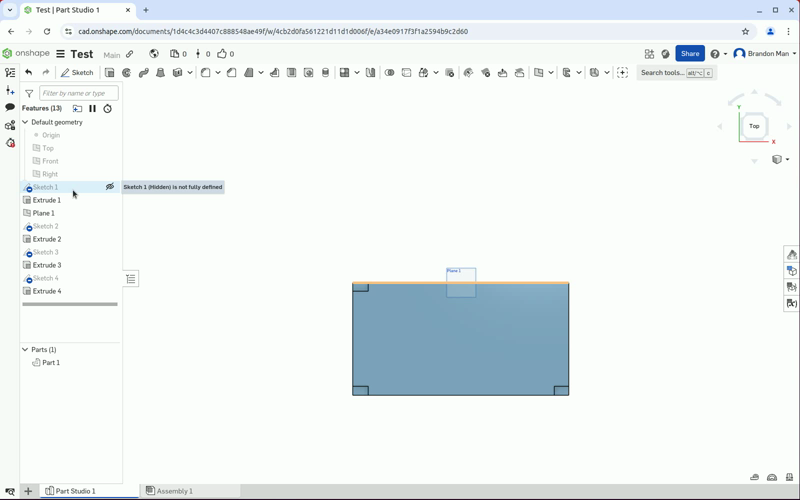
click(73, 189)
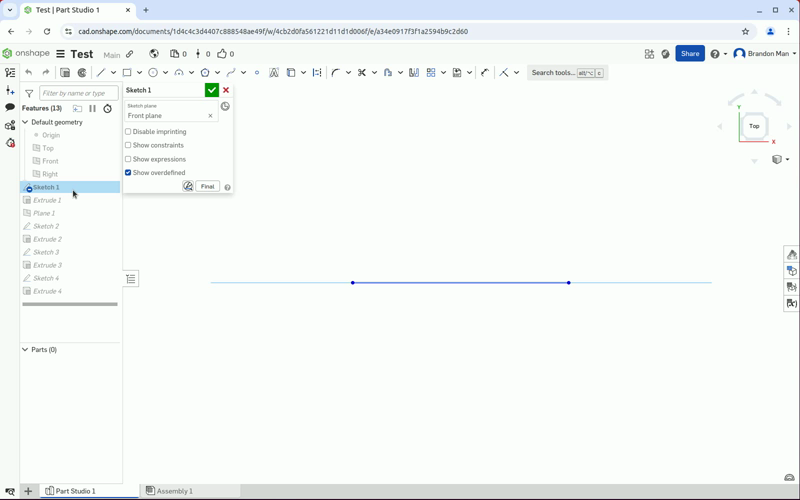
mouse_move(229, 92)
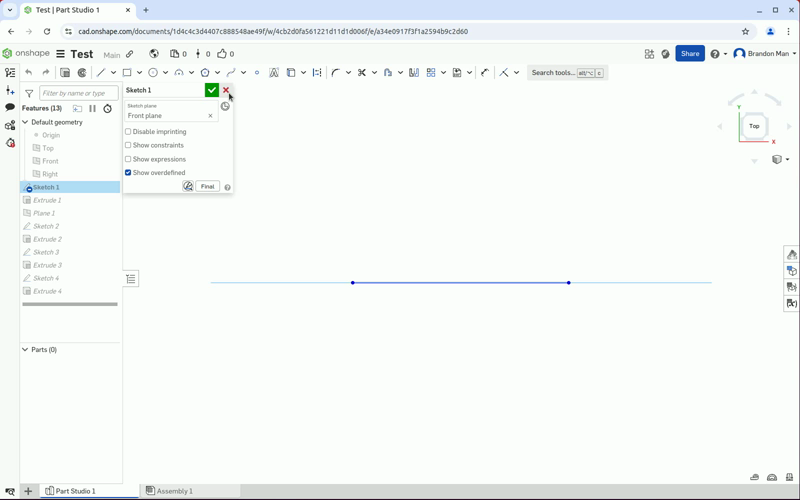
click(229, 92)
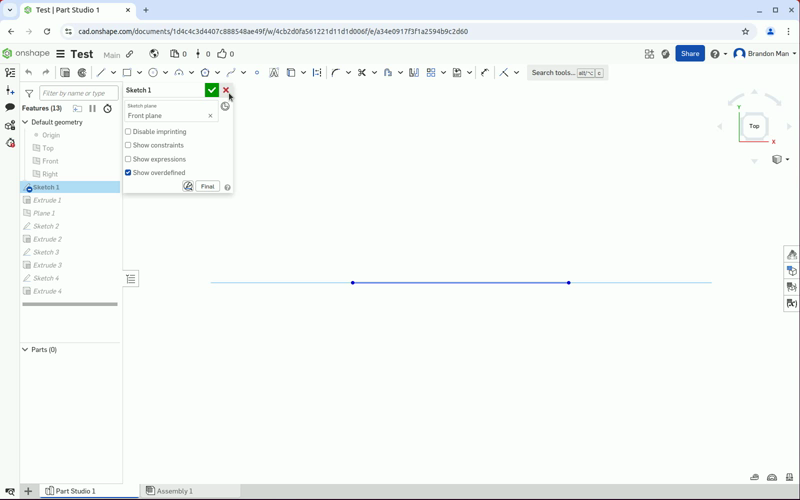
key(shift+s)
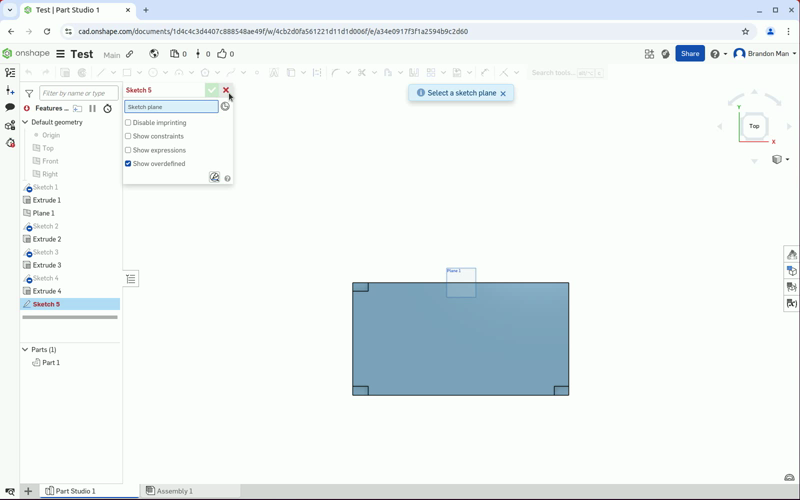
mouse_move(73, 215)
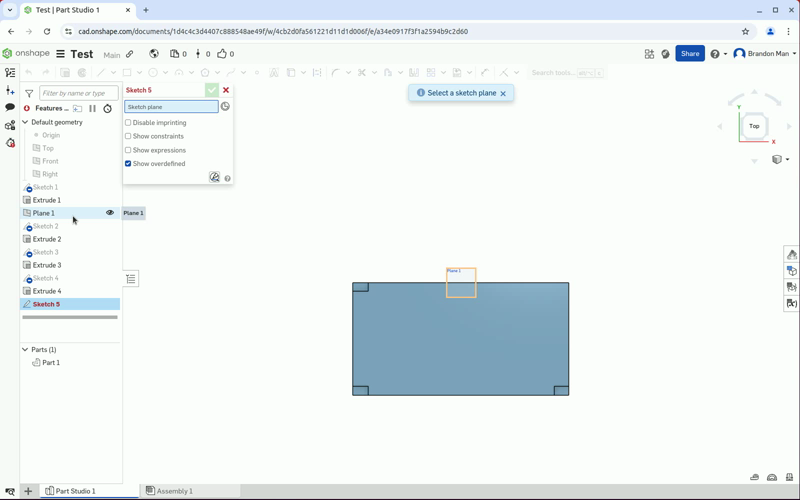
click(73, 215)
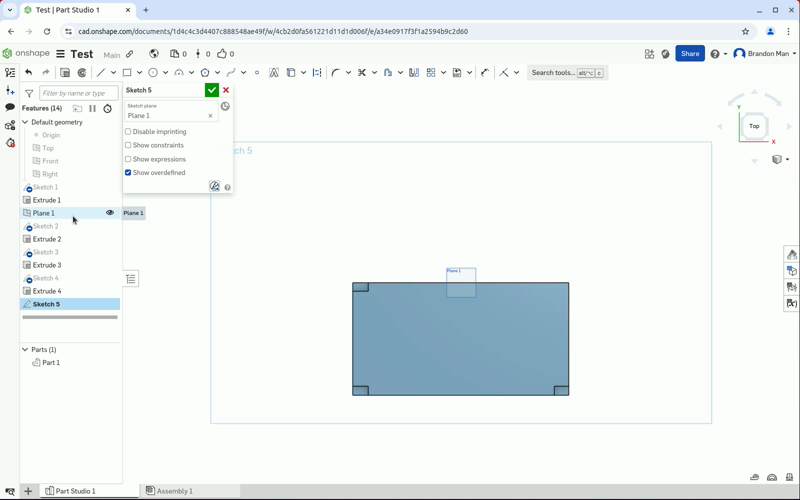
mouse_move(73, 352)
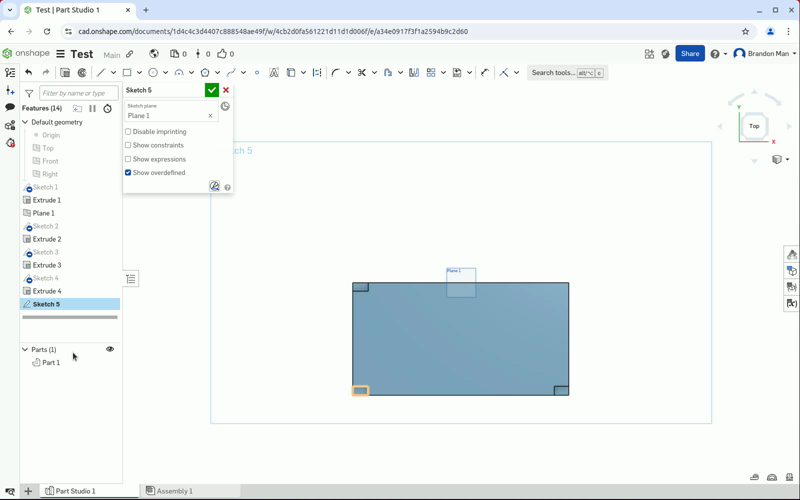
key(y)
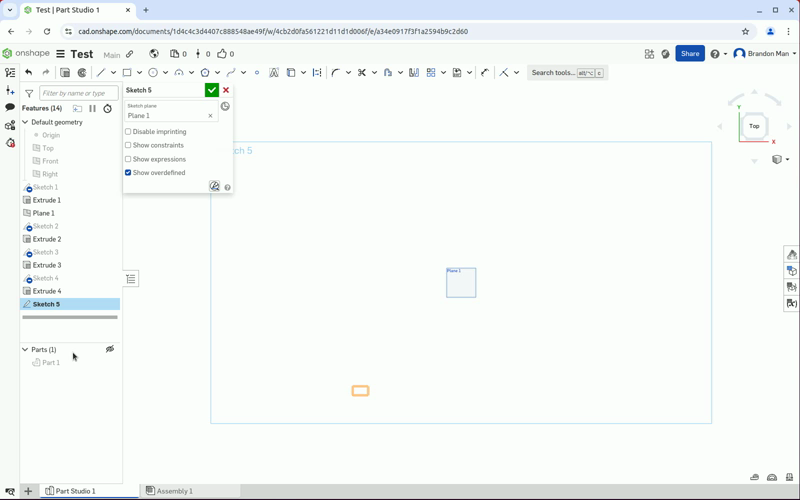
key(l)
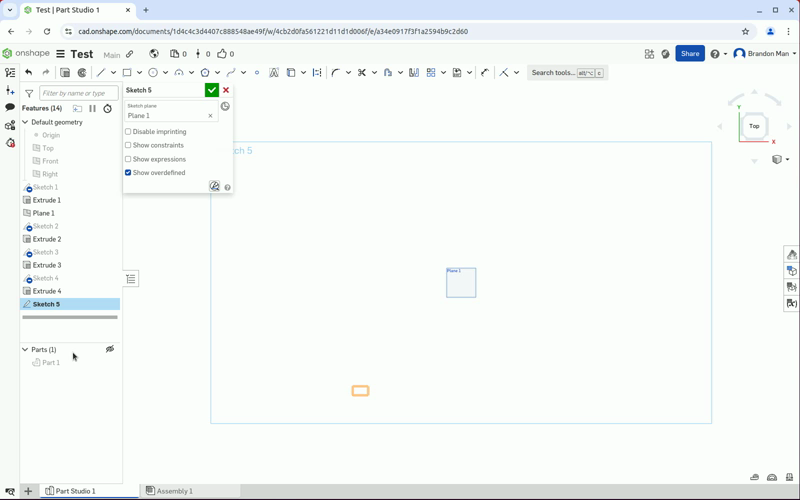
key_down(shift)
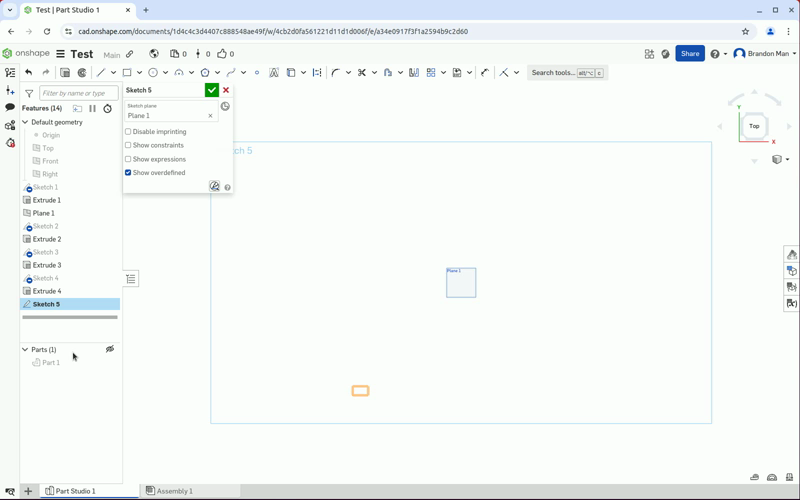
mouse_move(554, 291)
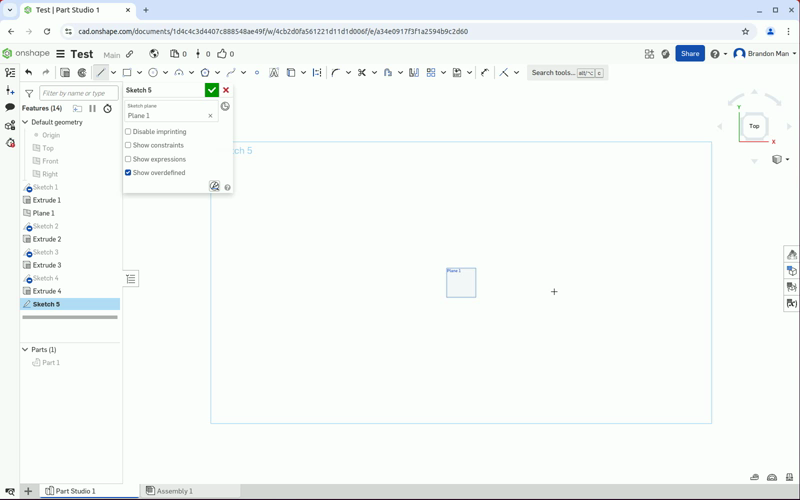
click(554, 291)
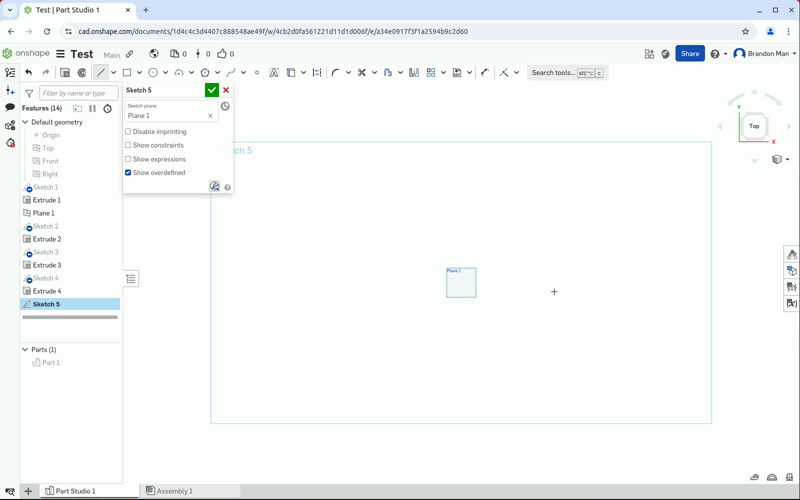
key_up(shift)
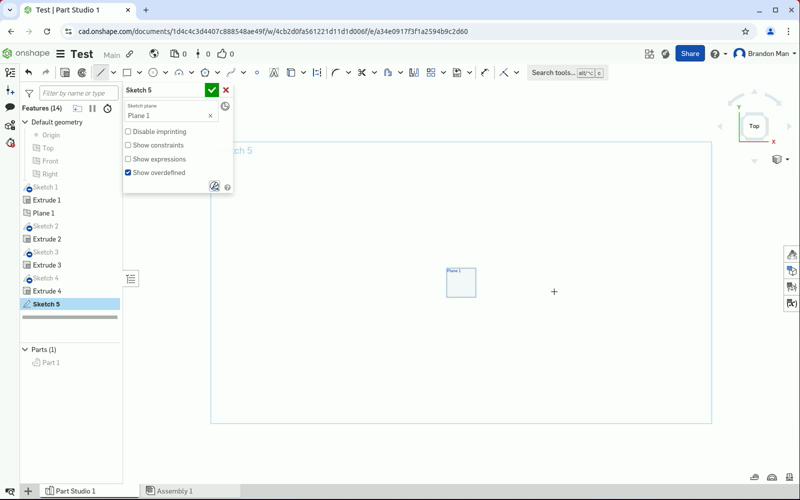
key_down(shift)
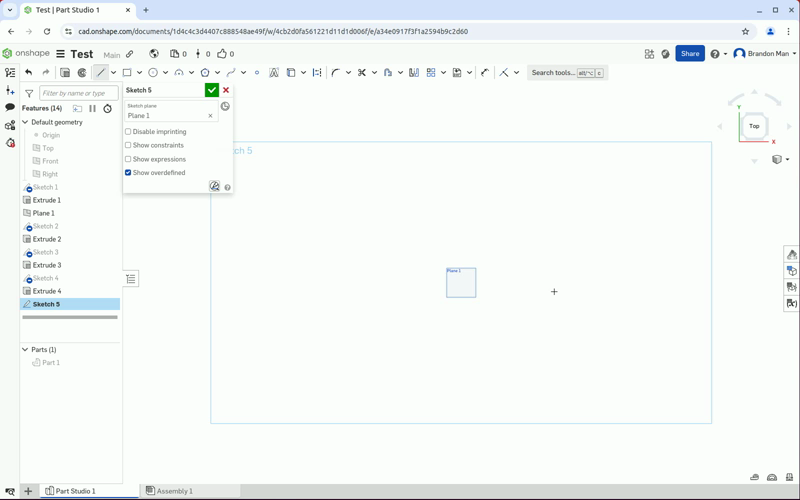
mouse_move(584, 291)
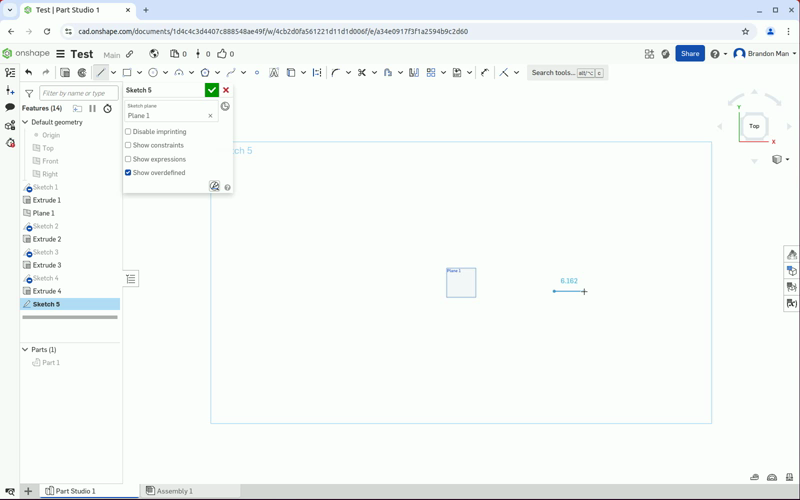
mouse_move(569, 291)
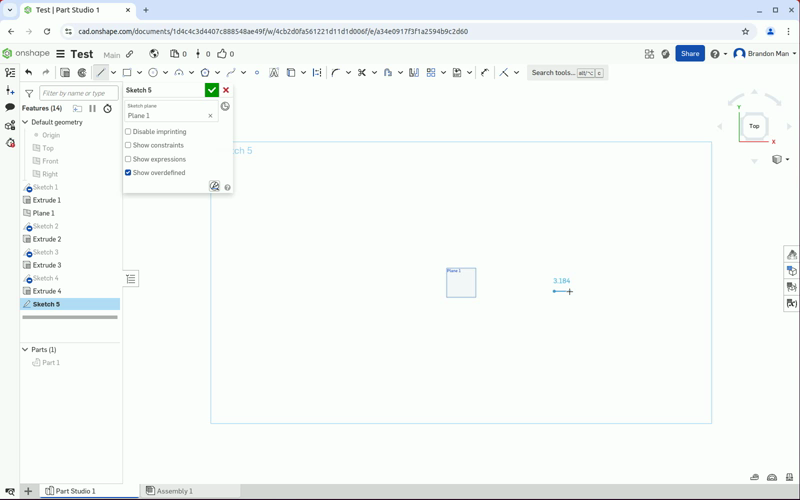
click(569, 291)
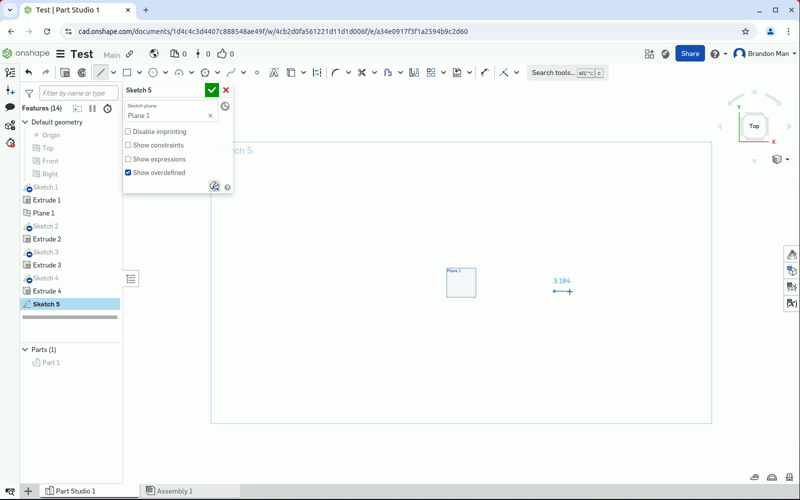
key_up(shift)
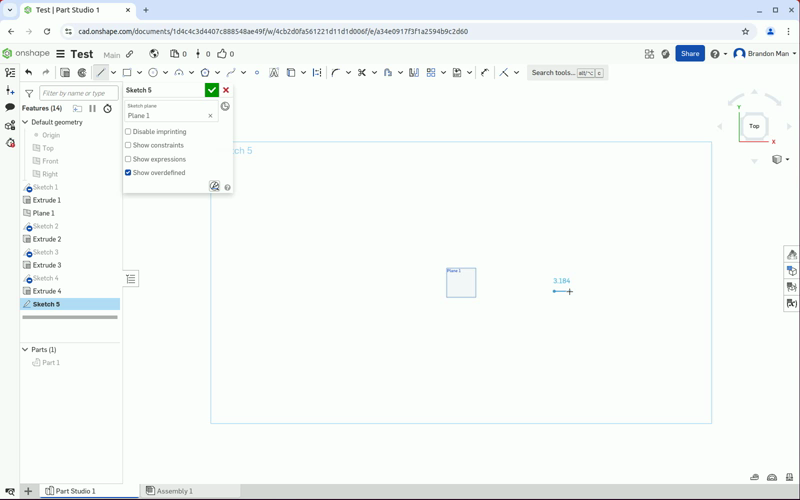
key_down(shift)
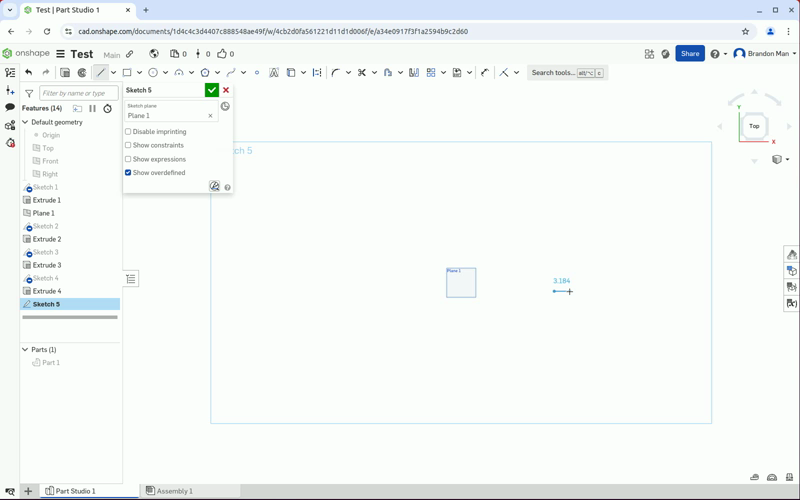
mouse_move(589, 291)
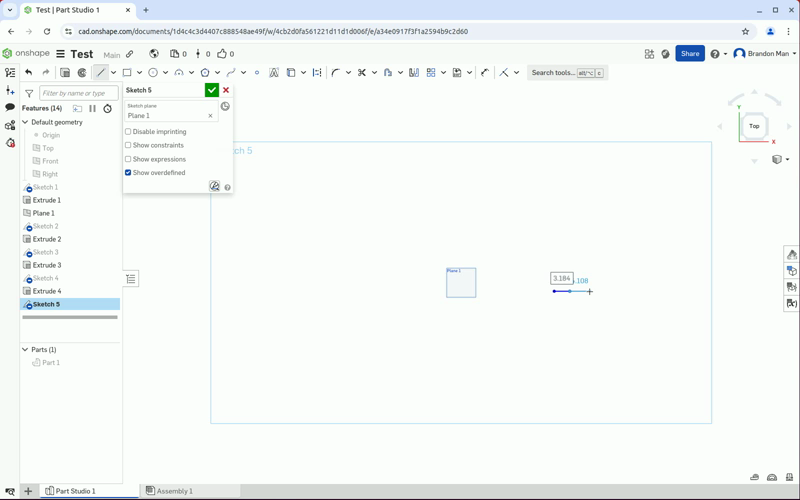
mouse_move(569, 282)
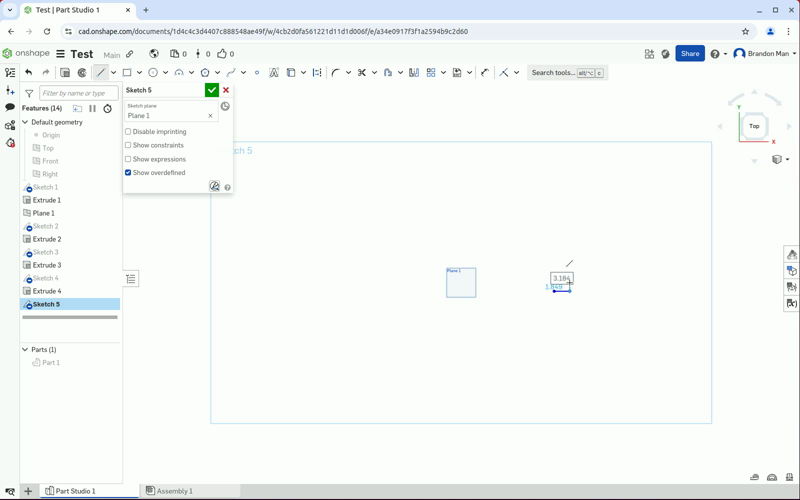
click(569, 282)
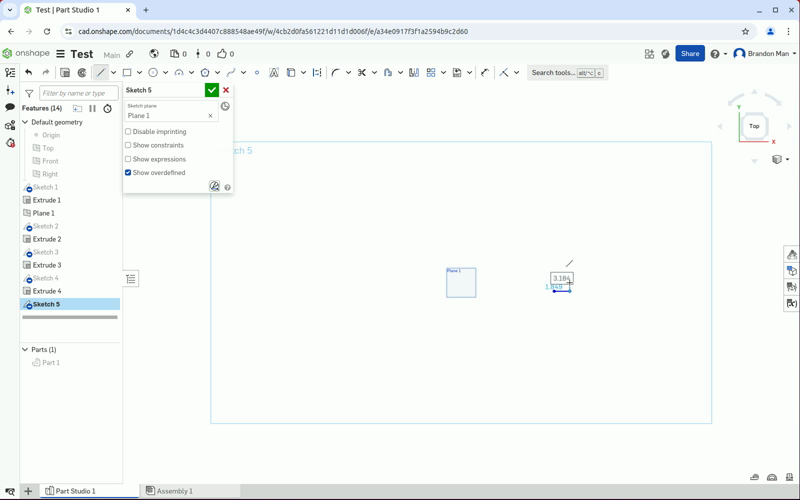
key_up(shift)
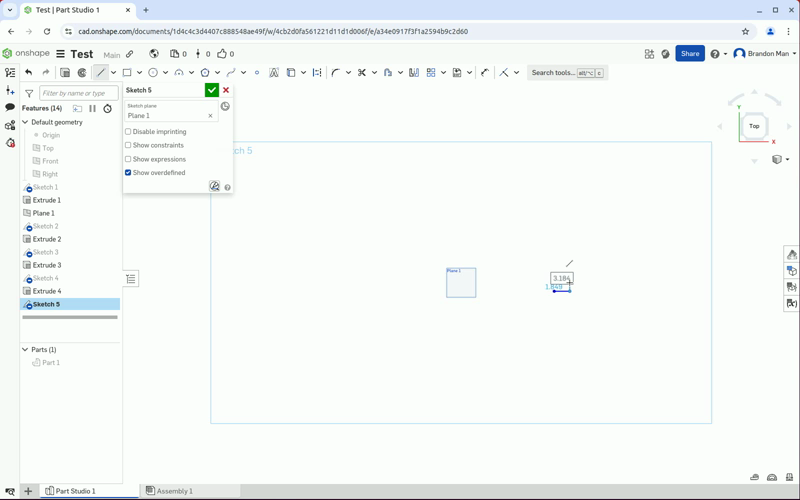
key_down(shift)
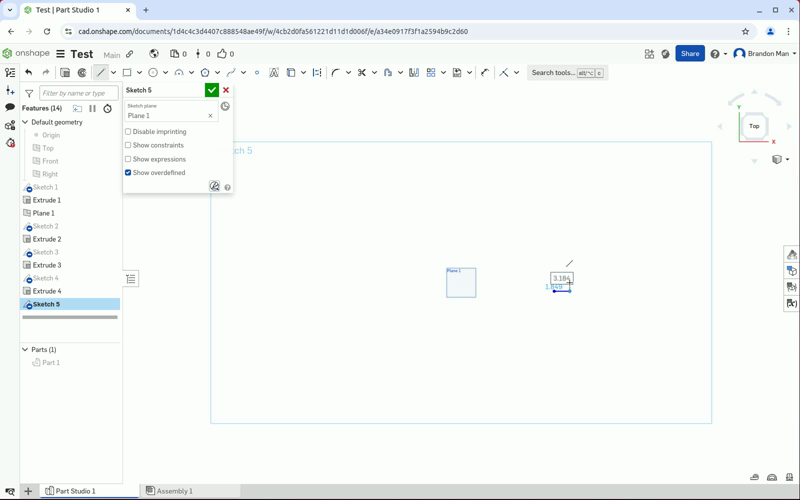
mouse_move(589, 282)
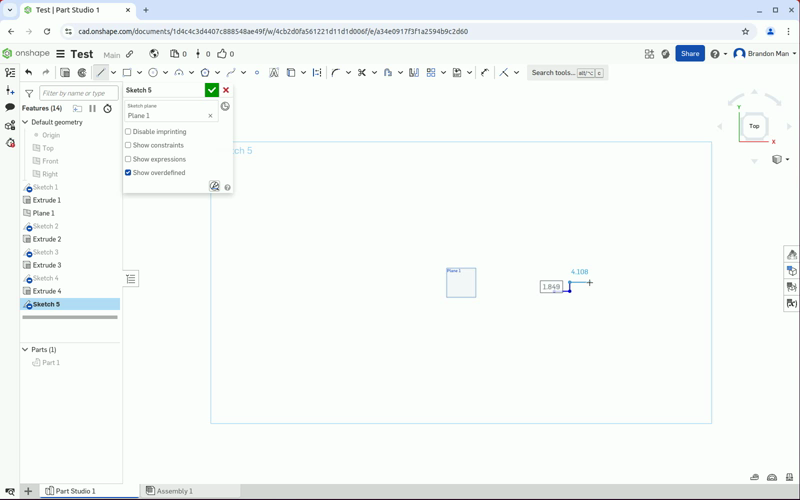
mouse_move(554, 282)
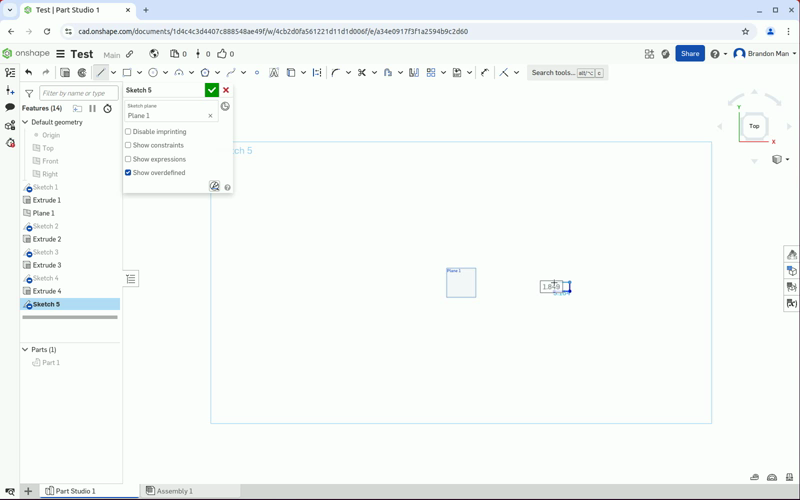
click(554, 282)
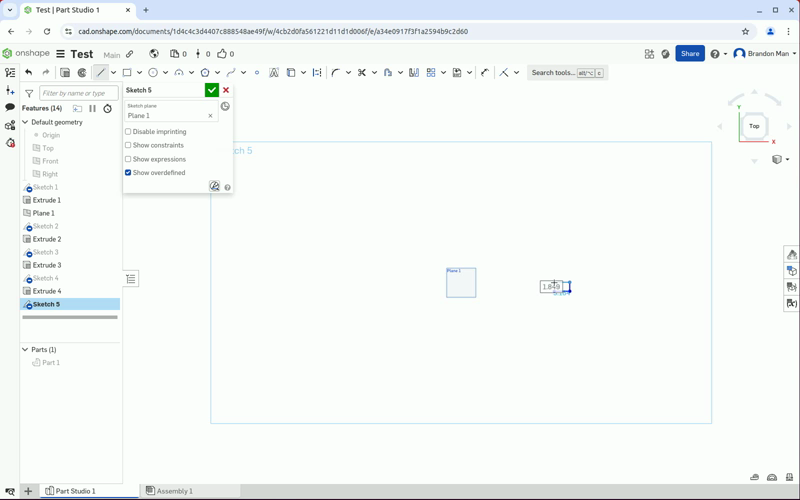
key_up(shift)
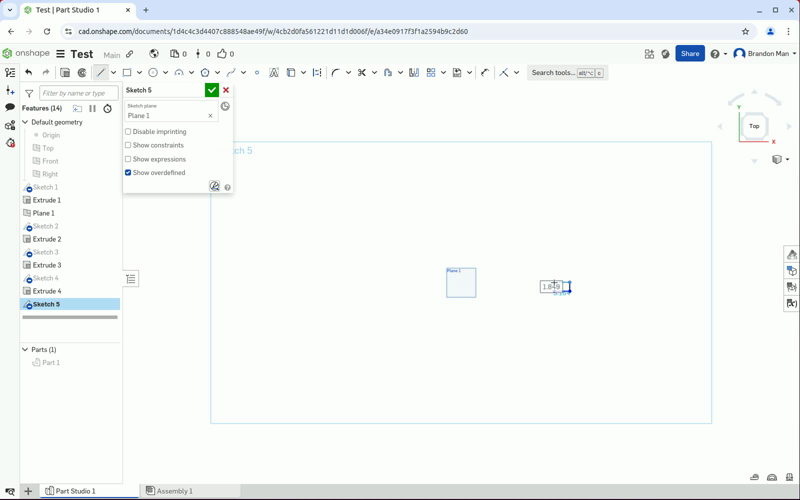
mouse_move(584, 282)
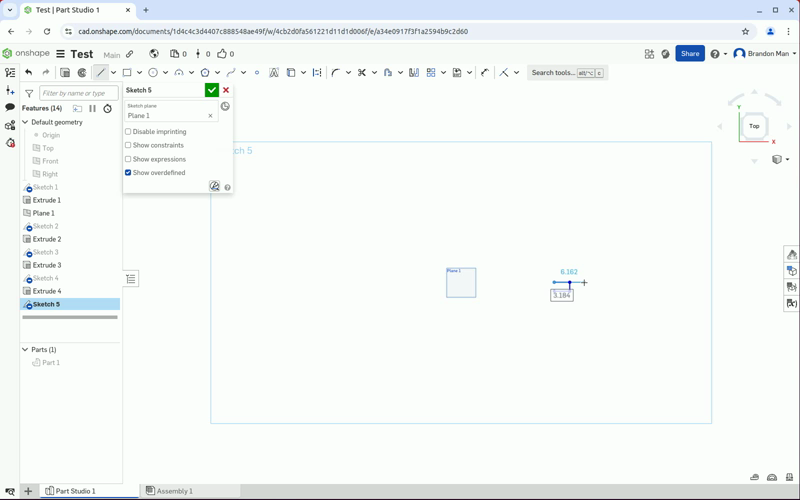
key_down(shift)
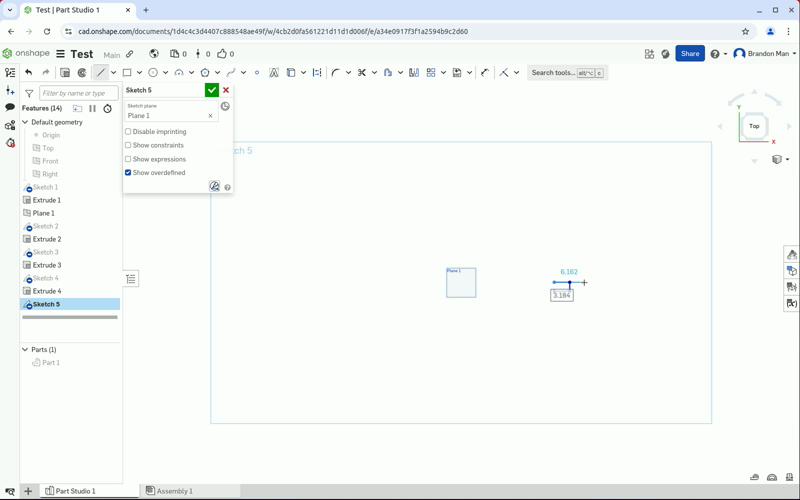
mouse_move(554, 291)
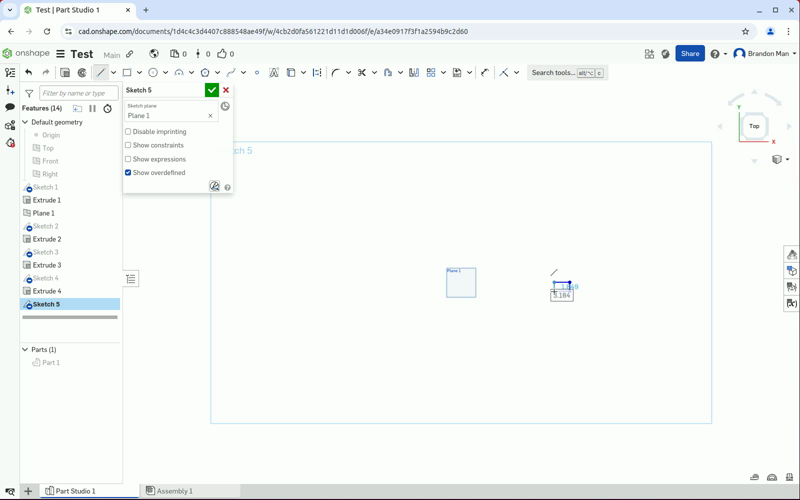
key_up(shift)
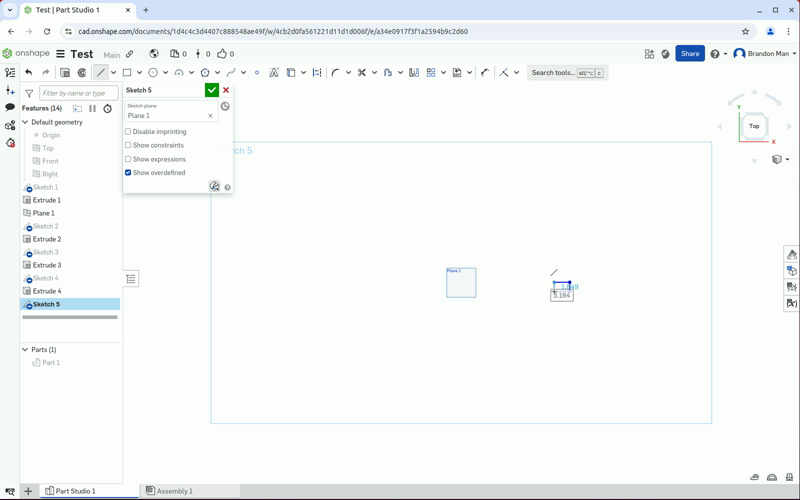
click(554, 291)
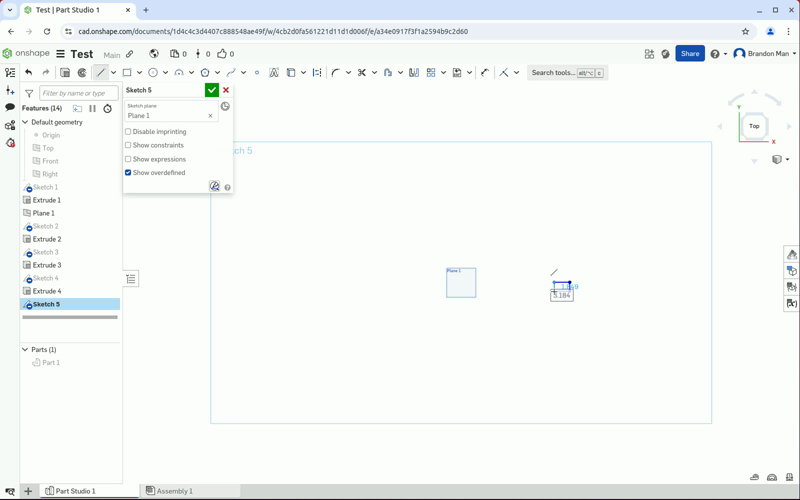
key(esc)
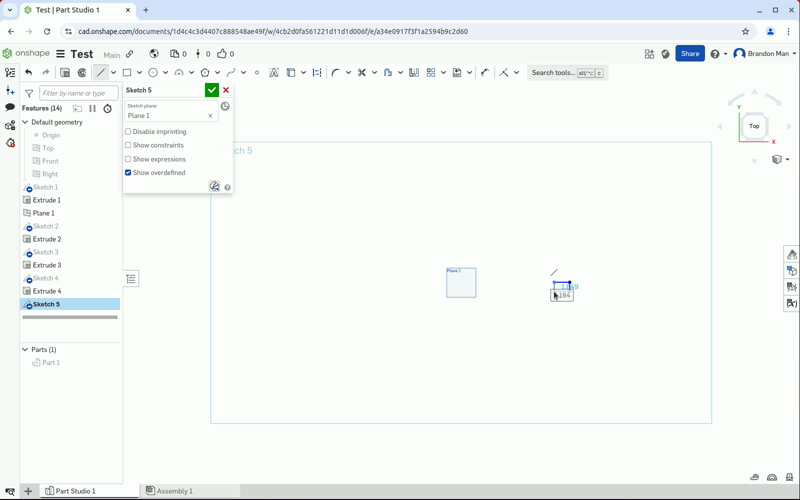
mouse_move(555, 290)
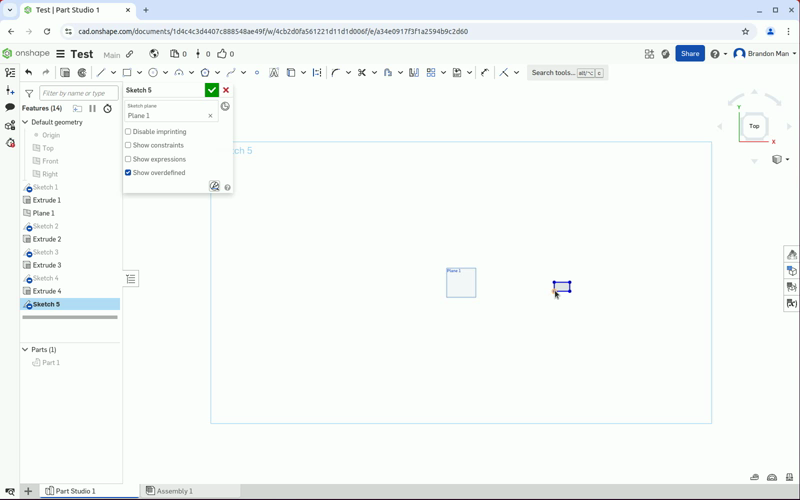
scroll(6)
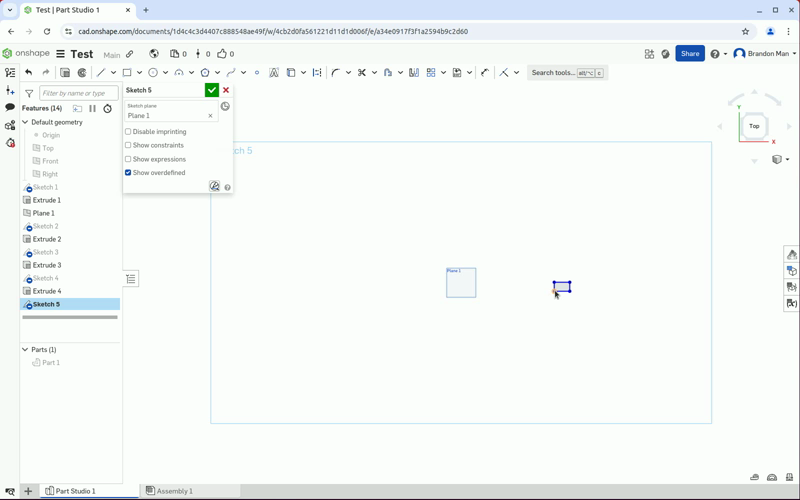
scroll(6)
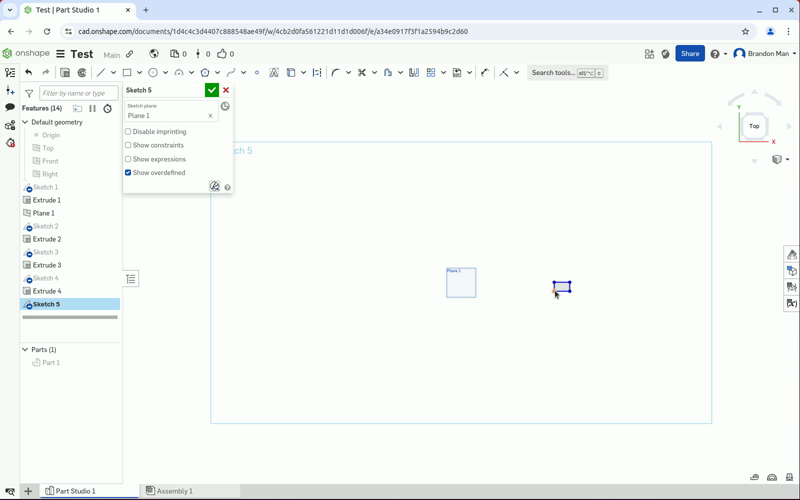
scroll(6)
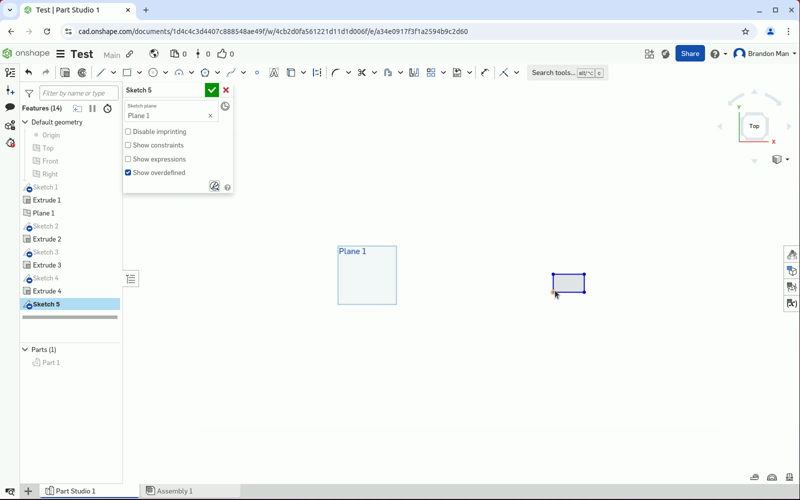
scroll(6)
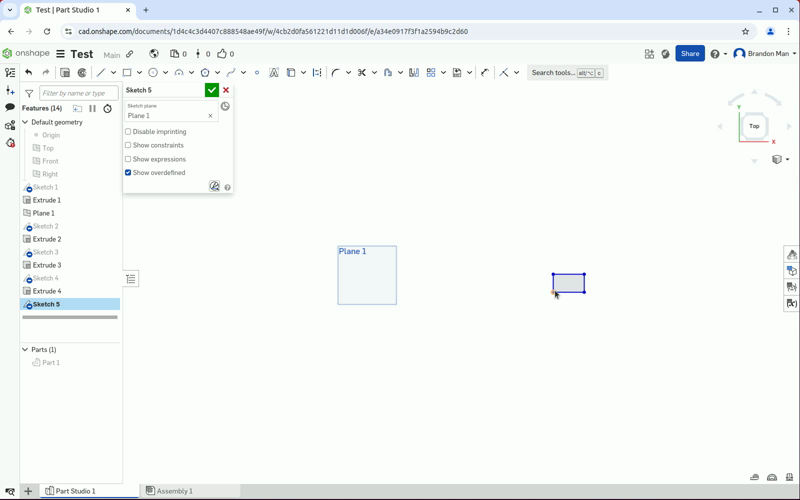
scroll(6)
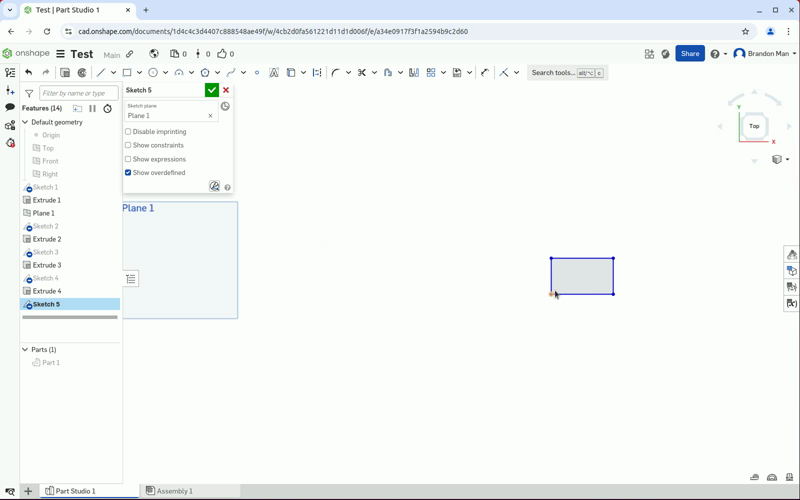
scroll(6)
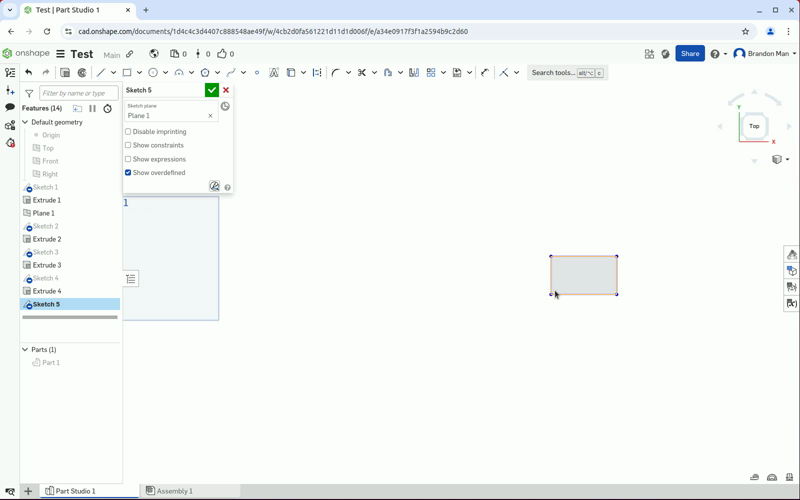
scroll(6)
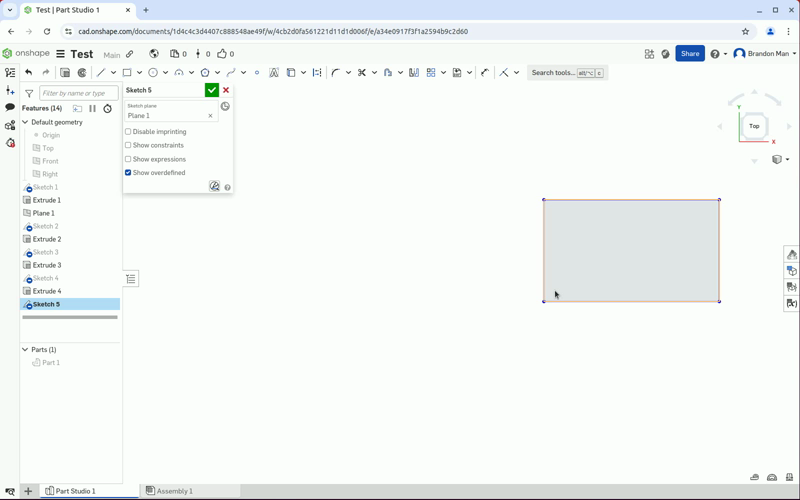
click(555, 290)
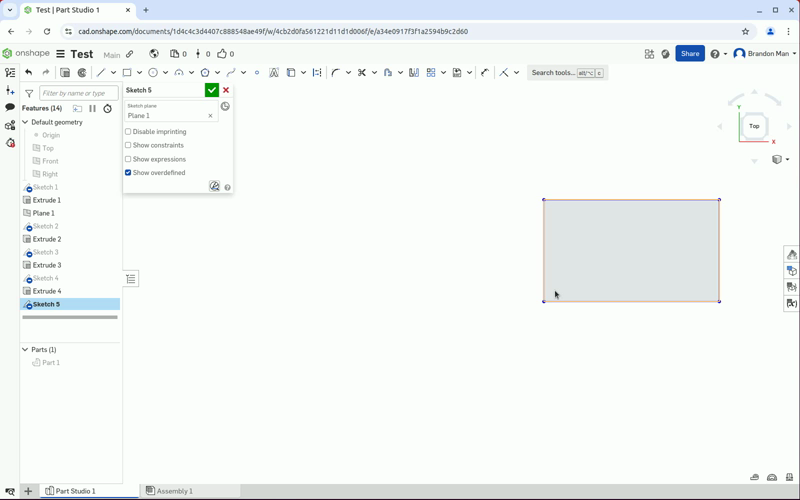
scroll(-6)
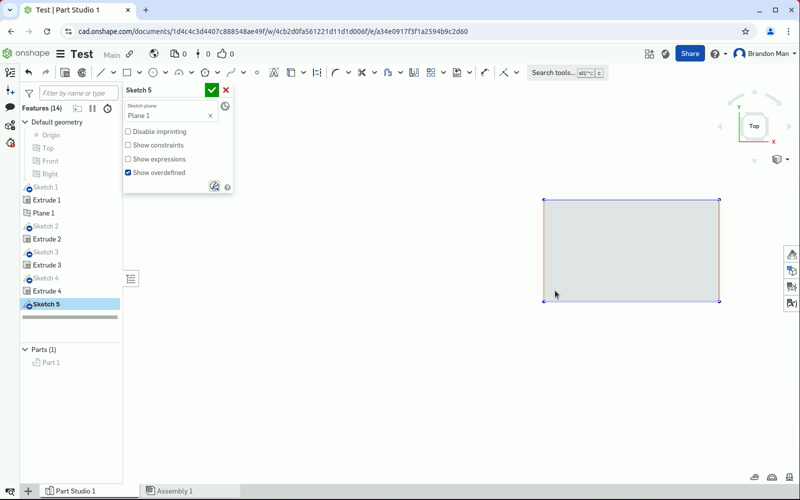
scroll(-6)
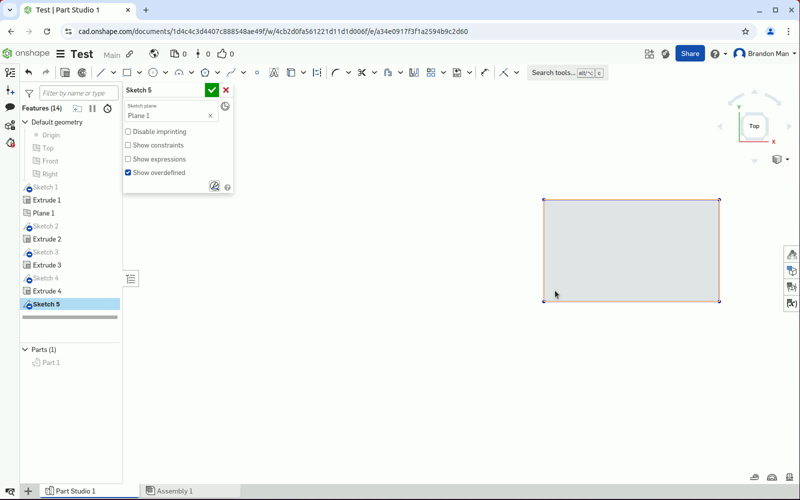
scroll(-6)
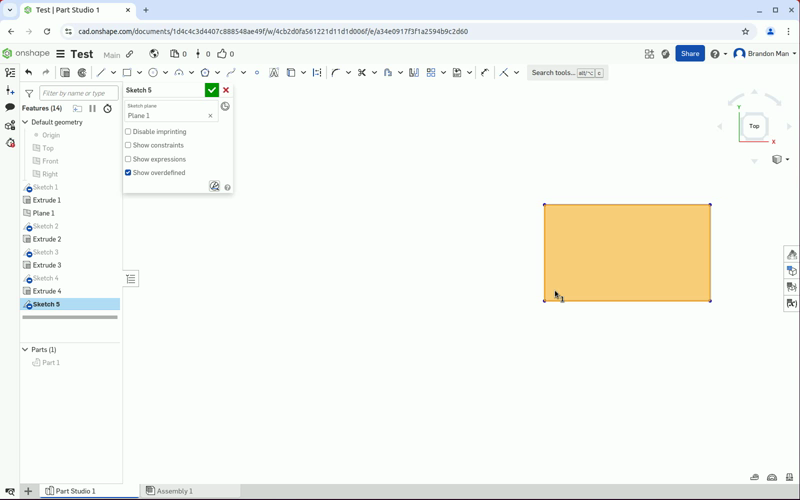
scroll(-6)
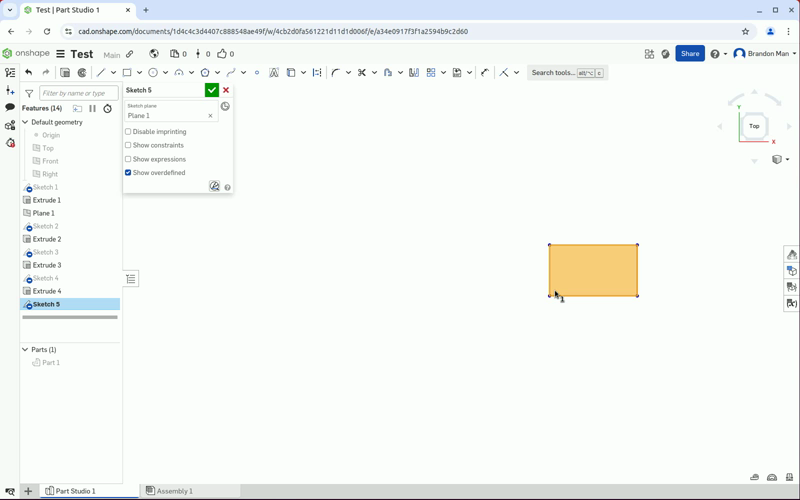
scroll(-6)
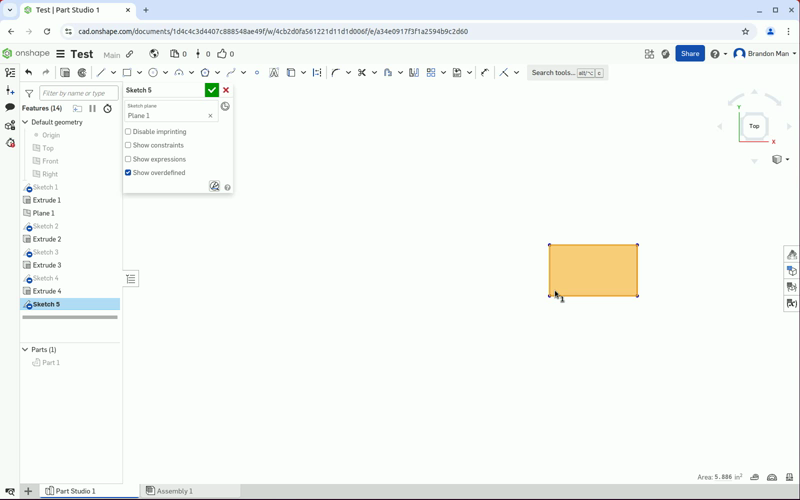
scroll(-6)
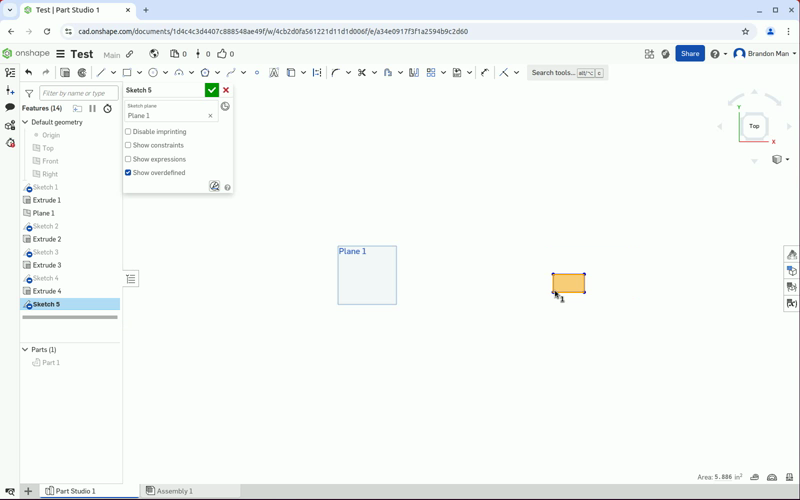
scroll(-6)
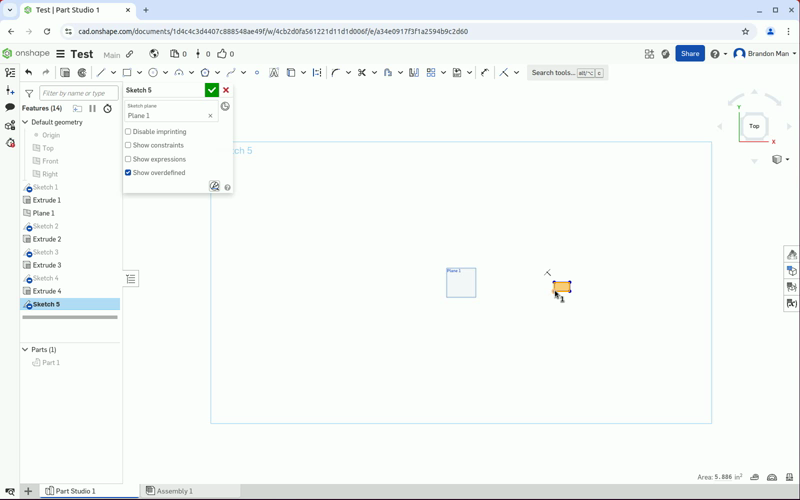
mouse_move(73, 352)
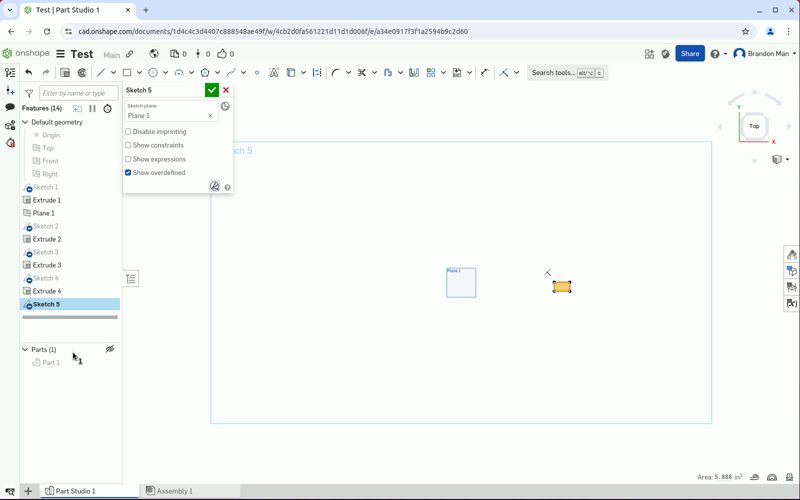
key(shift+y)
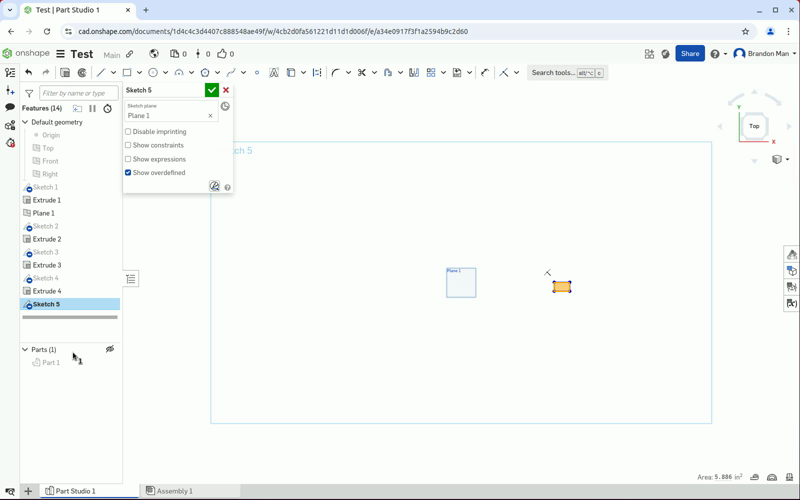
key(shift+e)
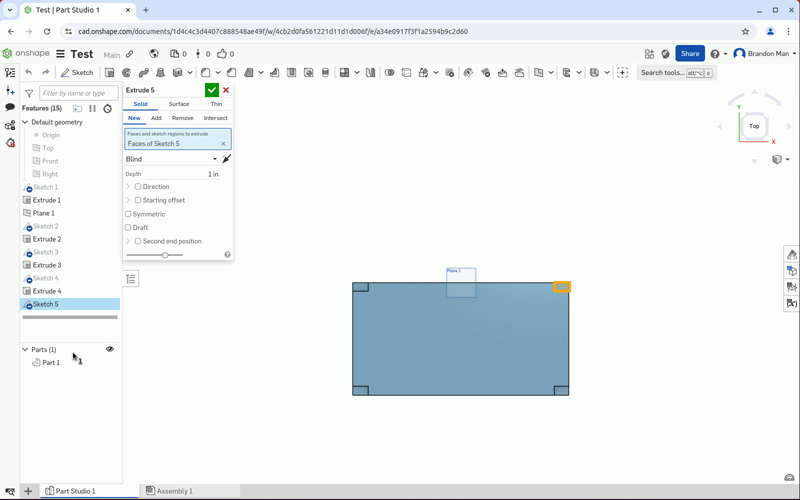
mouse_move(143, 106)
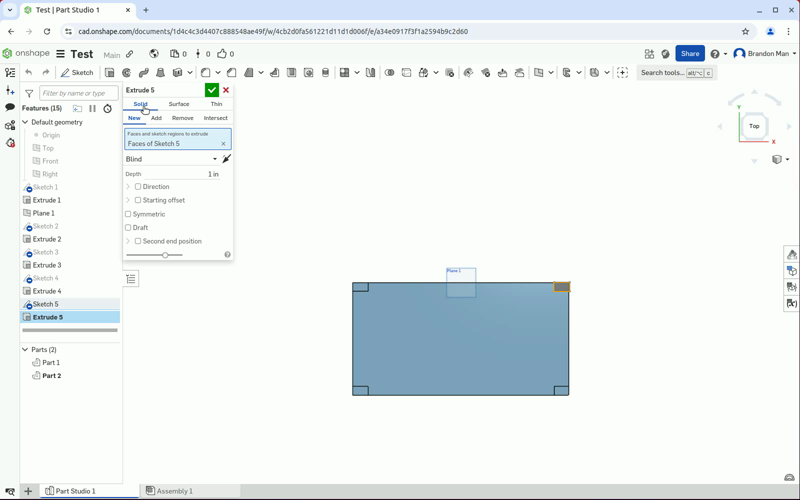
click(143, 106)
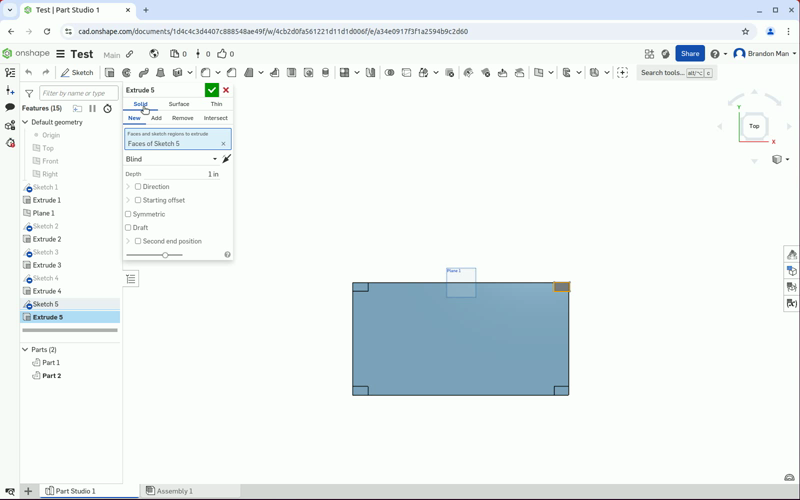
mouse_move(186, 120)
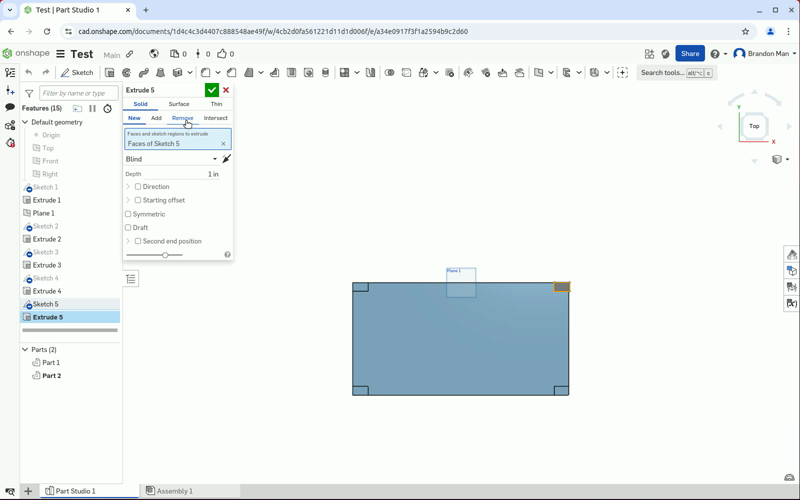
click(186, 120)
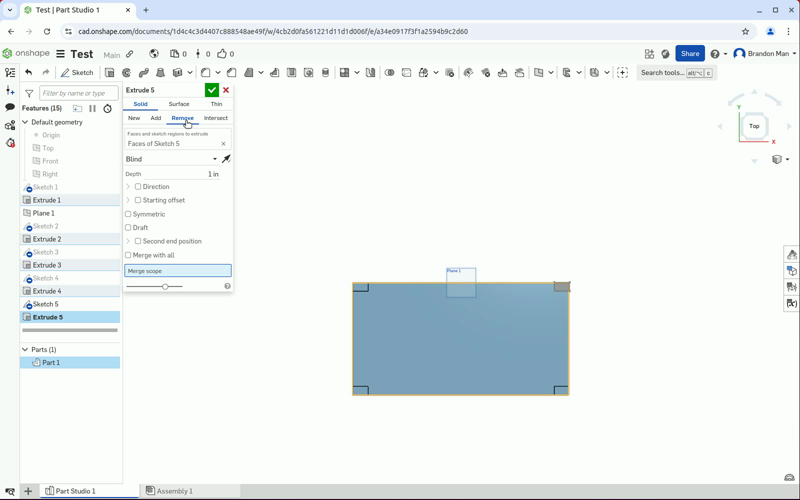
key(tab, 4)
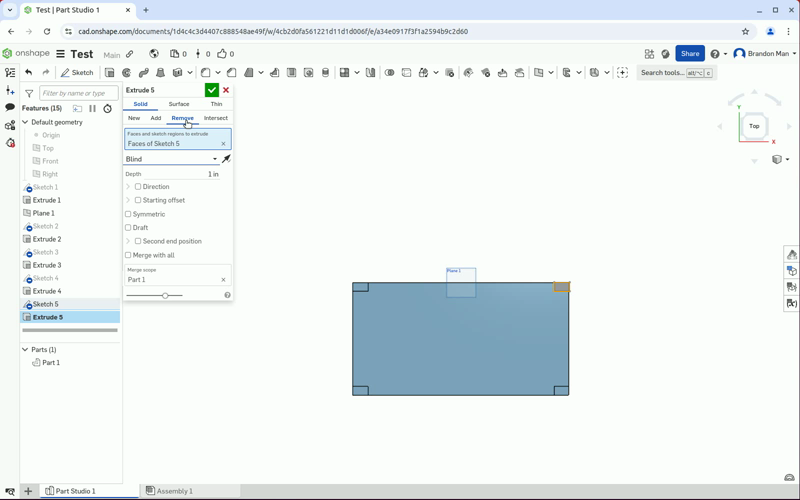
text(0.481)
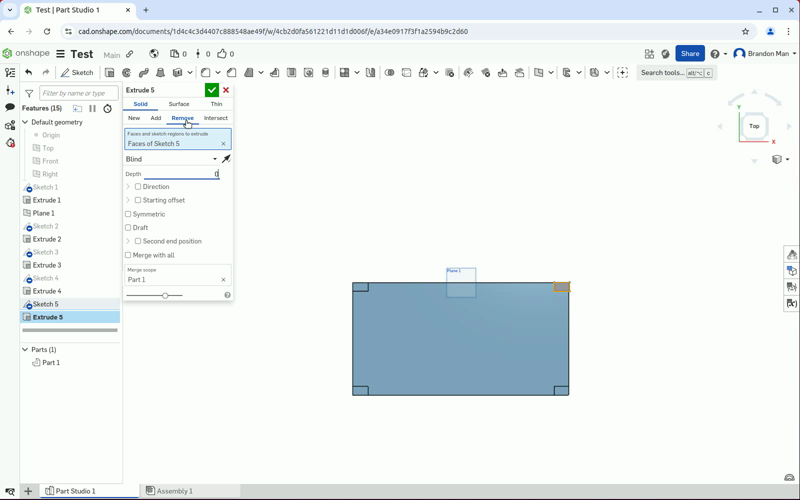
key(tab, 6)
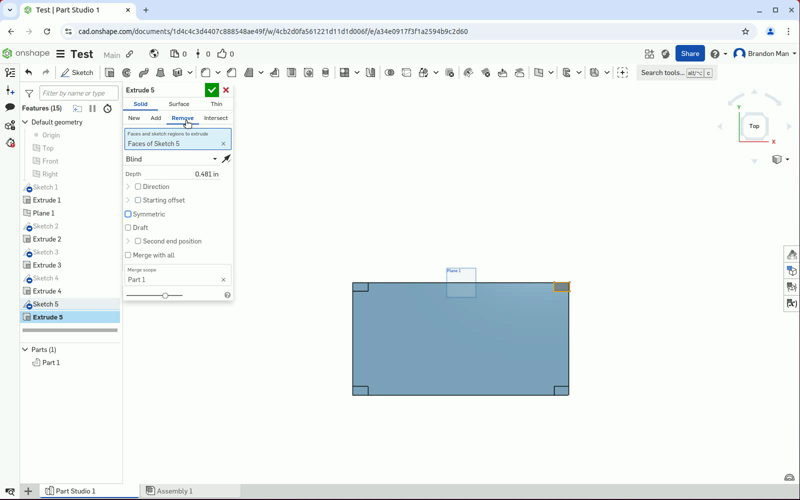
key(space)
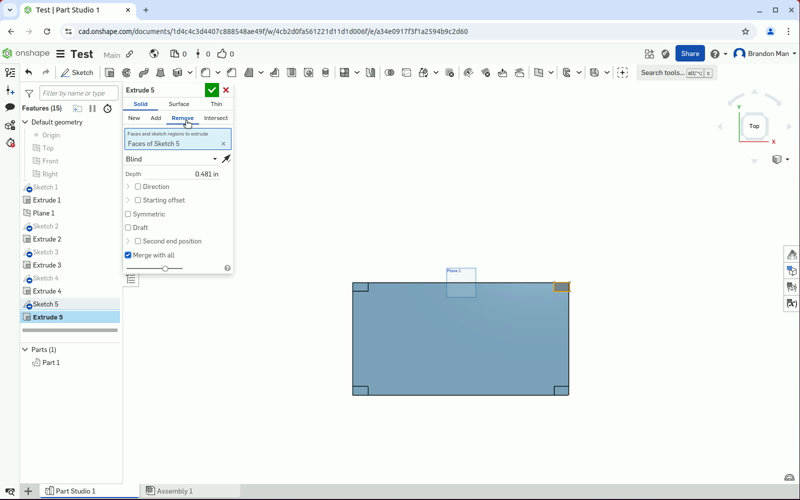
key(enter)
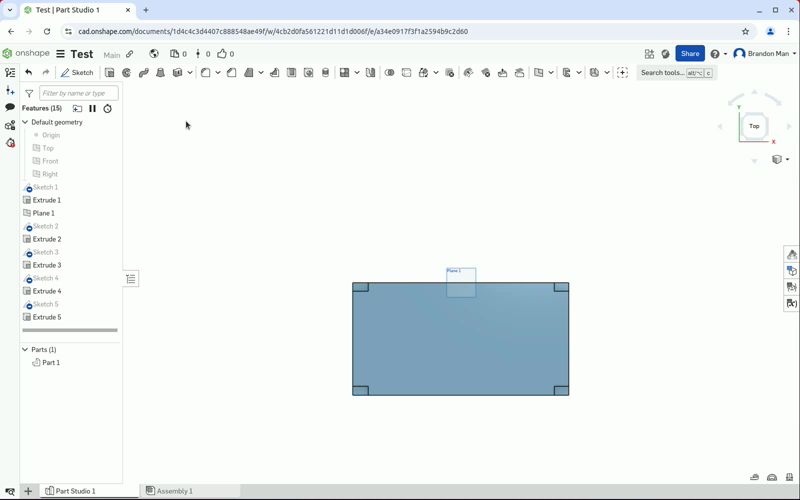
key(shift+h)
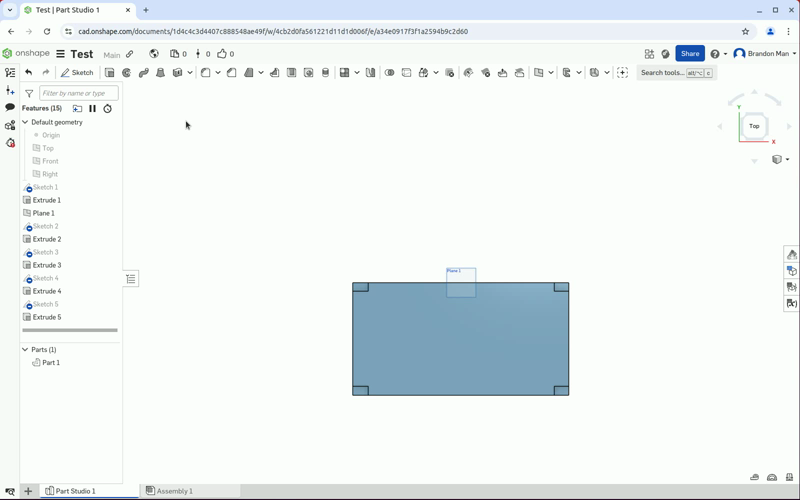
key(shift+h)
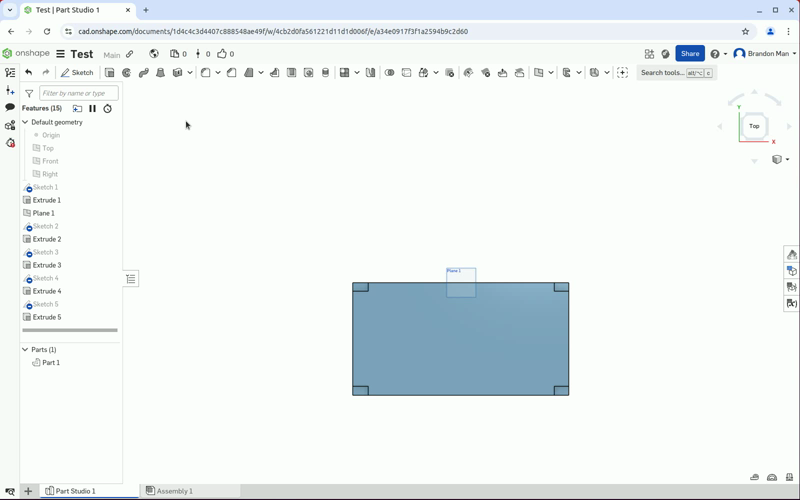
mouse_move(73, 189)
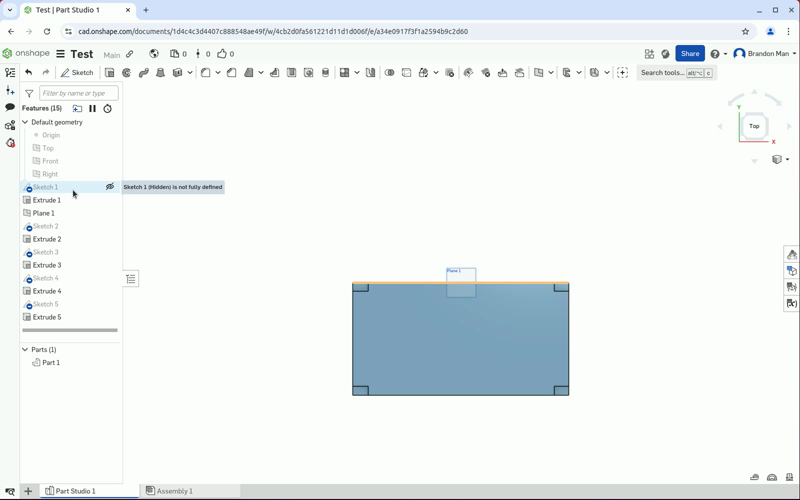
click(73, 189)
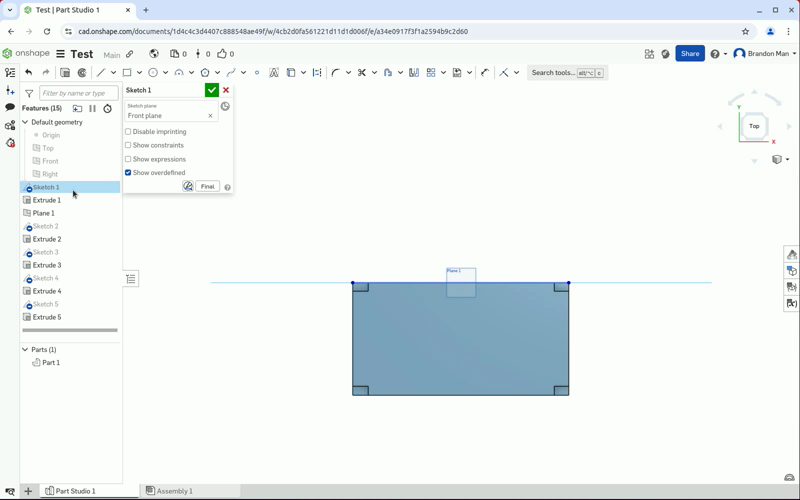
mouse_move(229, 92)
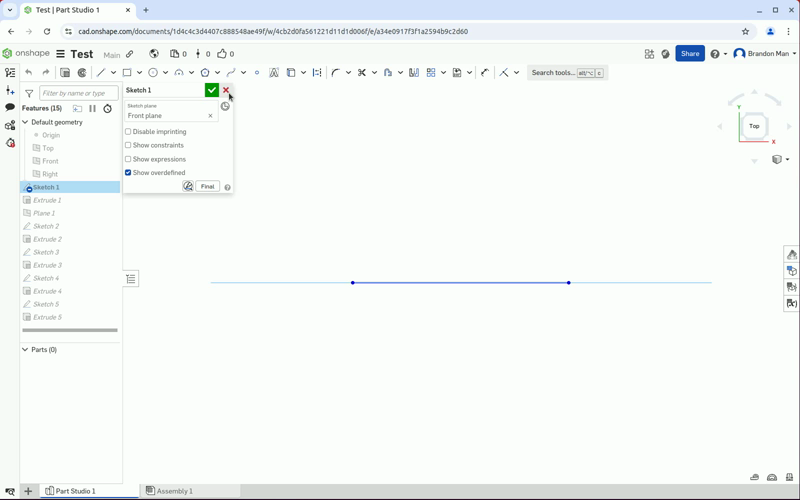
click(229, 92)
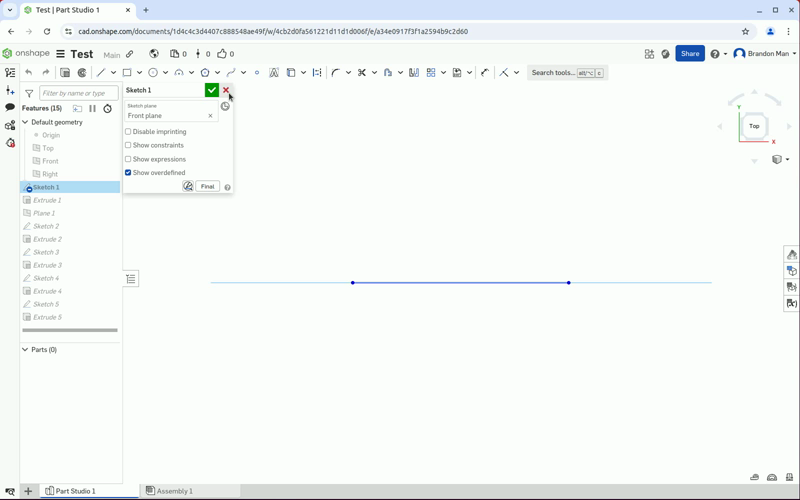
key(shift+s)
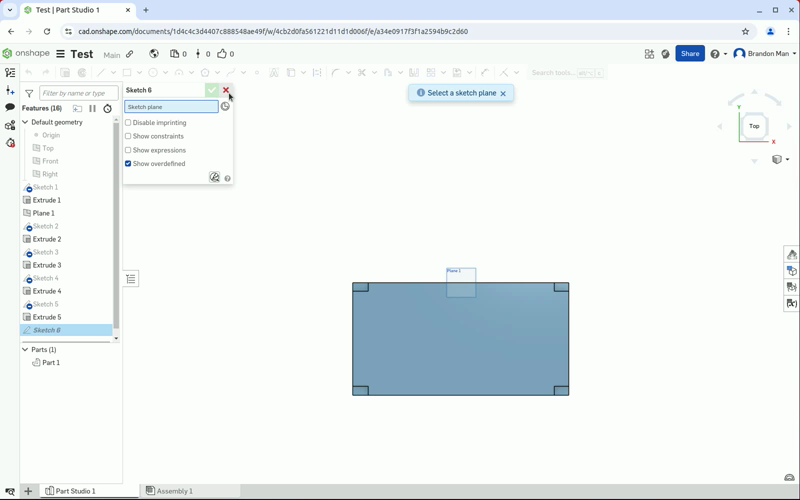
mouse_move(69, 215)
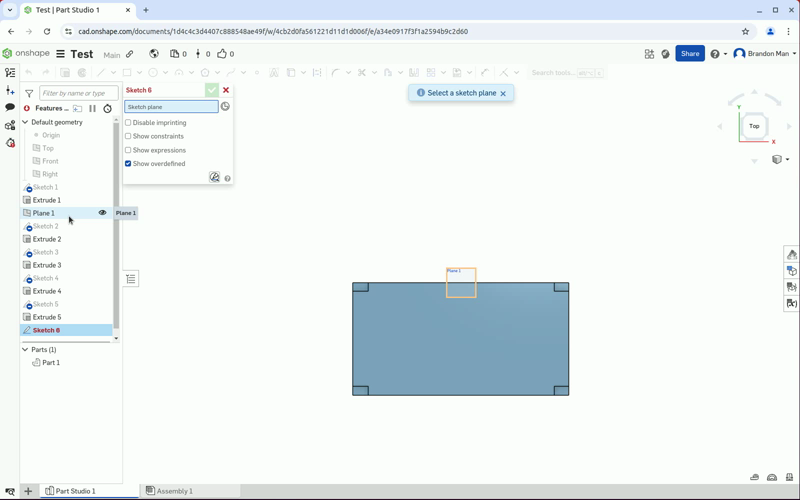
click(69, 215)
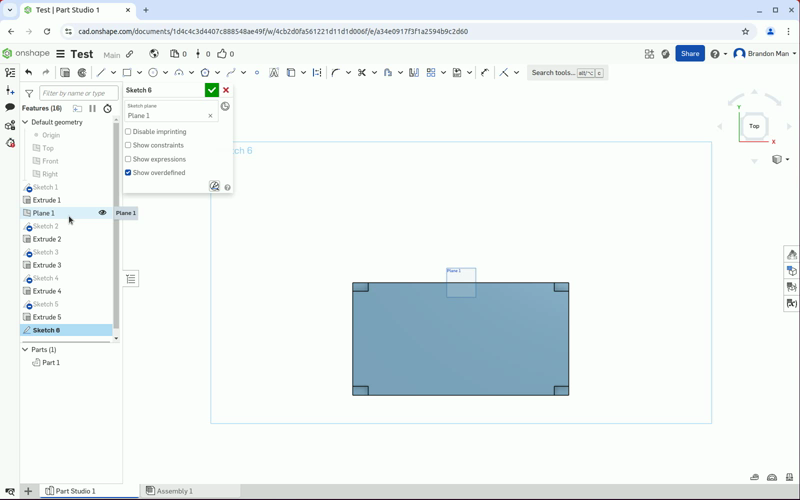
mouse_move(73, 352)
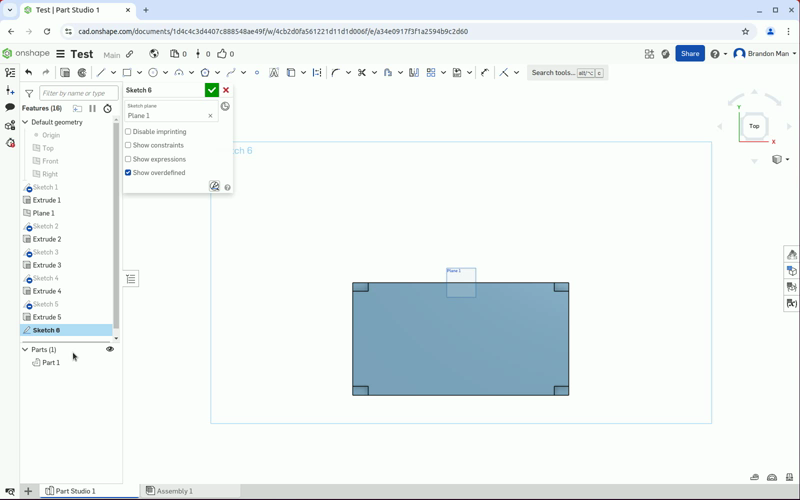
key(y)
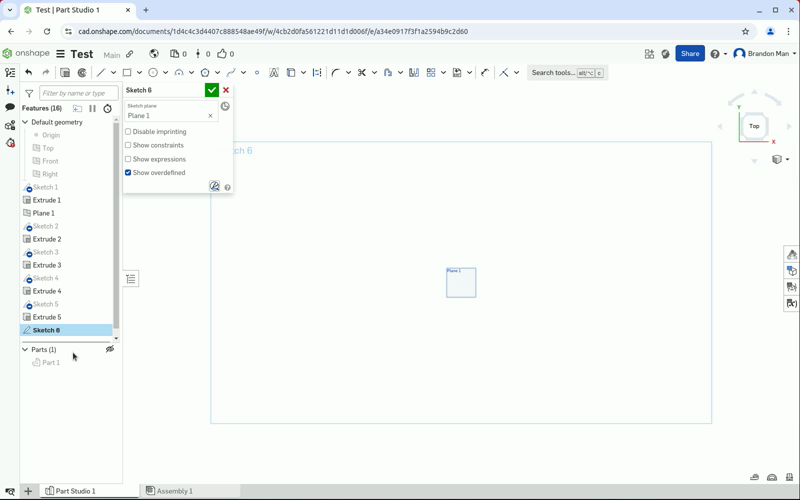
key(l)
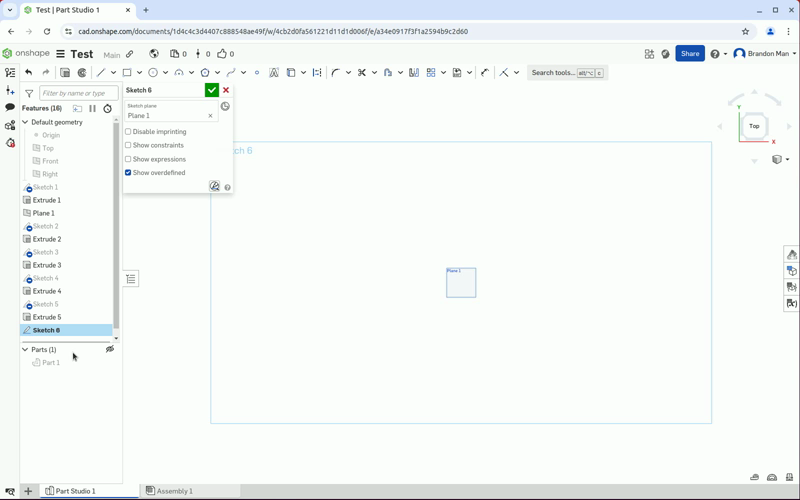
key_down(shift)
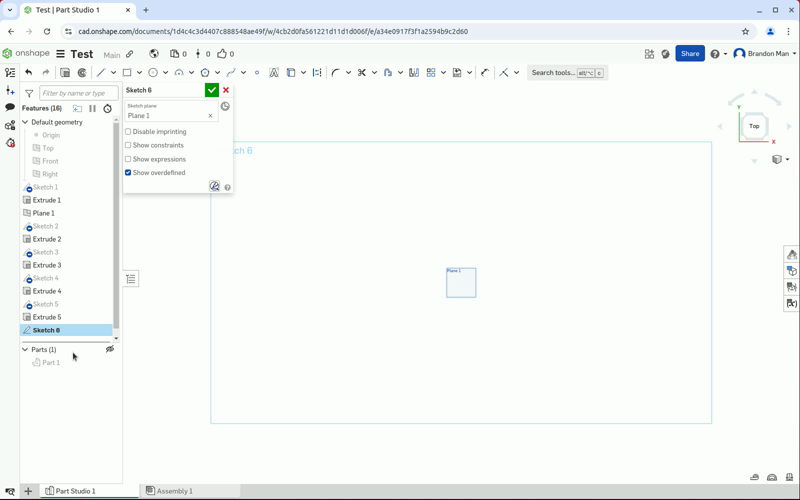
mouse_move(456, 282)
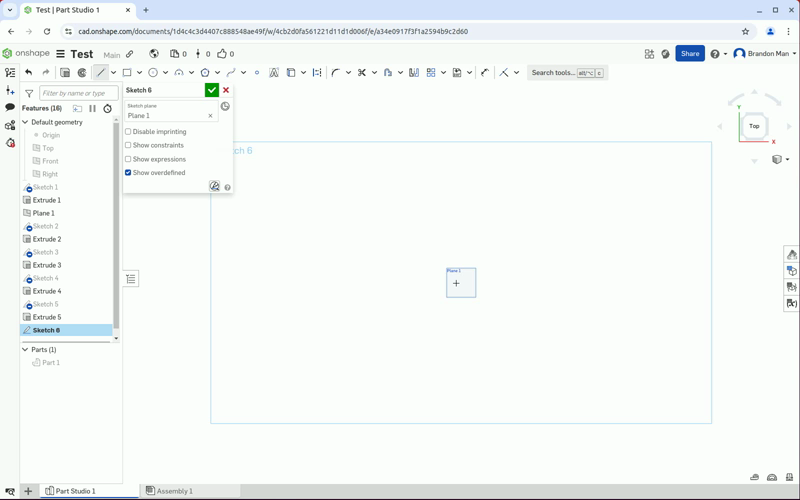
click(456, 282)
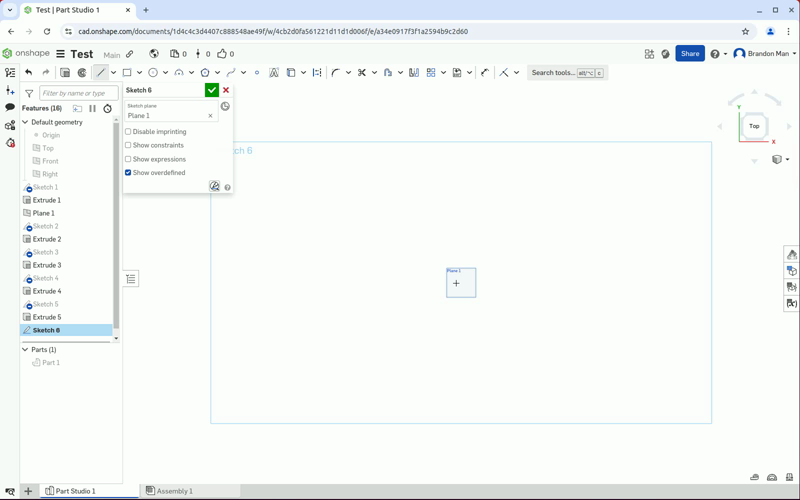
key_up(shift)
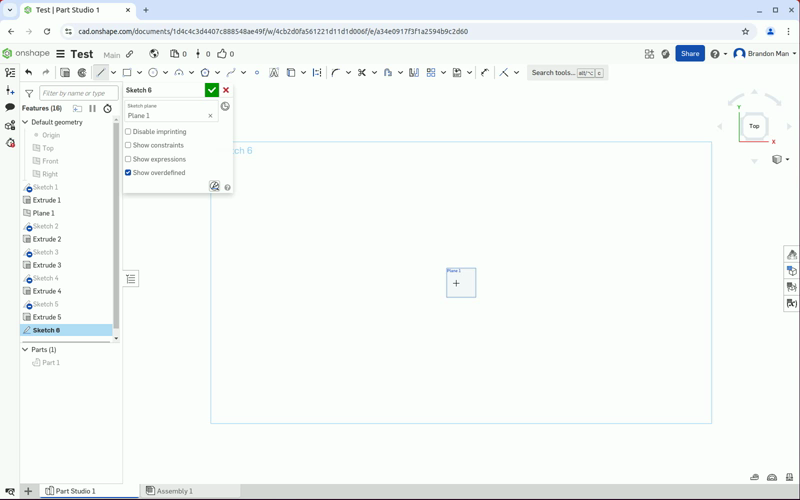
key_down(shift)
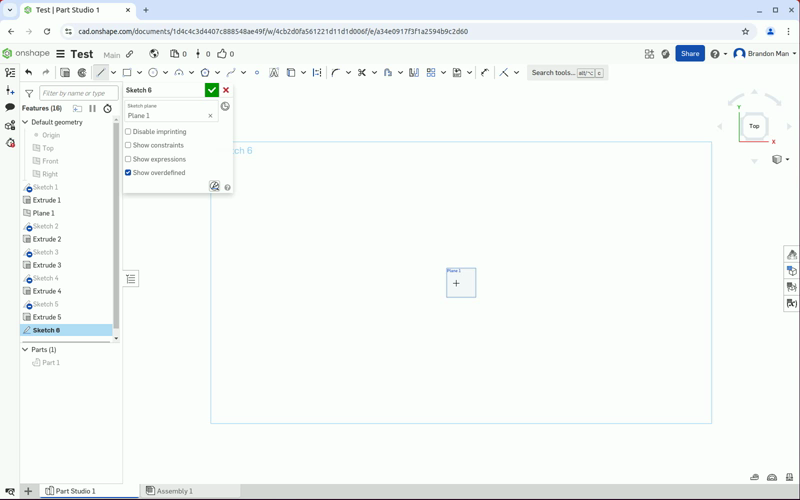
mouse_move(486, 282)
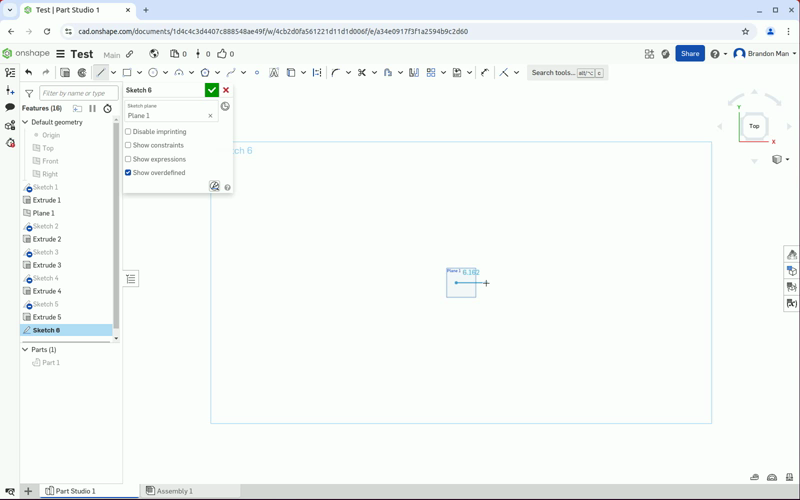
mouse_move(467, 282)
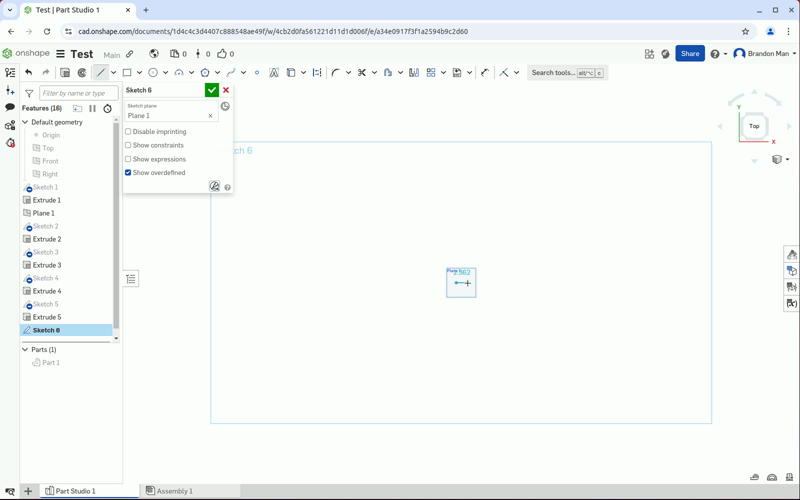
click(467, 282)
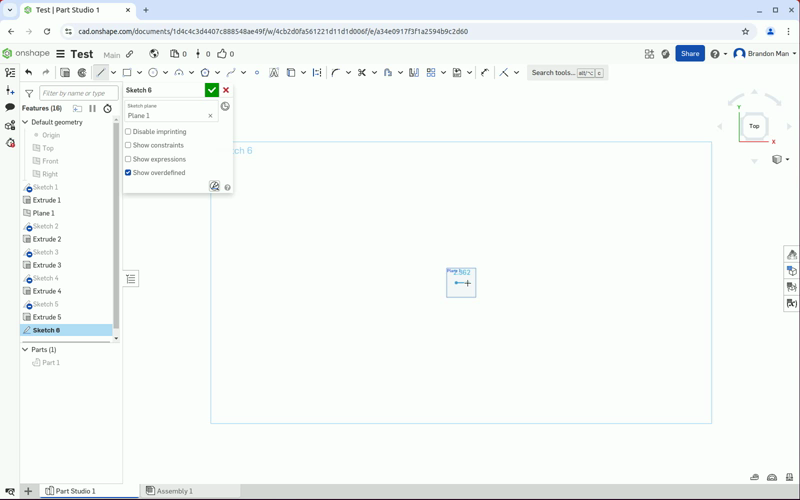
key_up(shift)
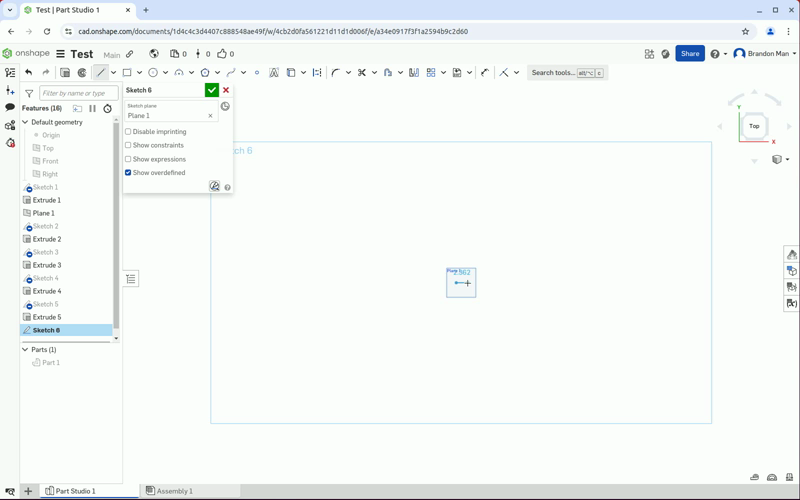
key_down(shift)
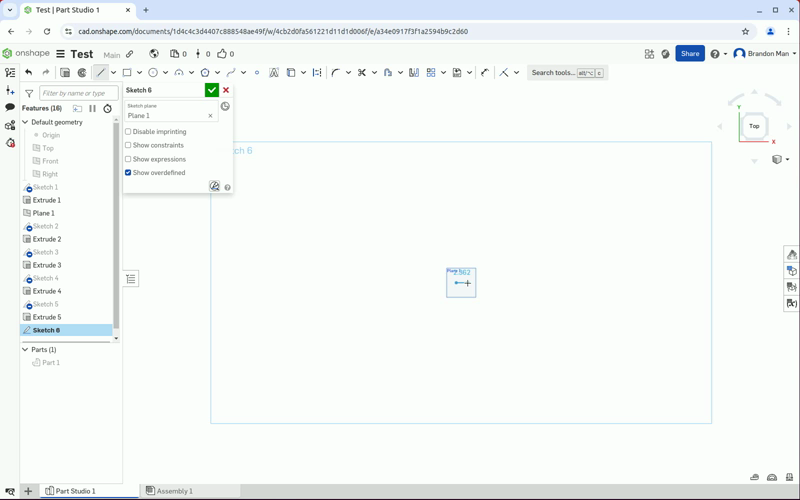
mouse_move(497, 282)
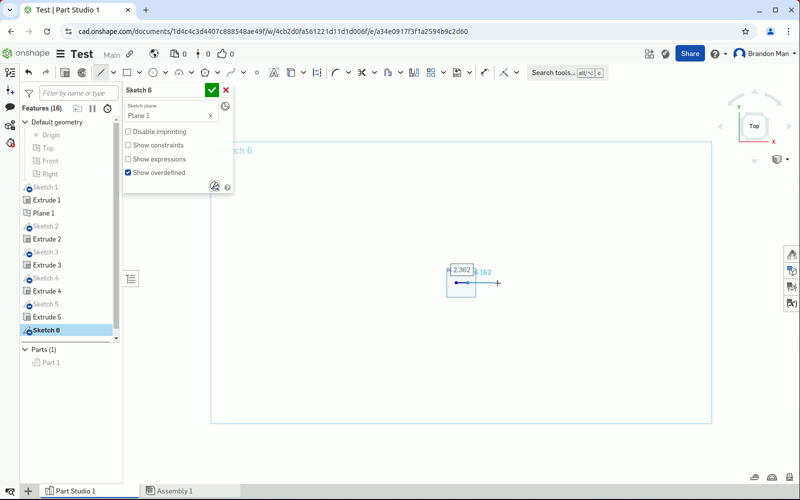
mouse_move(467, 273)
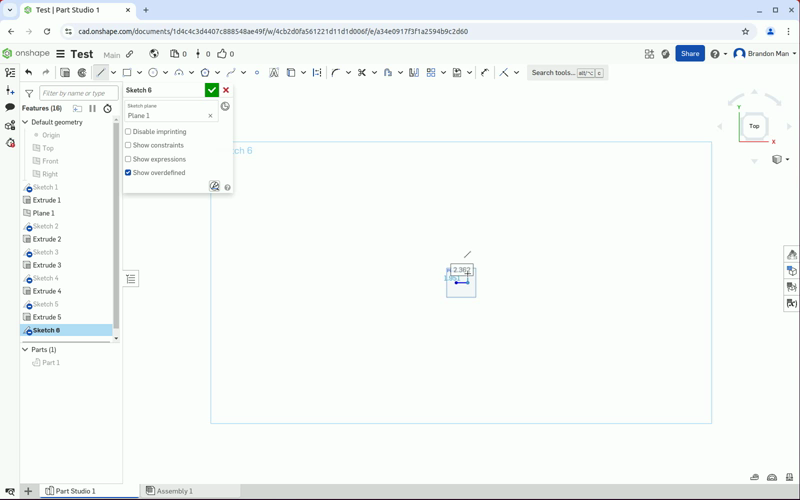
click(467, 273)
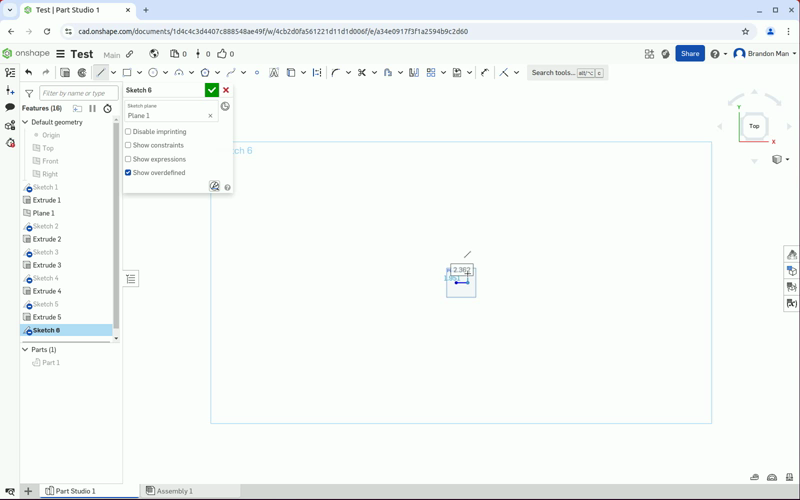
key_up(shift)
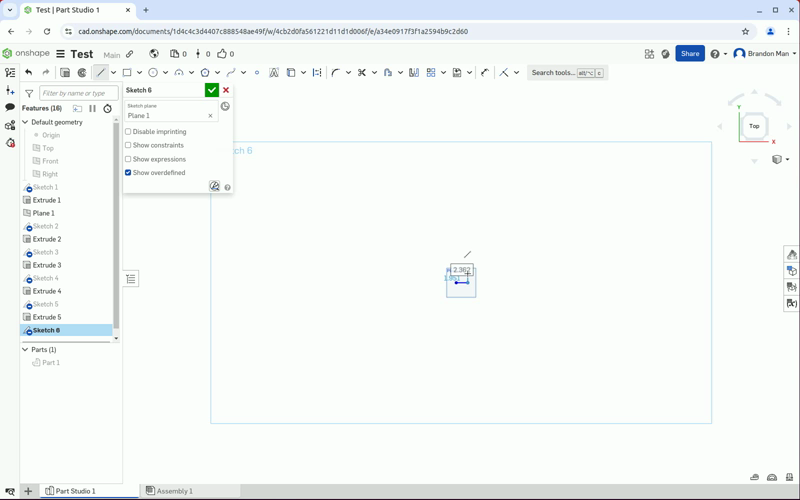
key_down(shift)
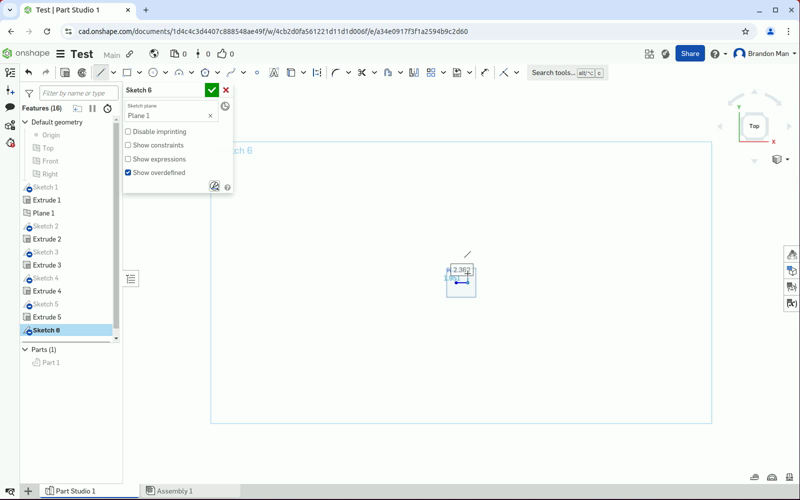
mouse_move(497, 273)
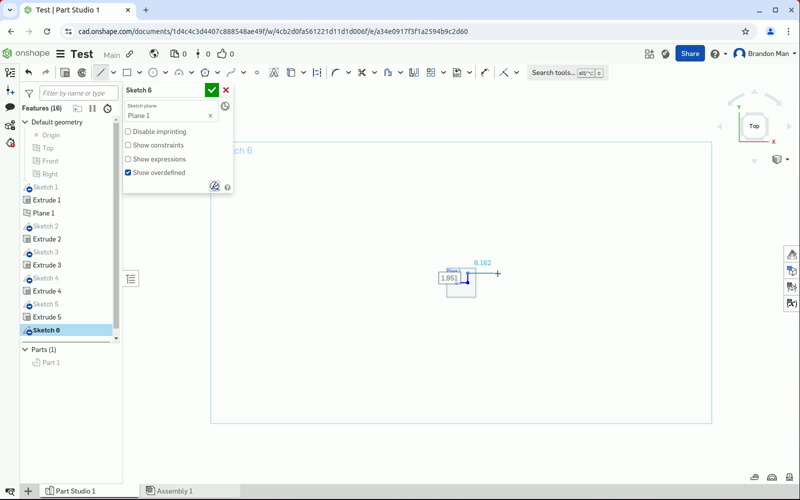
mouse_move(456, 273)
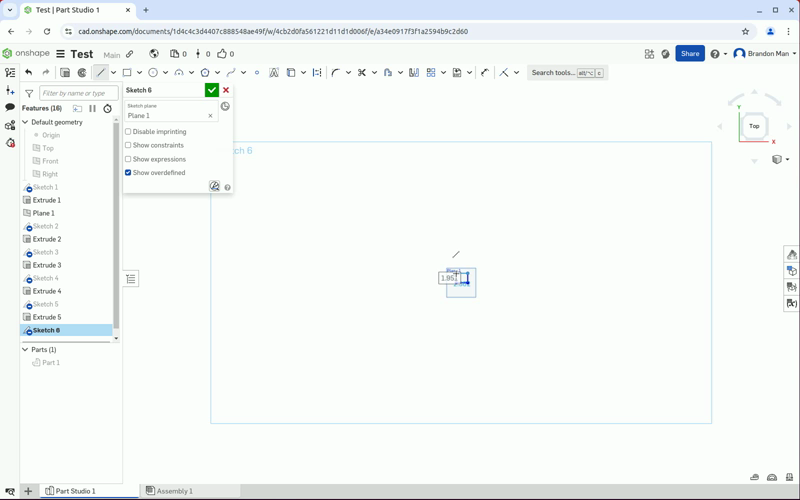
click(456, 273)
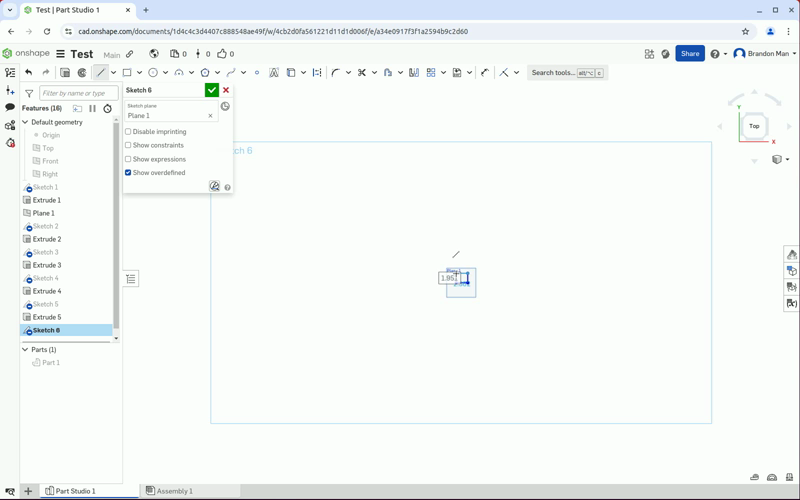
key_up(shift)
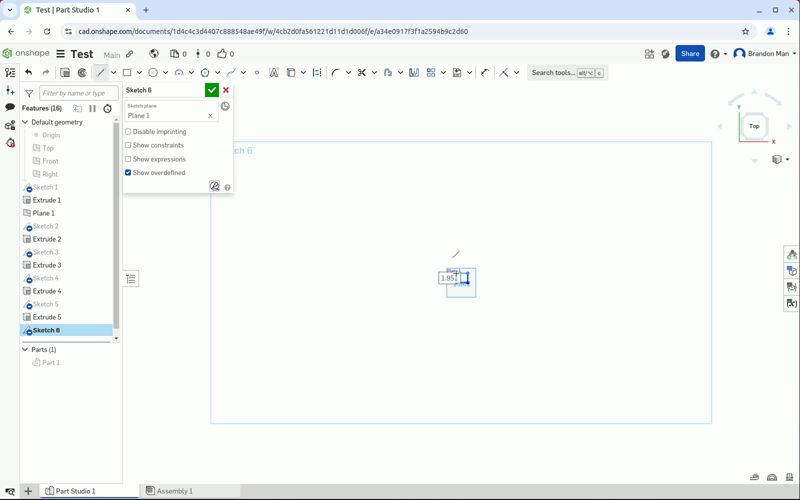
mouse_move(486, 273)
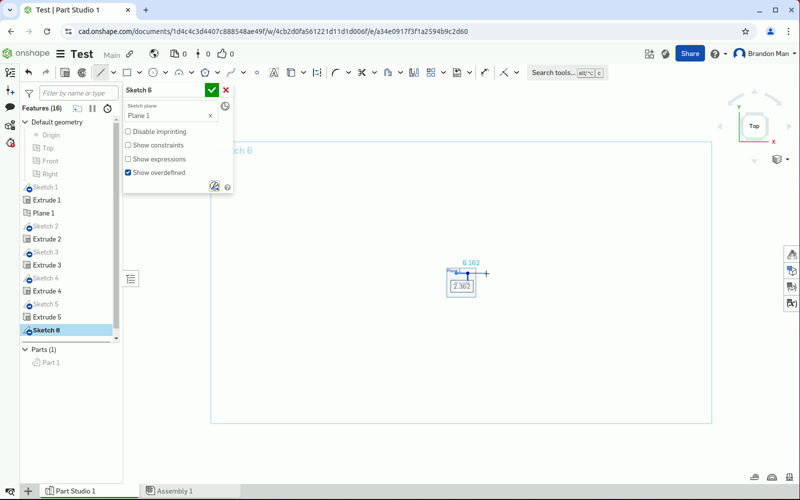
key_down(shift)
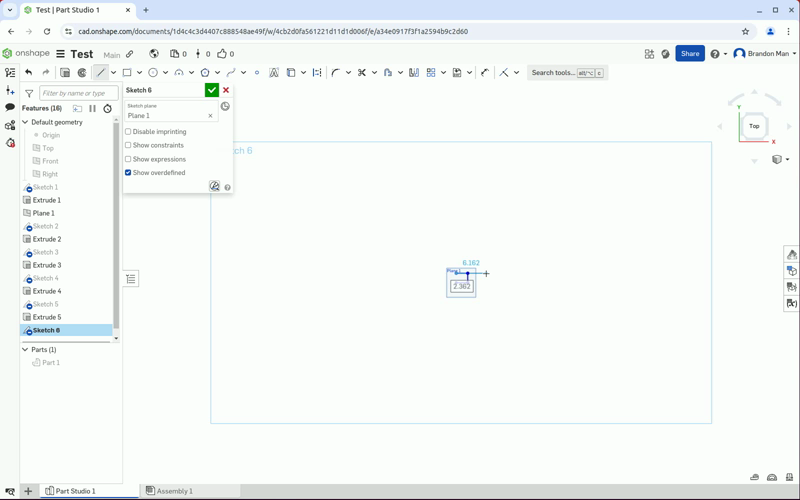
mouse_move(456, 282)
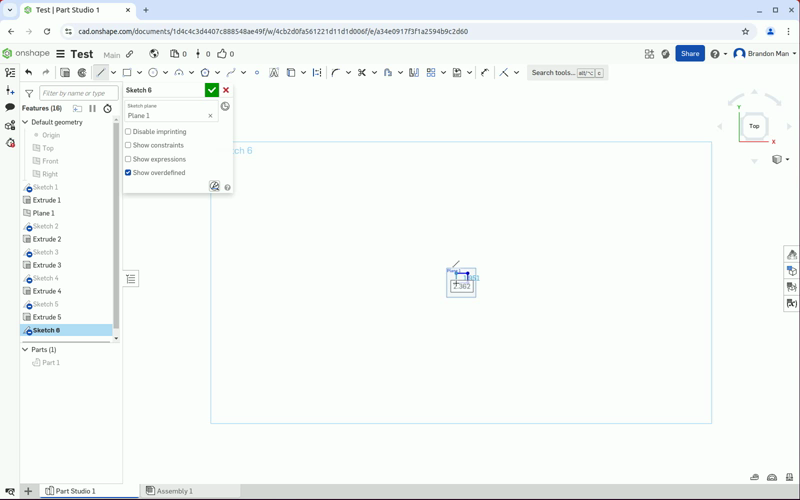
key_up(shift)
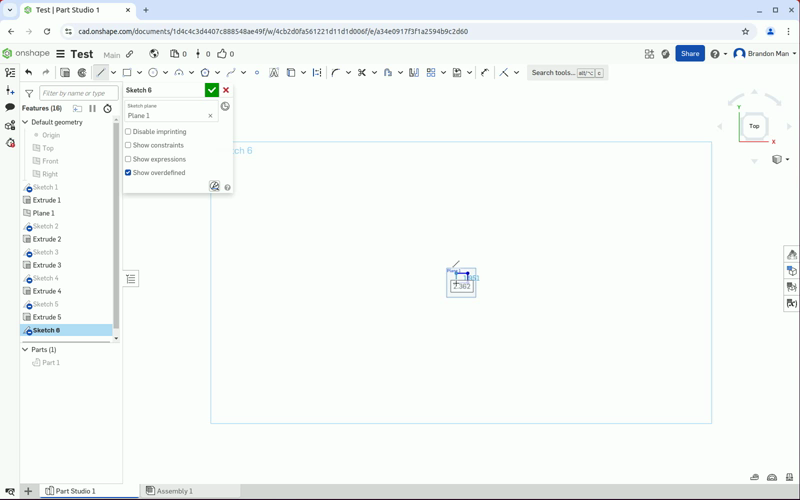
click(456, 282)
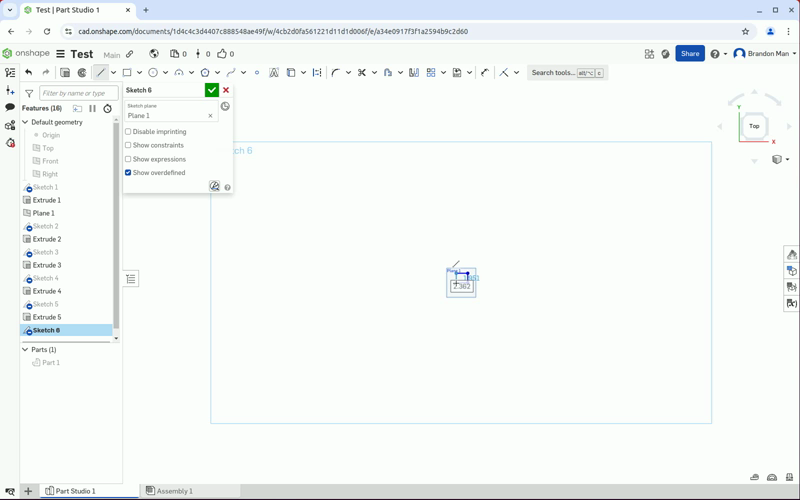
key(esc)
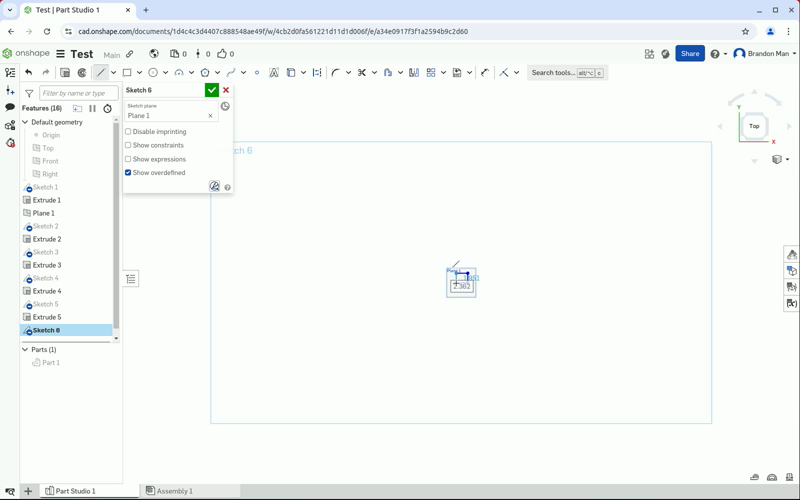
mouse_move(465, 273)
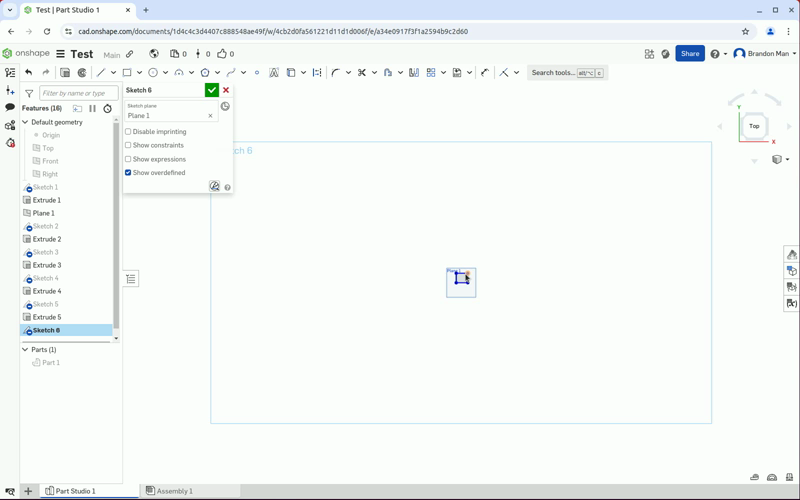
scroll(6)
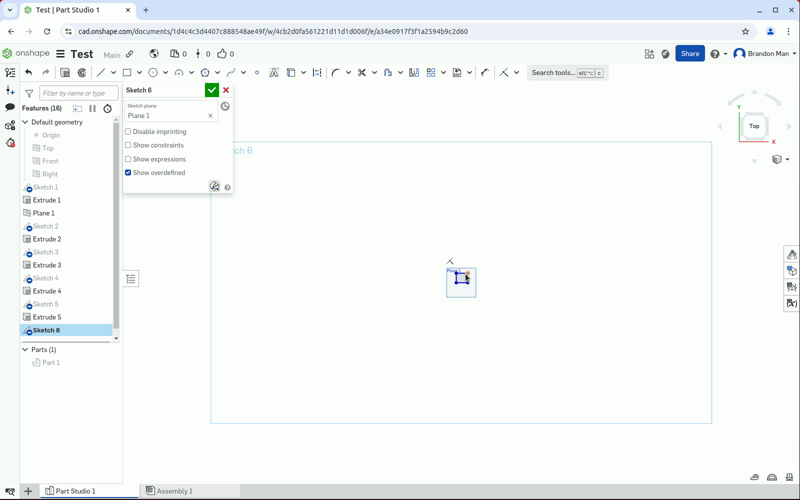
scroll(6)
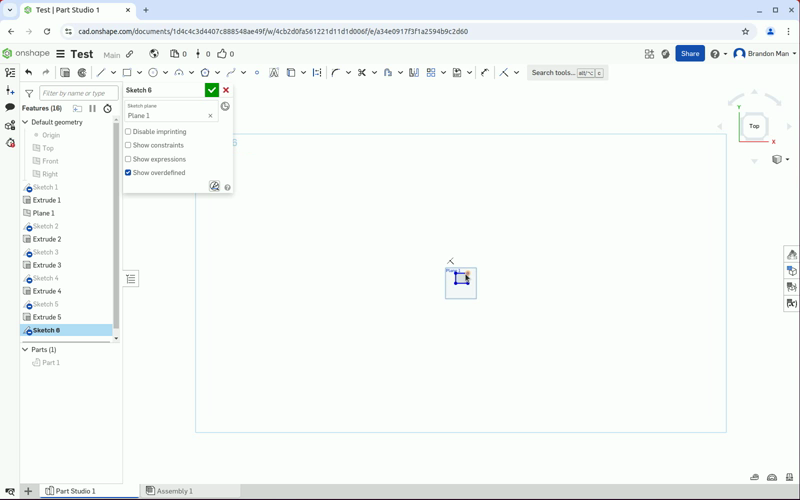
scroll(6)
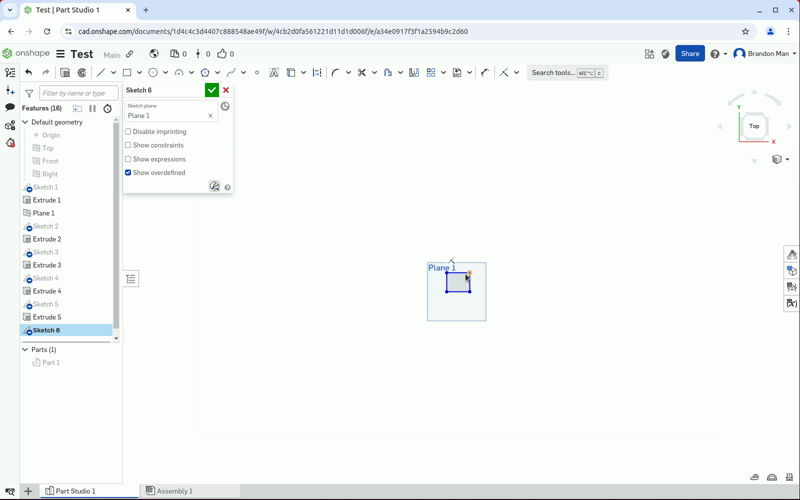
scroll(6)
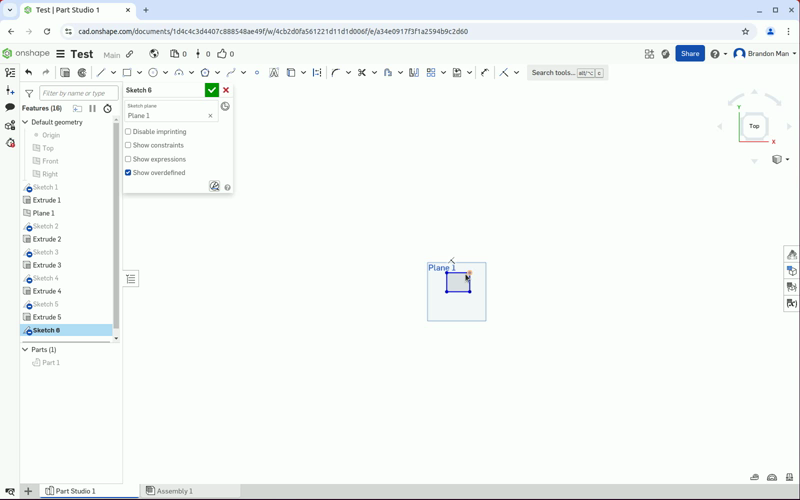
scroll(6)
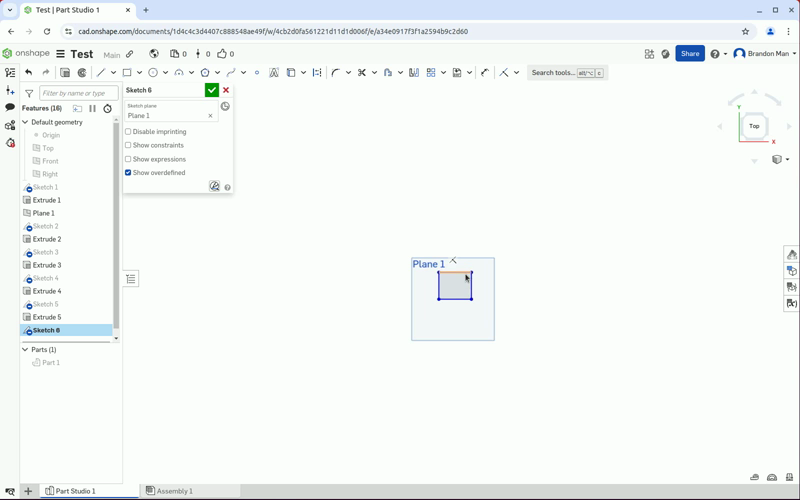
scroll(6)
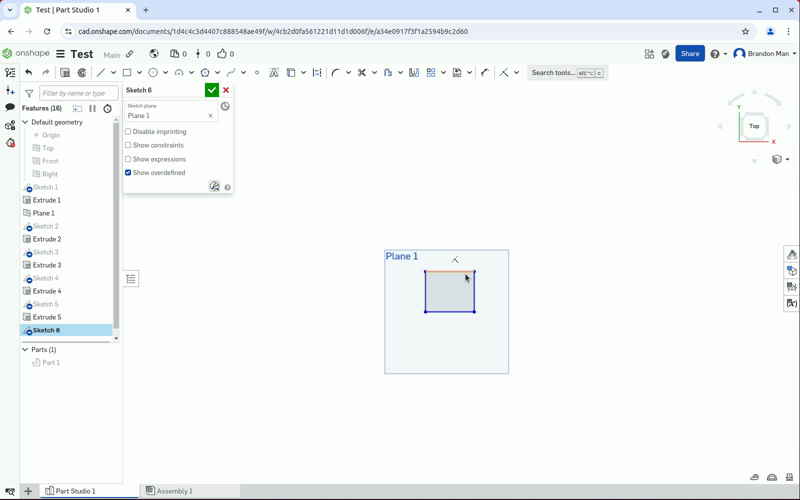
scroll(6)
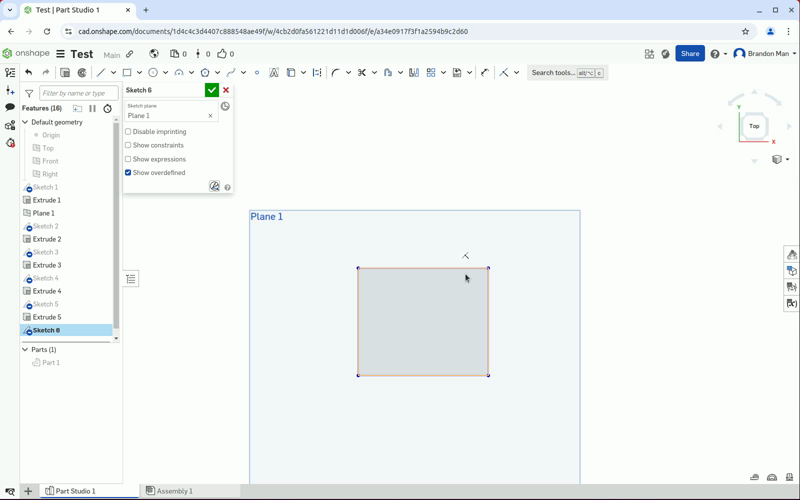
click(465, 273)
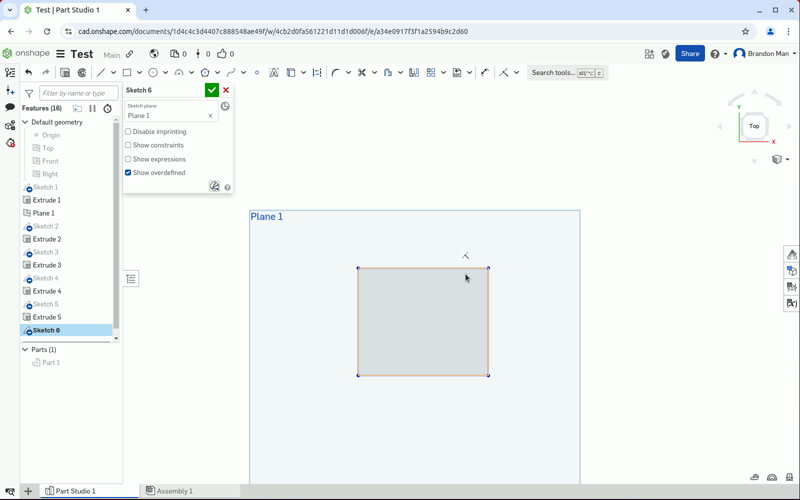
scroll(-6)
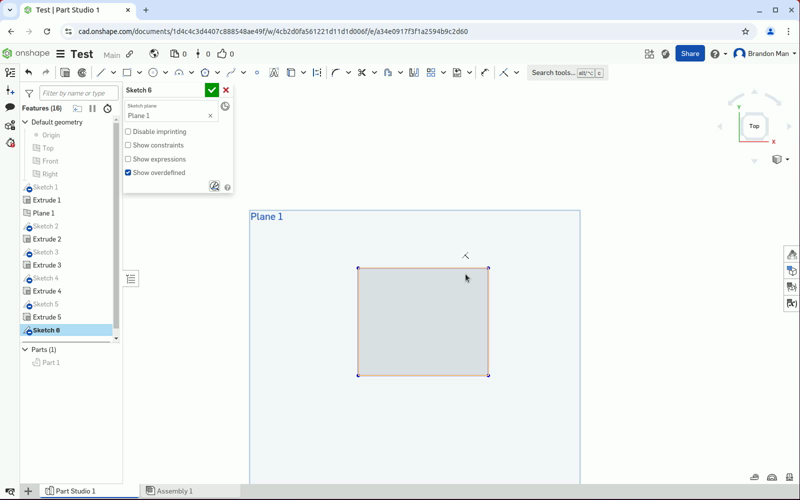
scroll(-6)
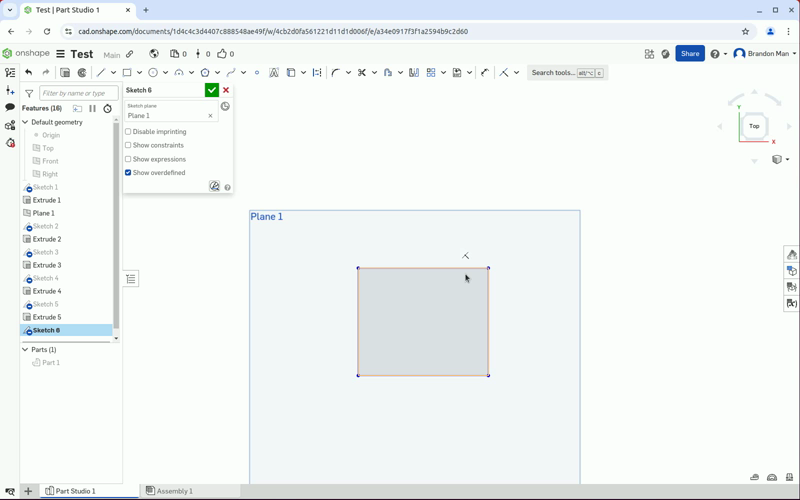
scroll(-6)
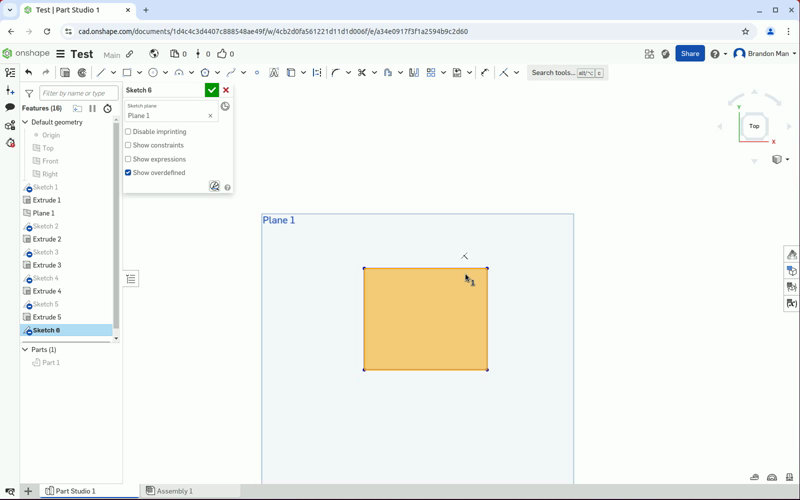
scroll(-6)
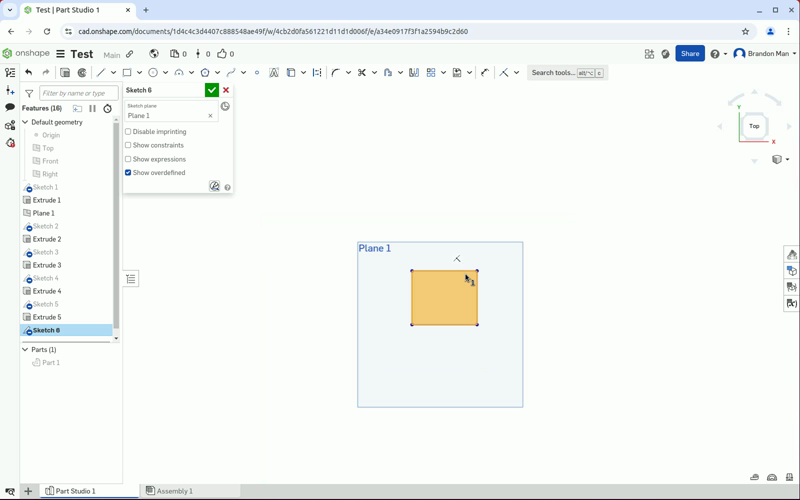
scroll(-6)
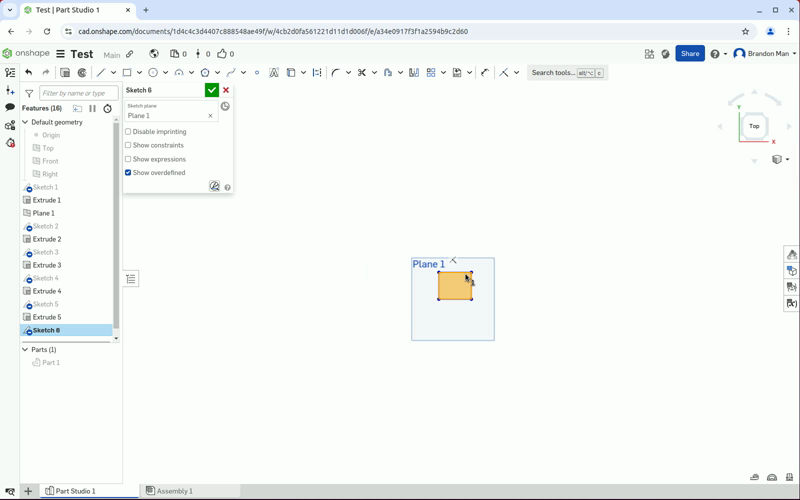
scroll(-6)
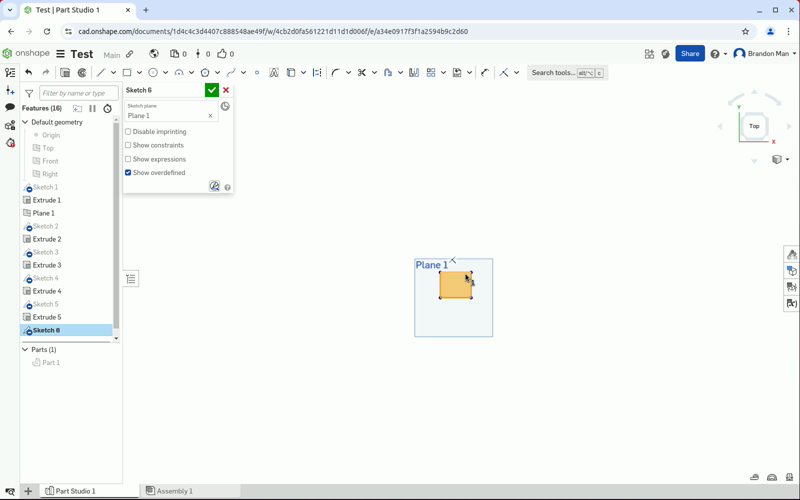
scroll(-6)
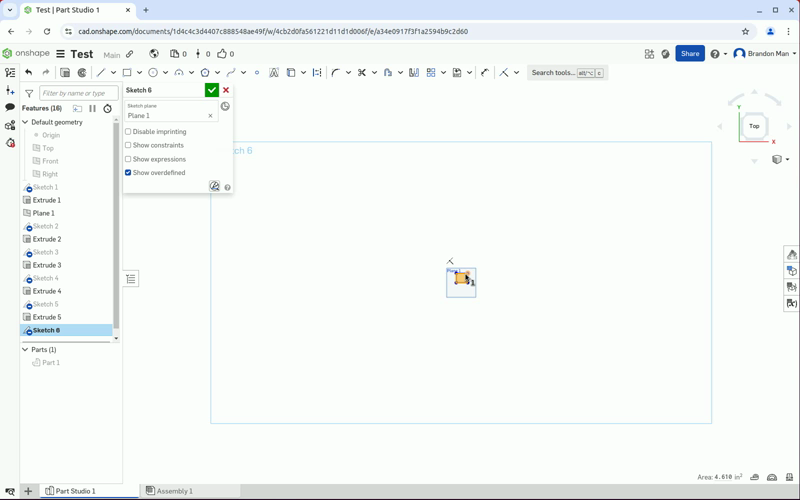
mouse_move(73, 352)
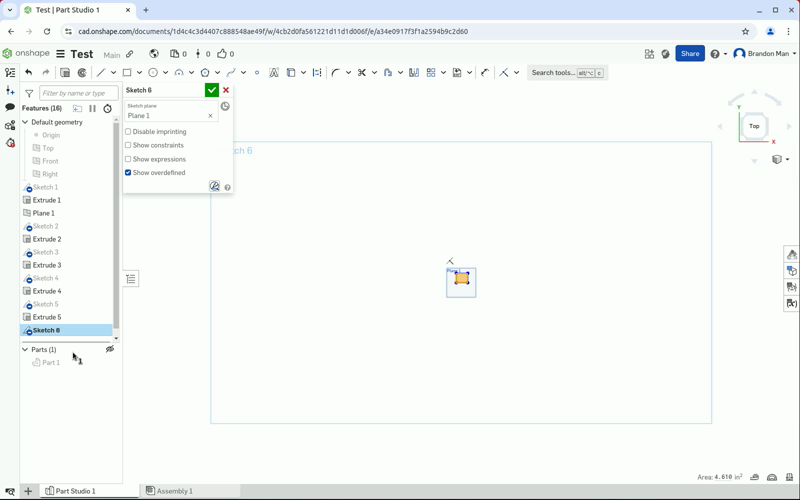
key(shift+y)
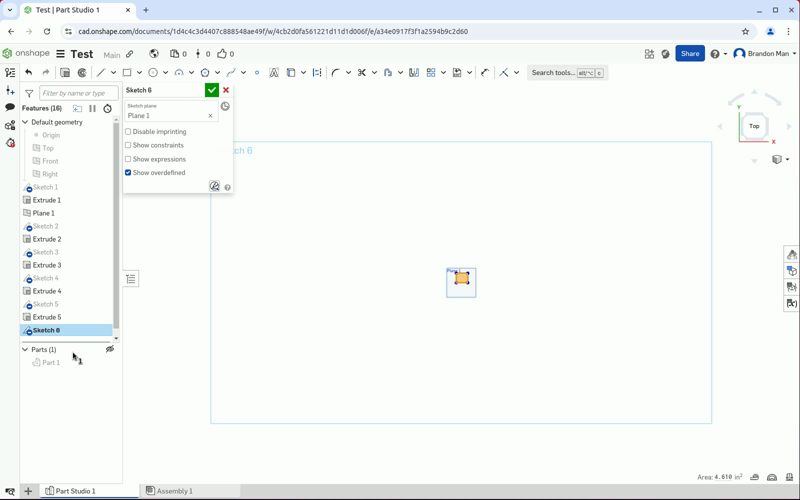
key(shift+e)
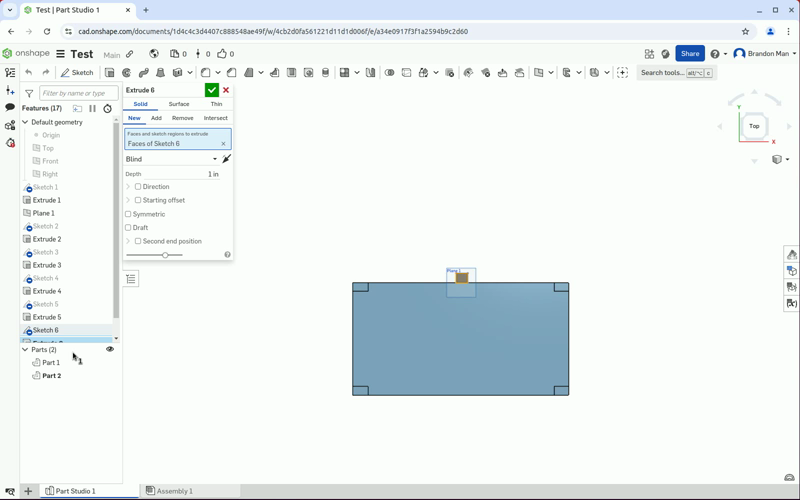
mouse_move(143, 106)
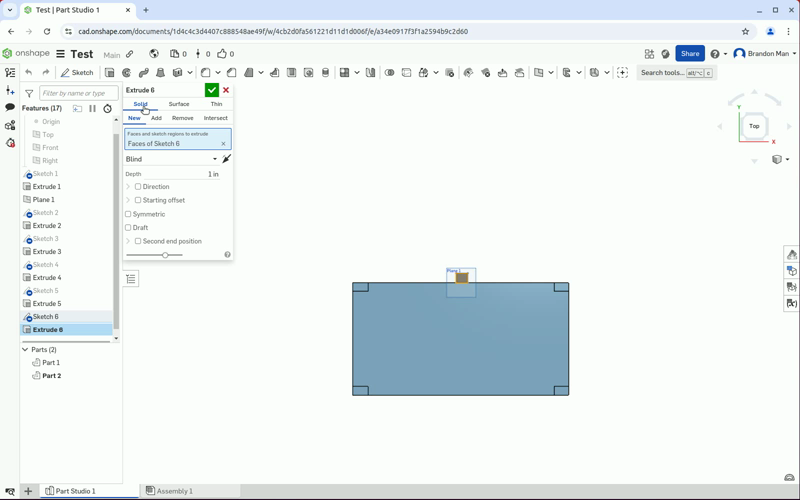
click(143, 106)
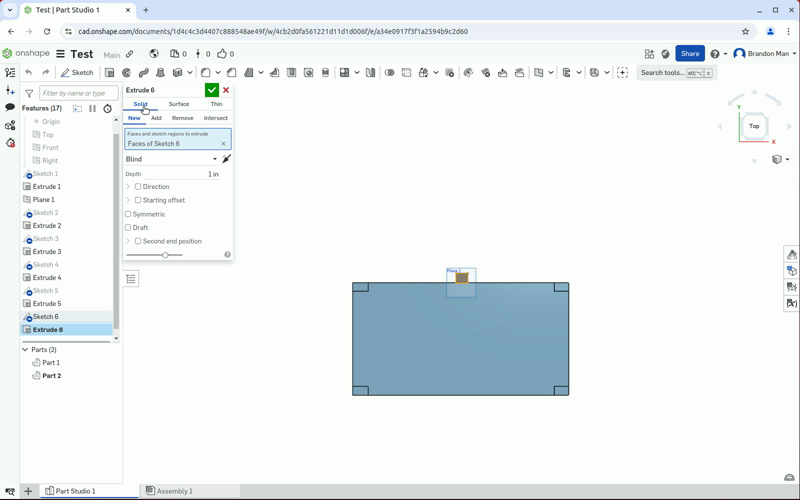
mouse_move(186, 120)
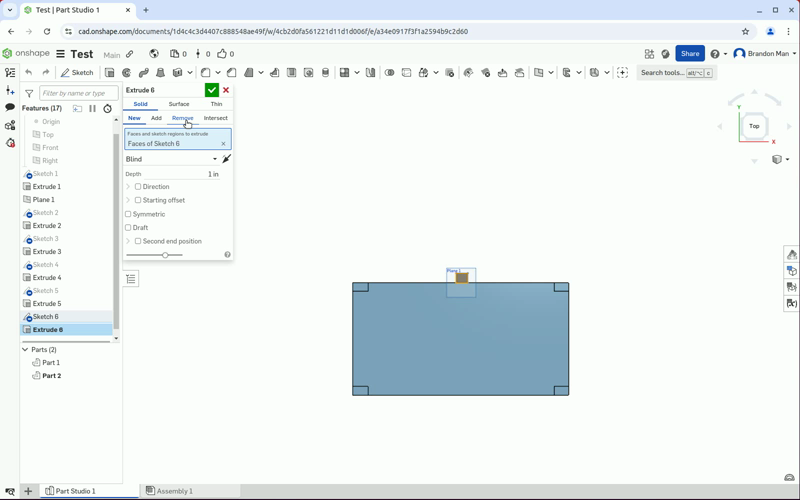
click(186, 120)
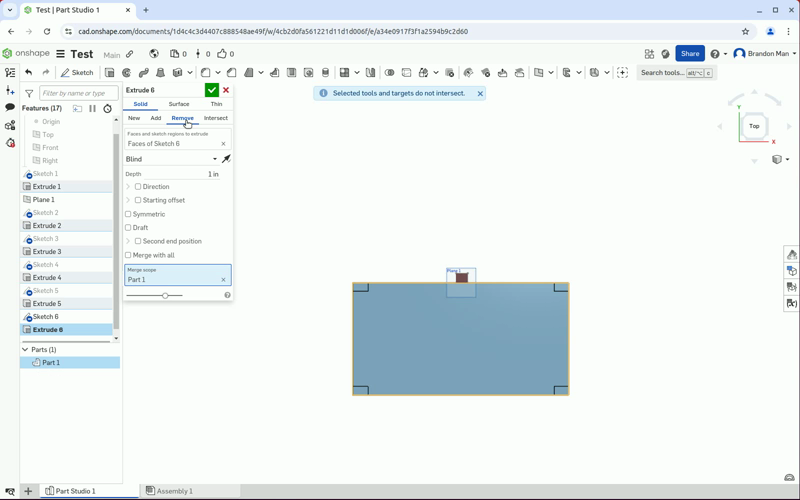
key(tab, 4)
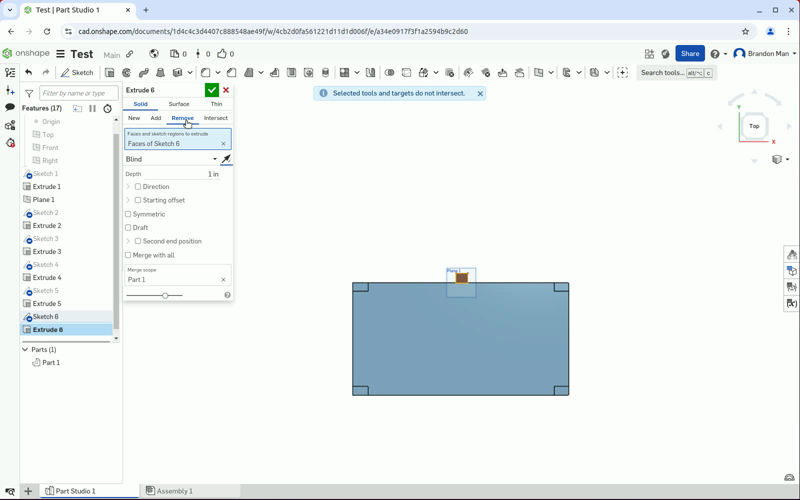
text(0.481)
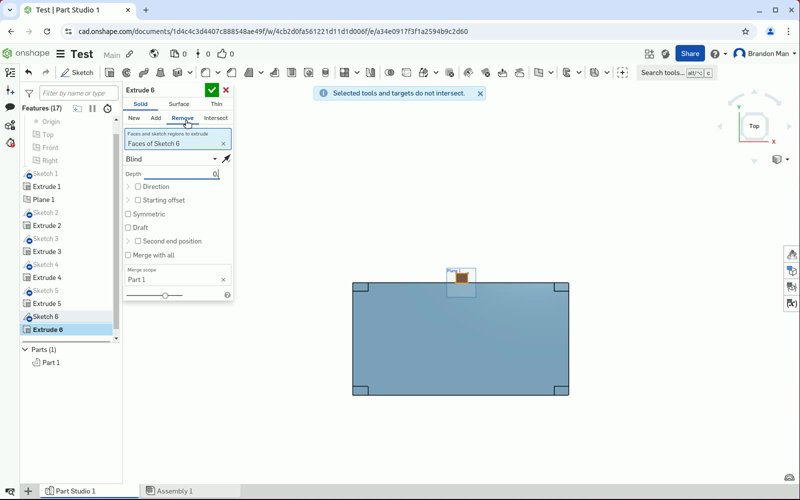
key(tab, 6)
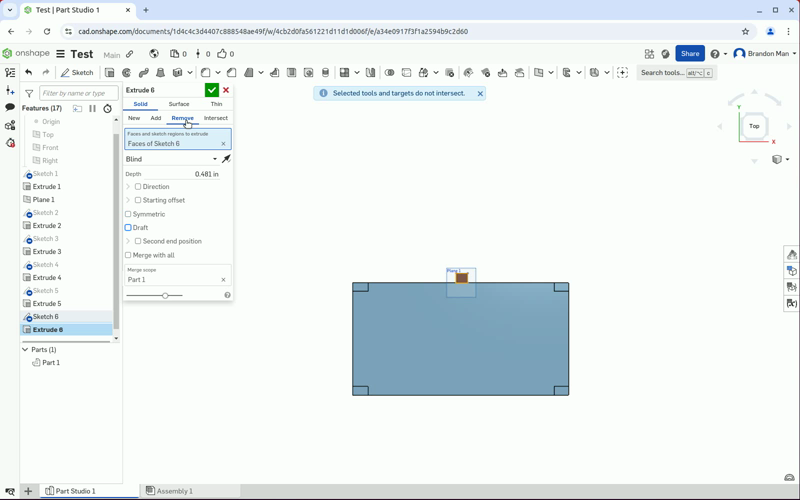
key(space)
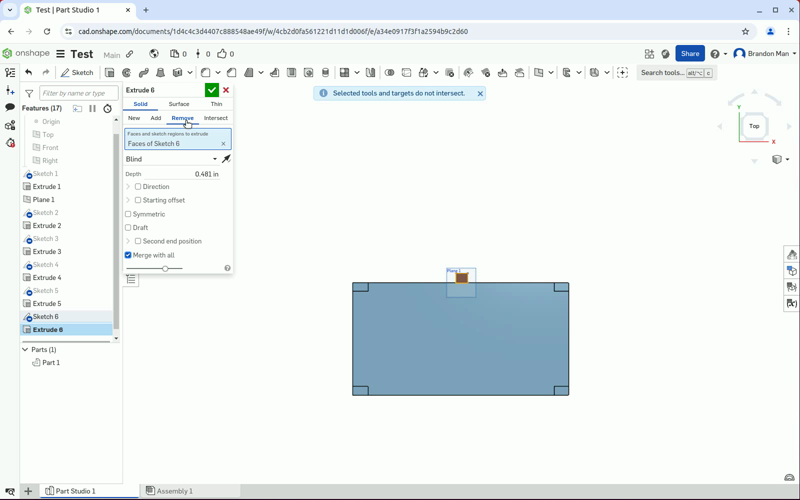
key(enter)
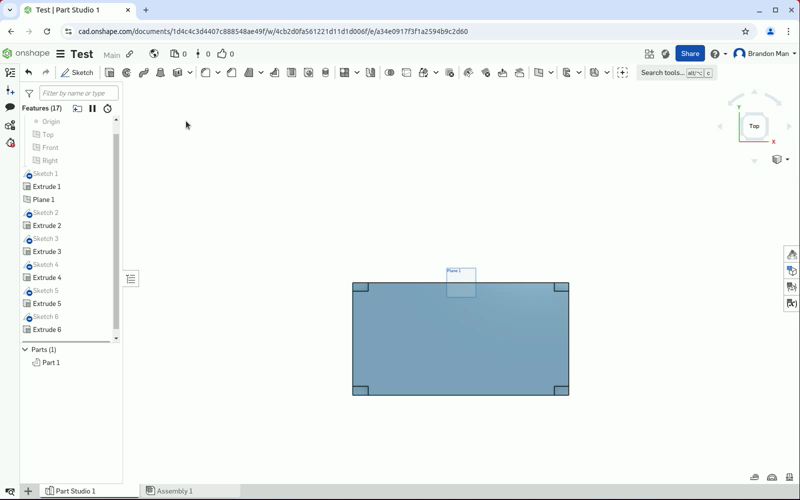
key(shift+h)
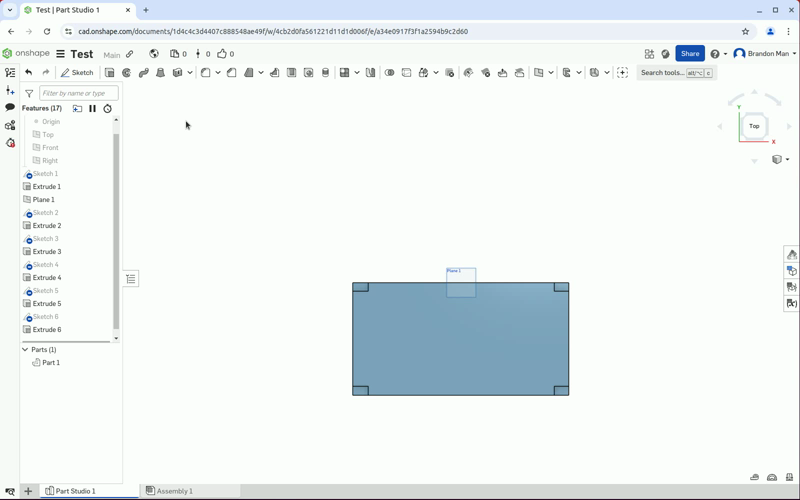
key(shift+h)
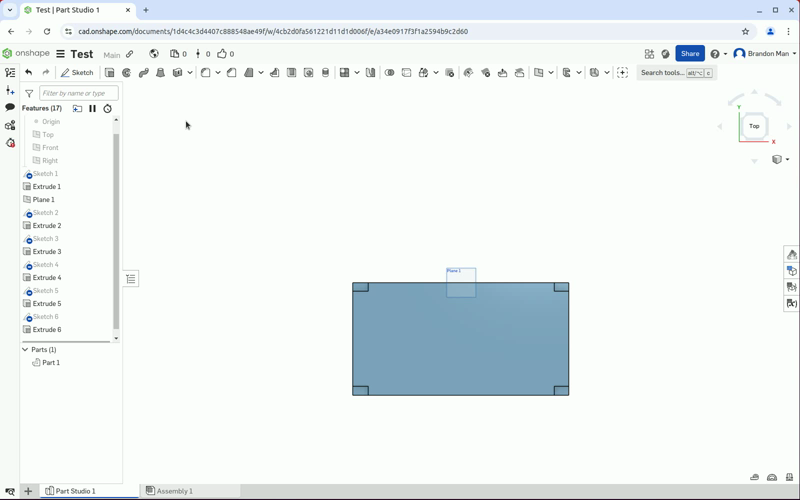
mouse_move(69, 176)
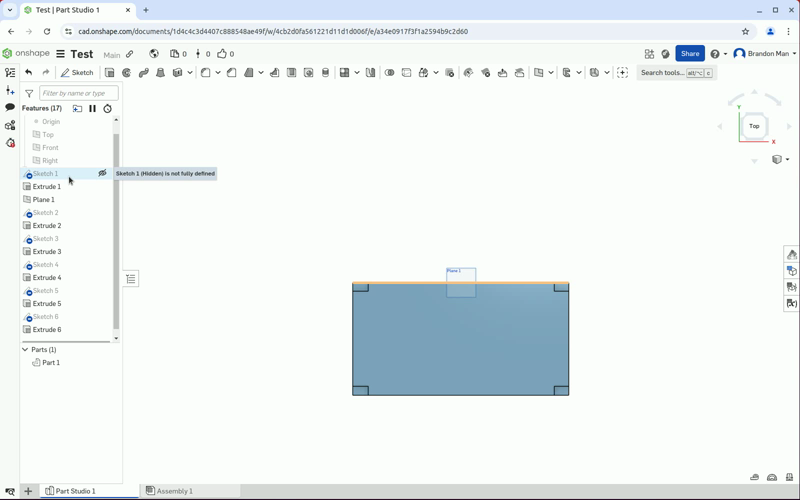
click(69, 176)
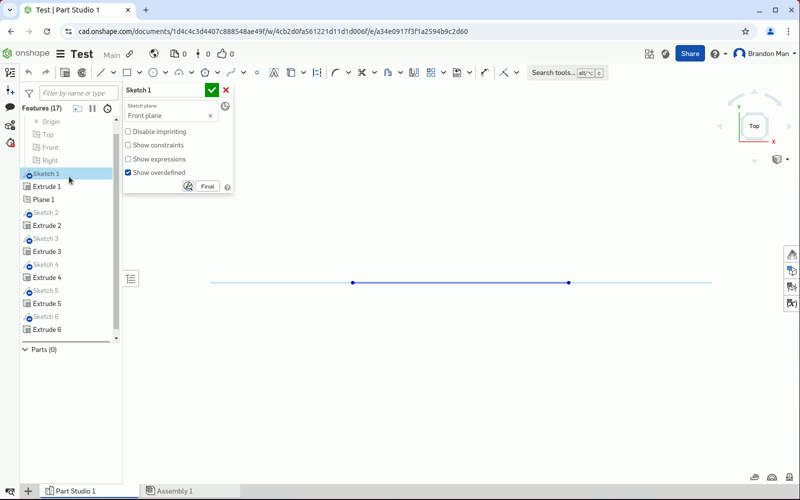
mouse_move(229, 92)
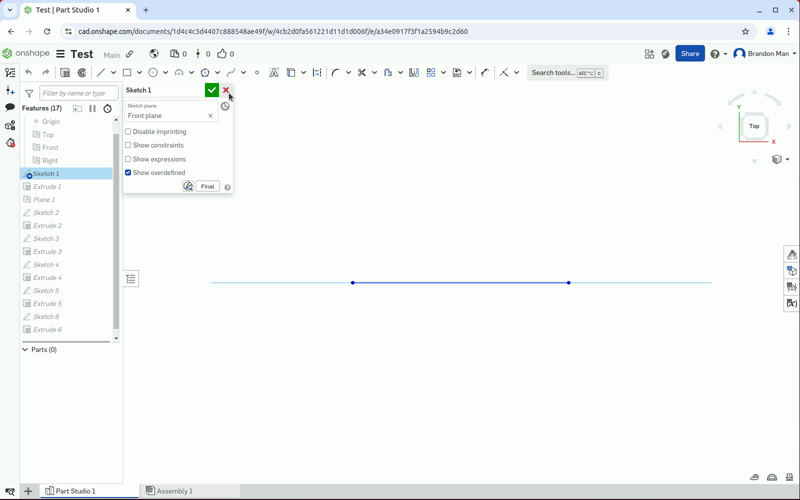
click(229, 92)
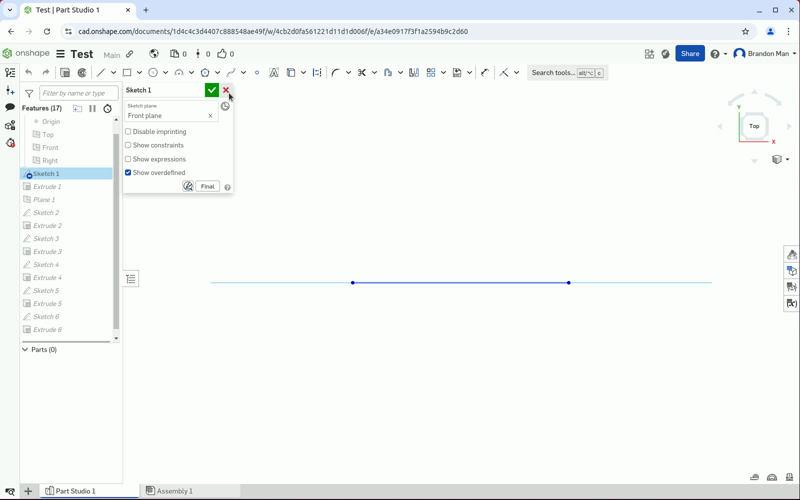
key(shift+s)
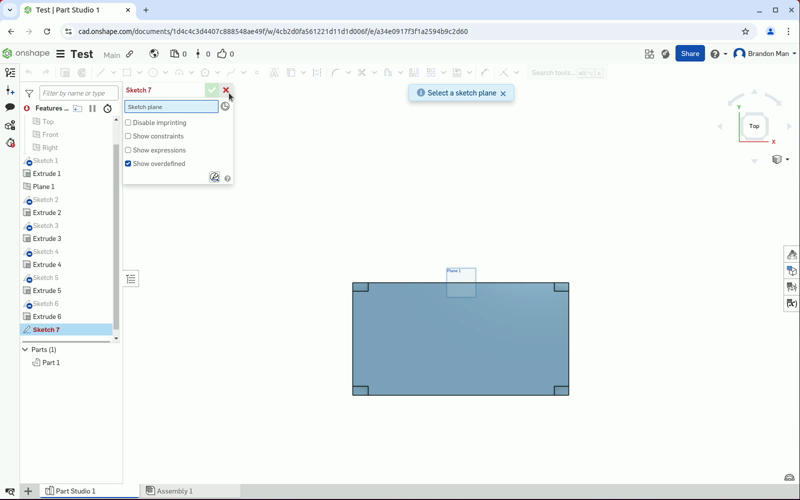
mouse_move(69, 189)
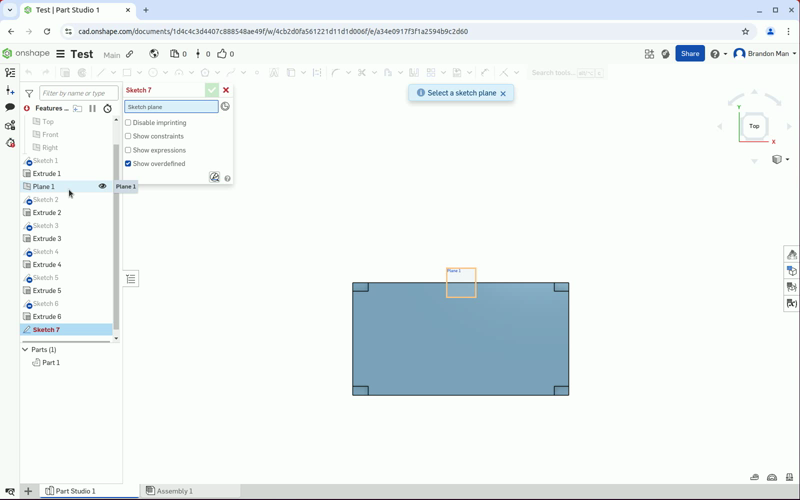
click(69, 189)
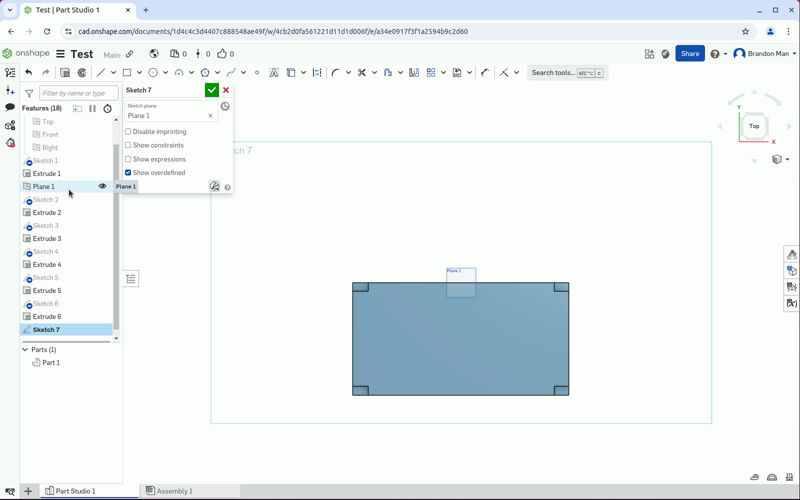
mouse_move(73, 352)
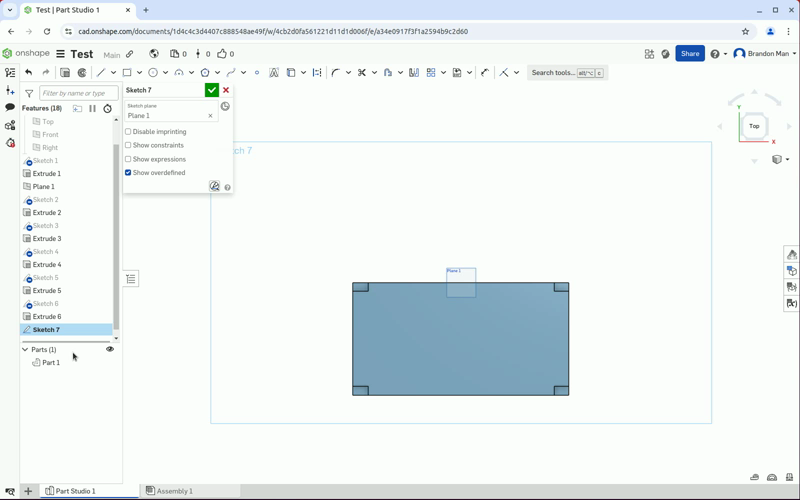
key(y)
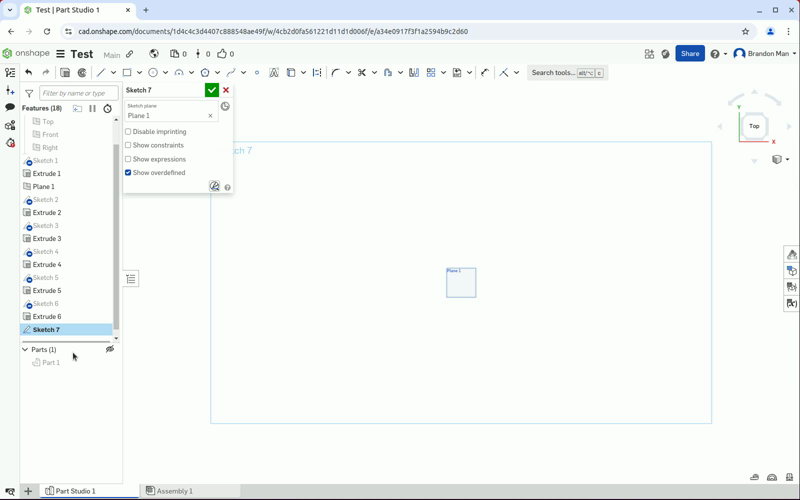
key(l)
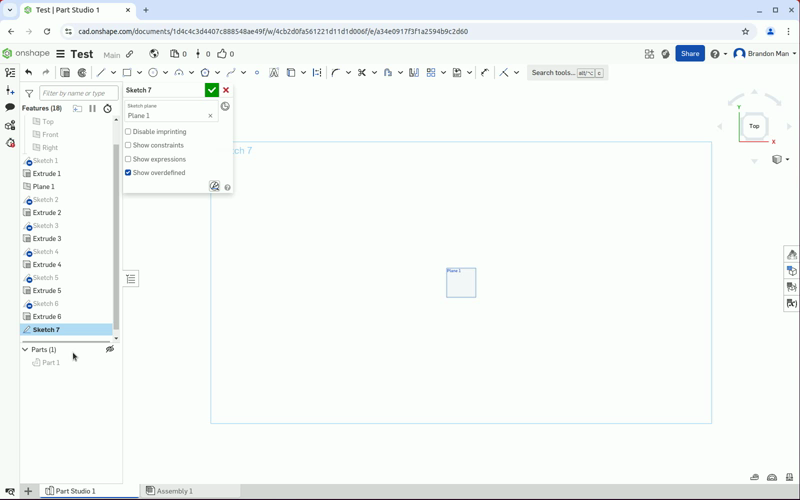
key_down(shift)
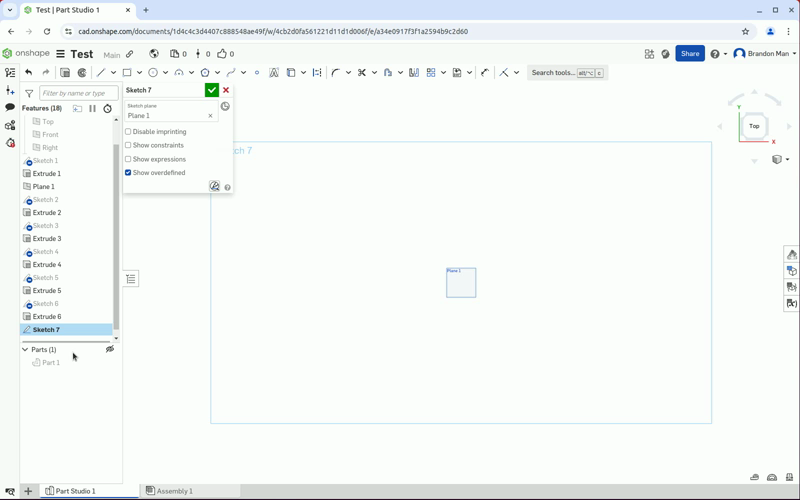
mouse_move(456, 403)
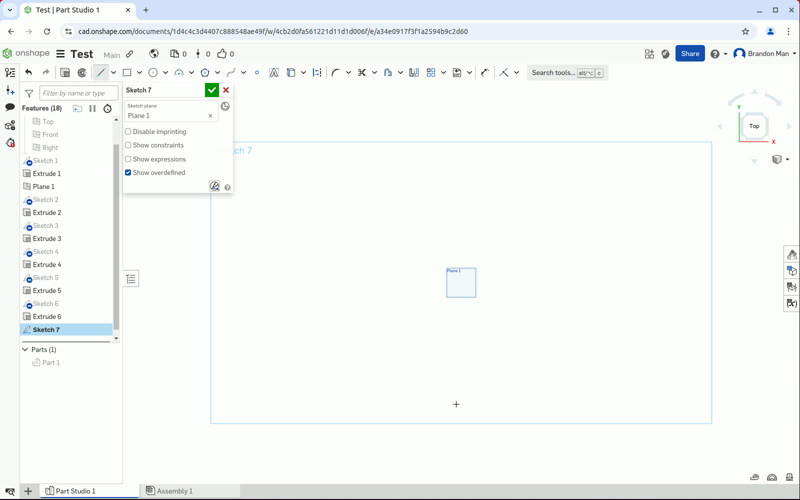
click(456, 403)
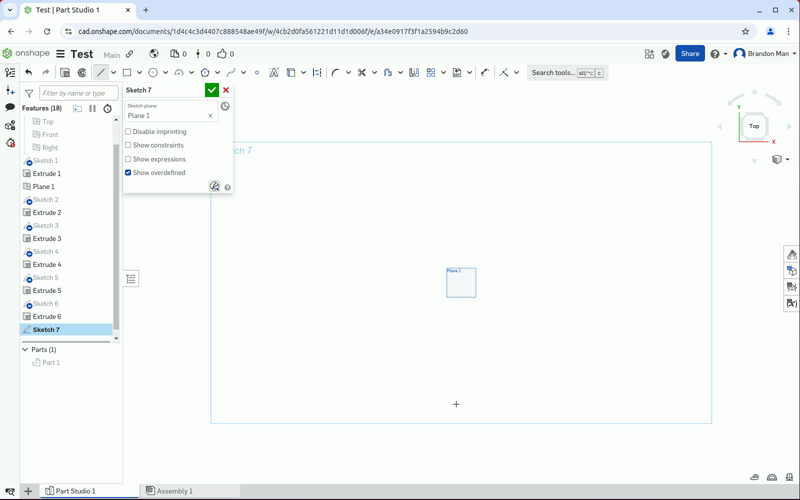
key_up(shift)
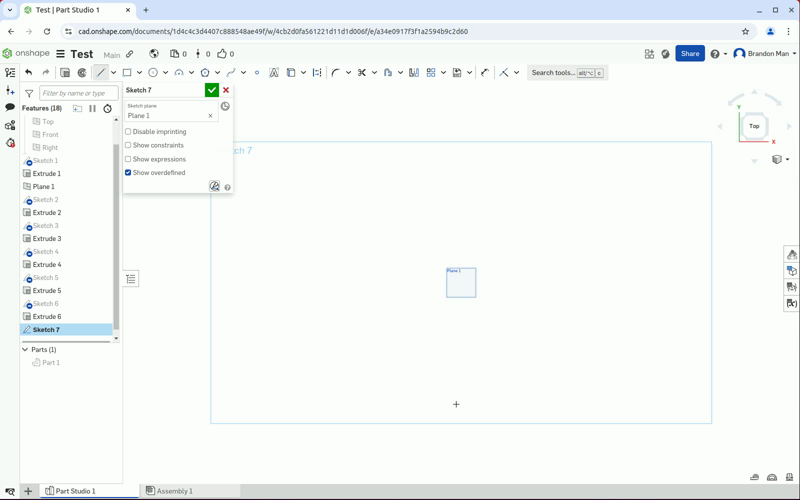
key_down(shift)
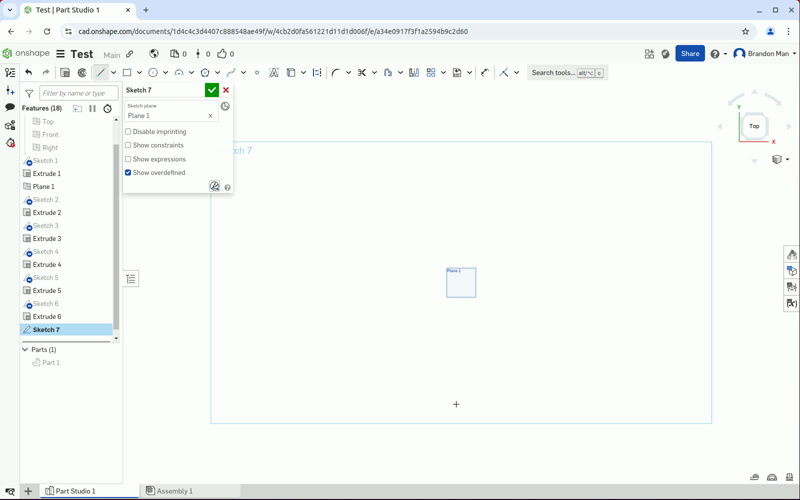
mouse_move(486, 403)
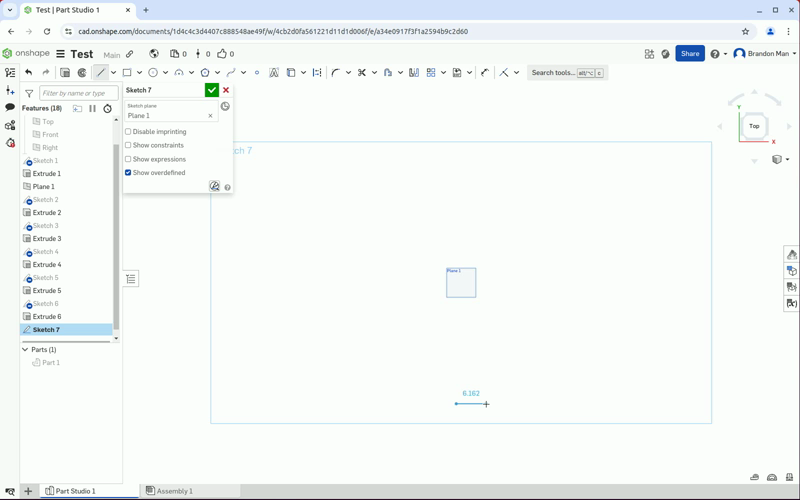
mouse_move(467, 403)
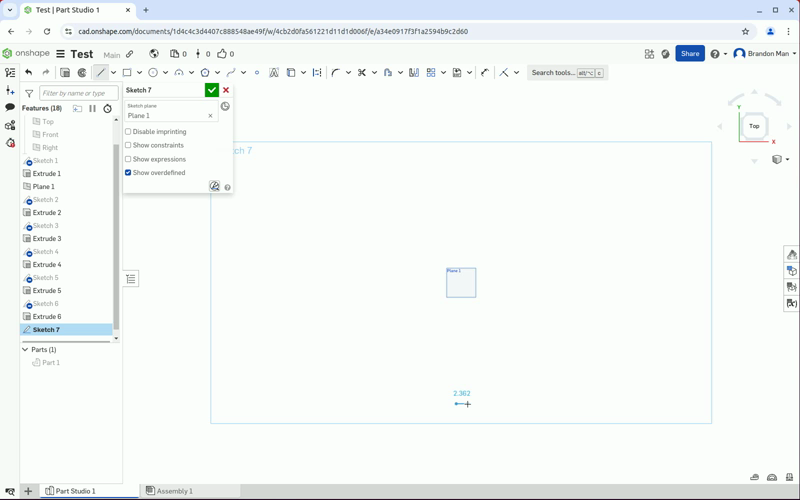
click(467, 403)
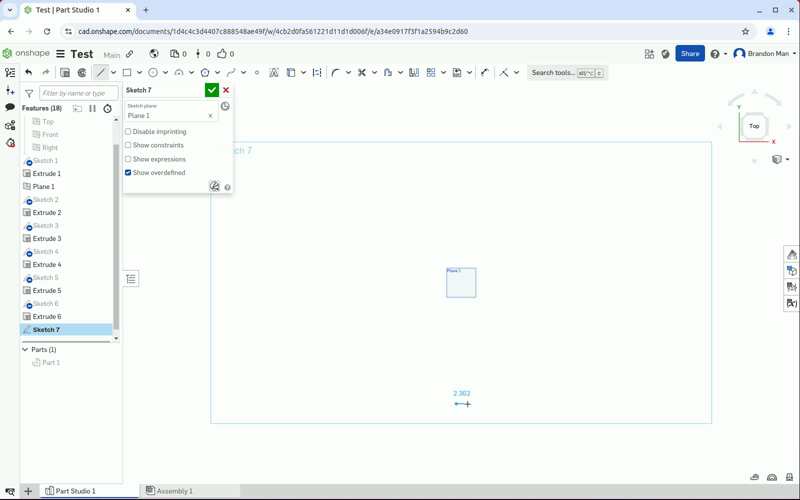
key_up(shift)
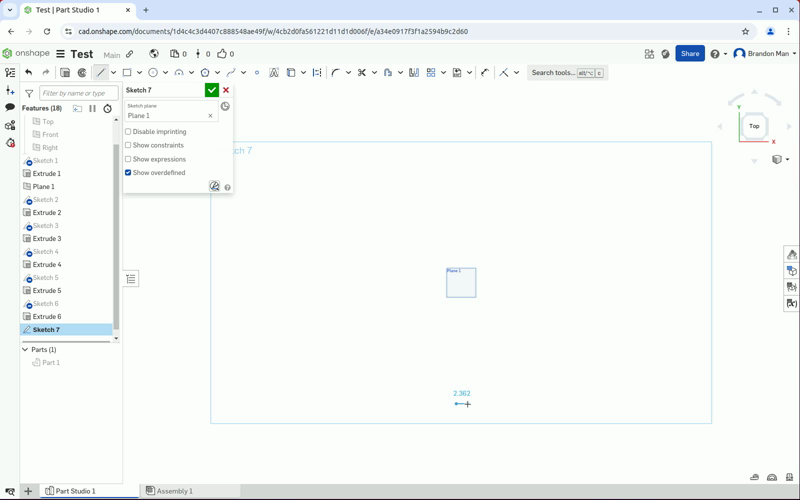
key_down(shift)
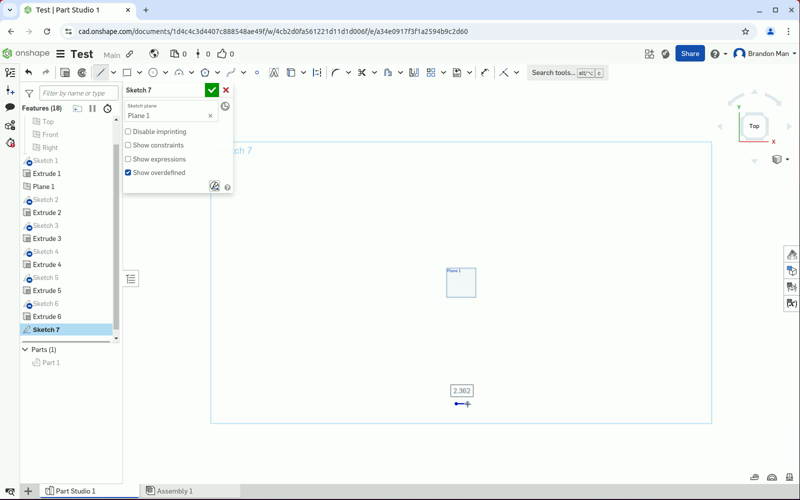
mouse_move(497, 403)
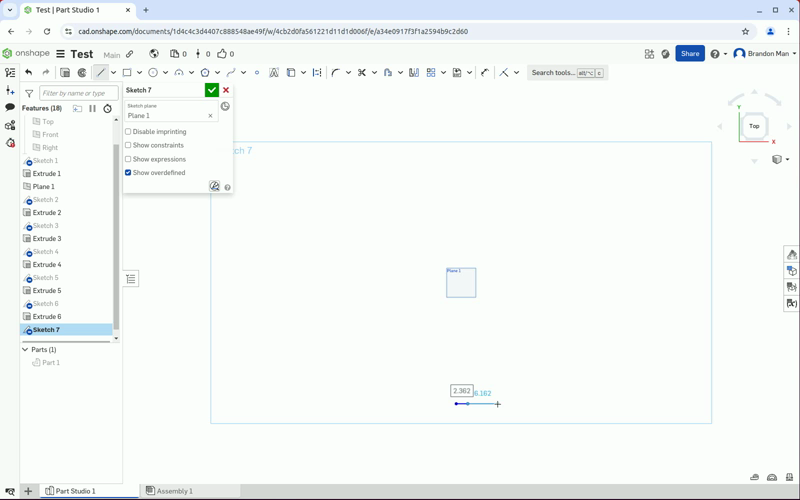
mouse_move(467, 393)
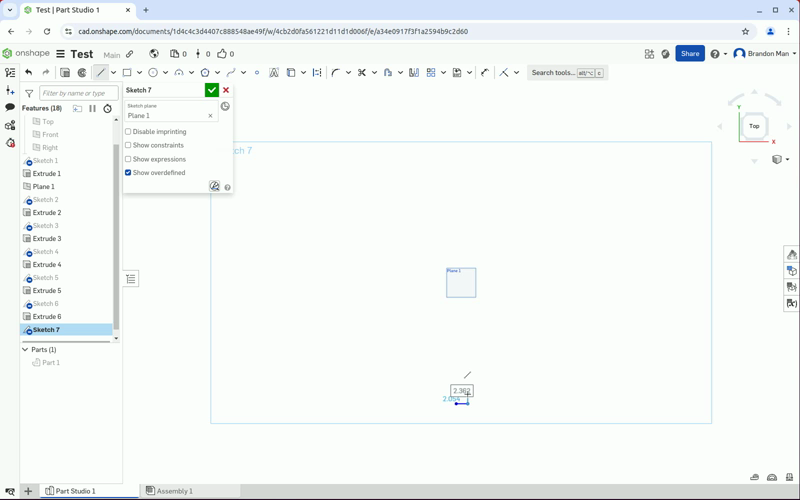
click(467, 393)
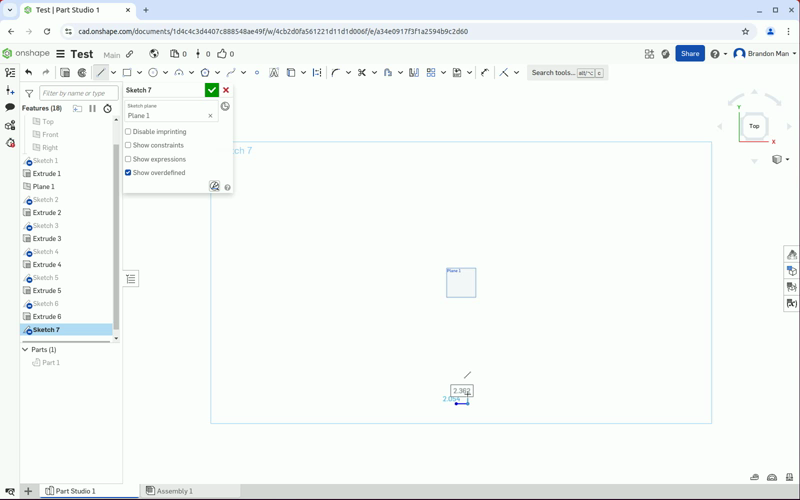
key_up(shift)
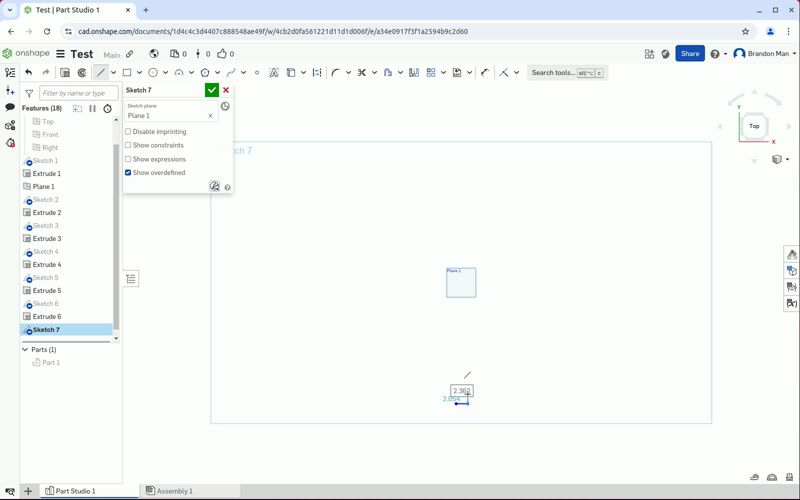
key_down(shift)
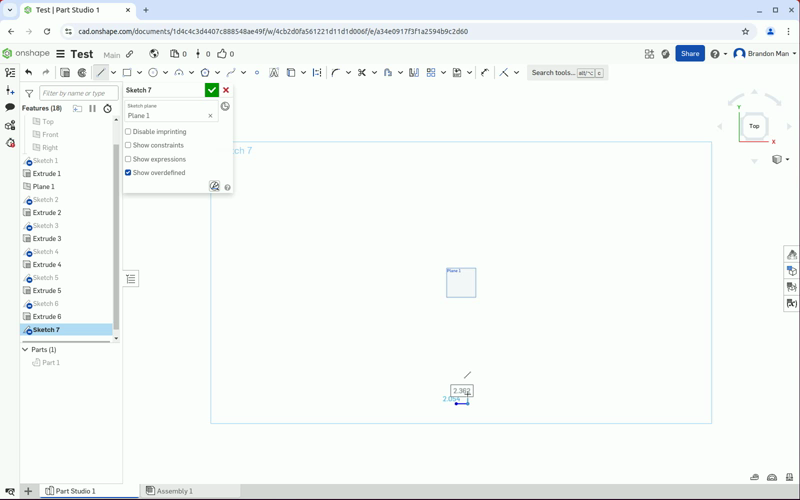
mouse_move(497, 393)
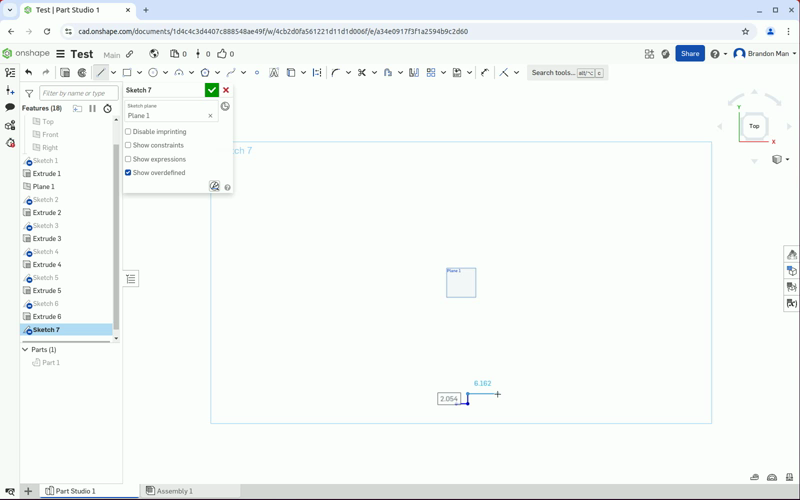
mouse_move(456, 393)
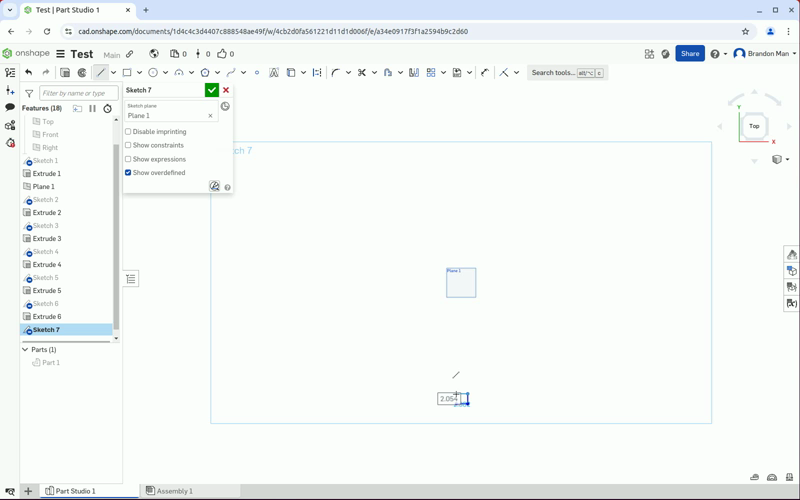
click(456, 393)
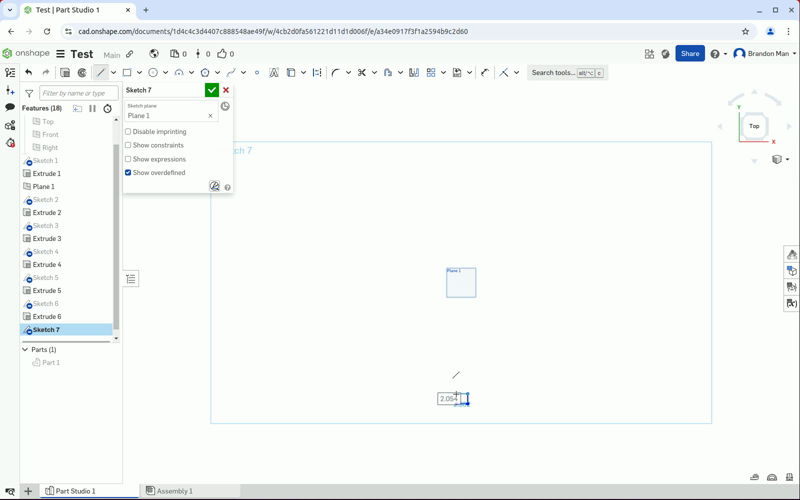
key_up(shift)
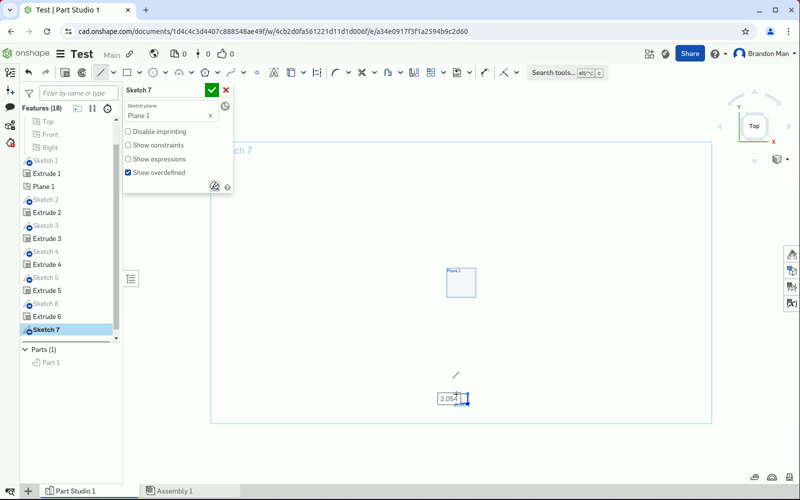
mouse_move(486, 393)
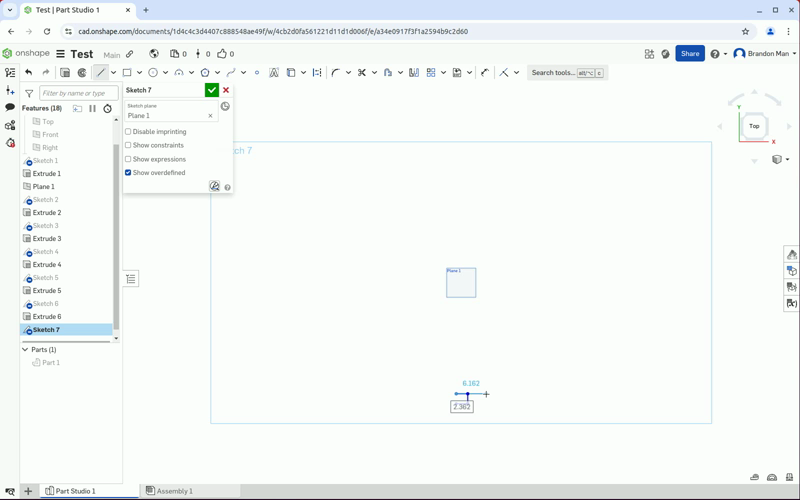
key_down(shift)
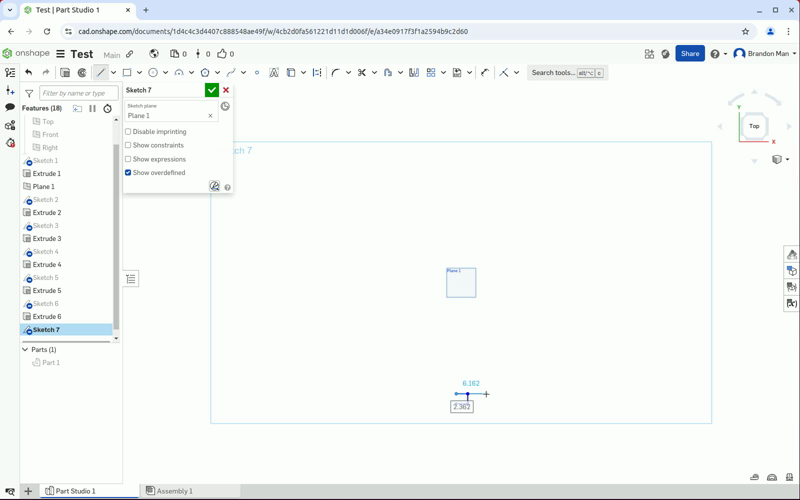
mouse_move(456, 403)
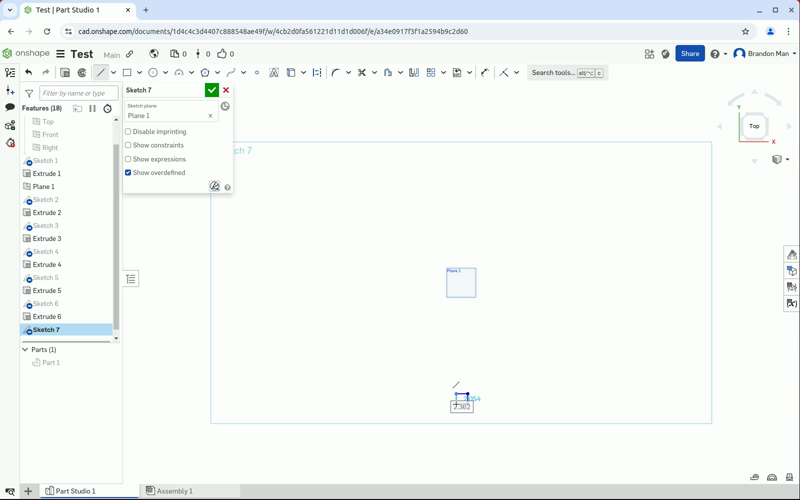
key_up(shift)
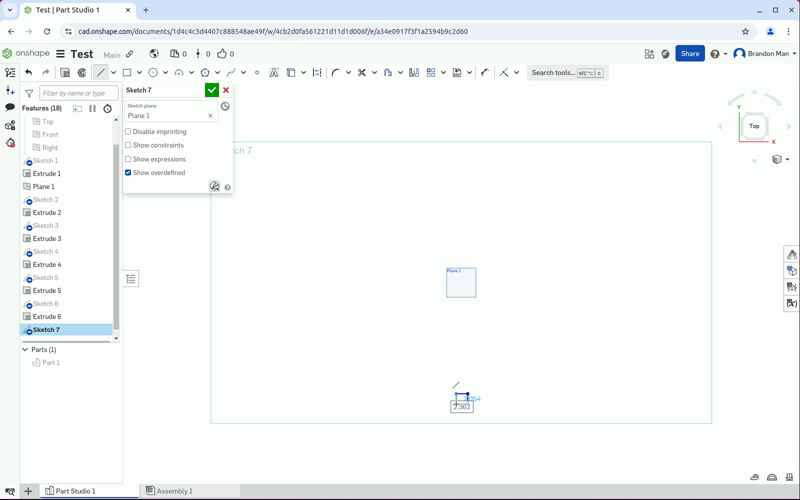
click(456, 403)
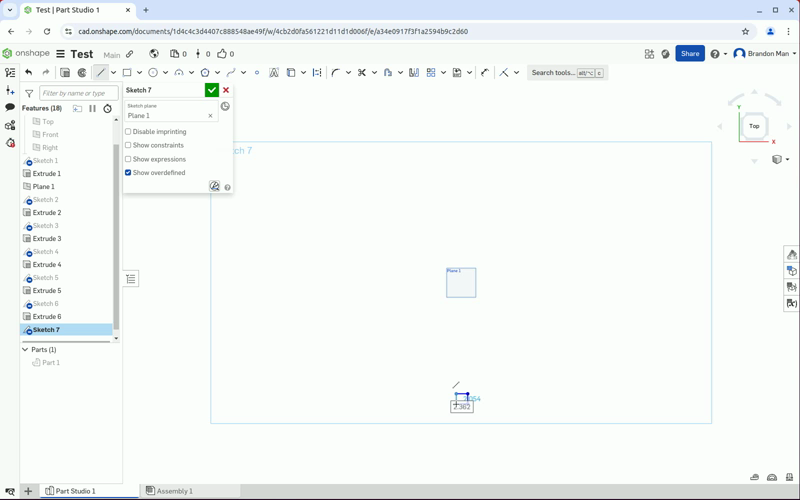
key(esc)
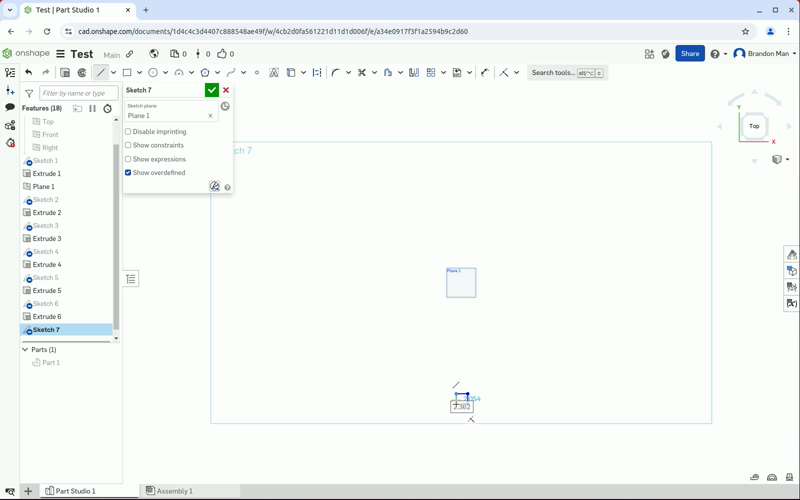
mouse_move(466, 397)
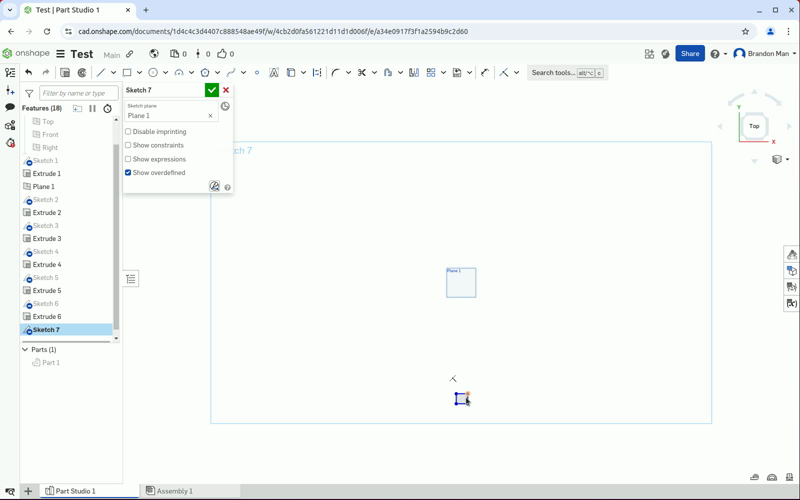
scroll(6)
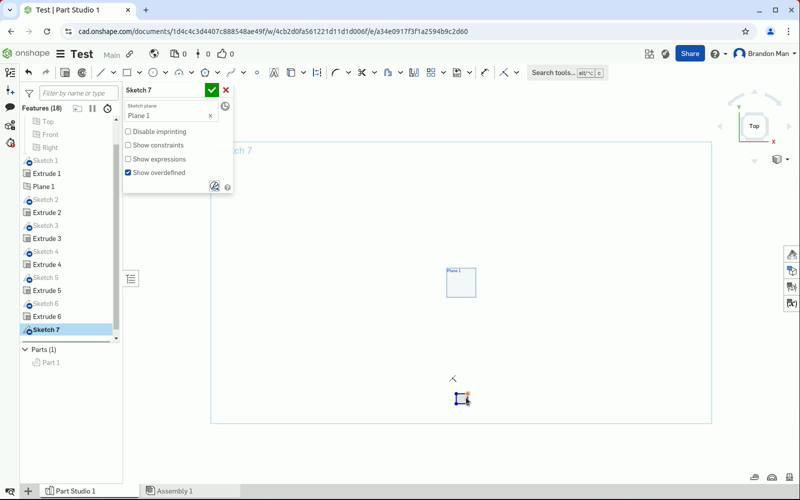
scroll(6)
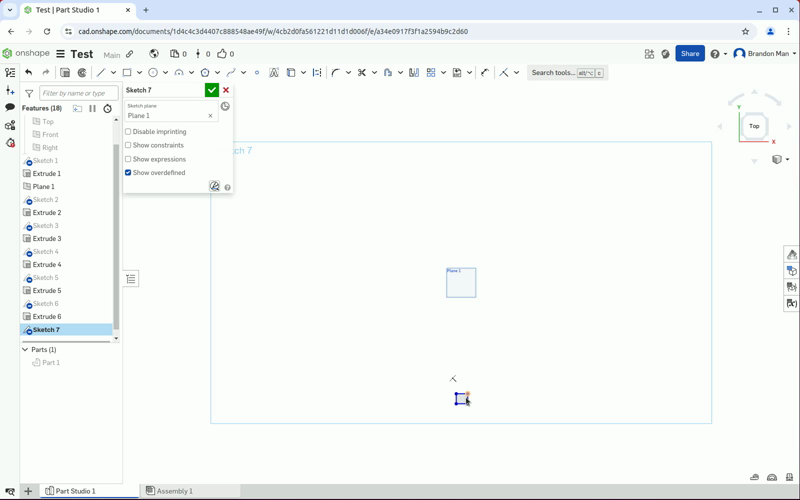
scroll(6)
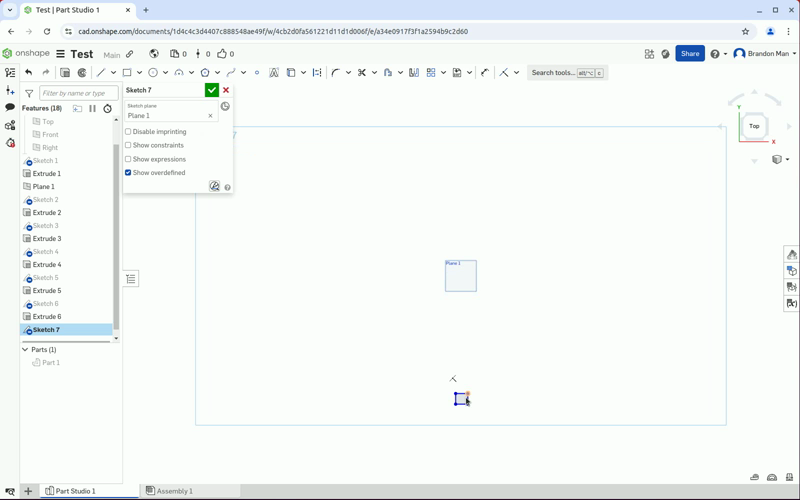
scroll(6)
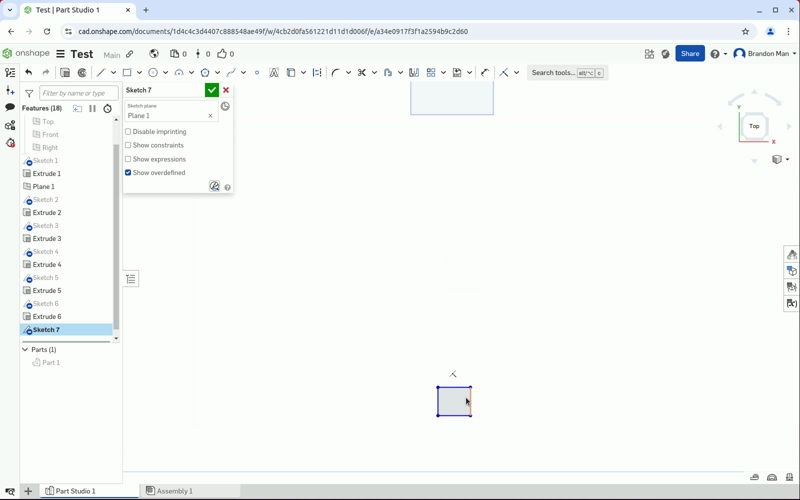
scroll(6)
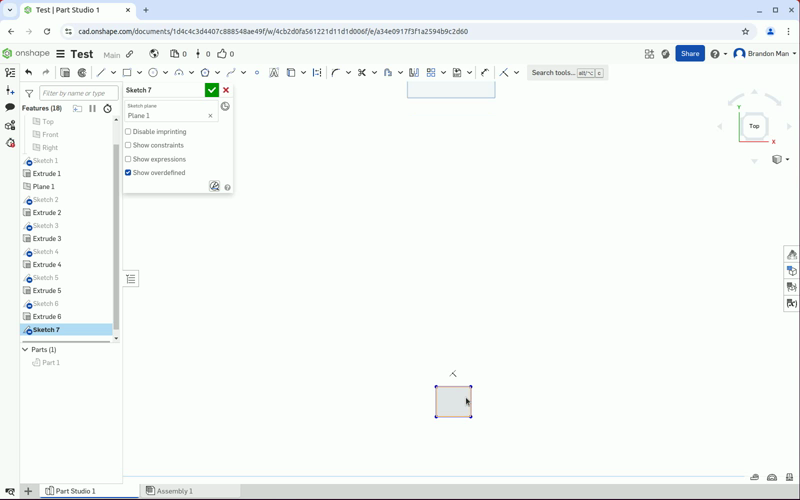
scroll(6)
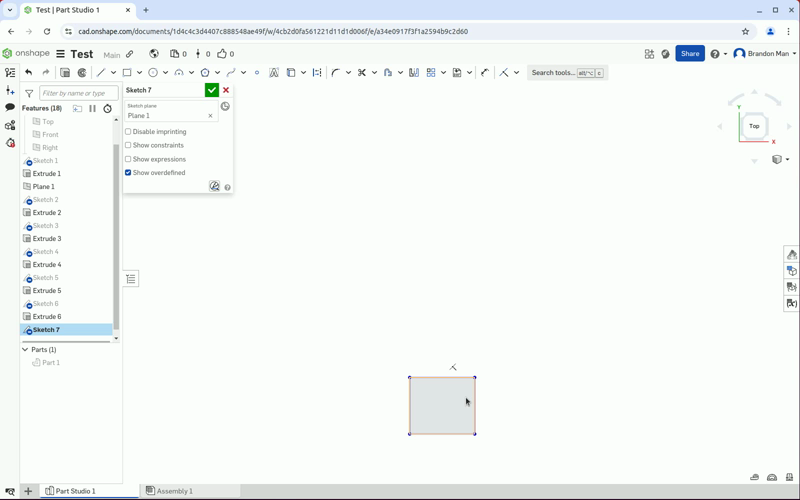
scroll(6)
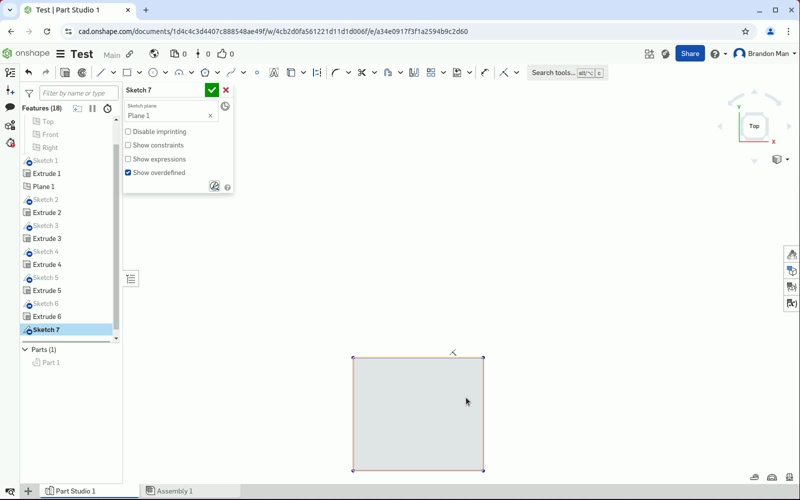
click(466, 397)
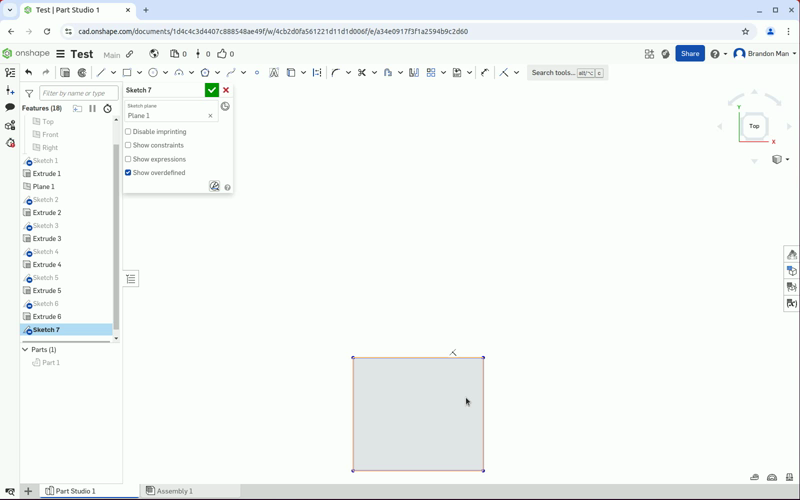
scroll(-6)
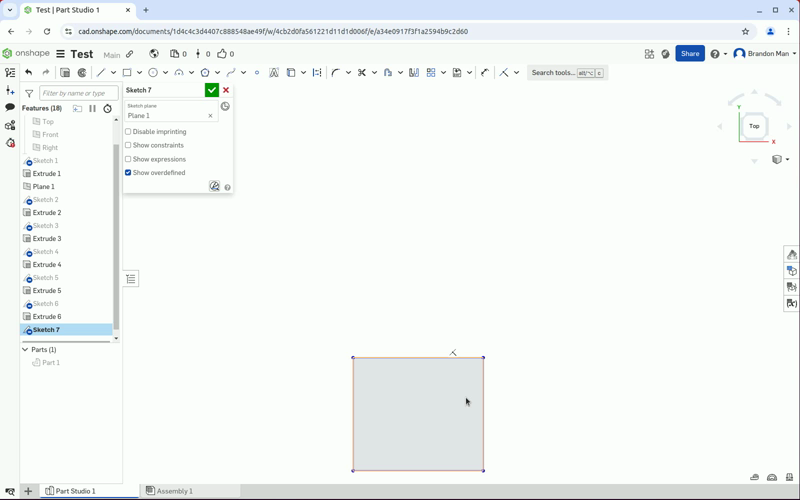
scroll(-6)
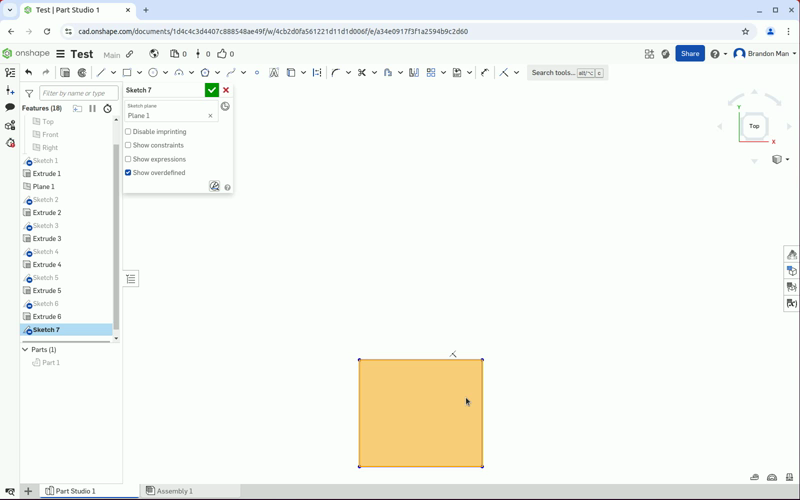
scroll(-6)
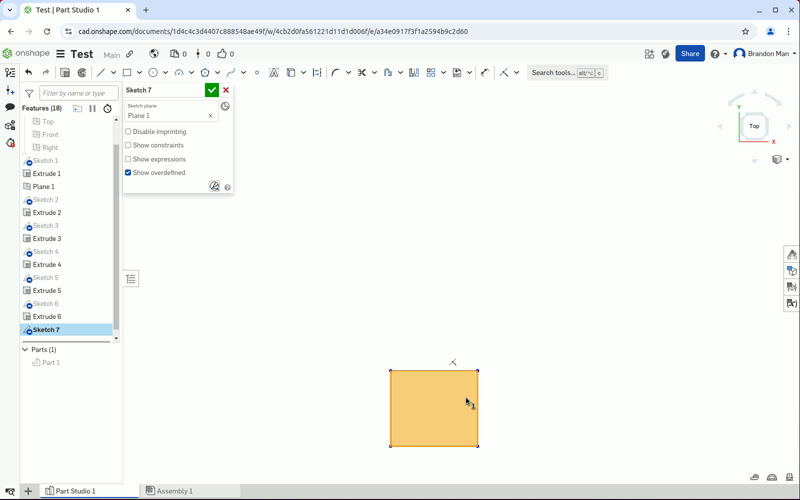
scroll(-6)
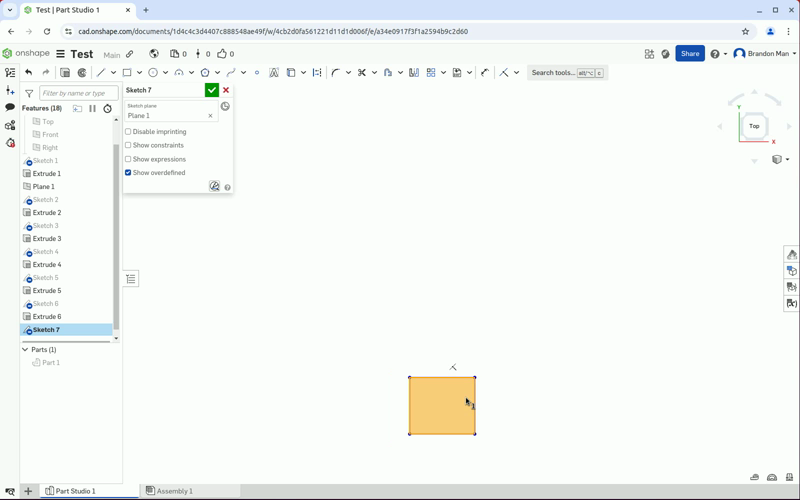
scroll(-6)
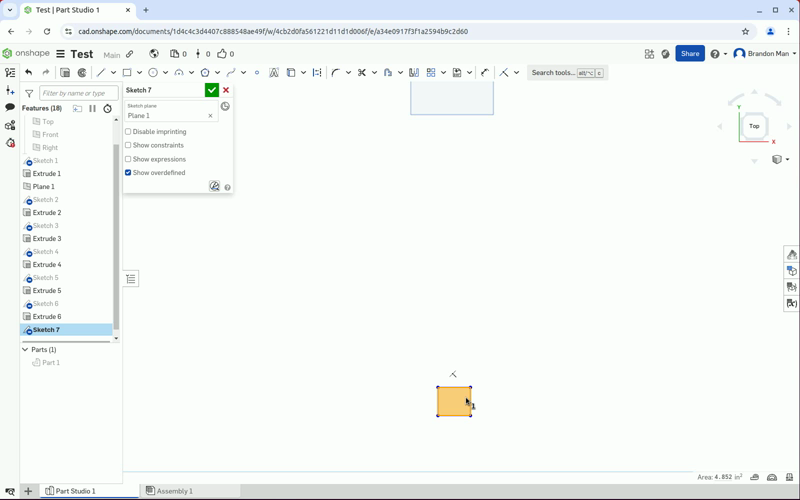
scroll(-6)
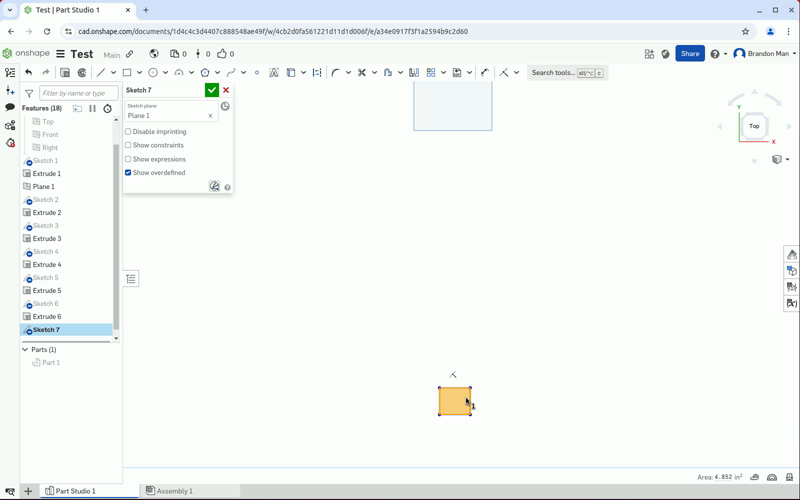
scroll(-6)
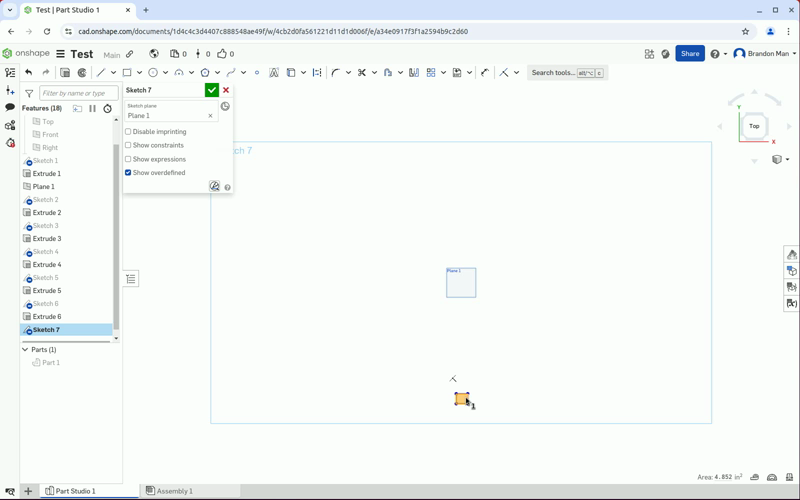
mouse_move(73, 352)
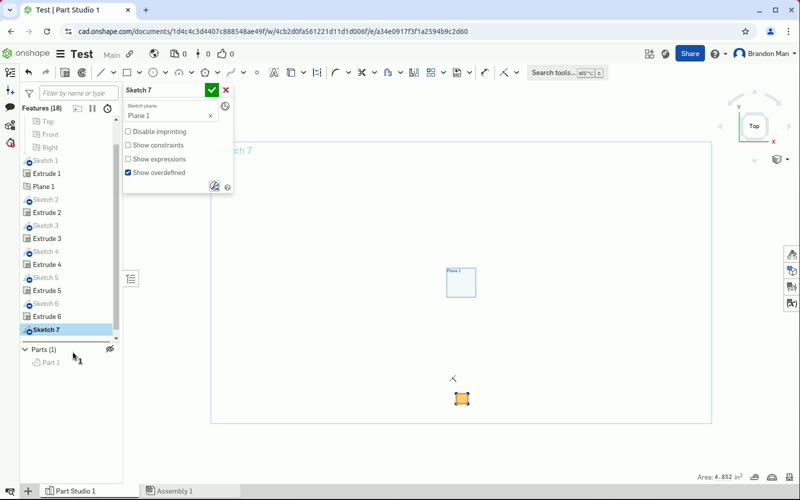
key(shift+y)
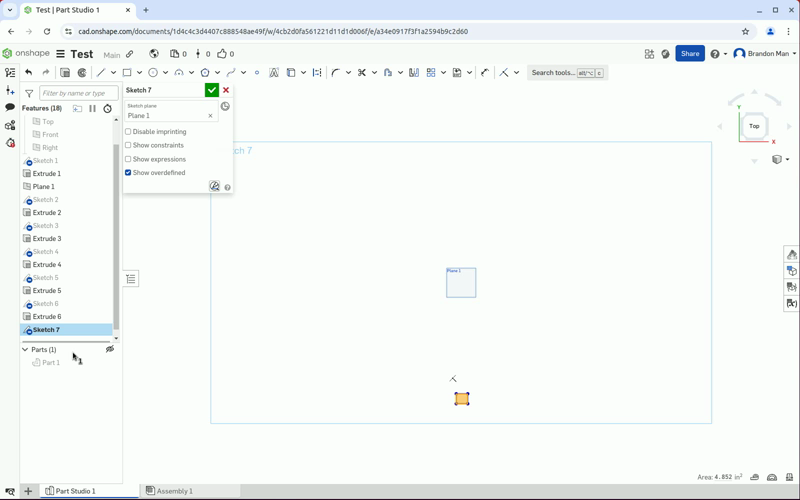
key(shift+e)
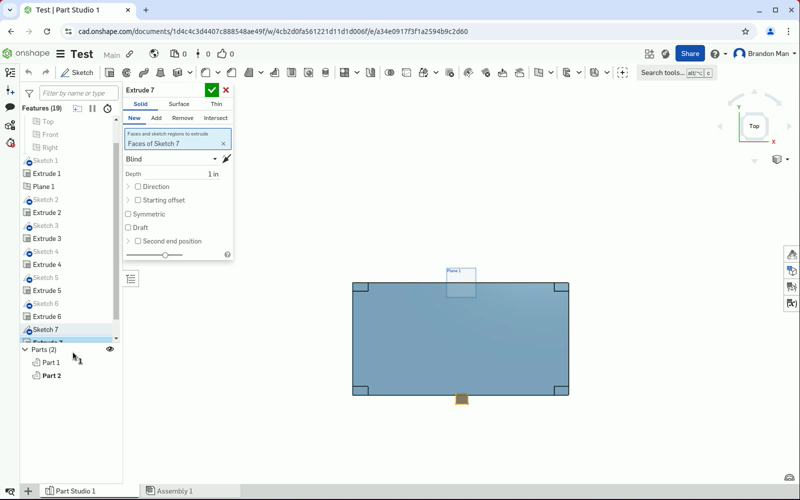
mouse_move(143, 106)
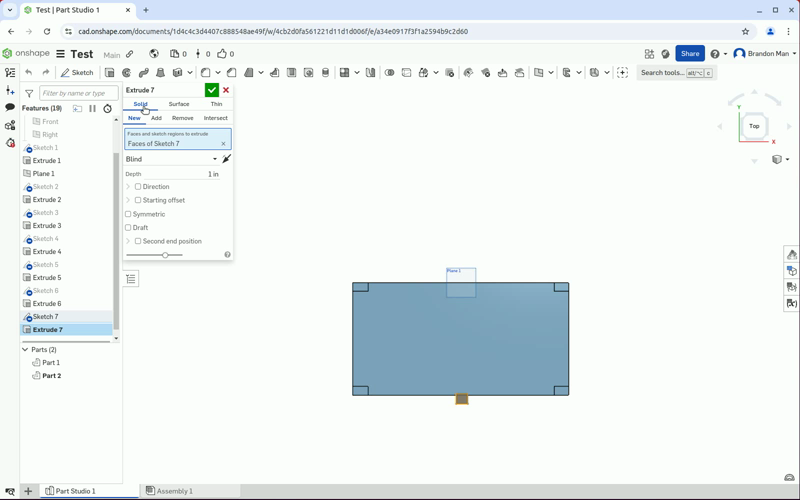
click(143, 106)
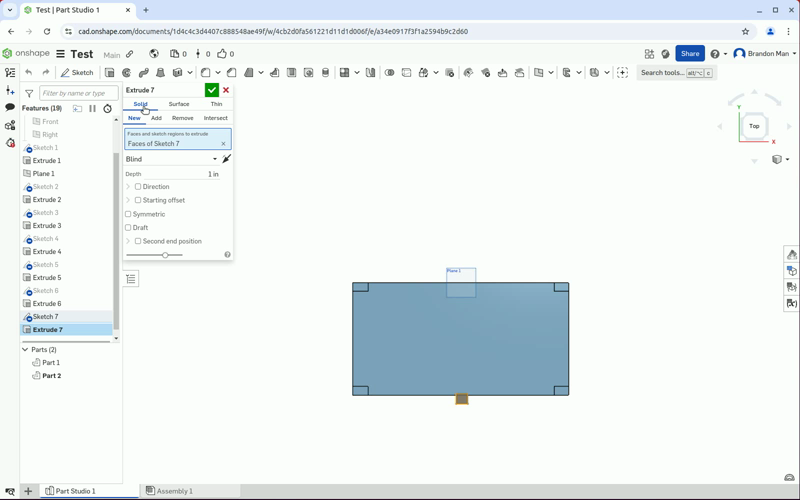
mouse_move(186, 120)
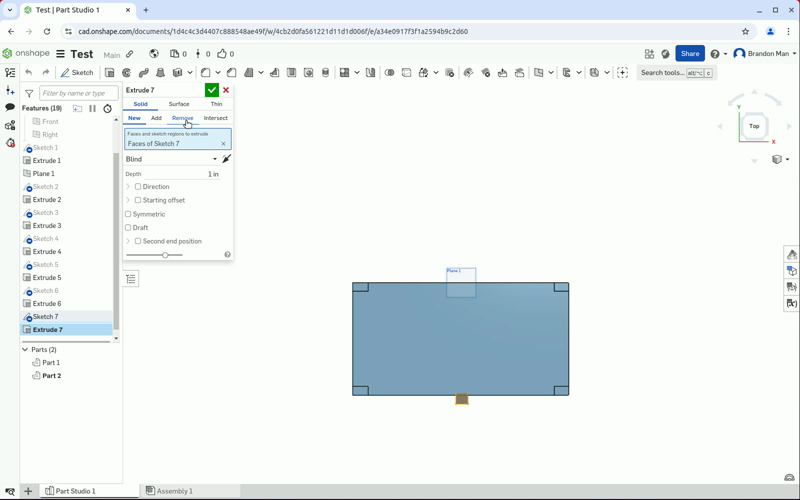
click(186, 120)
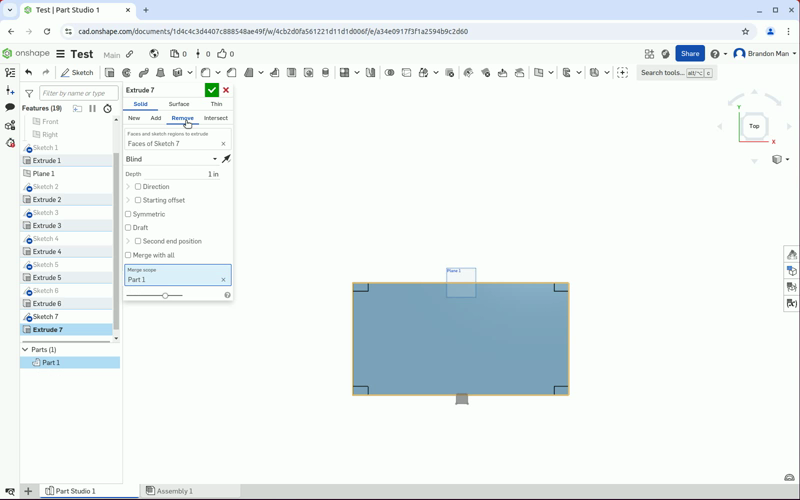
key(tab, 4)
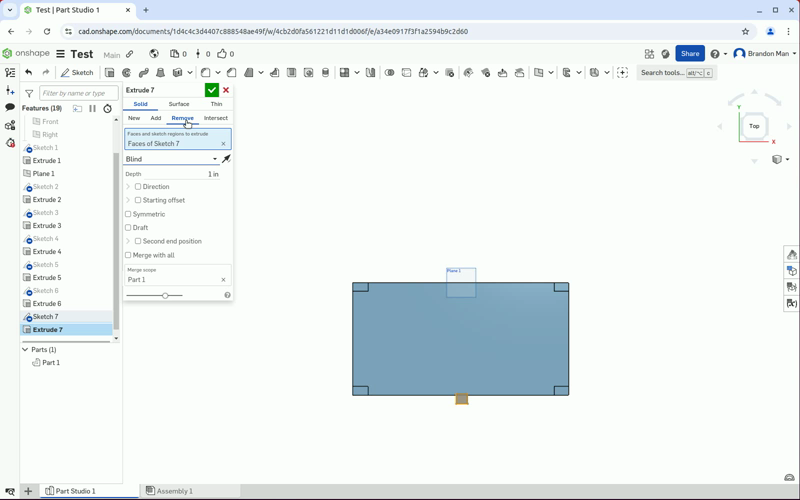
text(0.481)
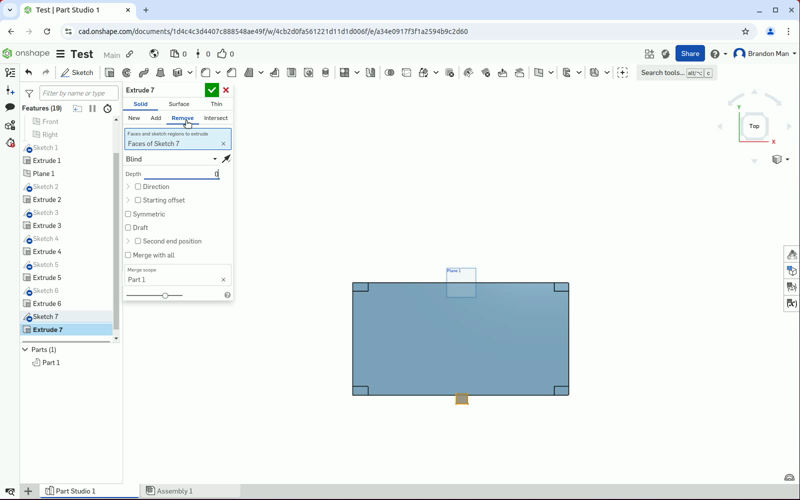
key(tab, 6)
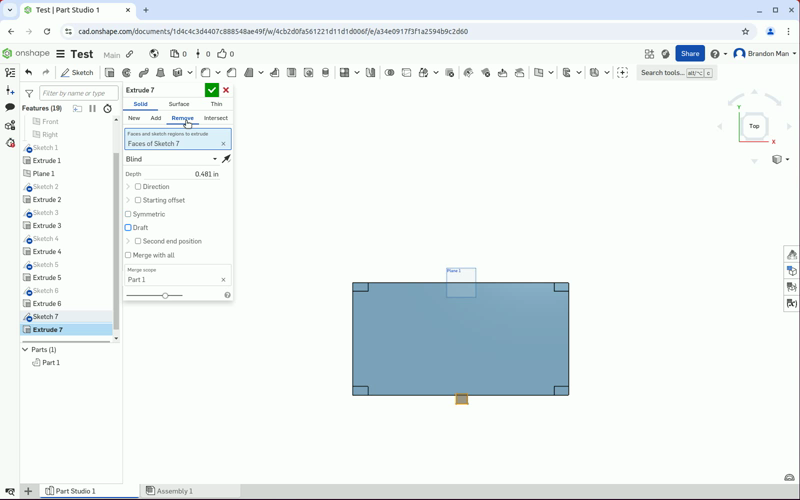
key(space)
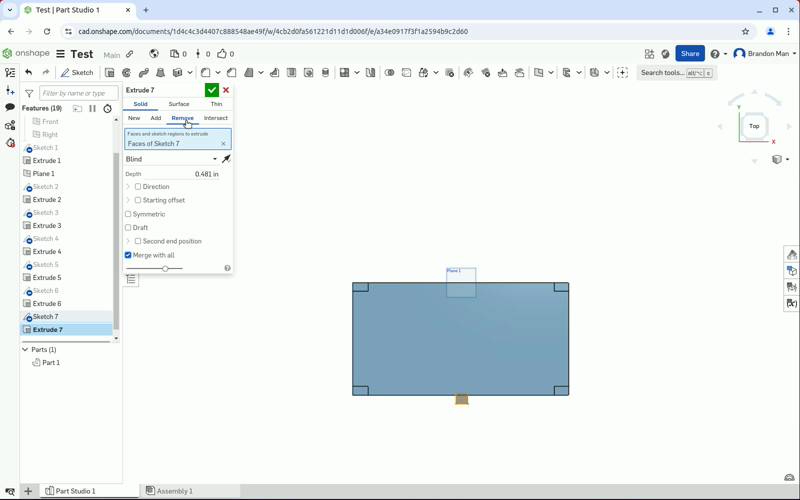
key(enter)
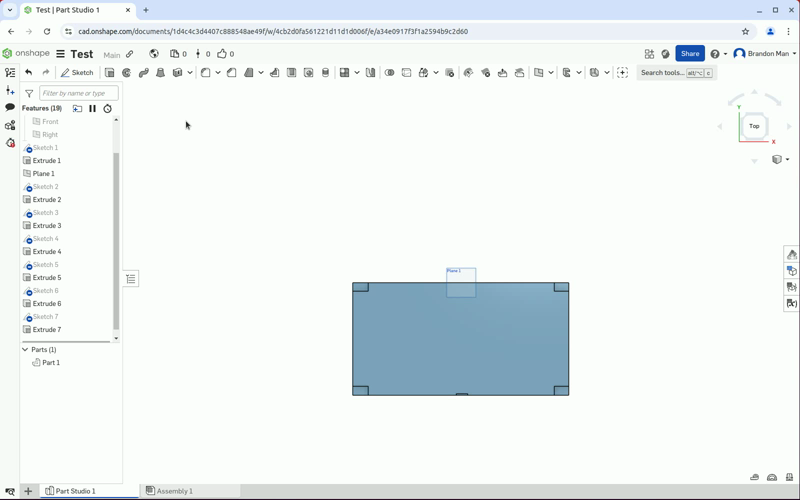
key(shift+h)
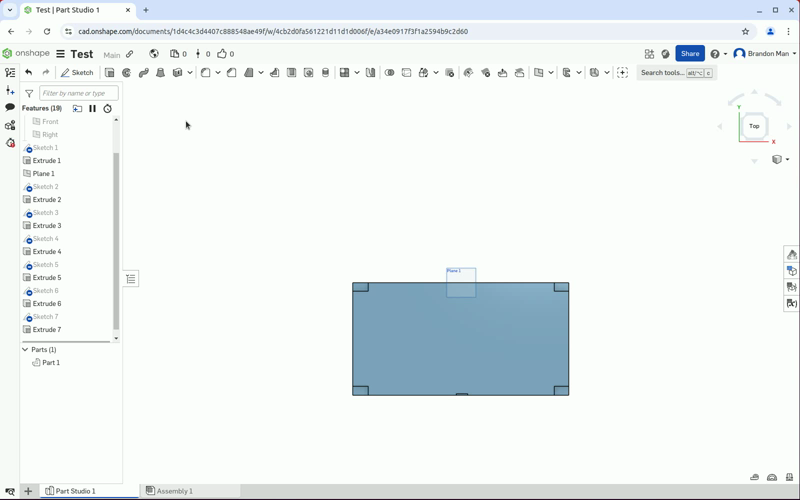
key(shift+h)
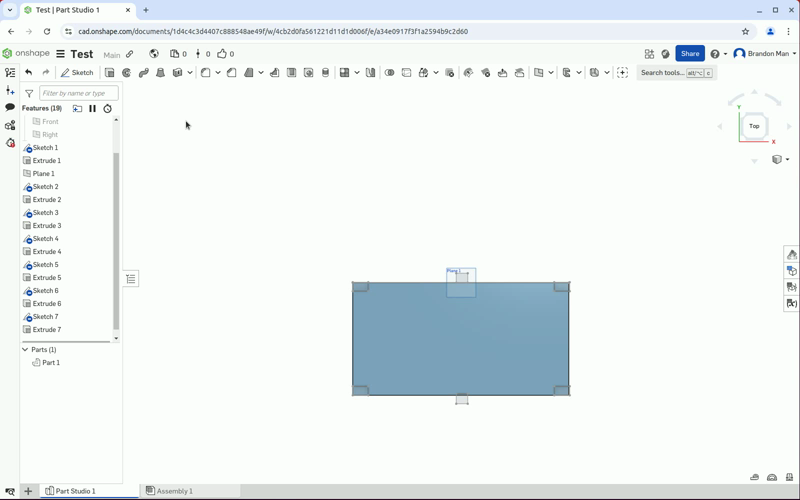
mouse_move(69, 150)
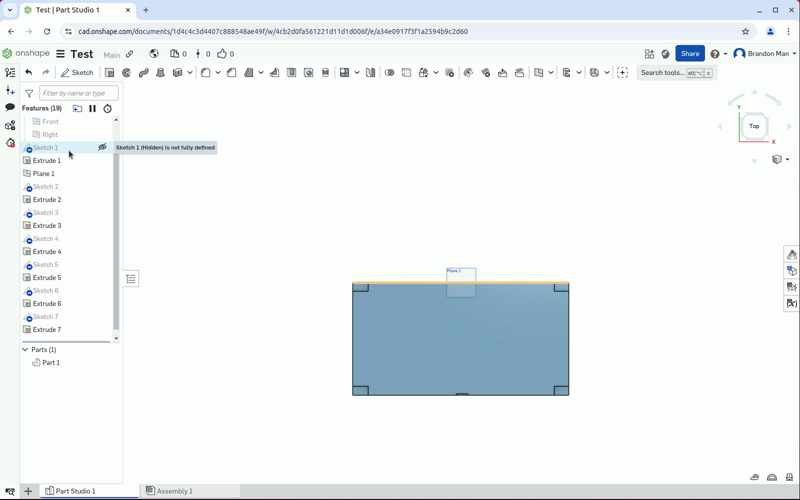
click(69, 150)
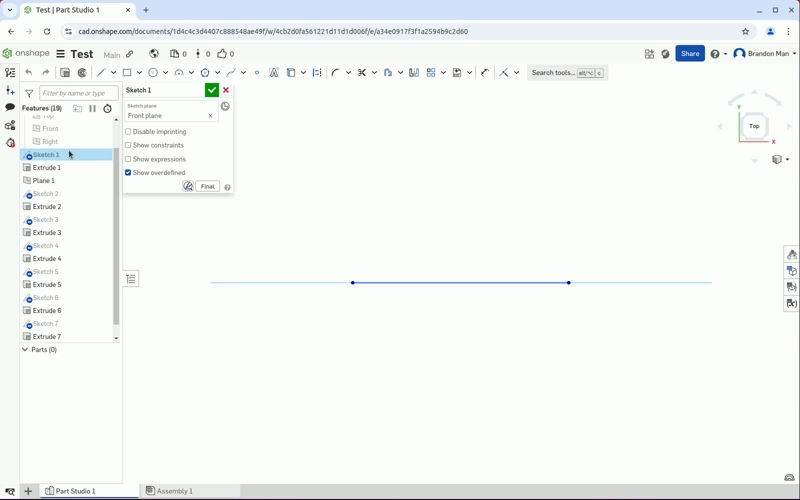
mouse_move(229, 92)
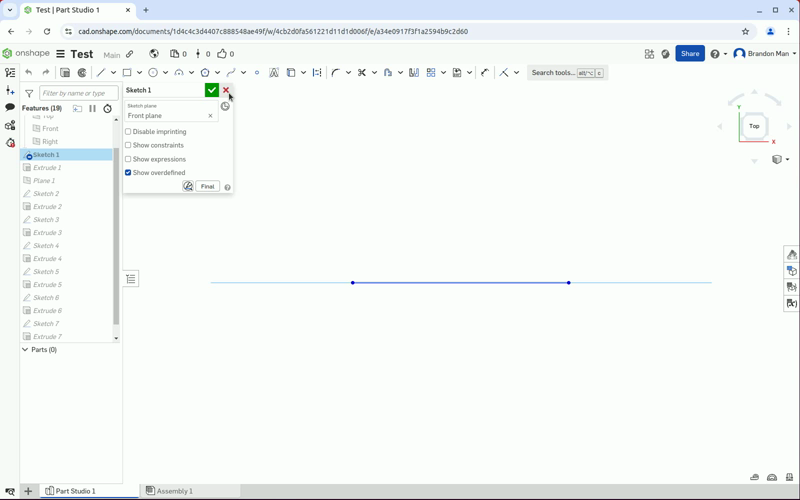
click(229, 92)
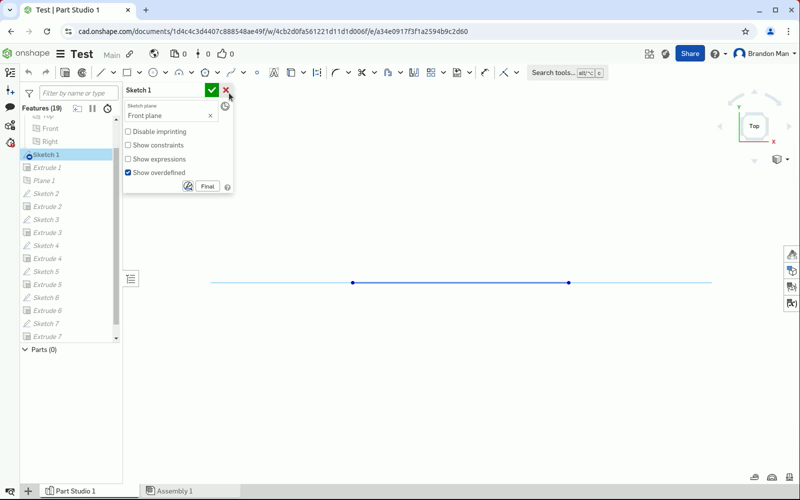
key(shift+s)
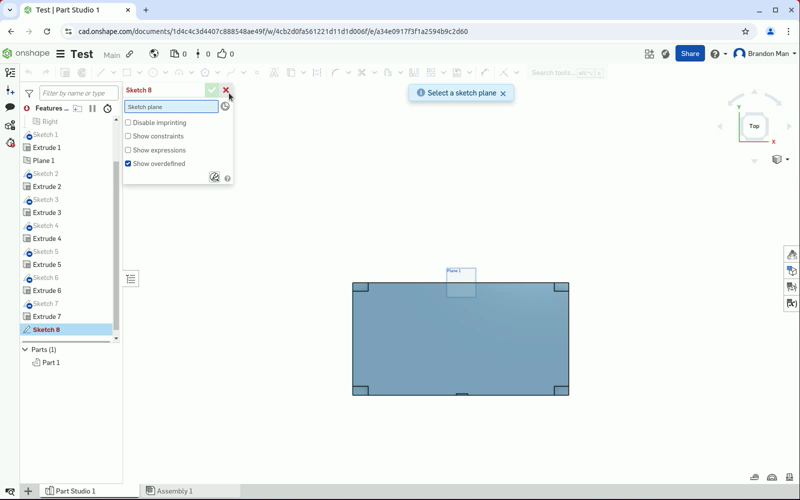
mouse_move(69, 163)
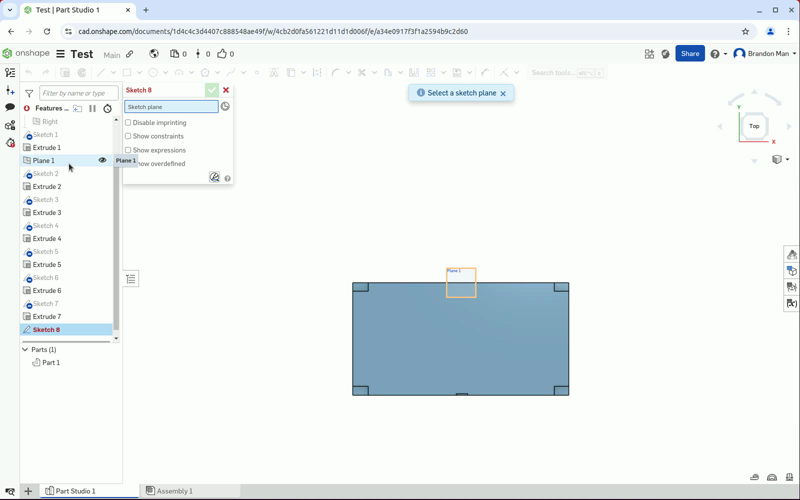
click(69, 163)
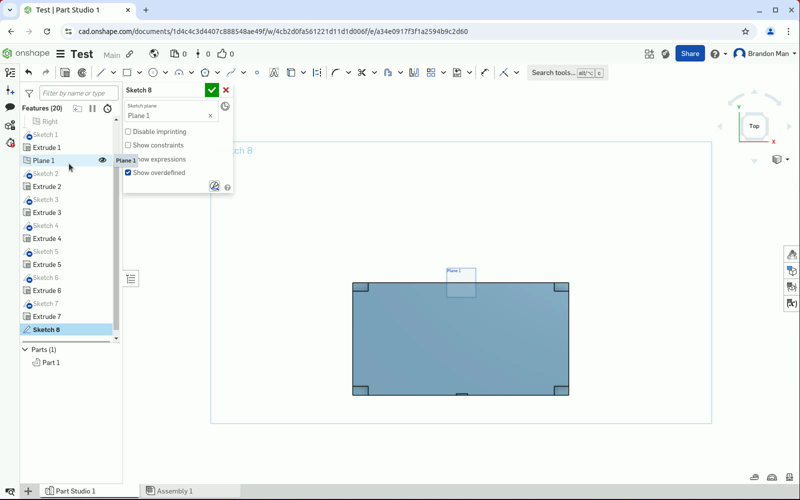
mouse_move(73, 352)
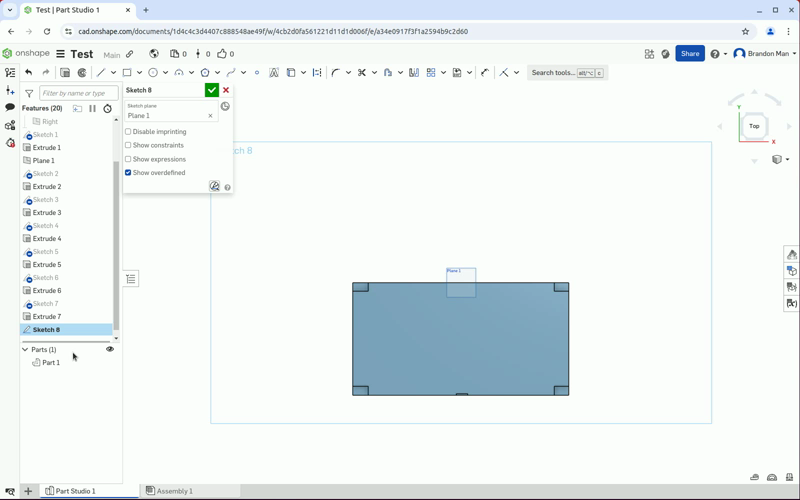
key(y)
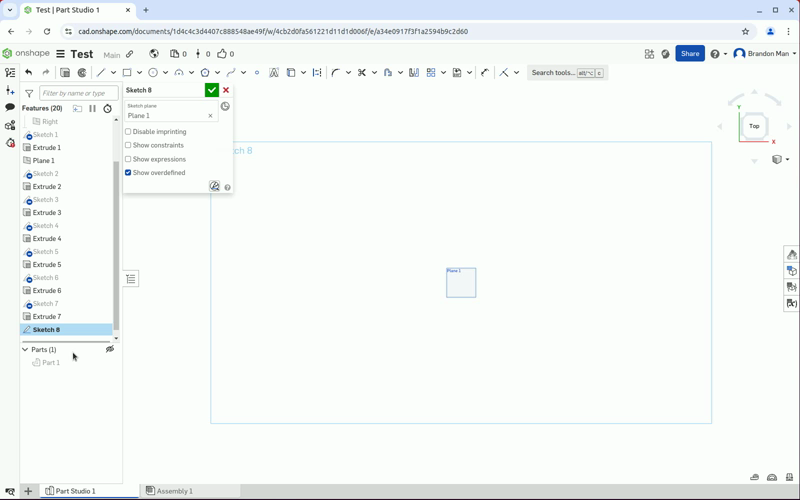
key(l)
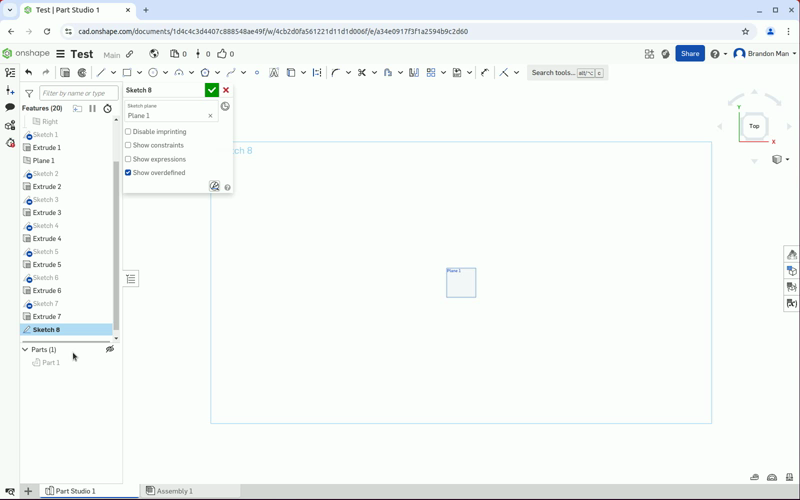
key_down(shift)
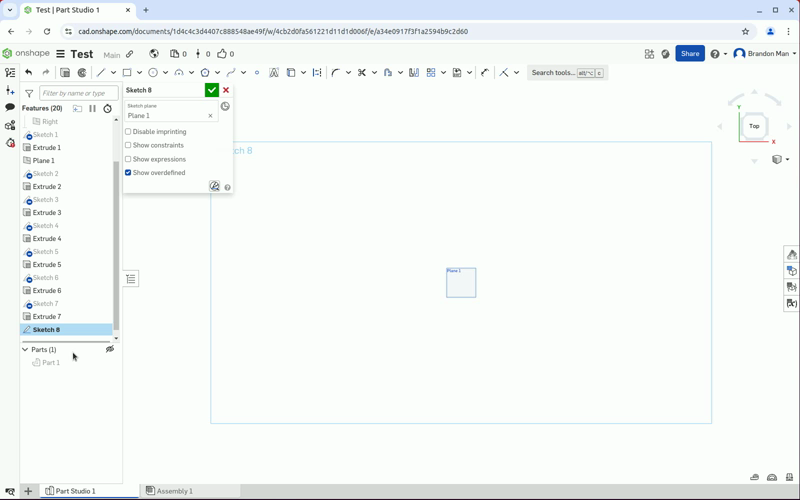
mouse_move(456, 291)
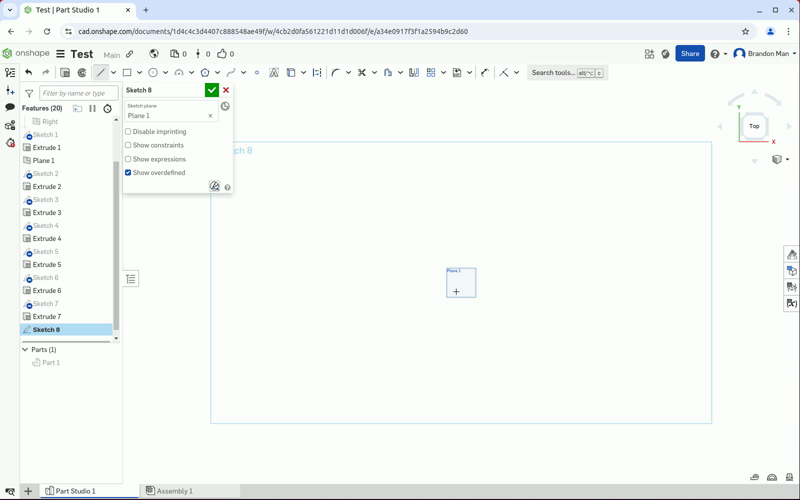
click(456, 291)
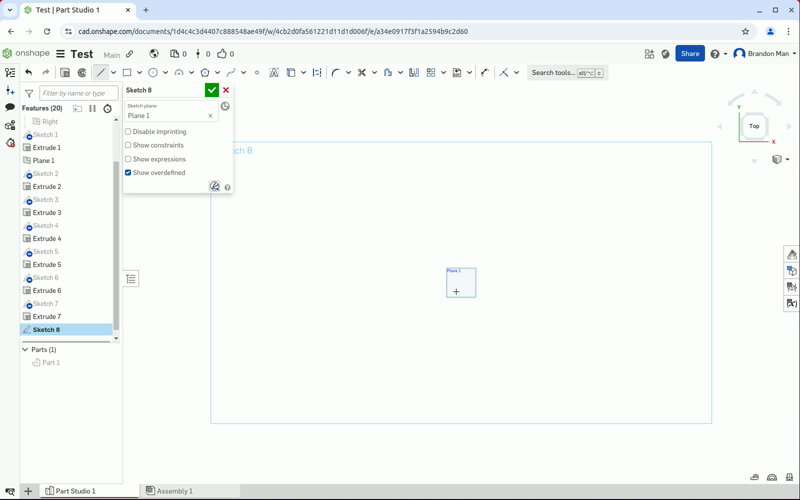
key_up(shift)
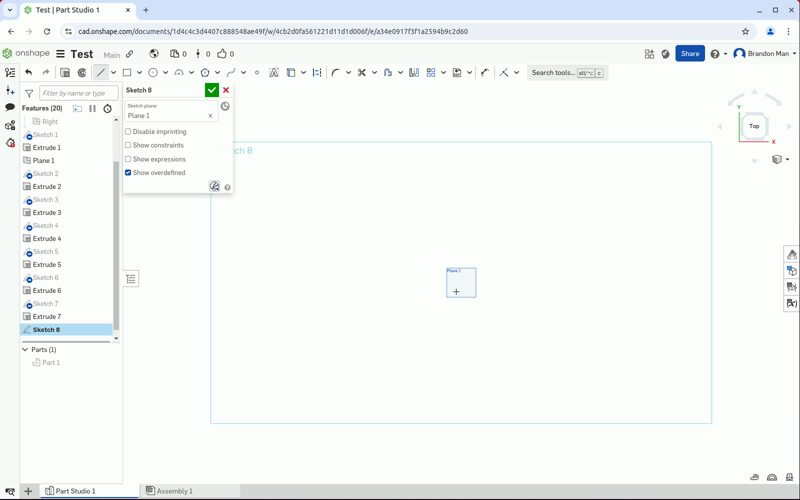
key_down(shift)
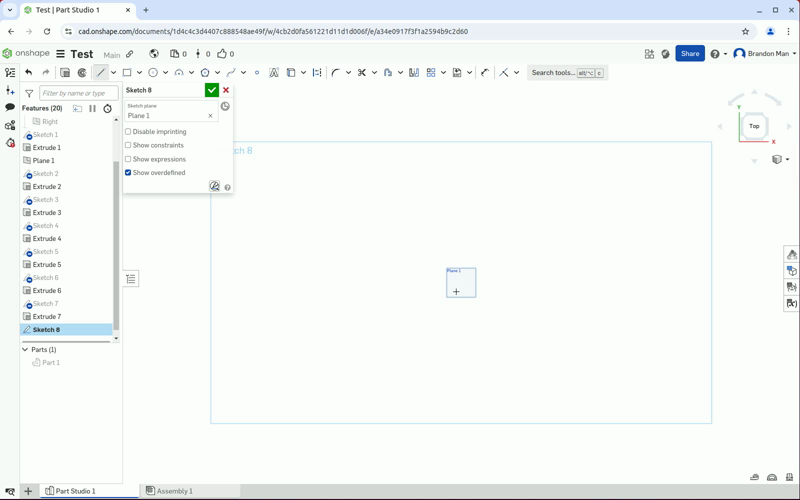
mouse_move(486, 291)
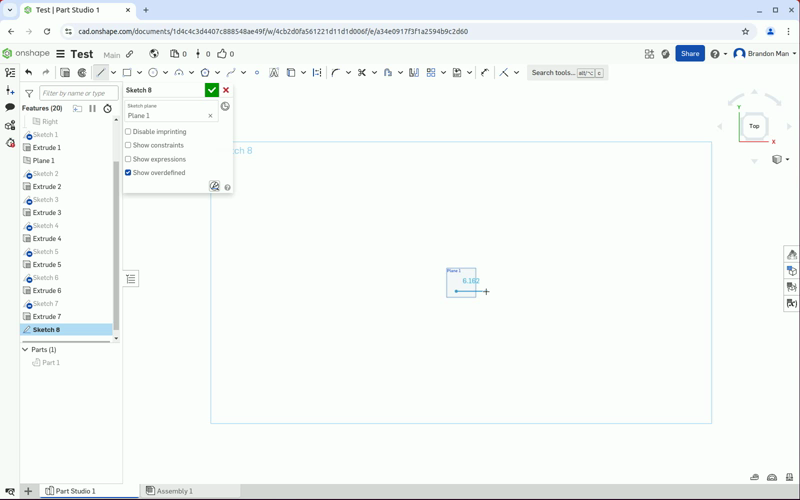
mouse_move(467, 291)
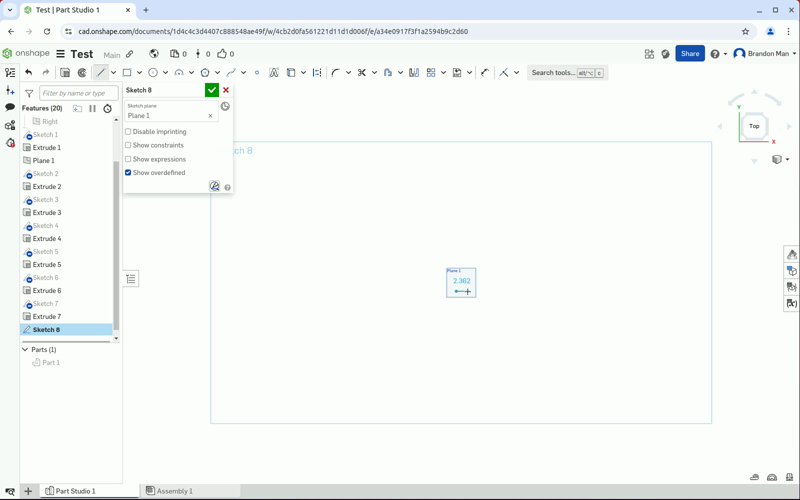
click(467, 291)
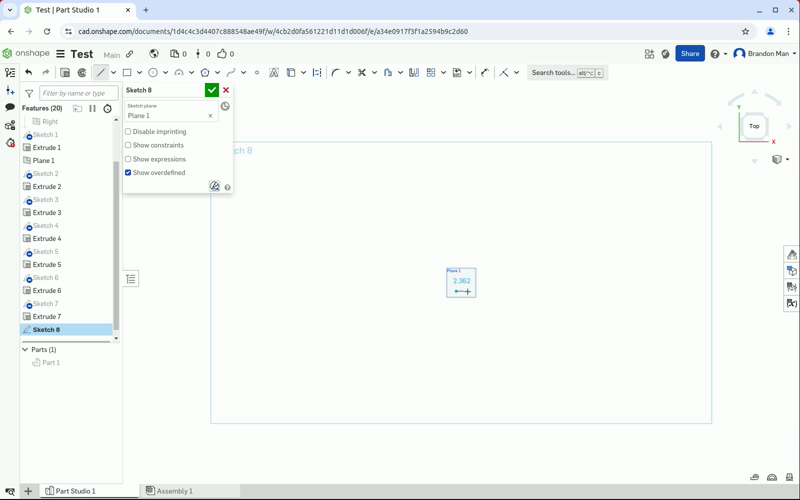
key_up(shift)
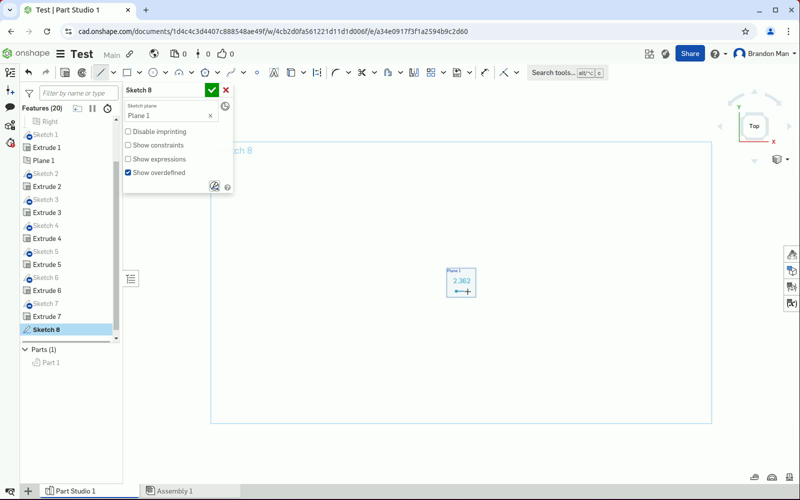
key_down(shift)
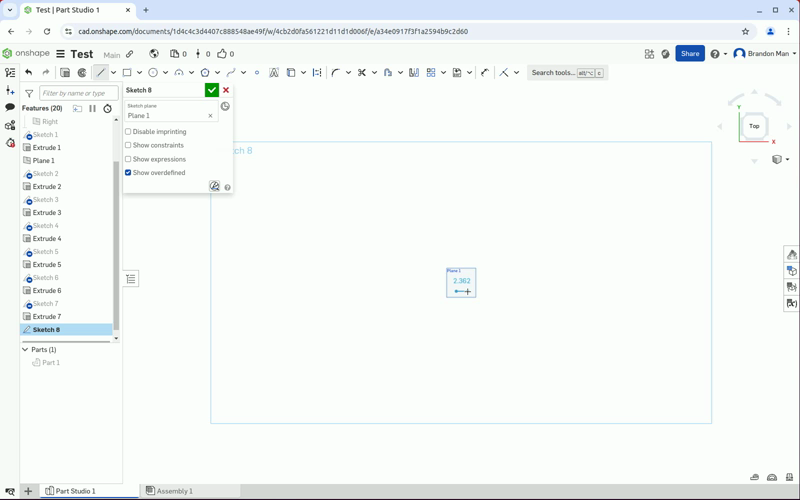
mouse_move(497, 291)
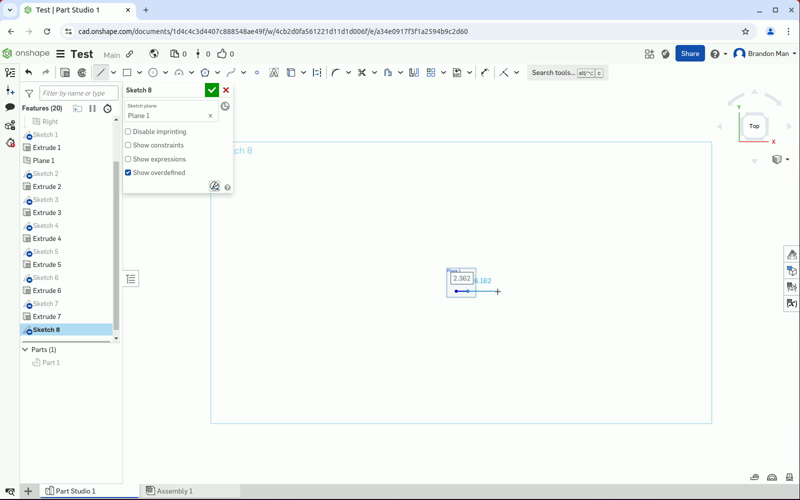
mouse_move(467, 281)
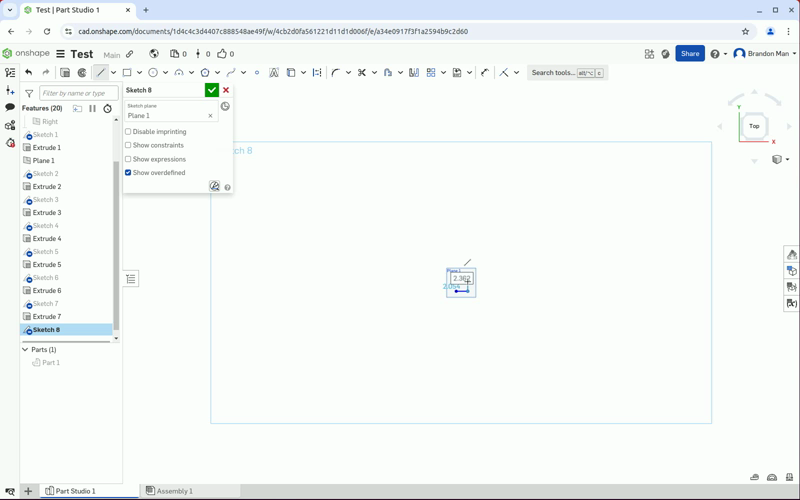
click(467, 281)
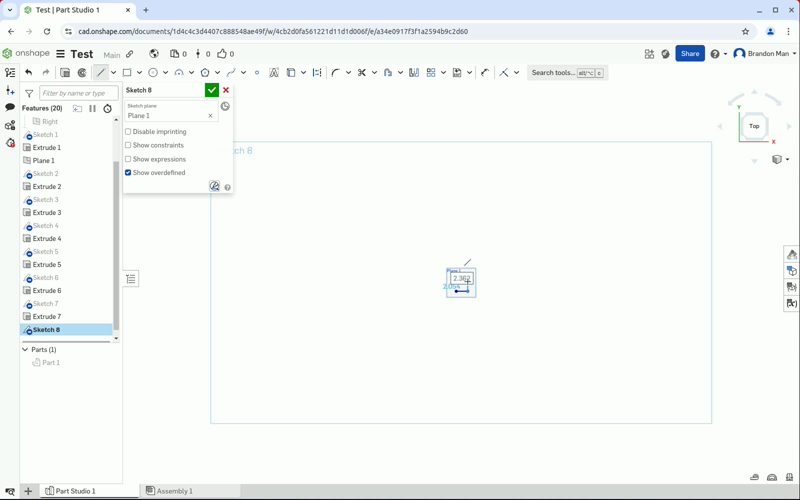
key_up(shift)
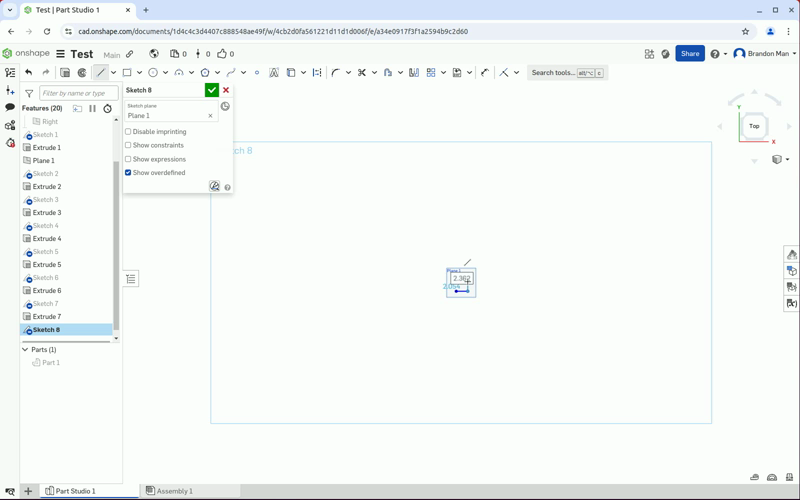
key_down(shift)
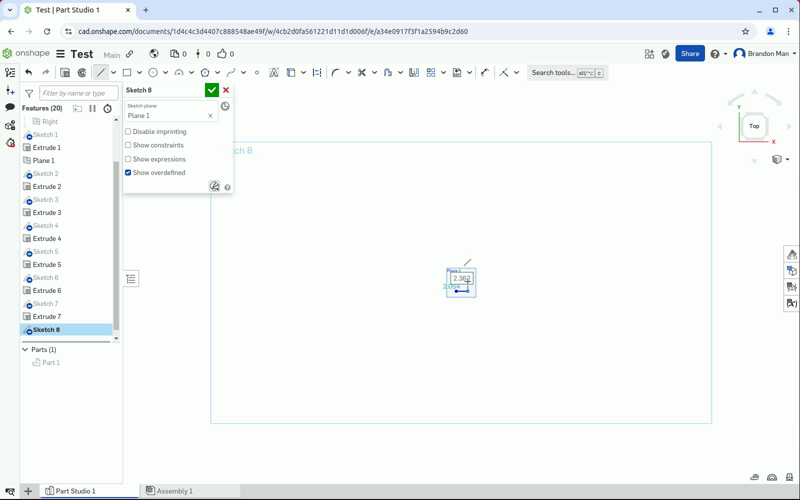
mouse_move(497, 281)
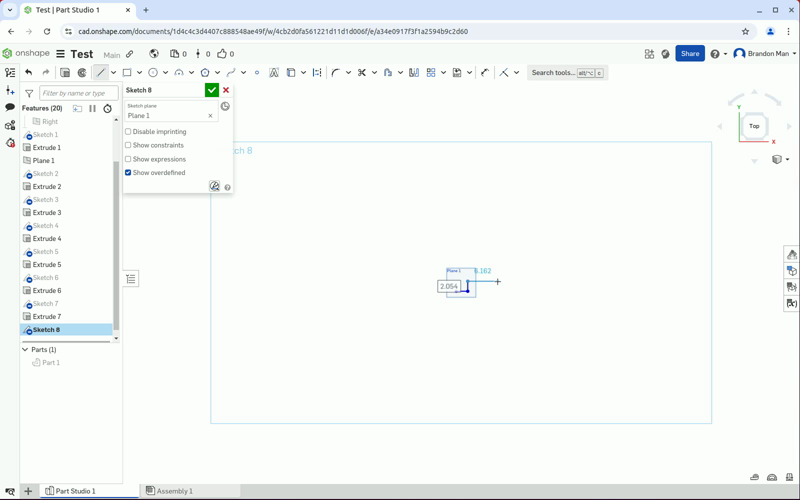
mouse_move(456, 281)
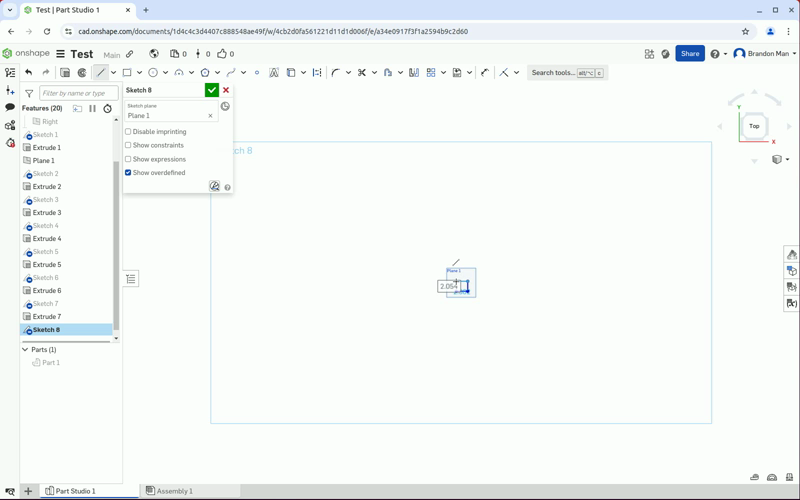
click(456, 281)
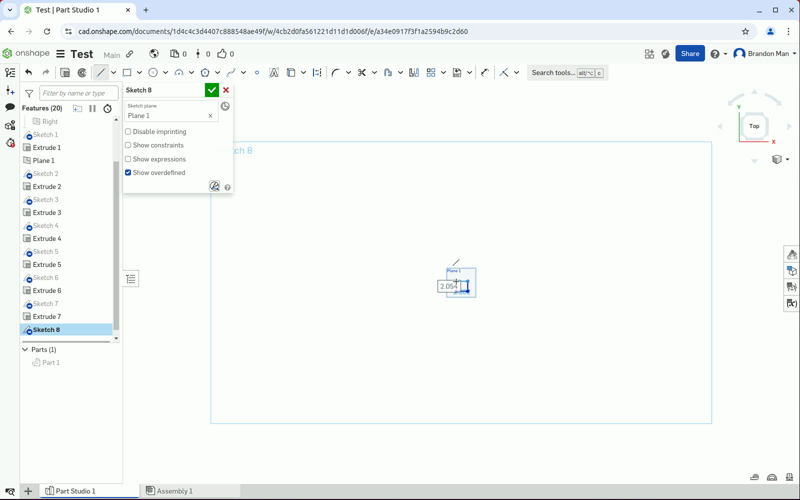
key_up(shift)
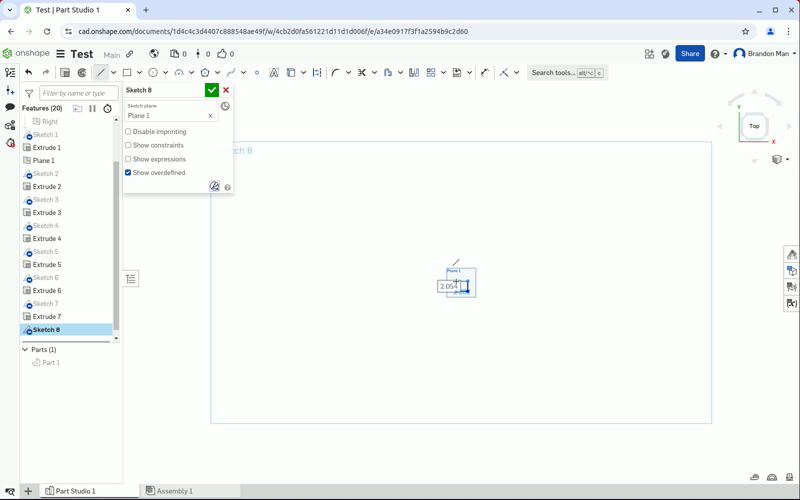
mouse_move(486, 281)
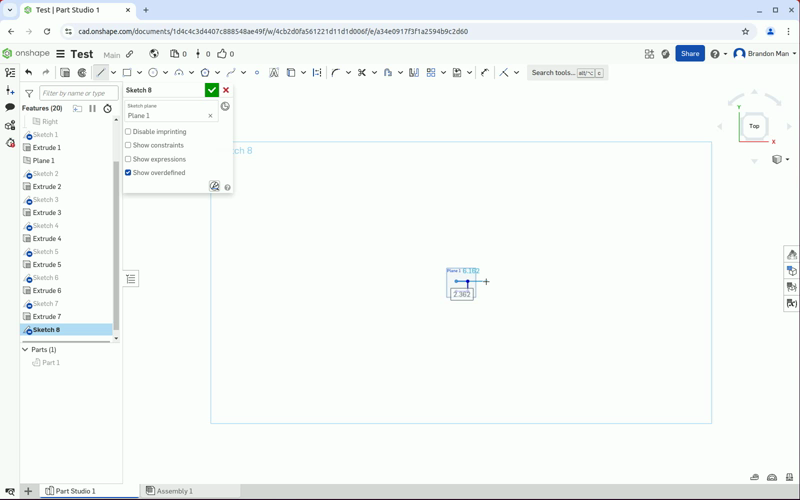
key_down(shift)
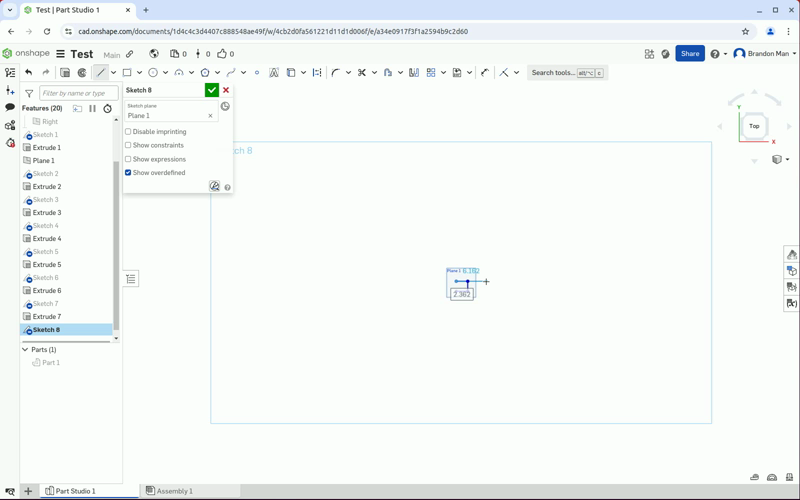
mouse_move(456, 291)
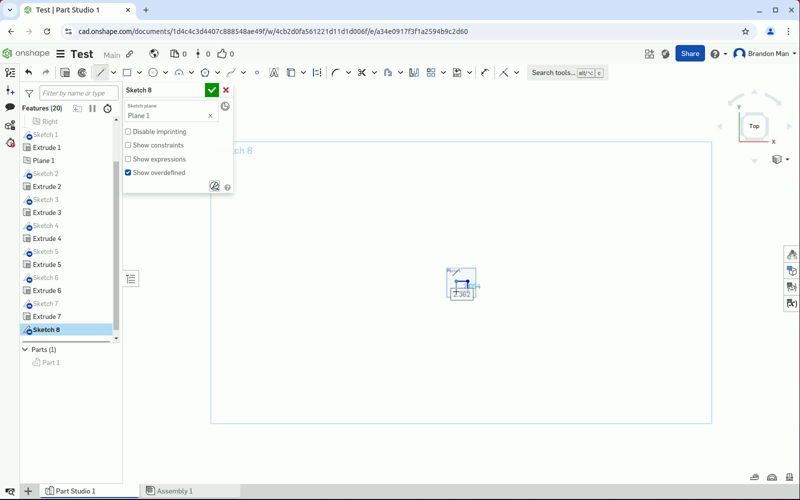
key_up(shift)
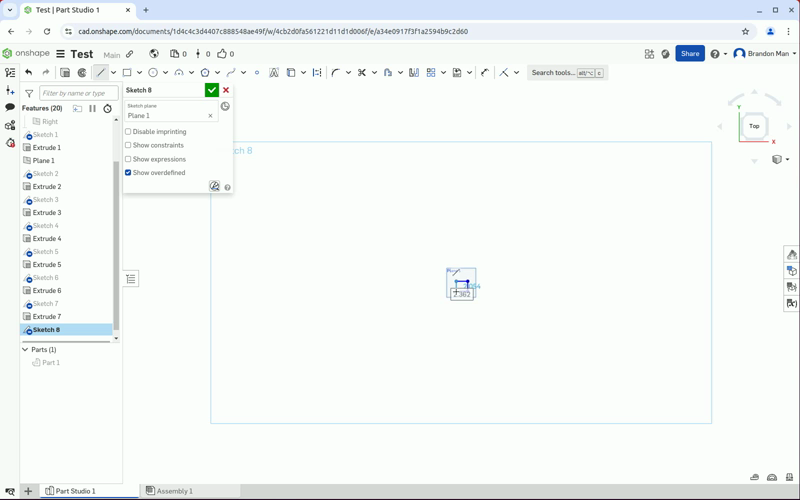
click(456, 291)
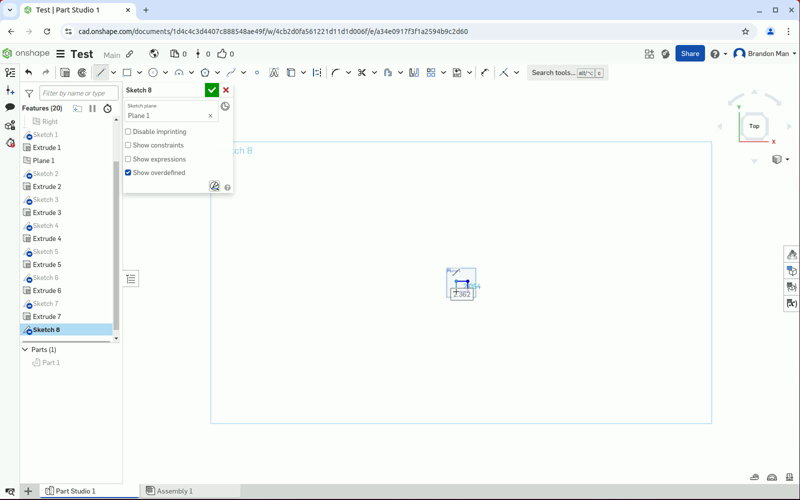
key(esc)
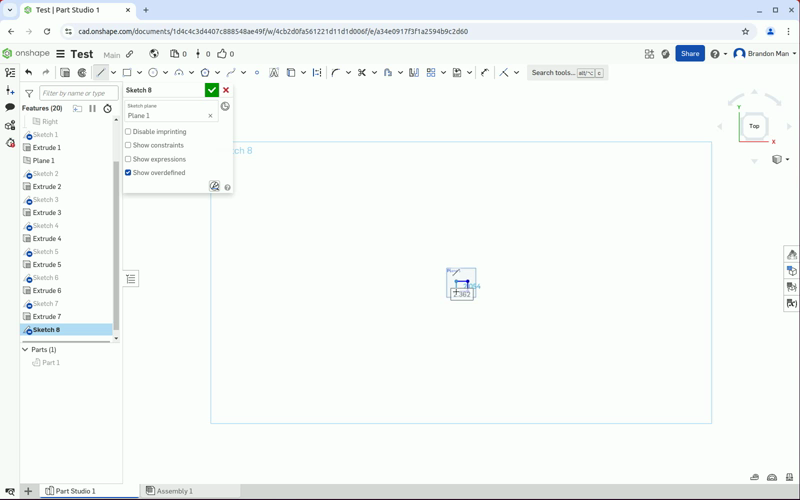
mouse_move(466, 287)
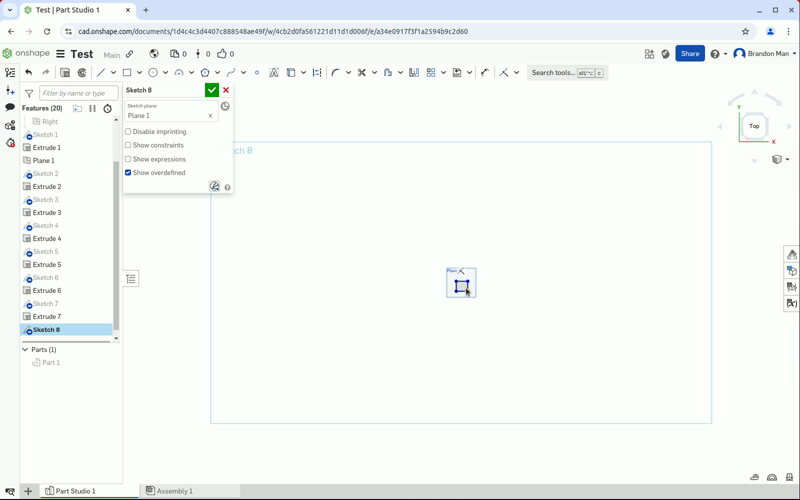
scroll(6)
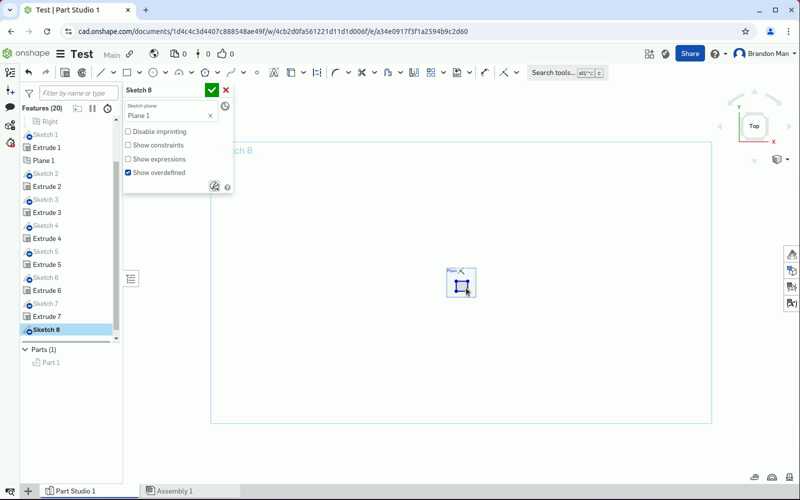
scroll(6)
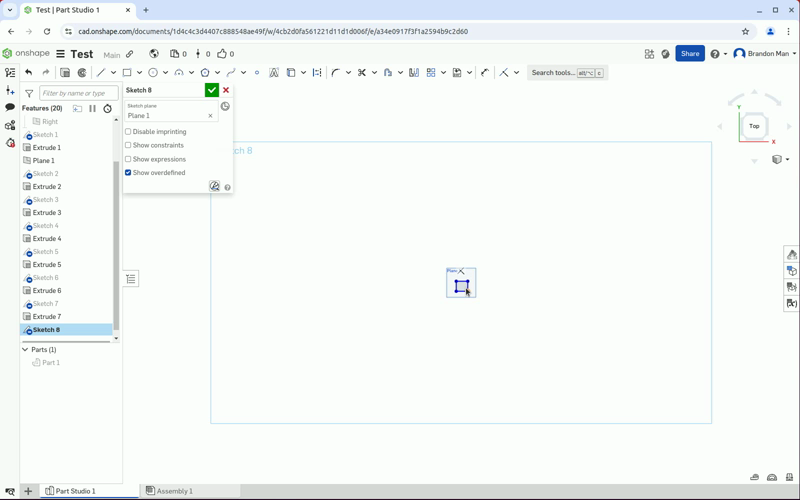
scroll(6)
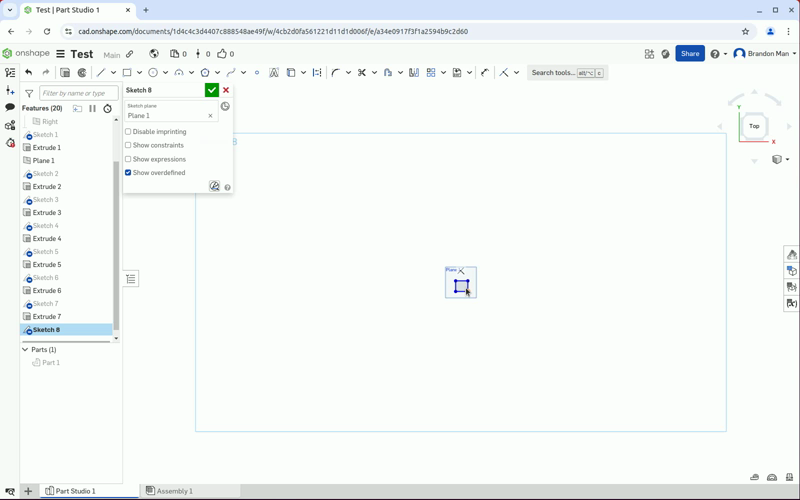
scroll(6)
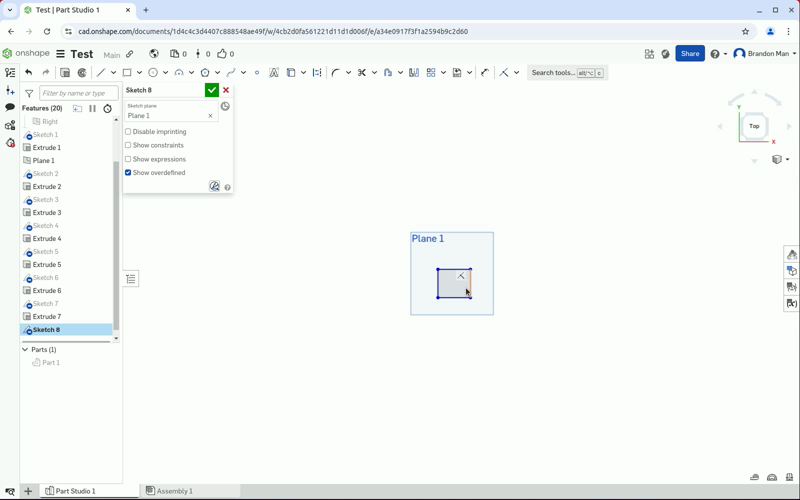
scroll(6)
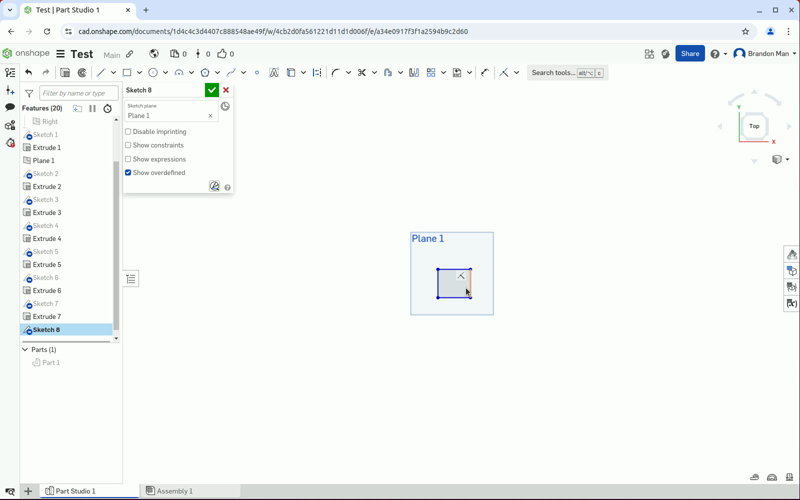
scroll(6)
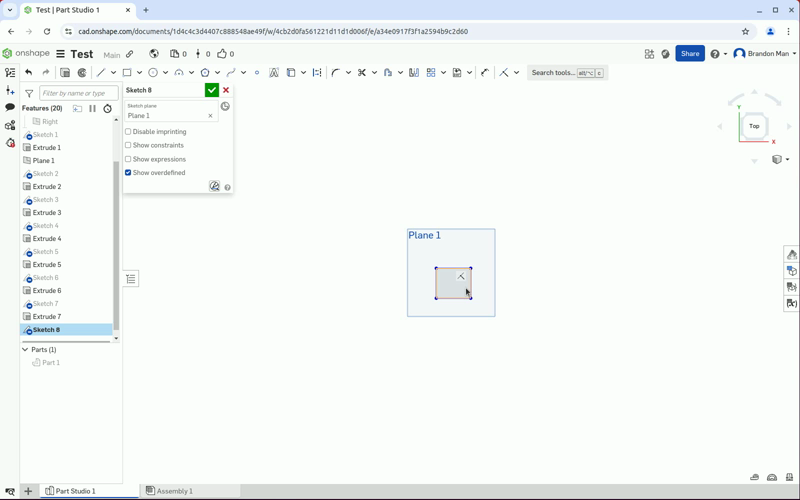
scroll(6)
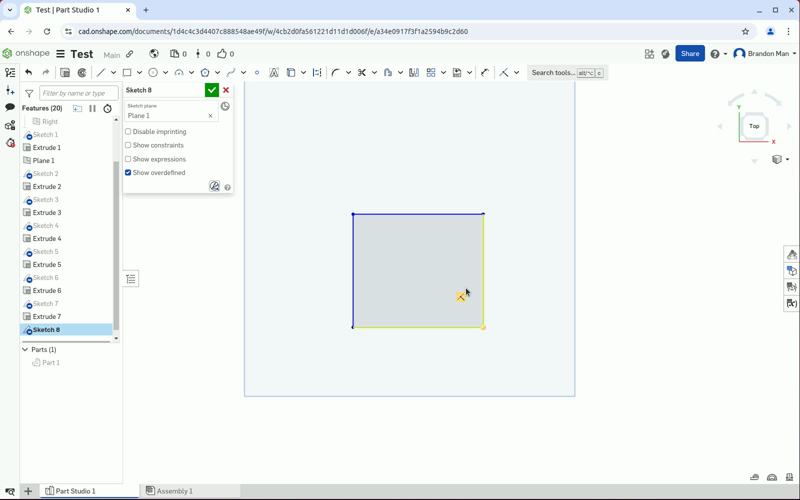
click(466, 287)
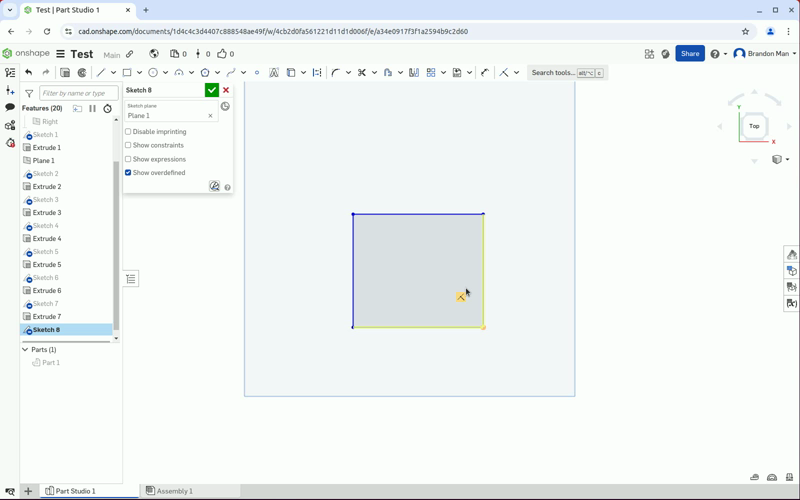
scroll(-6)
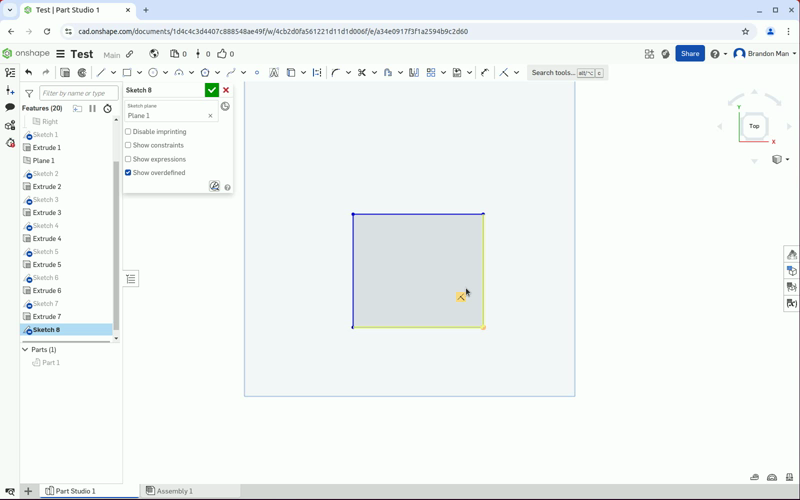
scroll(-6)
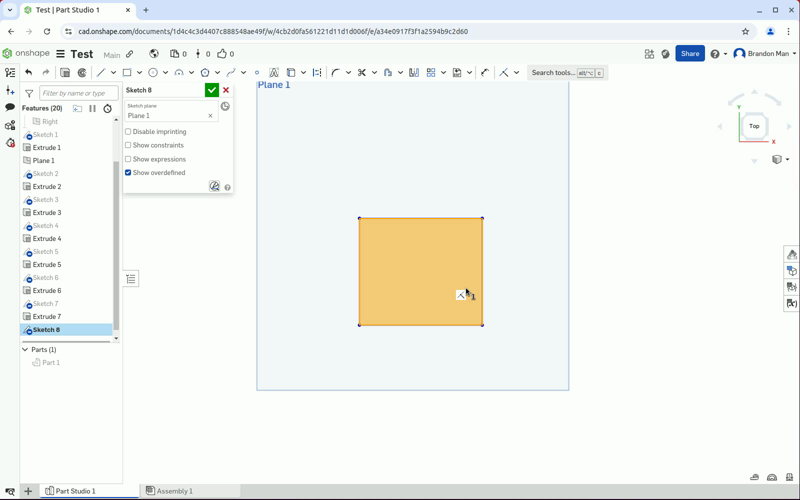
scroll(-6)
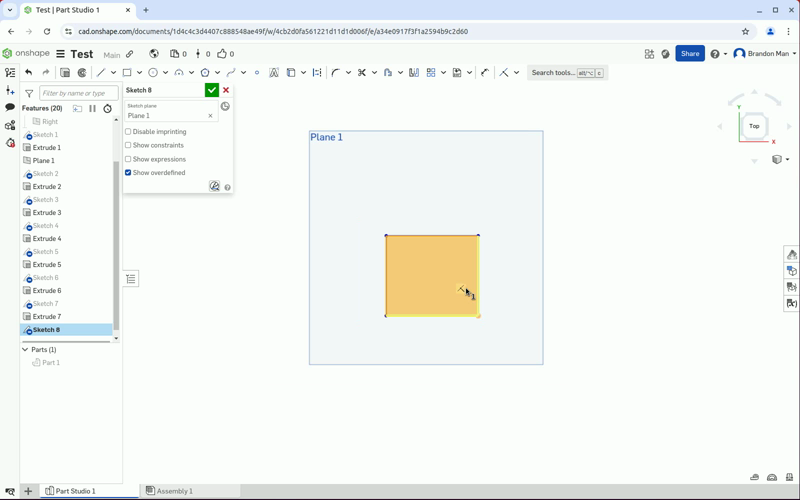
scroll(-6)
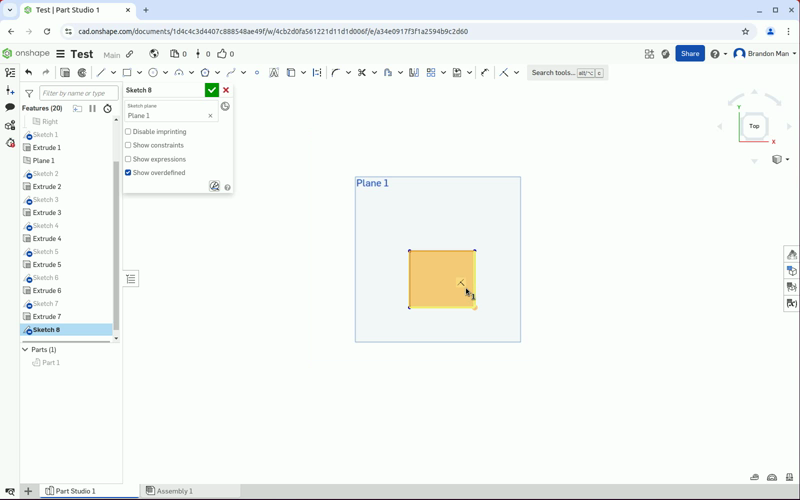
scroll(-6)
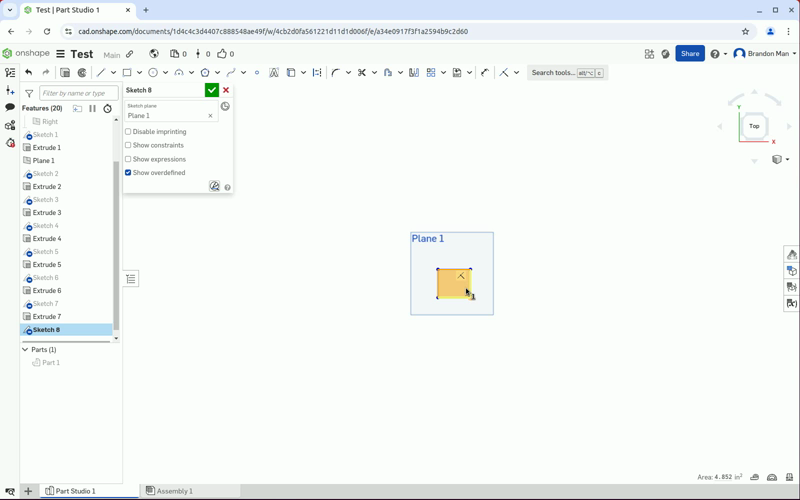
scroll(-6)
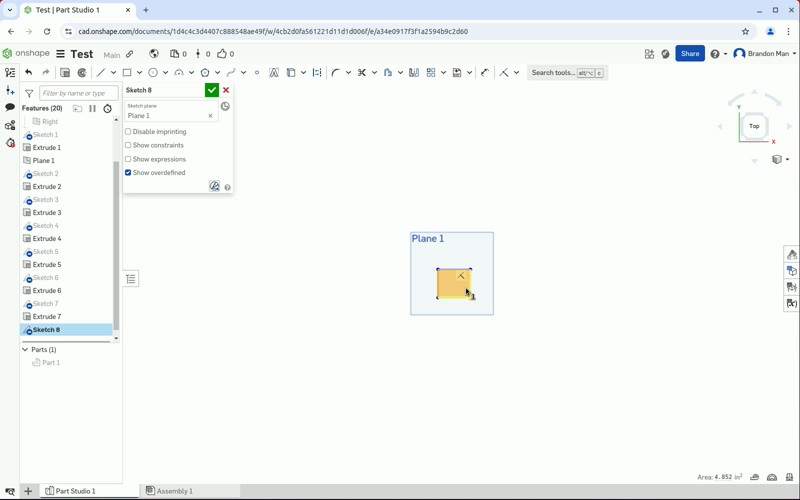
scroll(-6)
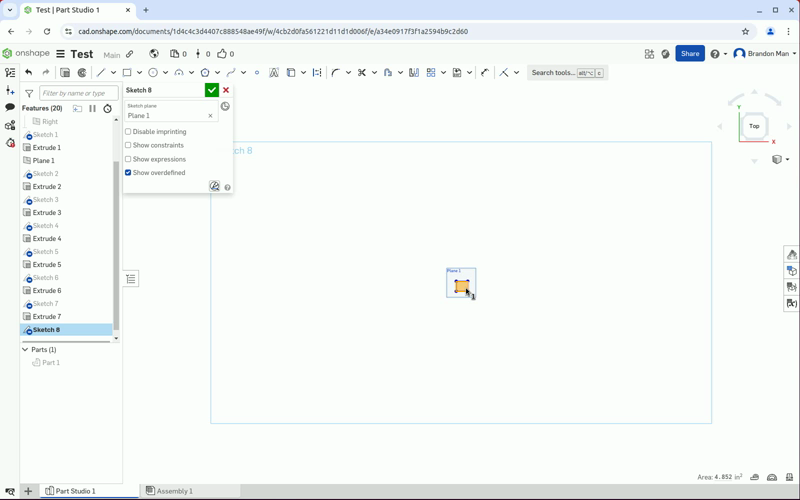
mouse_move(73, 352)
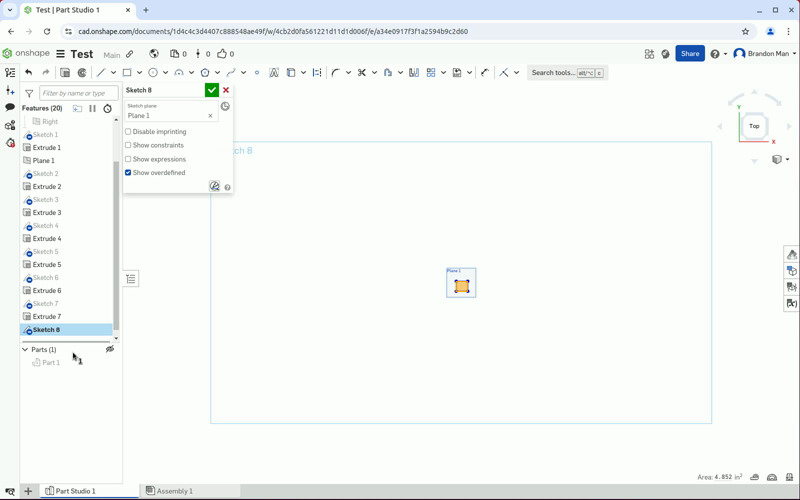
key(shift+y)
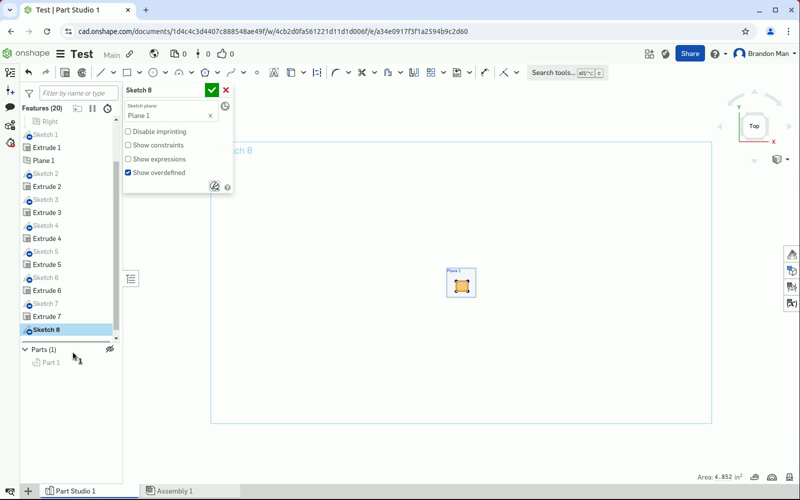
key(shift+e)
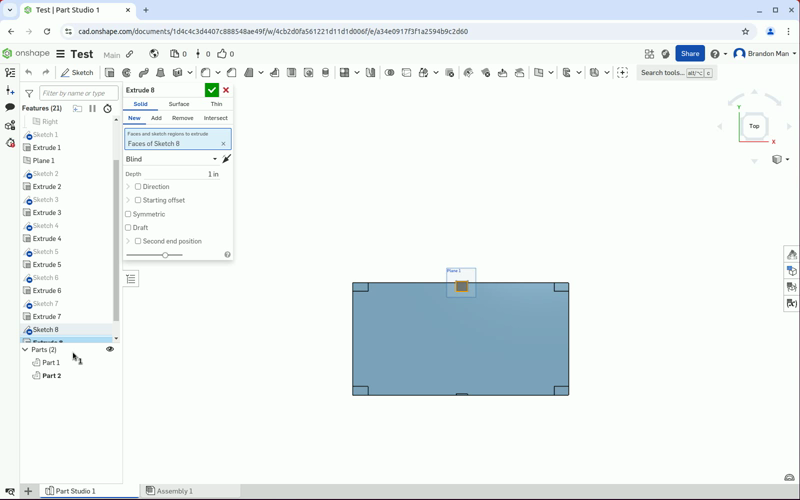
mouse_move(143, 106)
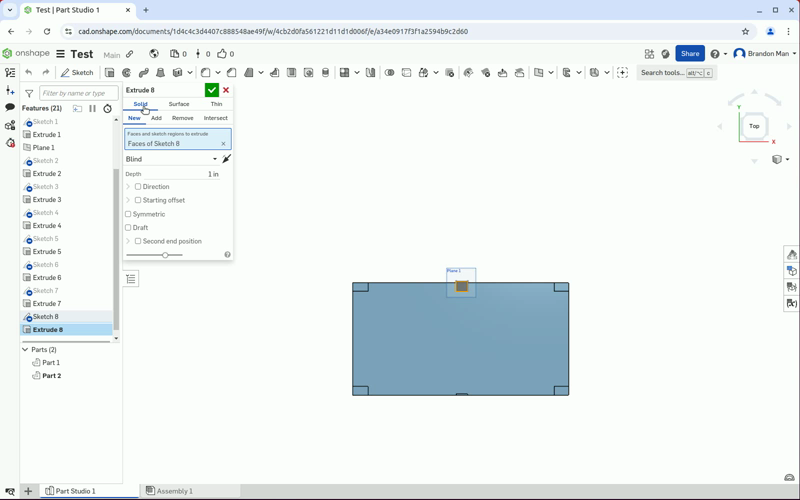
click(143, 106)
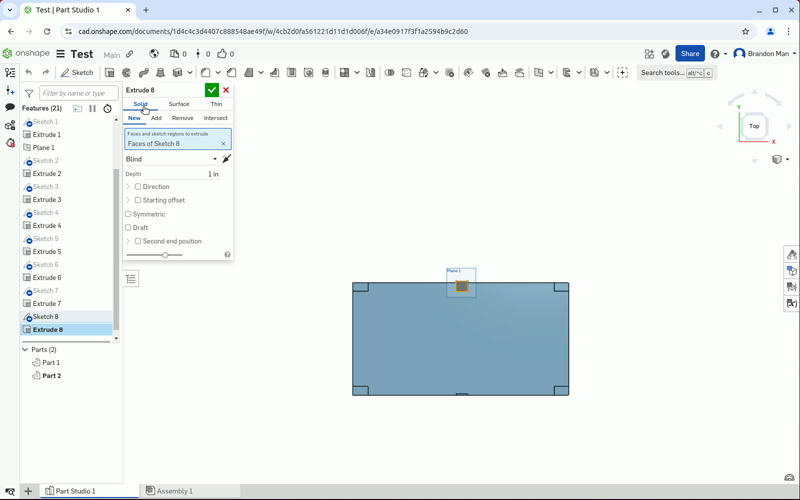
mouse_move(186, 120)
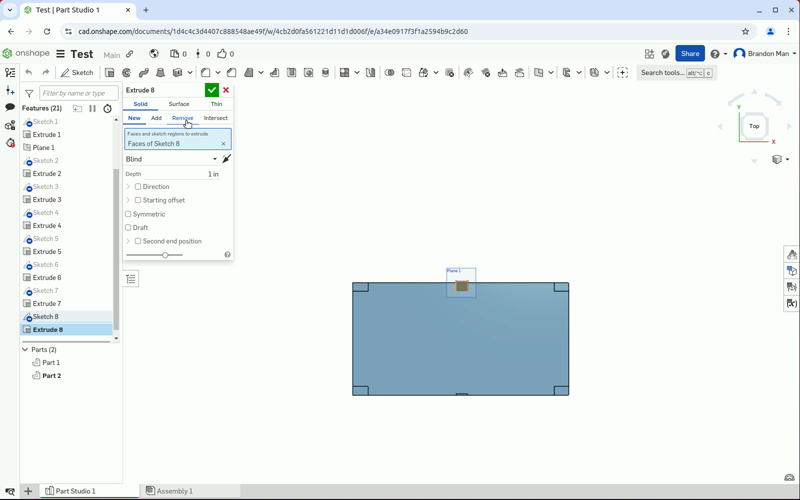
click(186, 120)
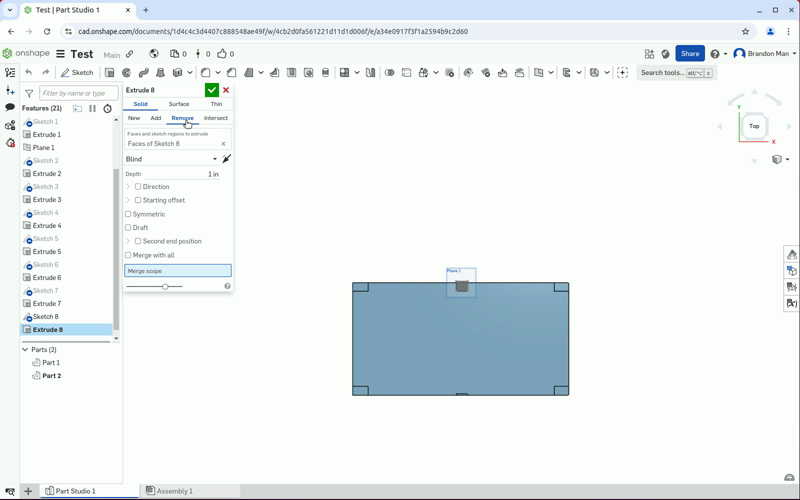
key(tab, 4)
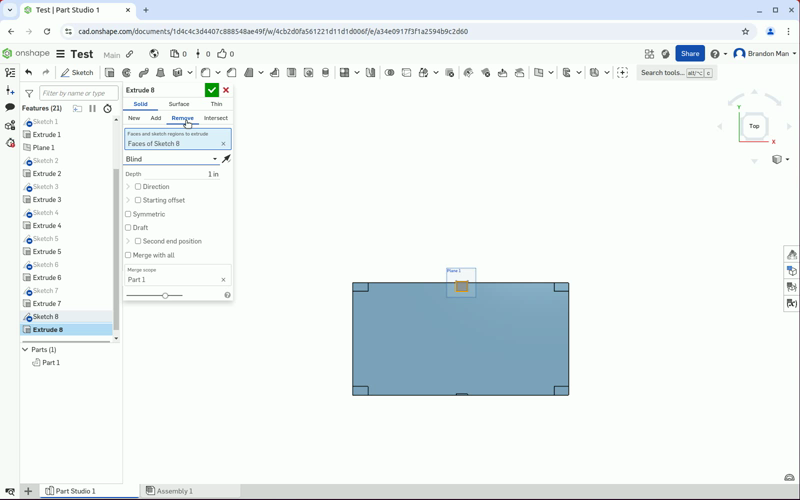
text(0.481)
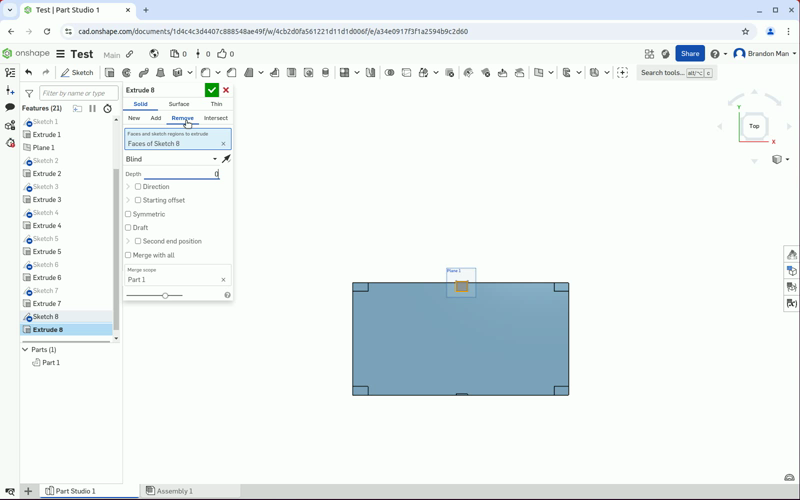
key(tab, 6)
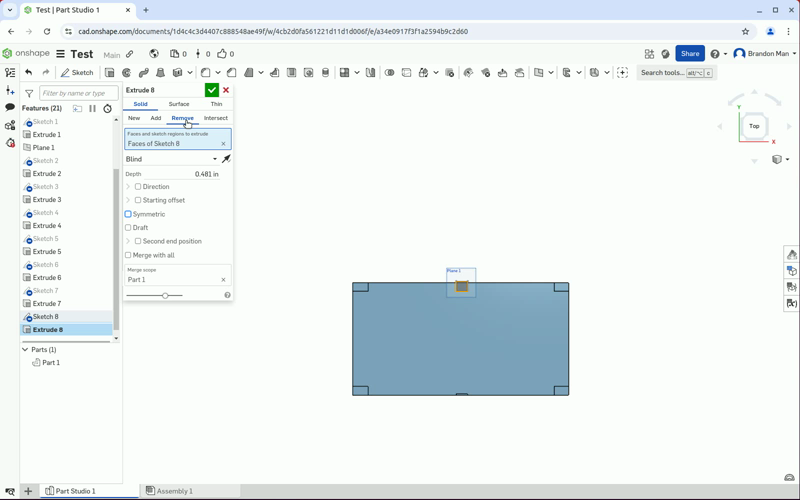
key(space)
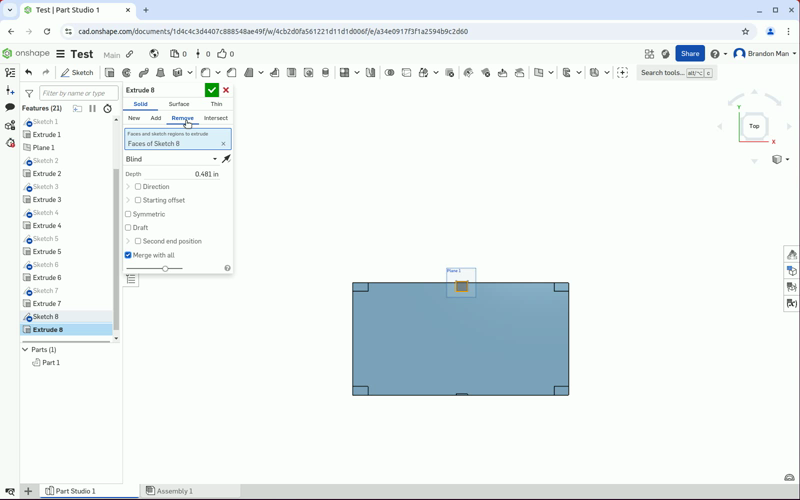
key(enter)
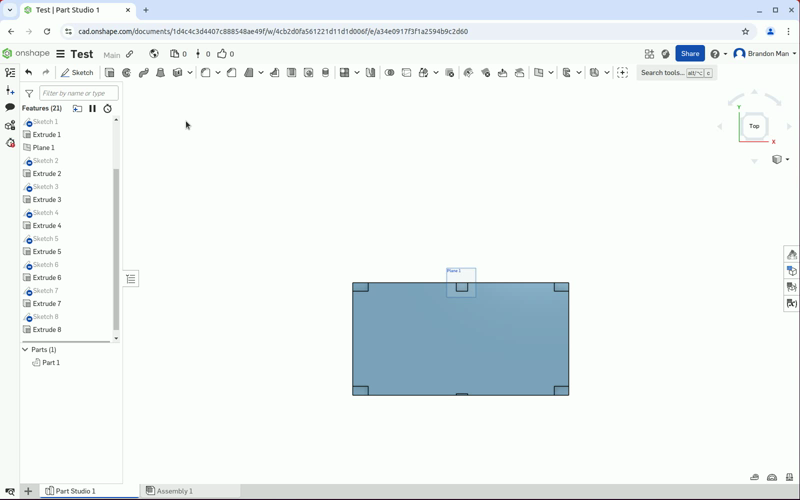
key(shift+h)
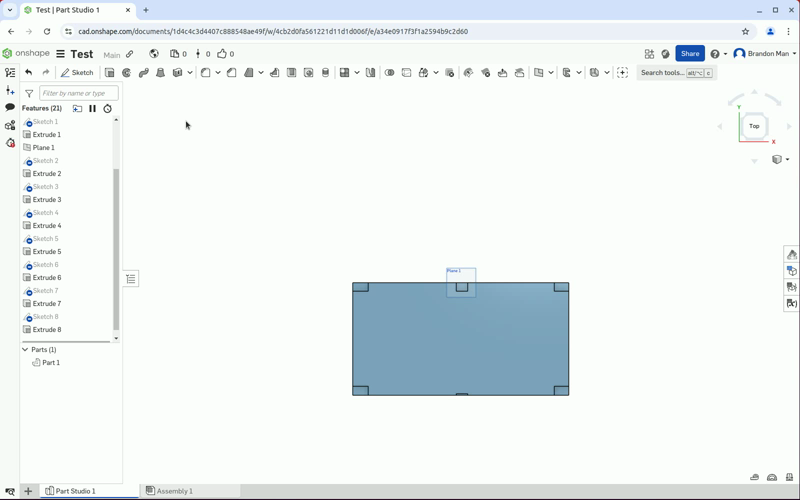
key(shift+h)
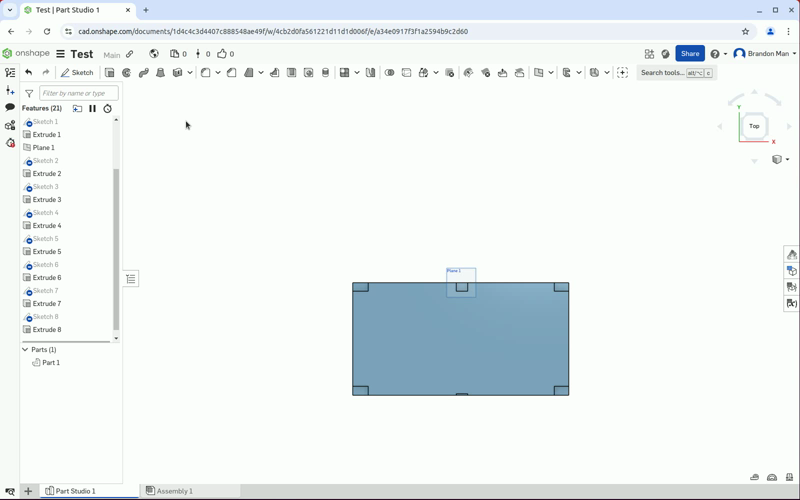
mouse_move(69, 124)
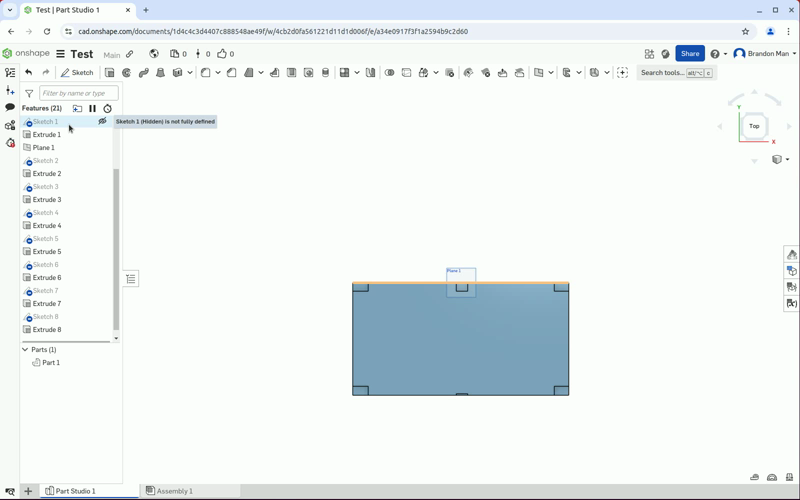
click(69, 124)
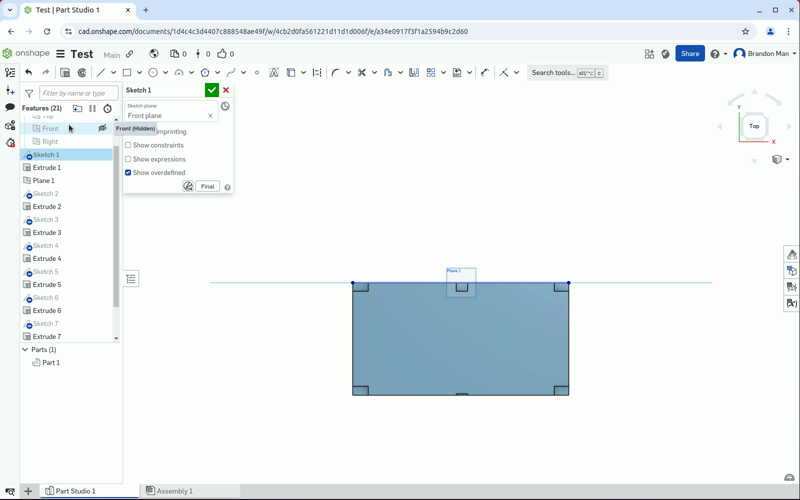
mouse_move(229, 92)
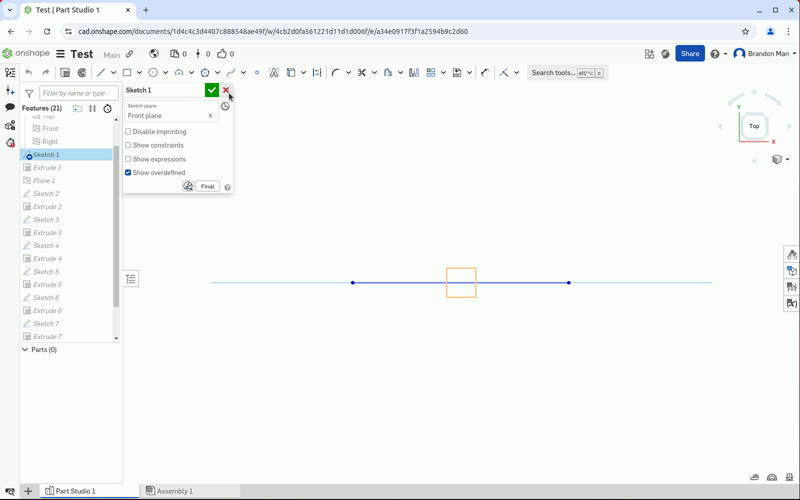
click(229, 92)
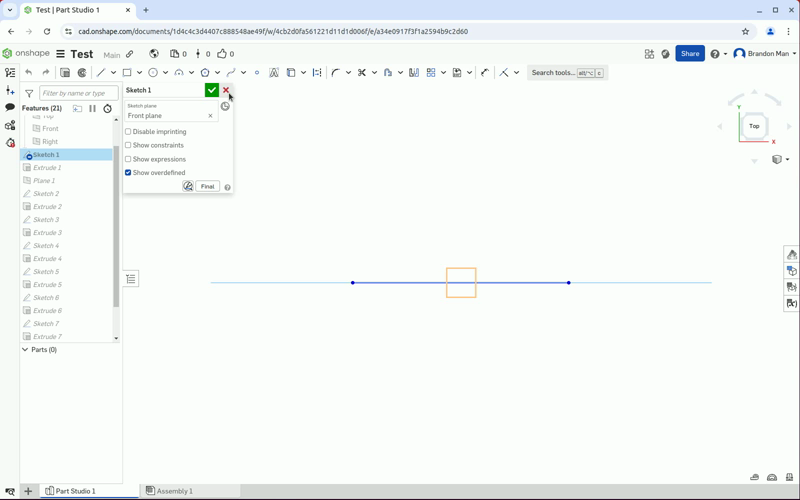
key(shift+s)
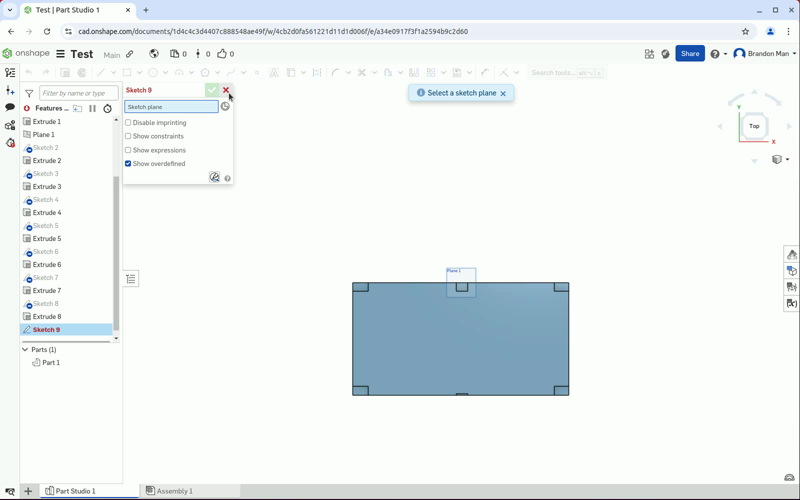
mouse_move(69, 137)
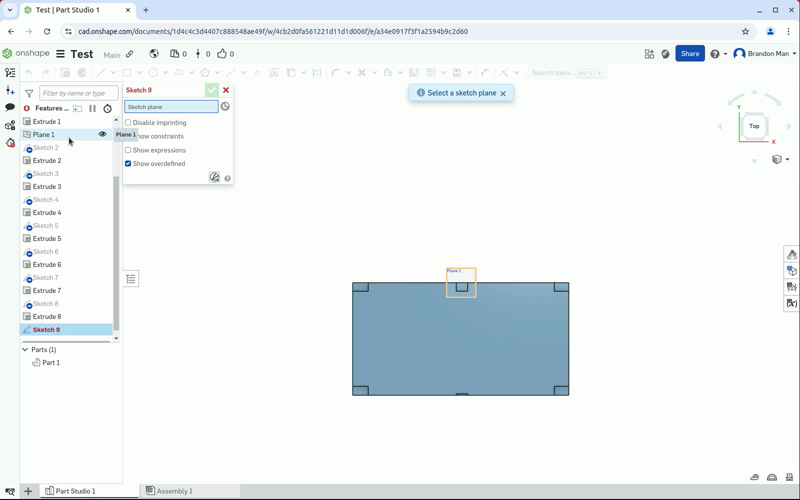
click(69, 137)
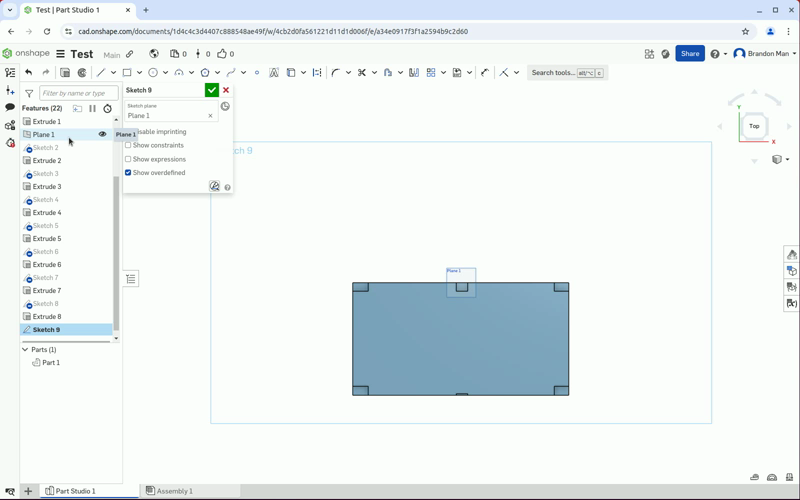
mouse_move(73, 352)
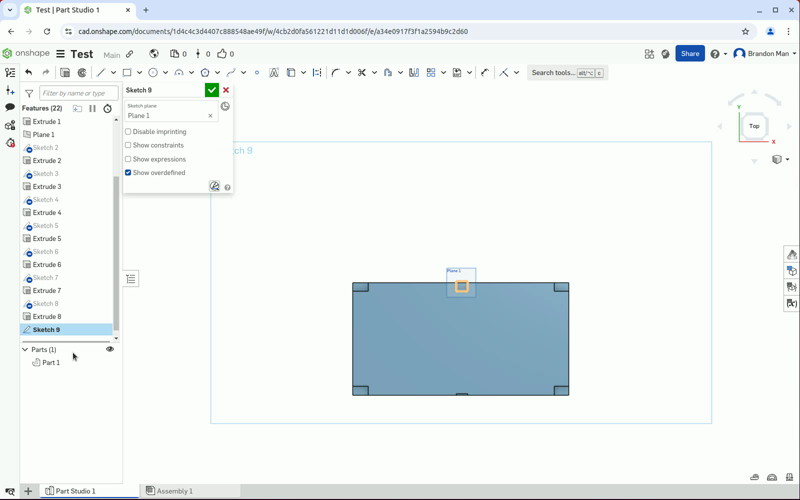
key(y)
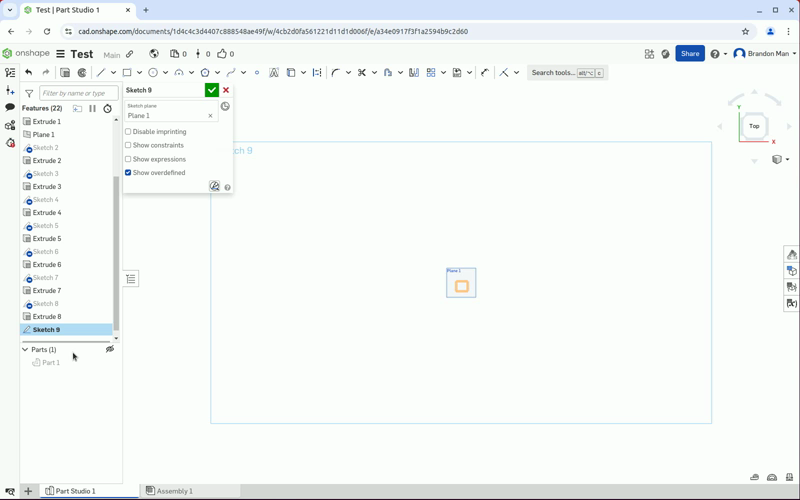
key(l)
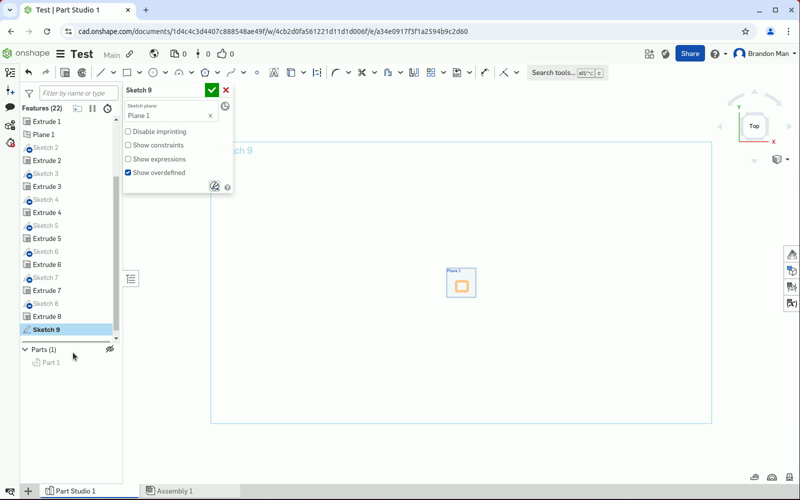
key_down(shift)
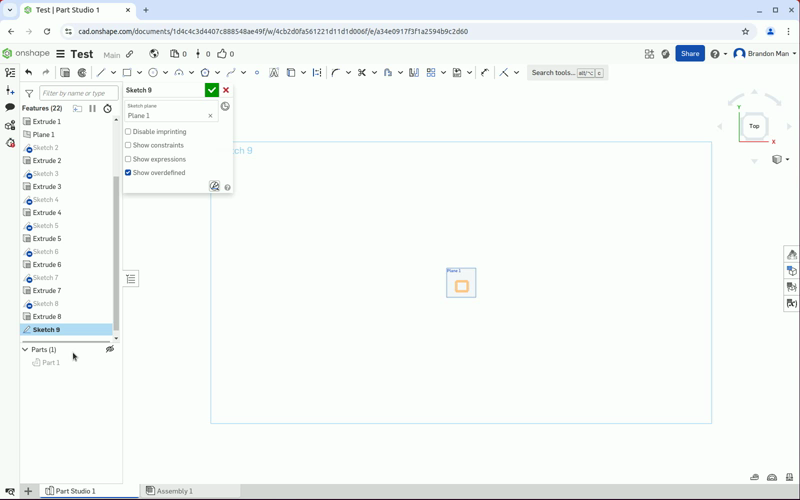
mouse_move(456, 395)
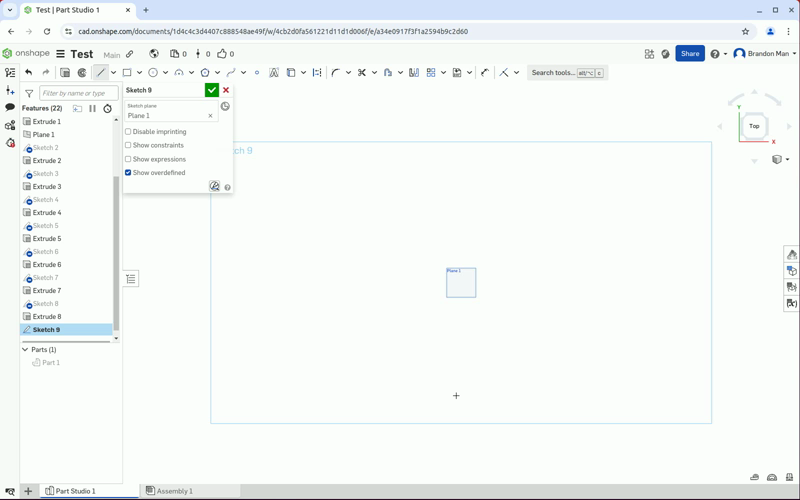
click(456, 395)
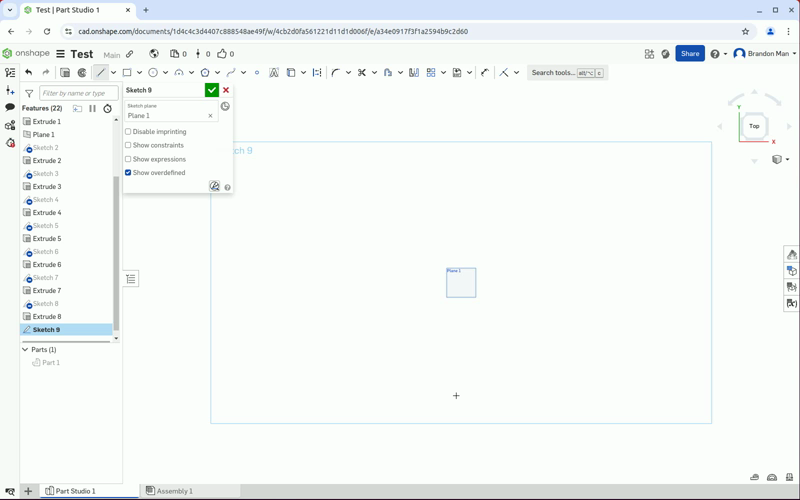
key_up(shift)
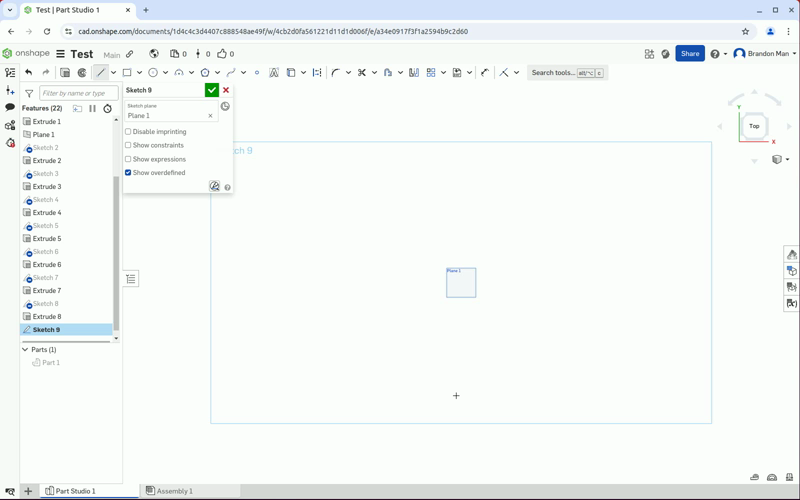
key_down(shift)
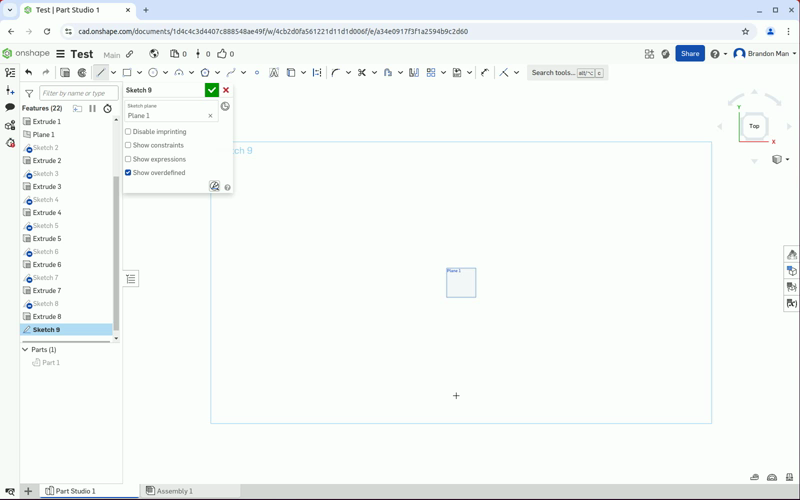
mouse_move(486, 395)
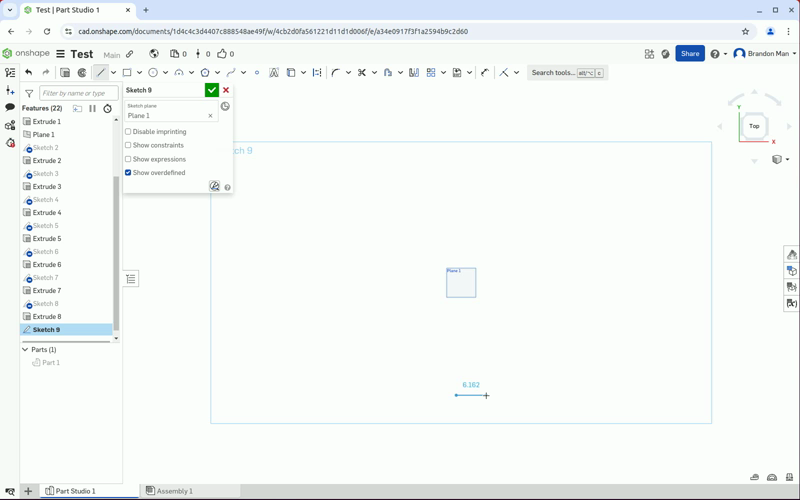
mouse_move(467, 395)
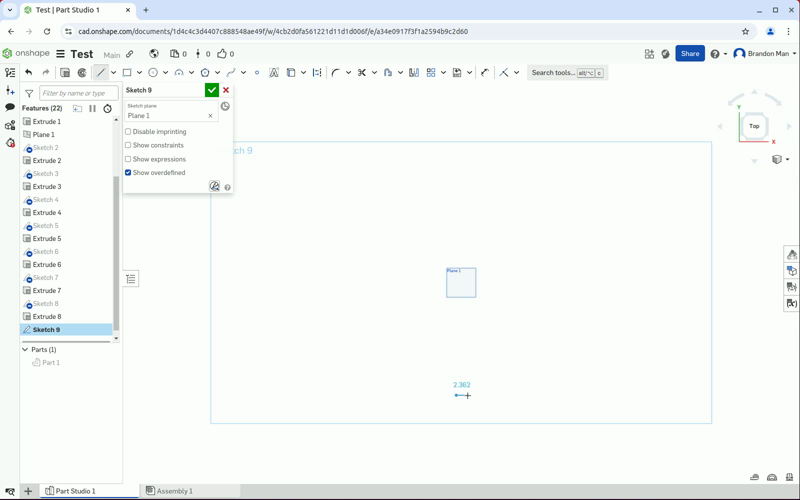
click(467, 395)
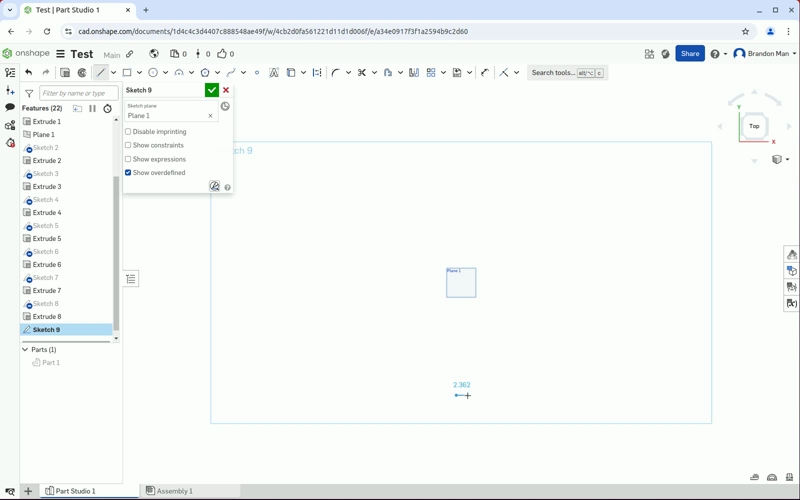
key_up(shift)
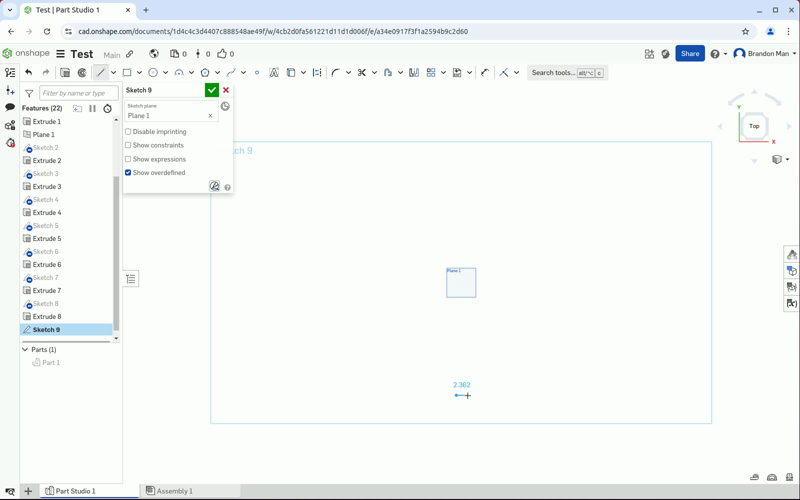
key_down(shift)
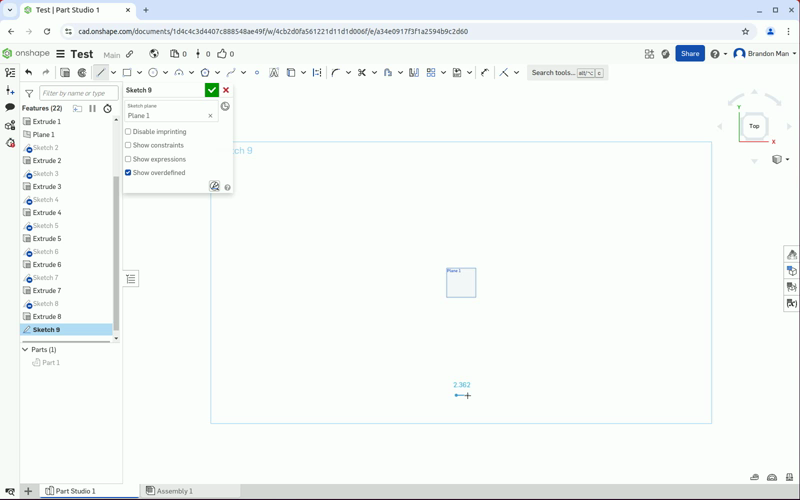
mouse_move(497, 395)
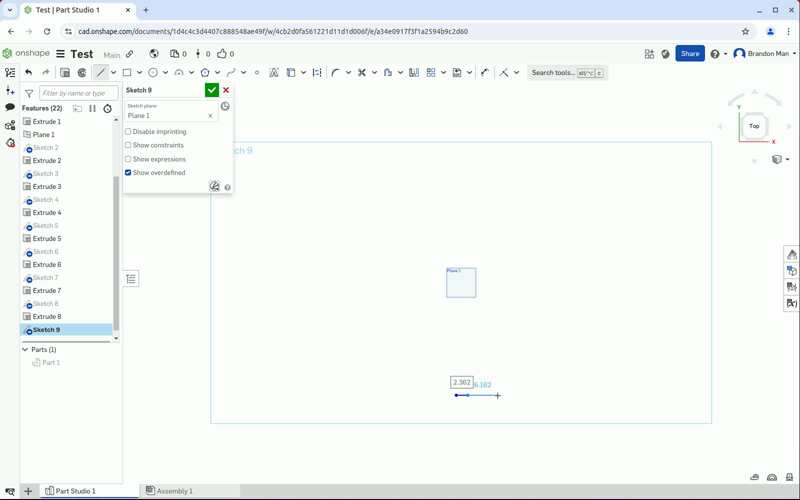
mouse_move(467, 385)
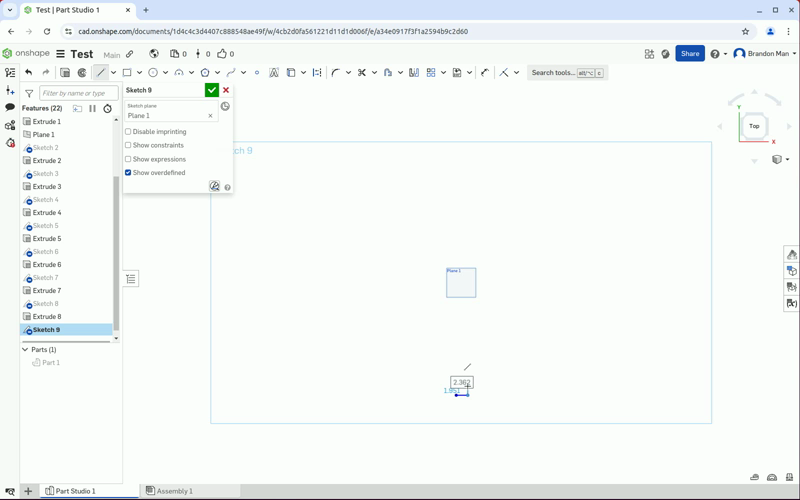
click(467, 385)
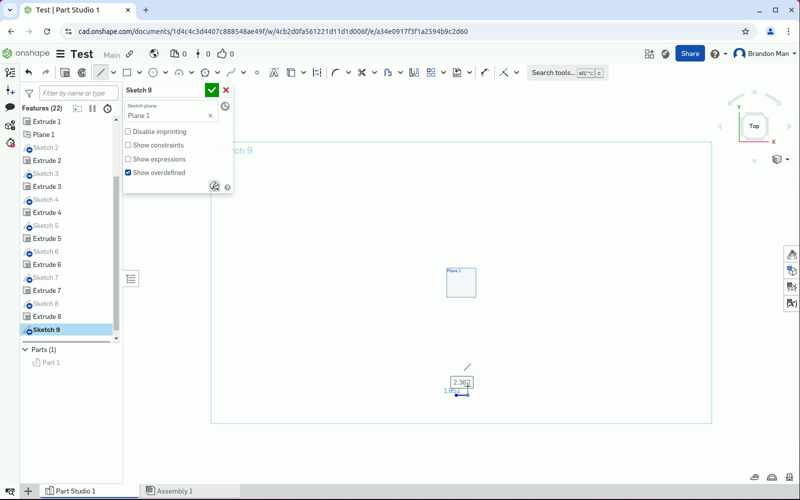
key_up(shift)
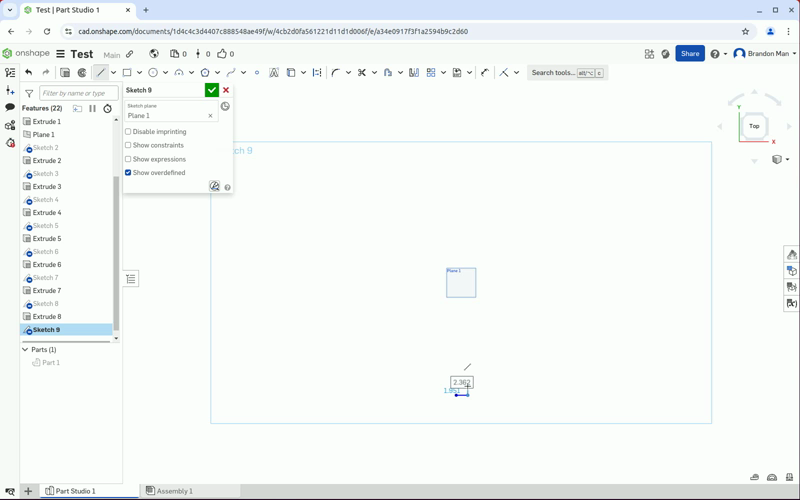
key_down(shift)
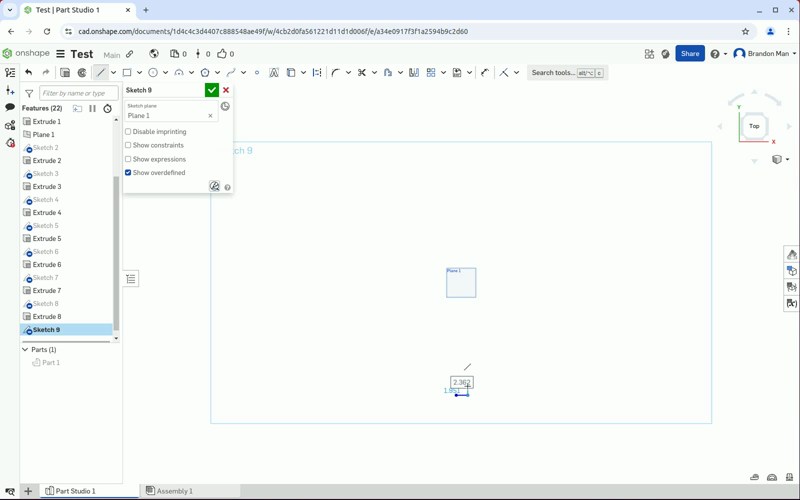
mouse_move(497, 385)
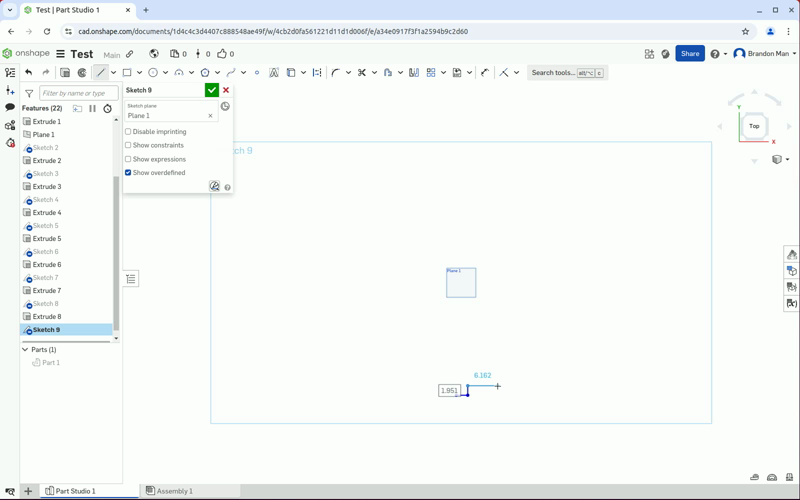
mouse_move(456, 385)
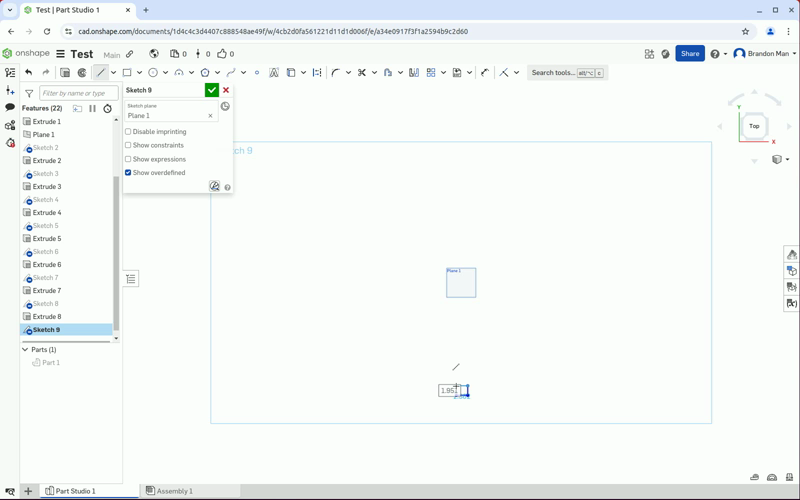
click(456, 385)
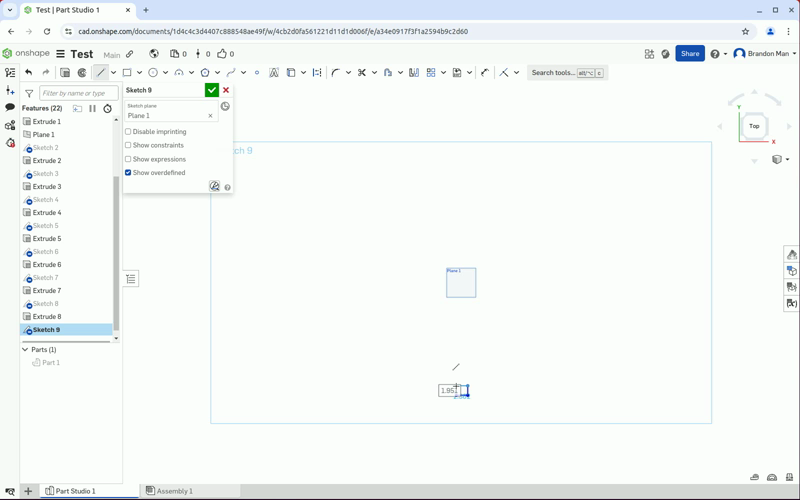
key_up(shift)
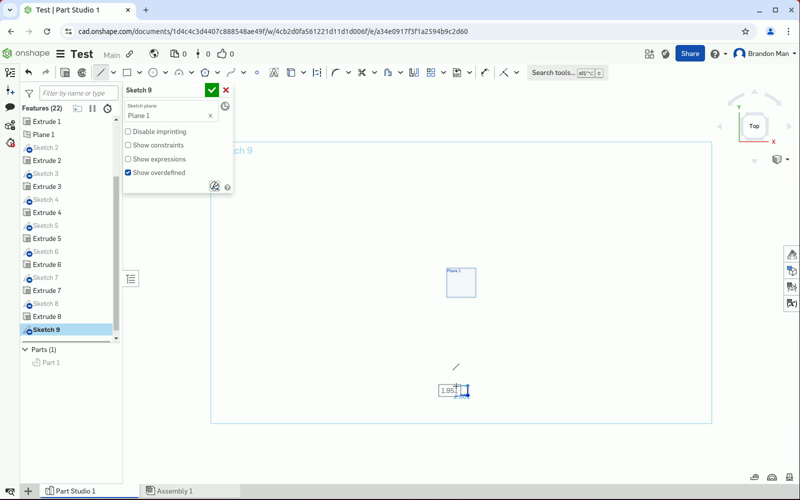
mouse_move(486, 385)
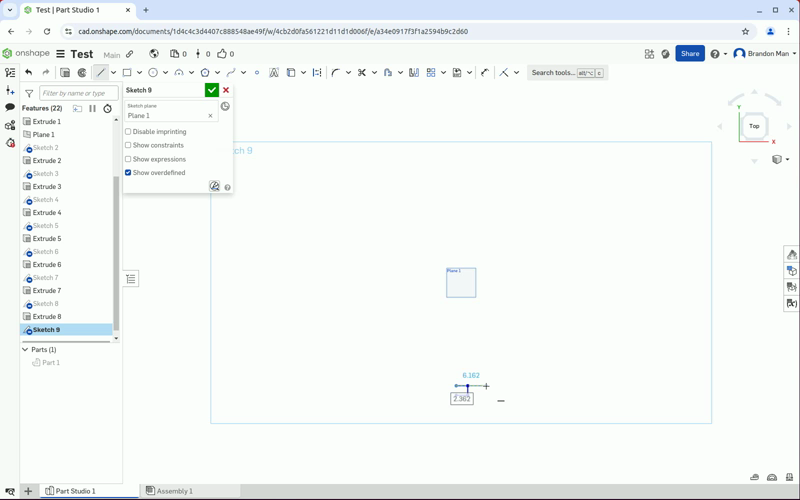
key_down(shift)
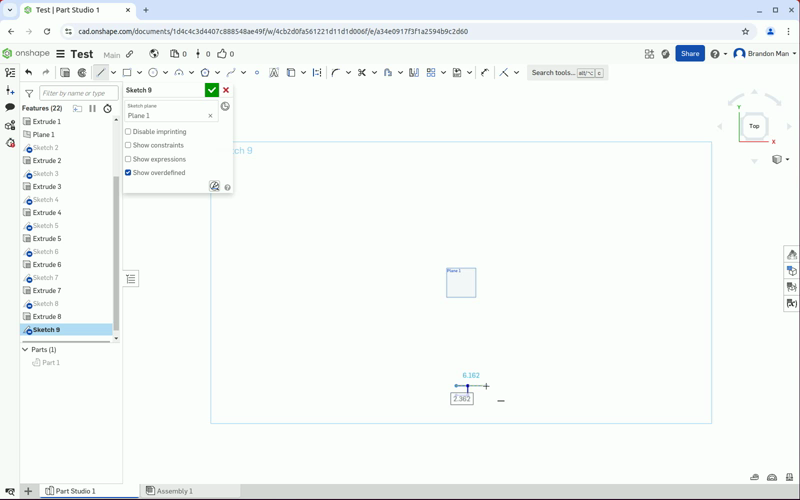
mouse_move(456, 395)
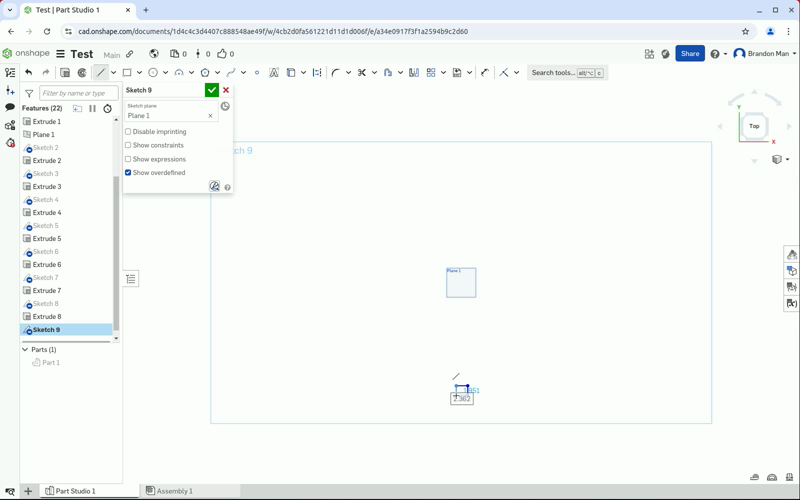
key_up(shift)
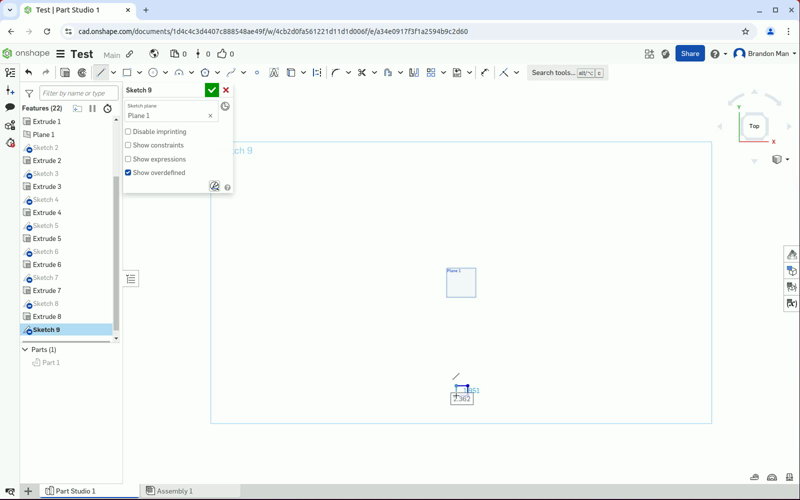
click(456, 395)
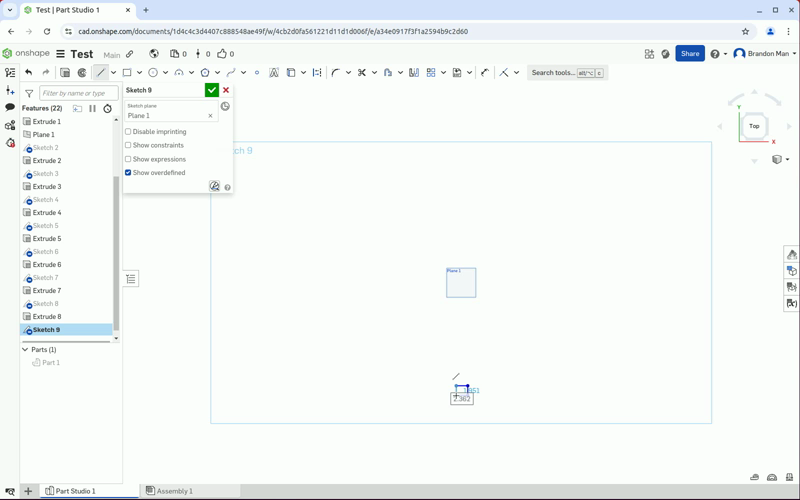
key(esc)
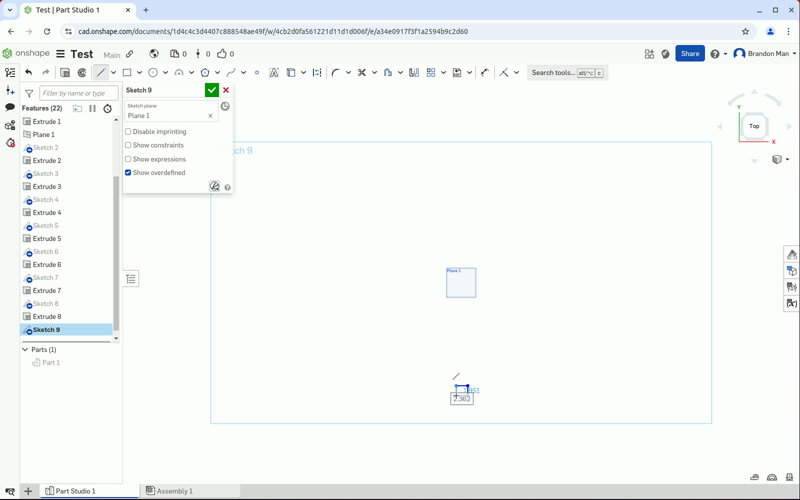
mouse_move(466, 389)
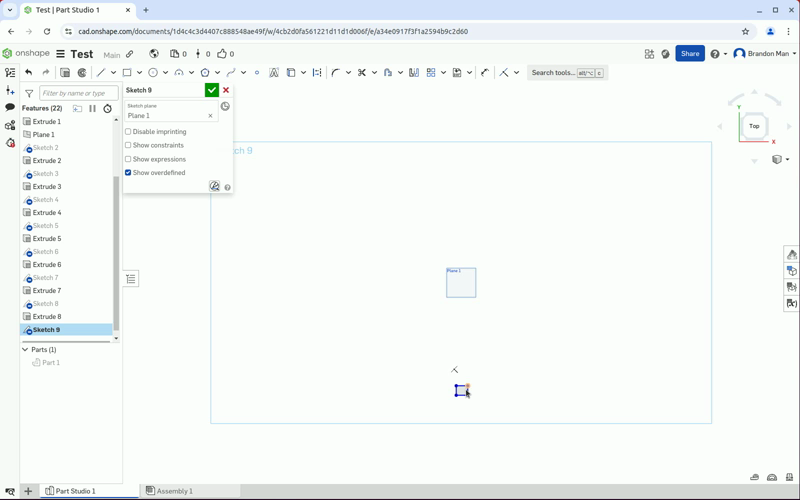
scroll(6)
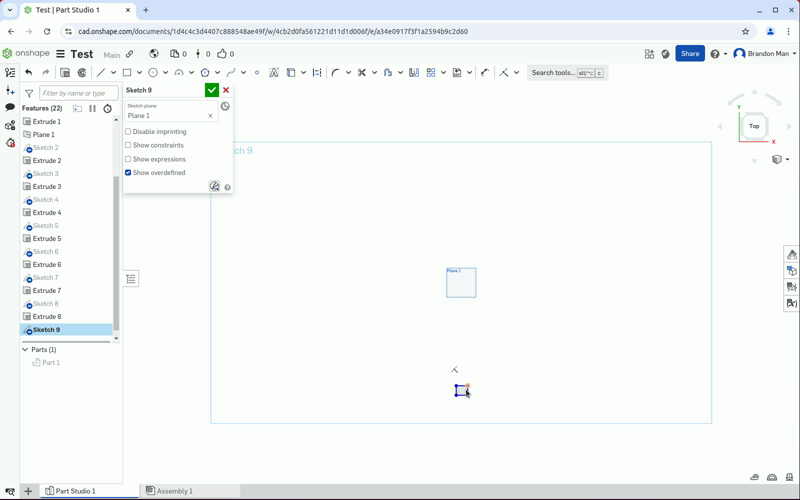
scroll(6)
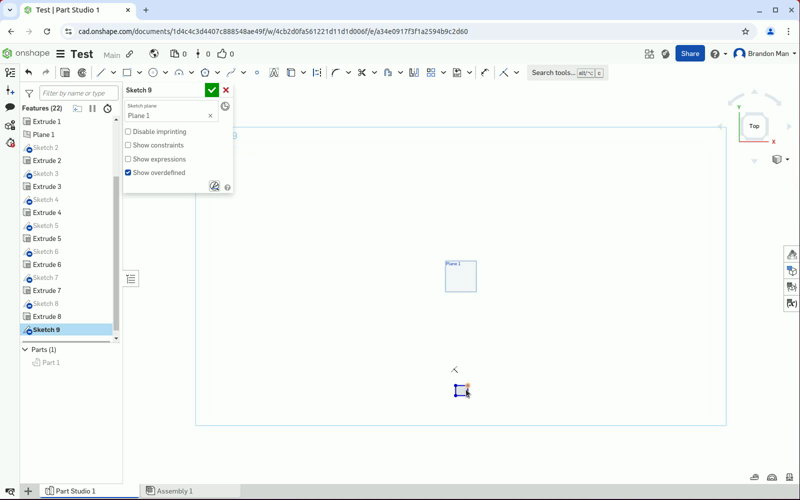
scroll(6)
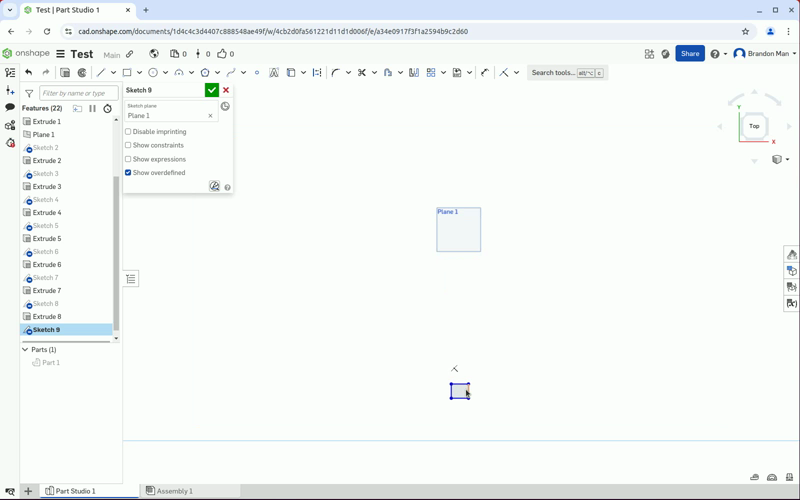
scroll(6)
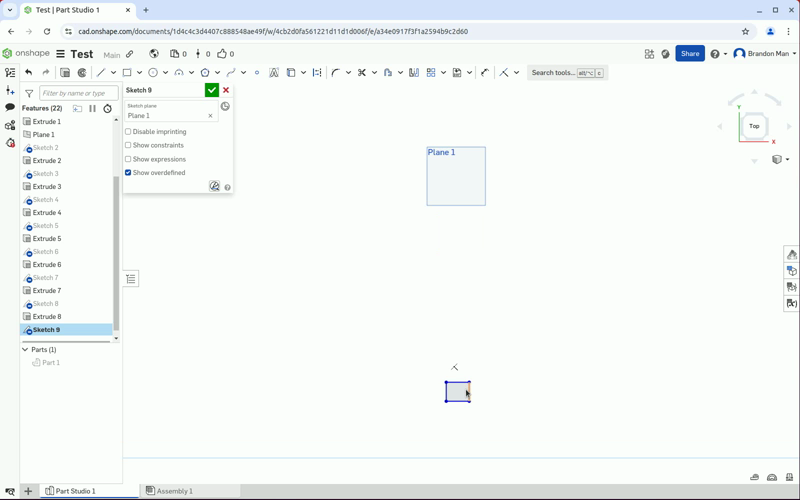
scroll(6)
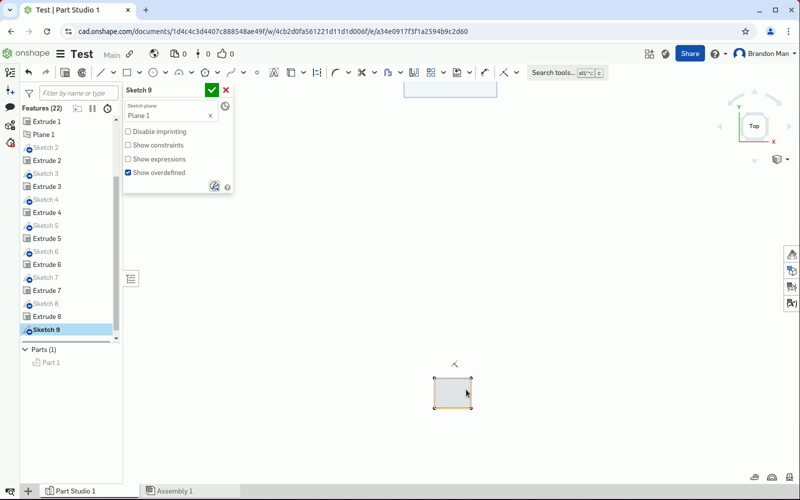
scroll(6)
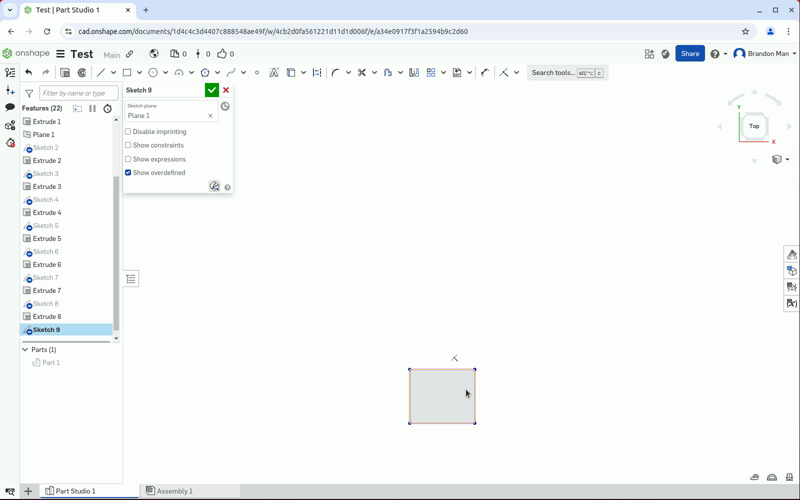
scroll(6)
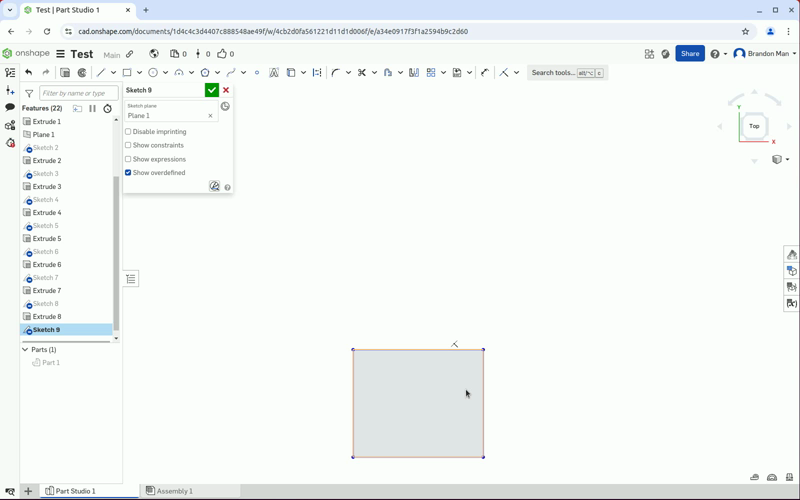
click(466, 389)
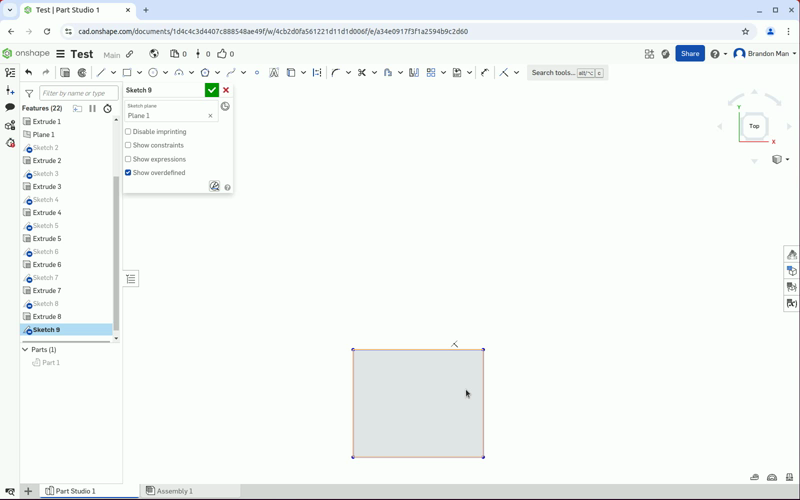
scroll(-6)
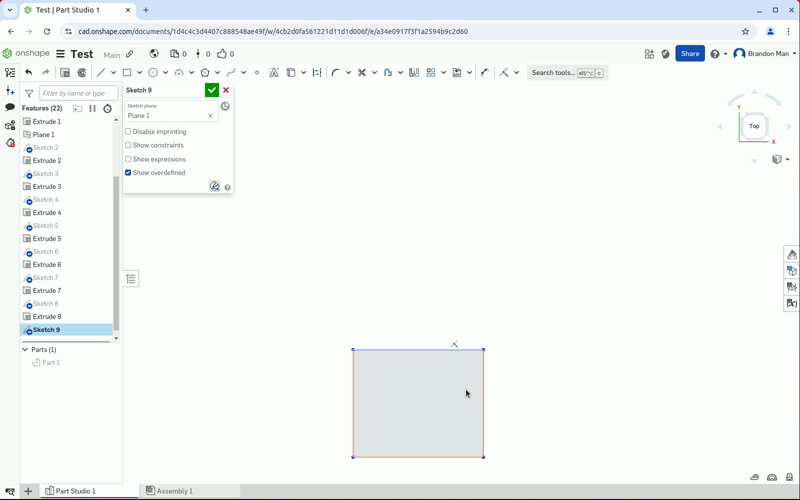
scroll(-6)
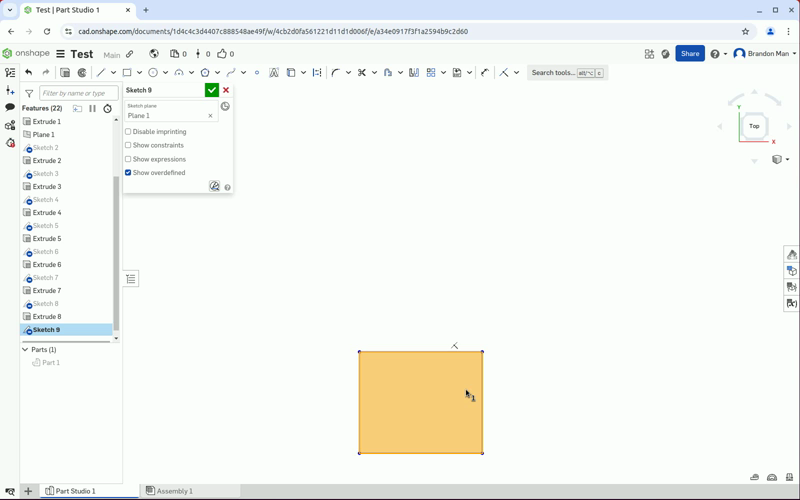
scroll(-6)
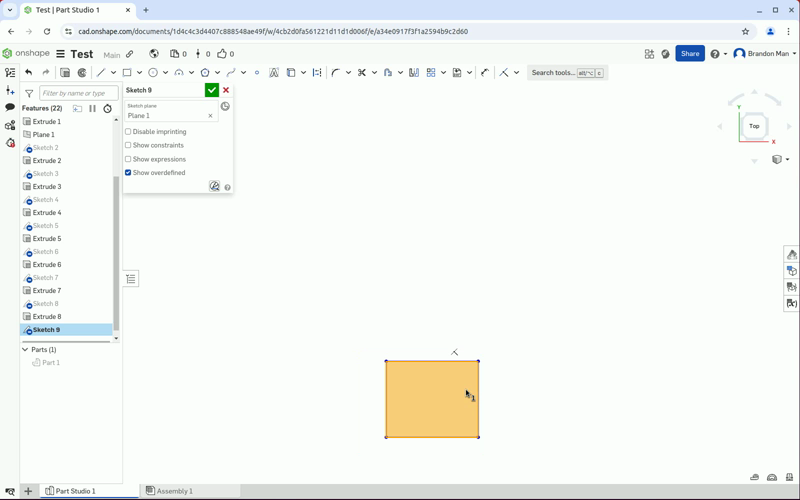
scroll(-6)
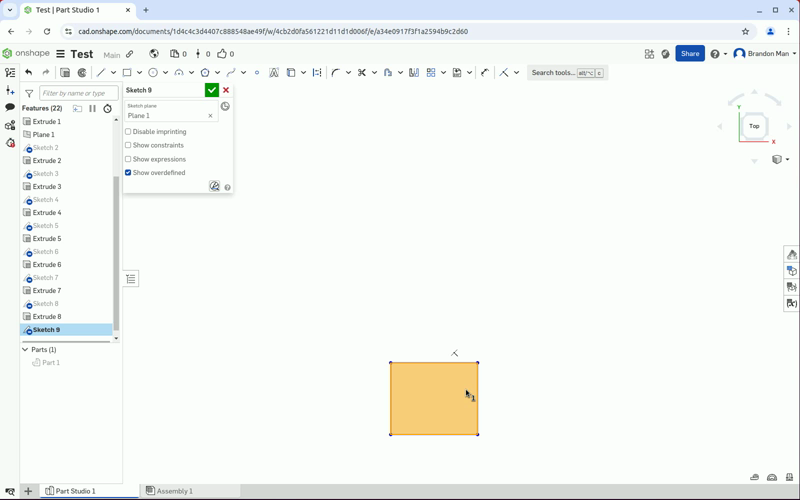
scroll(-6)
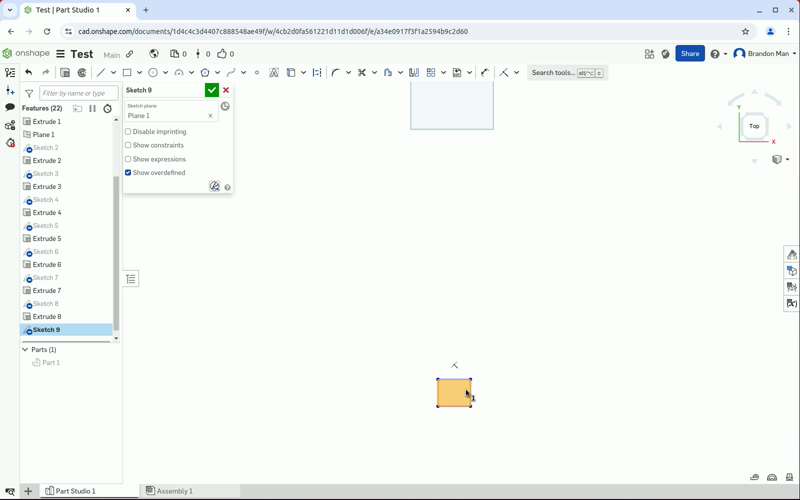
scroll(-6)
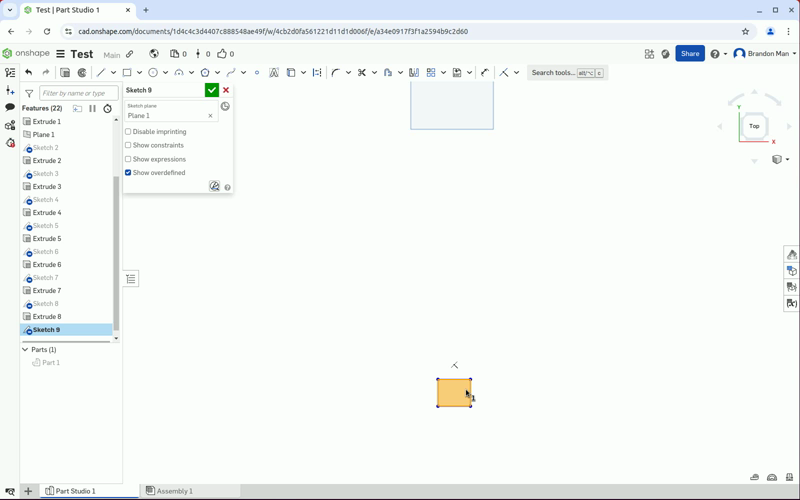
scroll(-6)
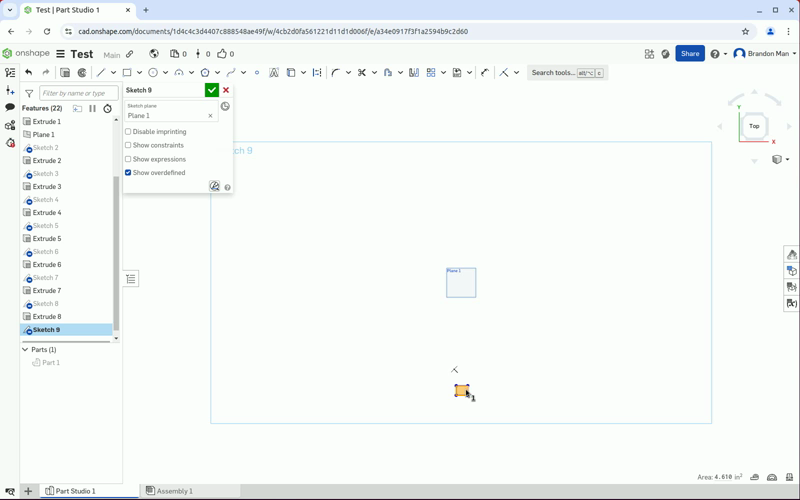
mouse_move(73, 352)
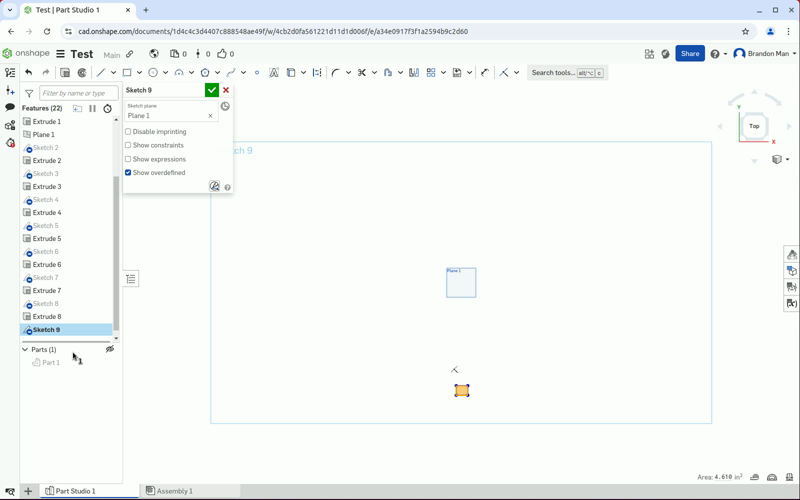
key(shift+y)
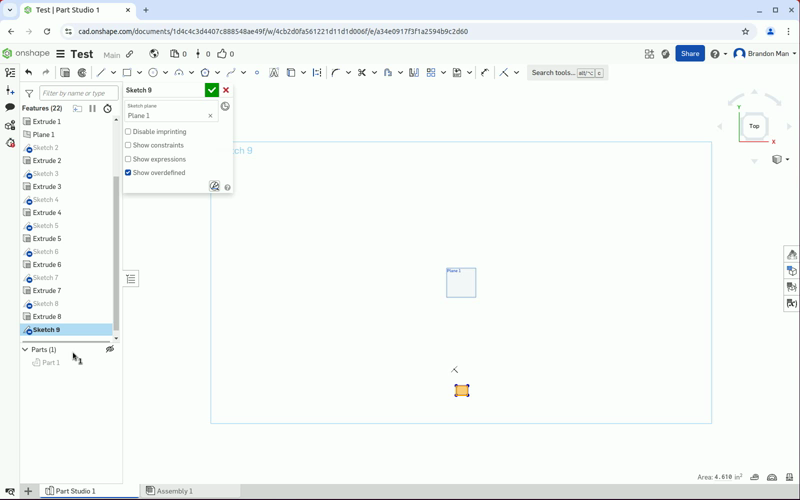
key(shift+e)
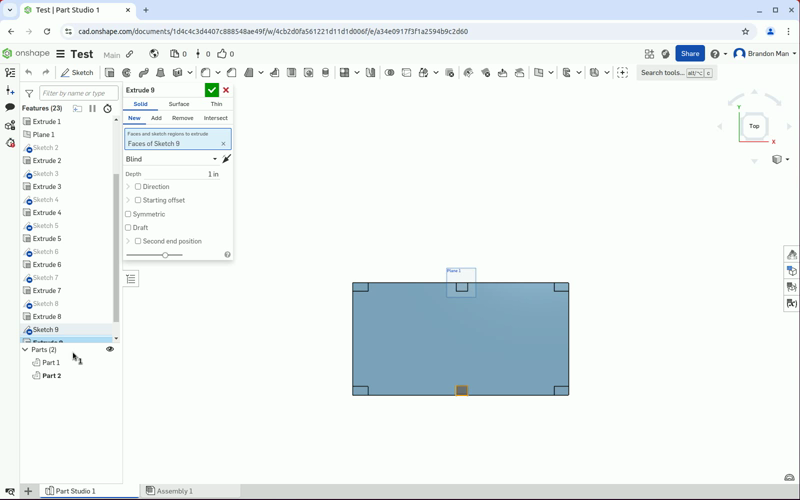
mouse_move(143, 106)
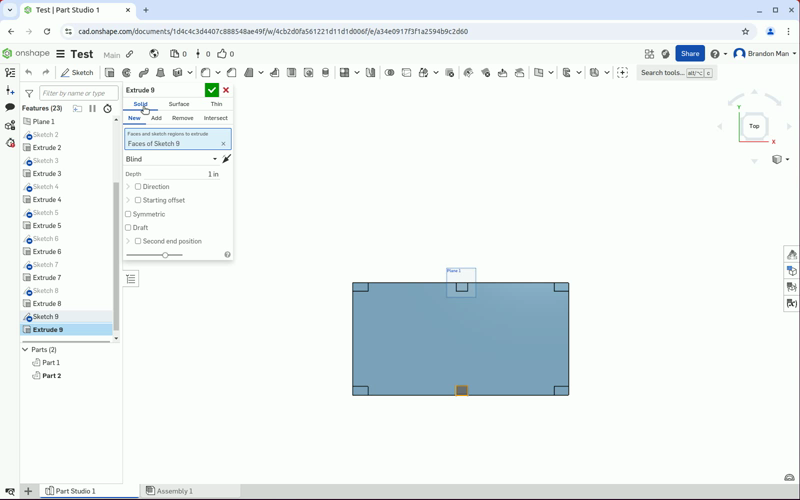
click(143, 106)
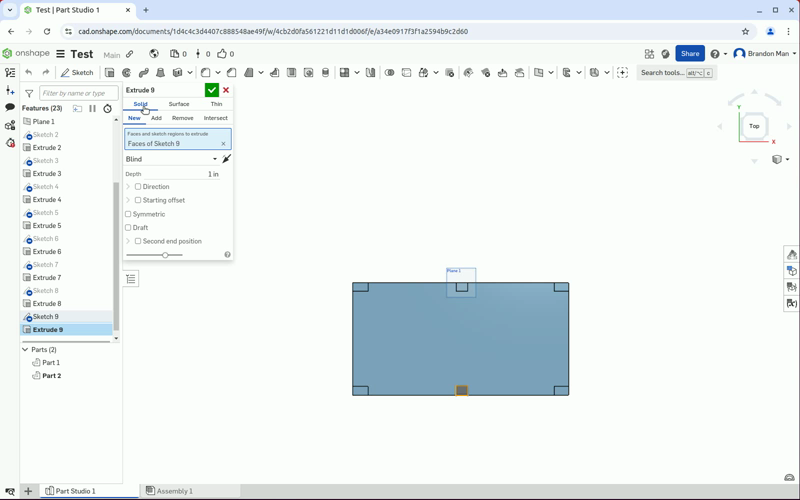
mouse_move(186, 120)
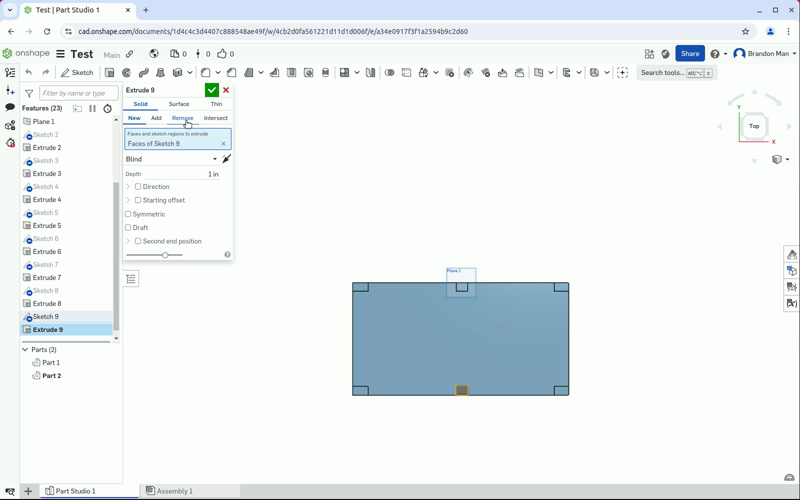
click(186, 120)
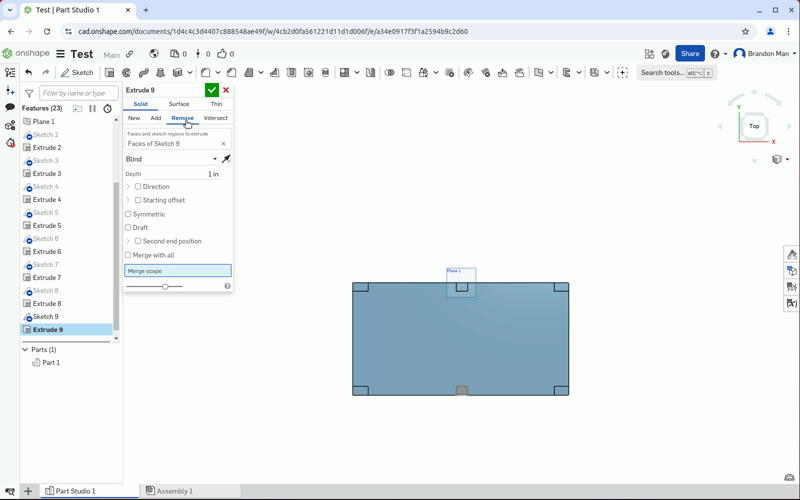
key(tab, 4)
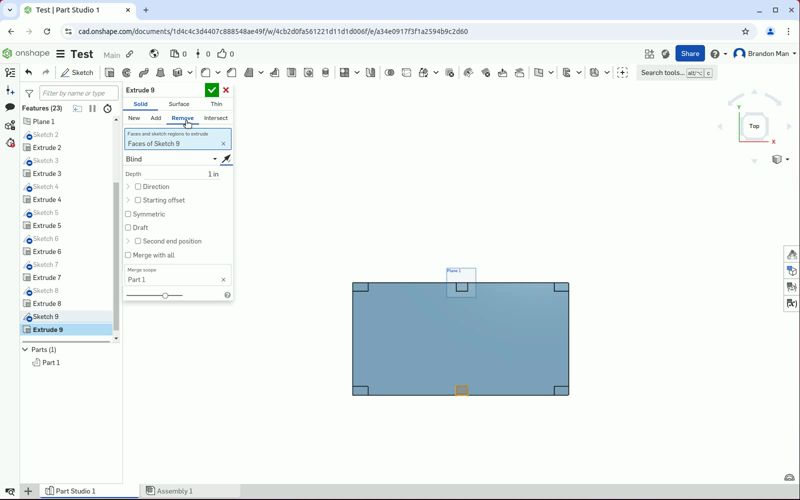
text(0.481)
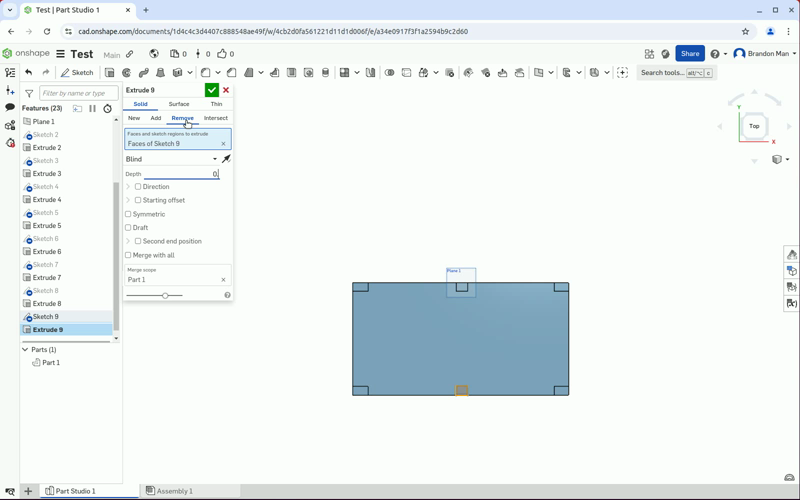
key(tab, 6)
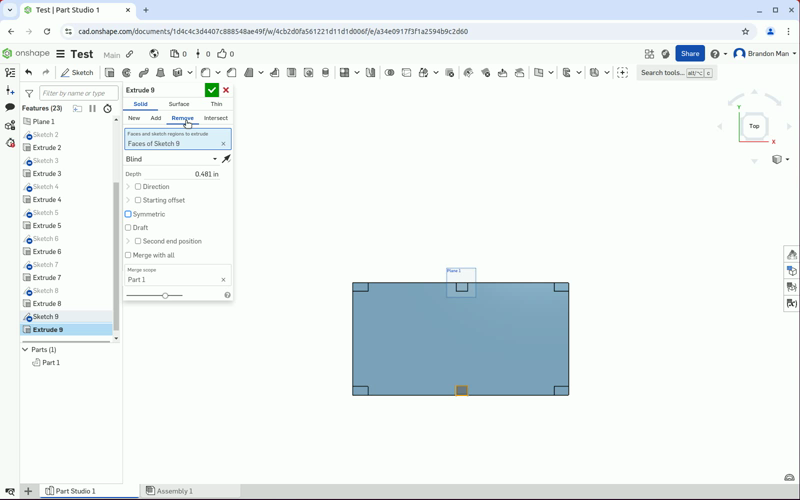
key(space)
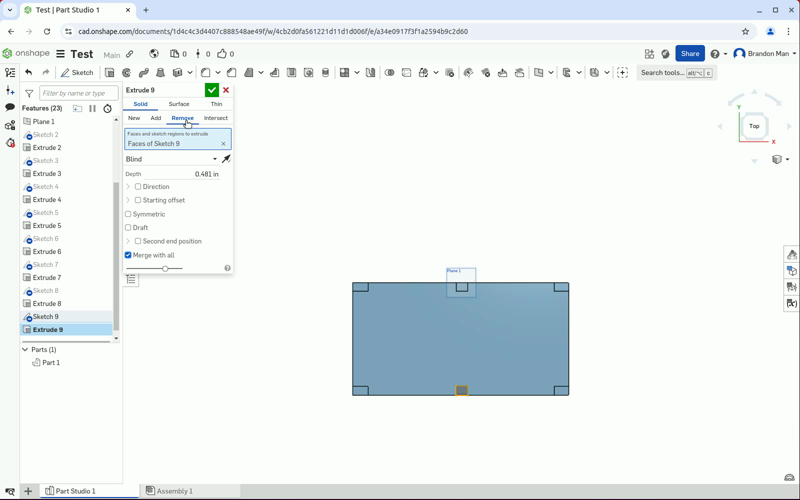
key(enter)
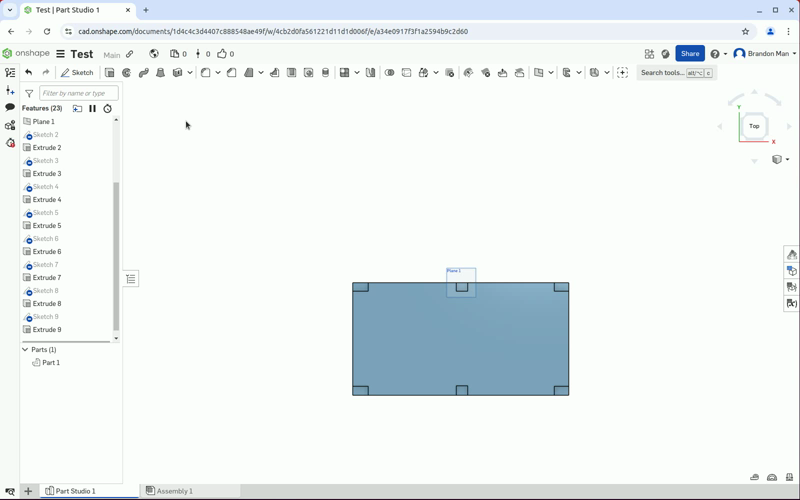
key(shift+h)
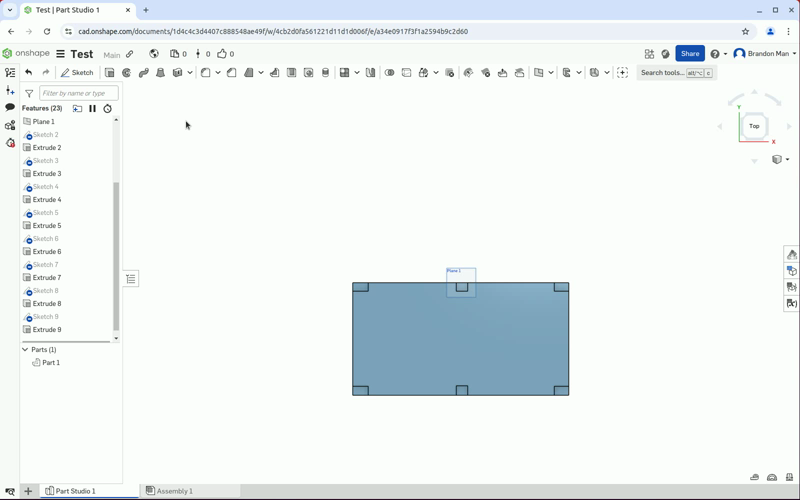
key(shift+h)
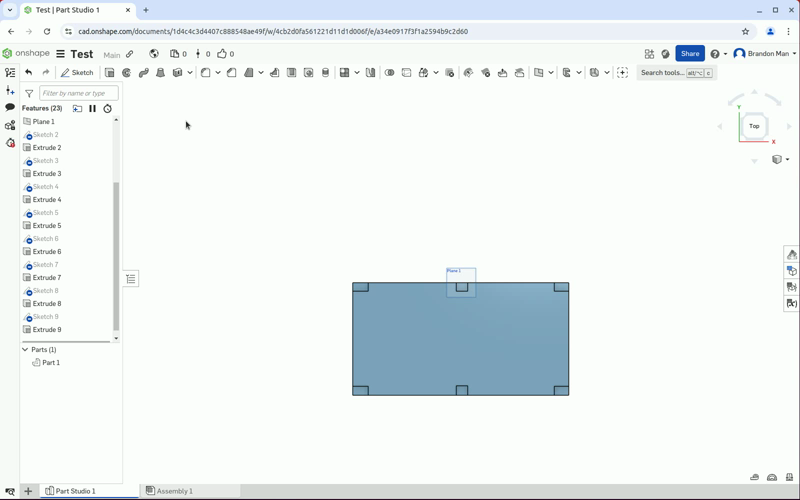
key(shift+7)
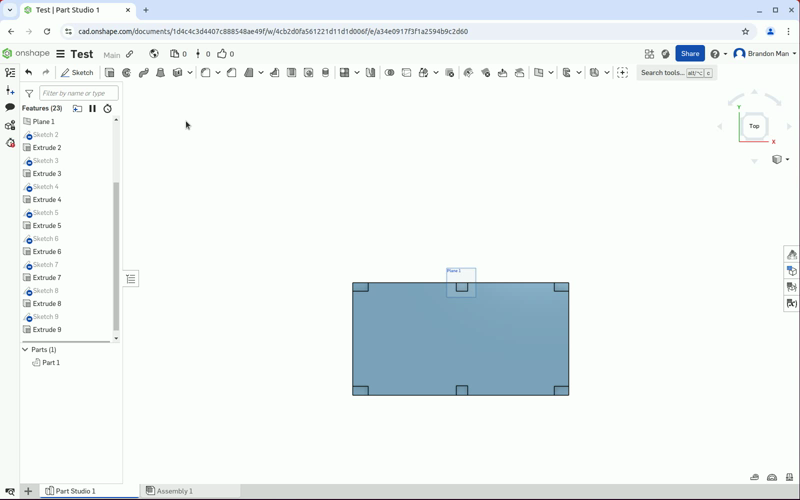
key(up, 3)
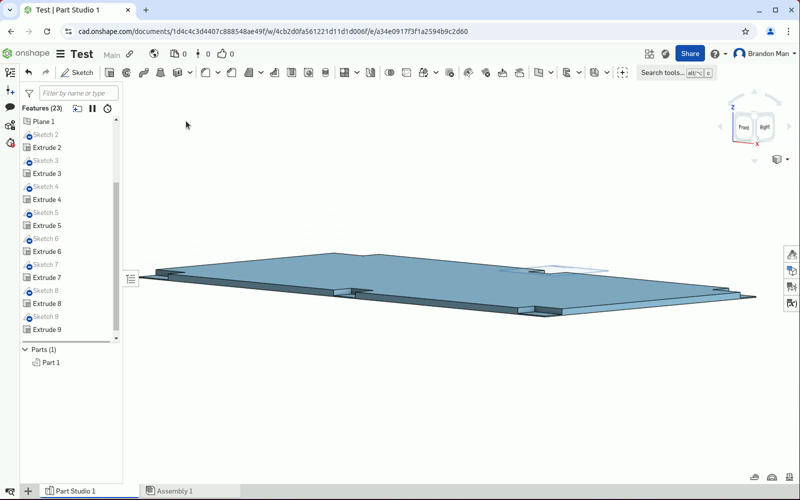
key(left, 3)
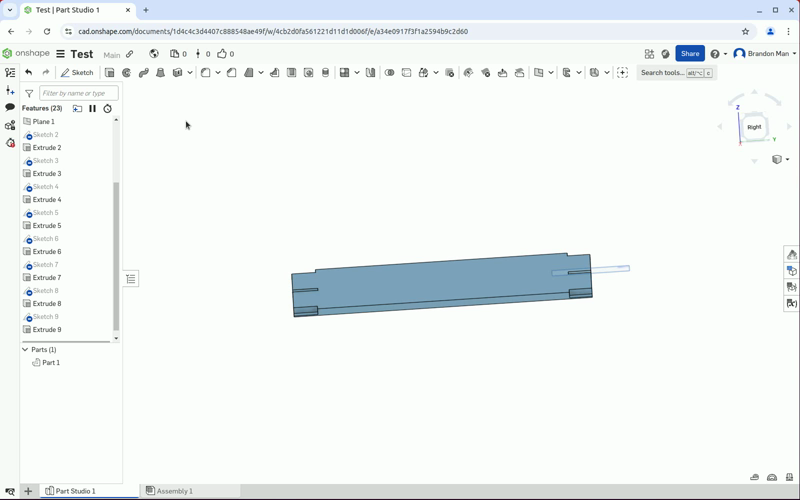
key(right, 3)
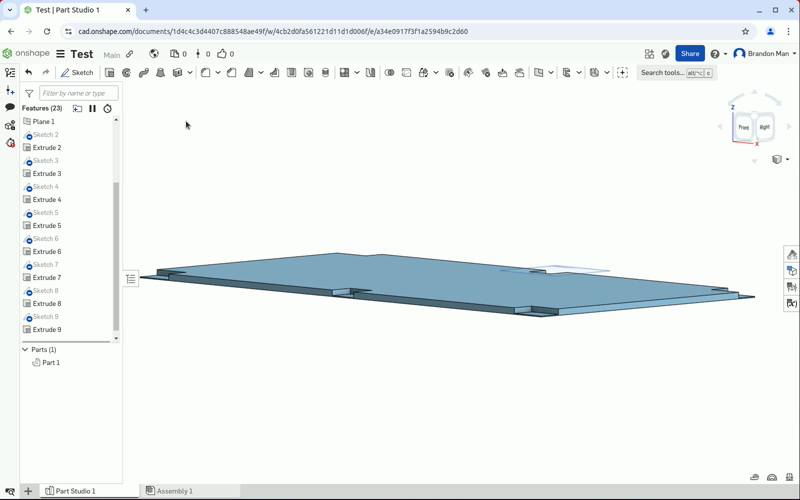
key(down, 3)
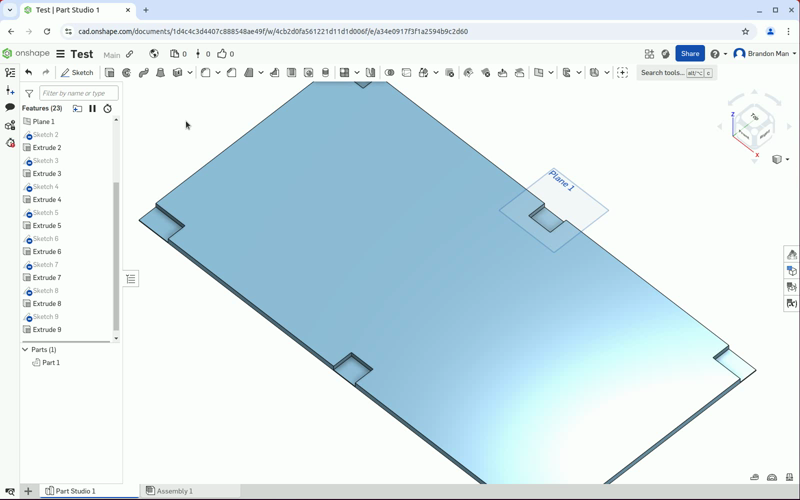
mouse_move(69, 98)
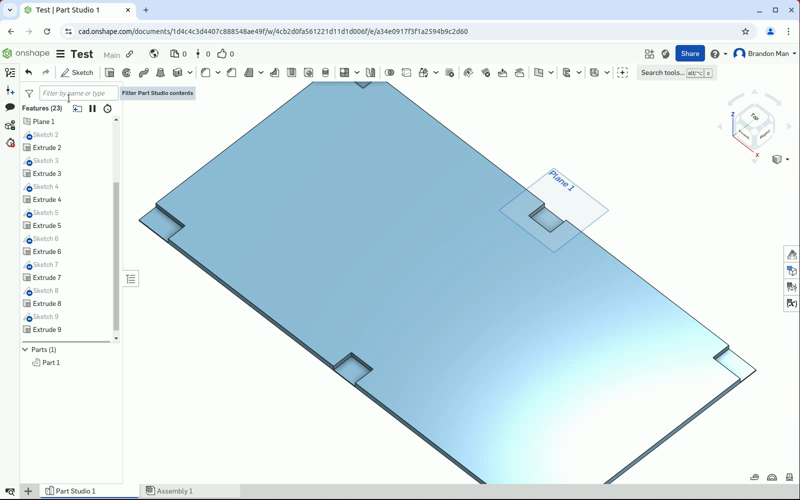
click(69, 98)